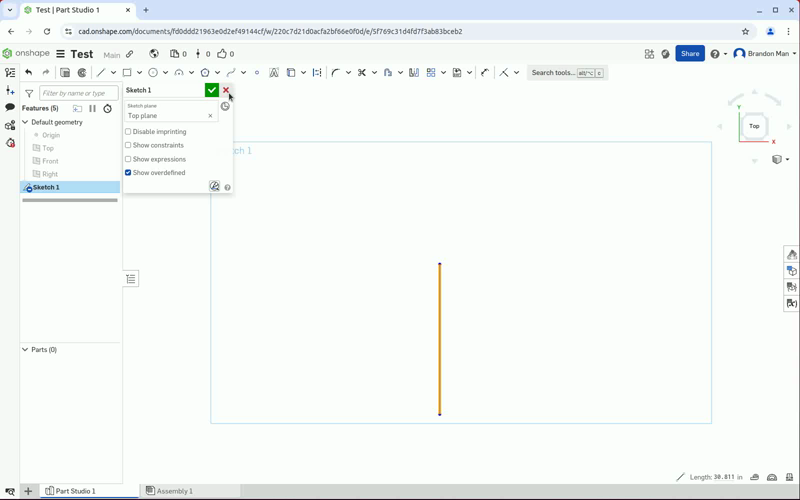
key(shift+h)
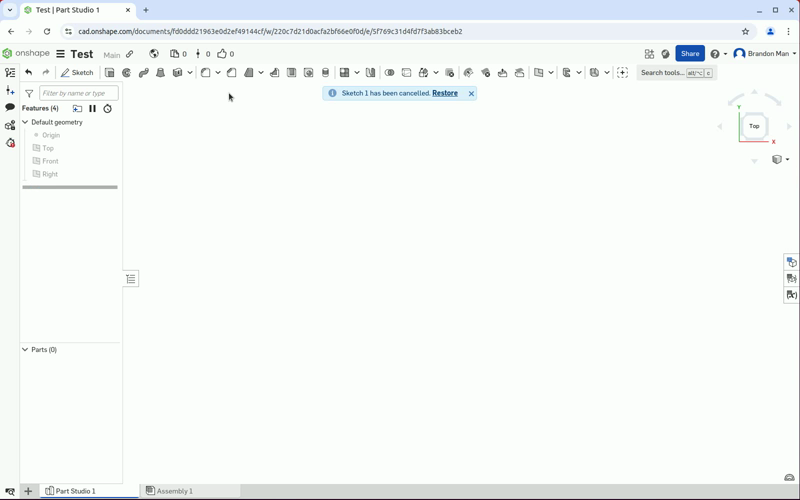
mouse_move(73, 352)
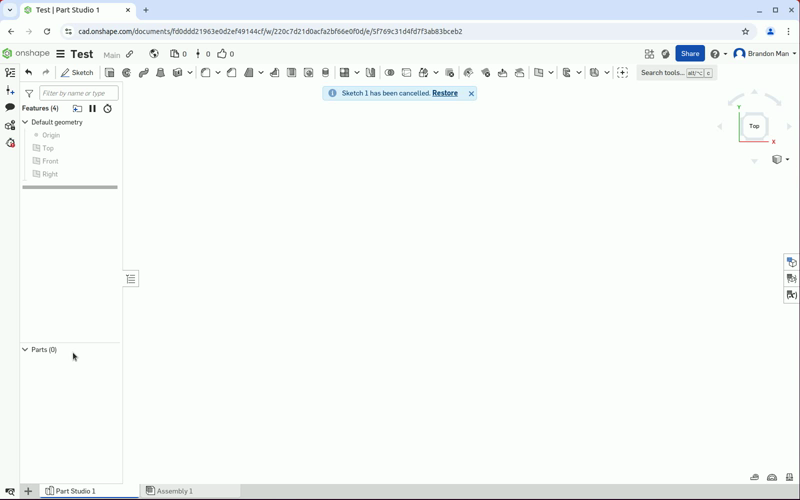
key(y)
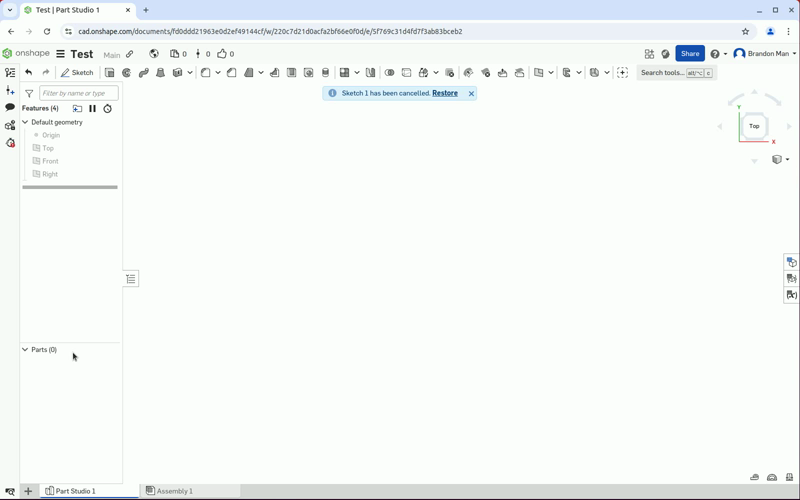
key(shift+p)
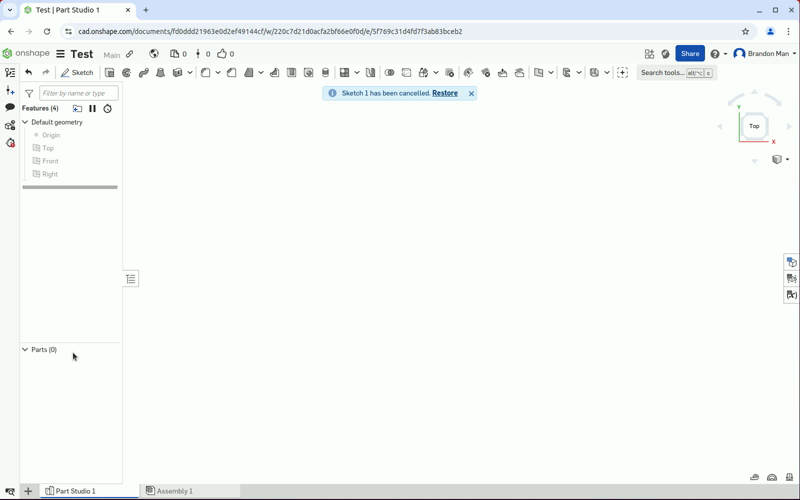
key(space)
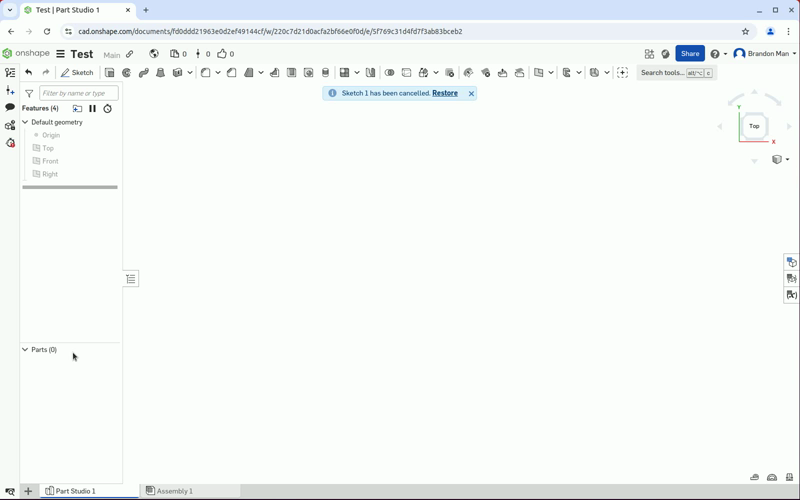
key_down(shift)
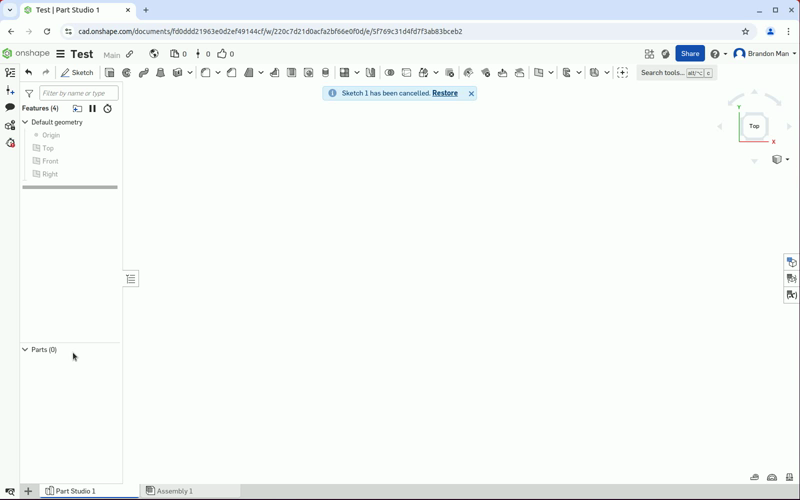
key(up)
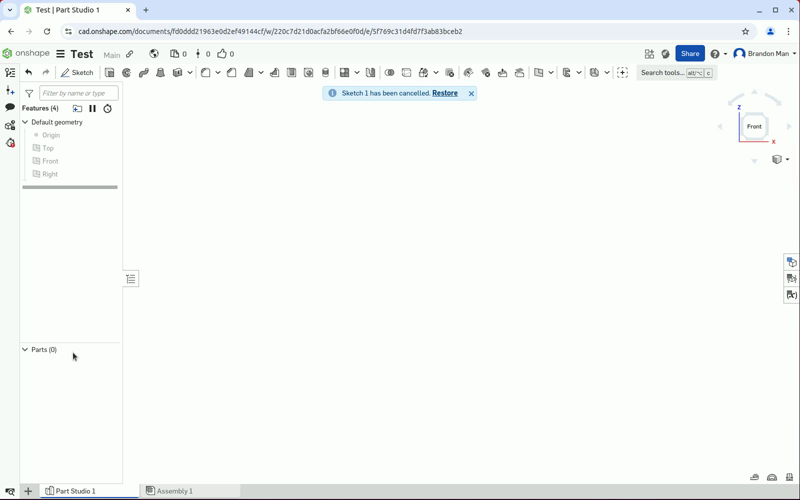
key_up(shift)
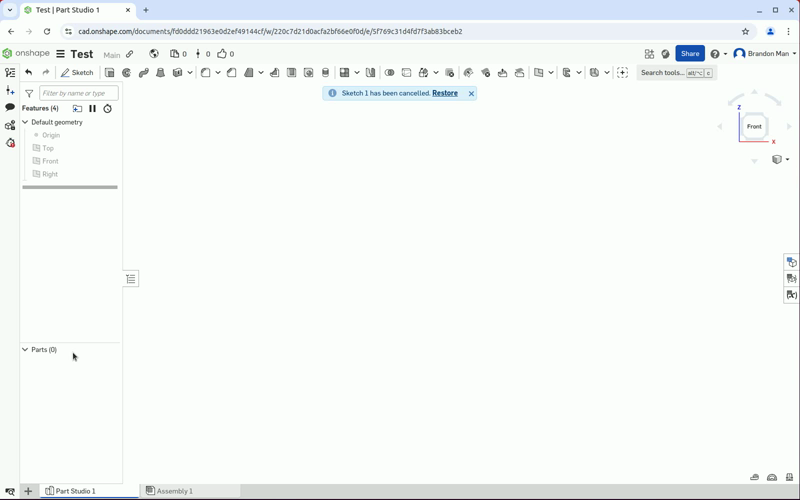
mouse_move(73, 352)
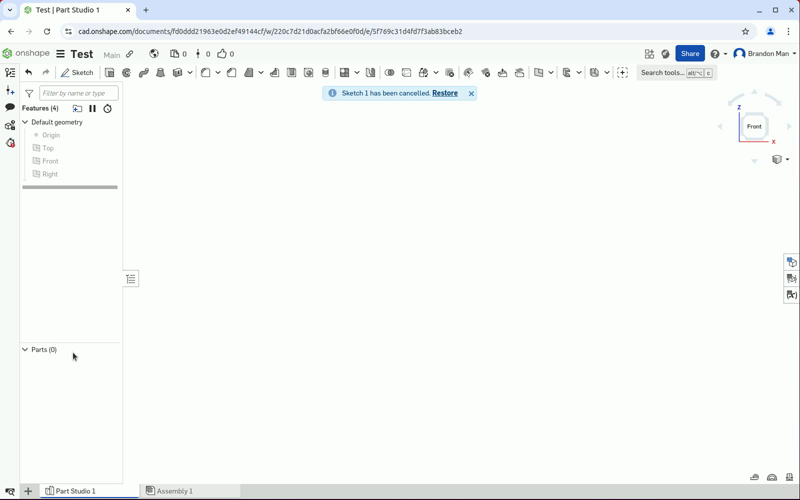
key(shift+y)
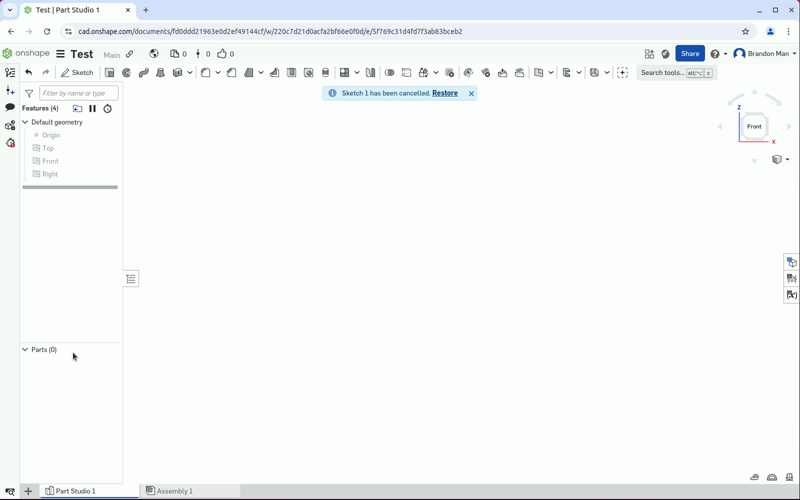
key(shift+s)
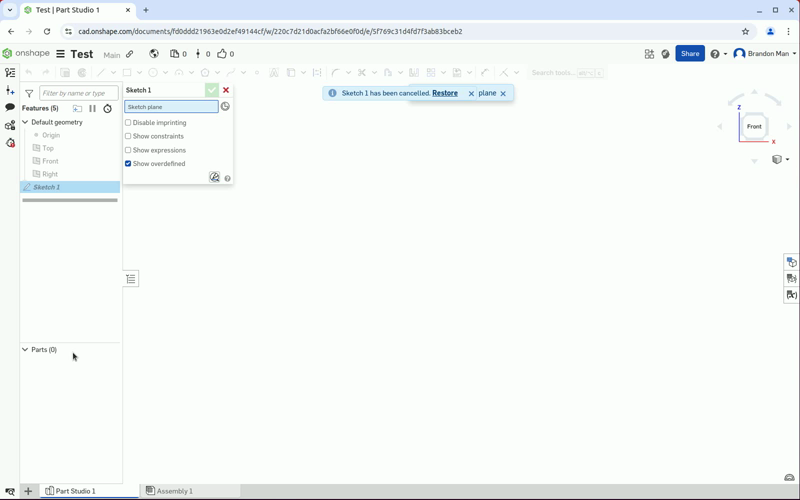
mouse_move(73, 163)
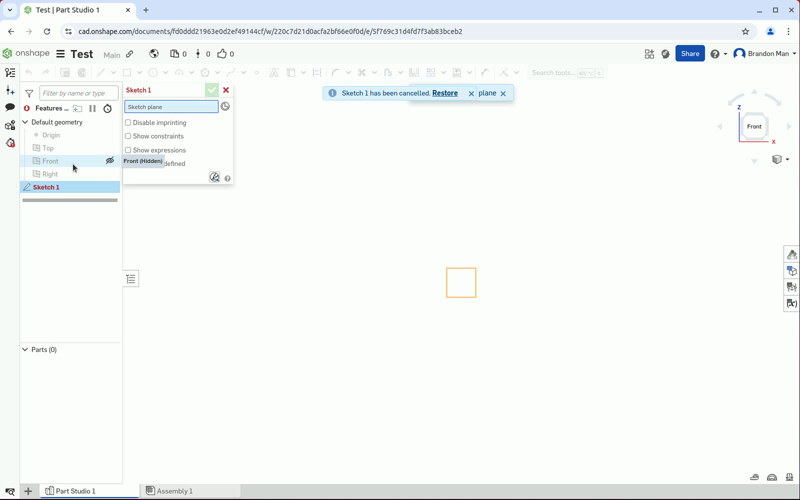
click(73, 163)
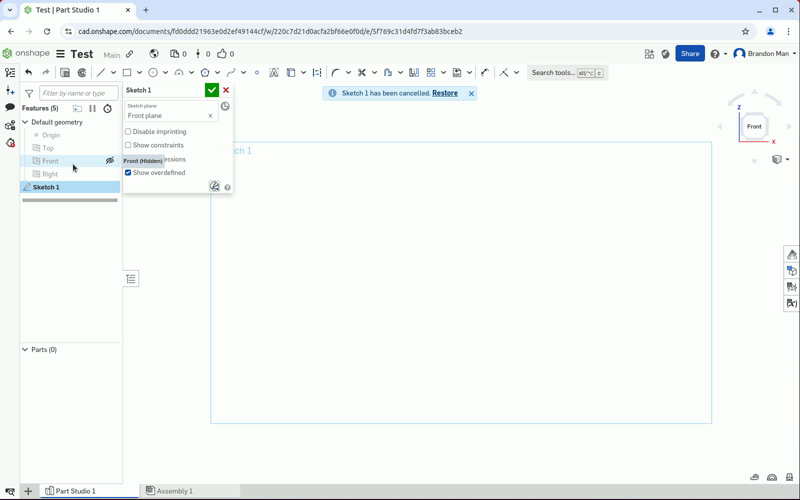
mouse_move(73, 352)
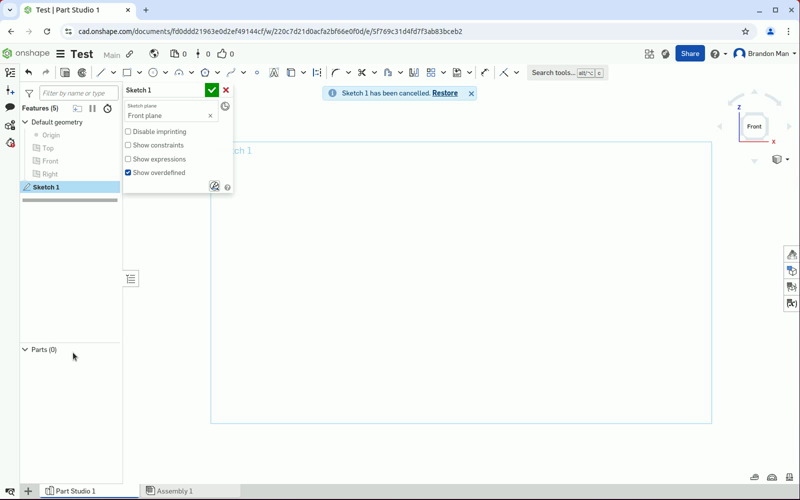
key(y)
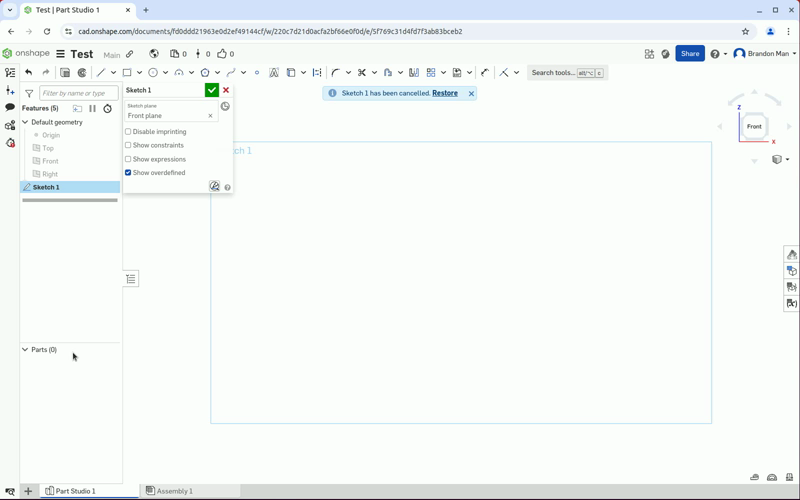
key(l)
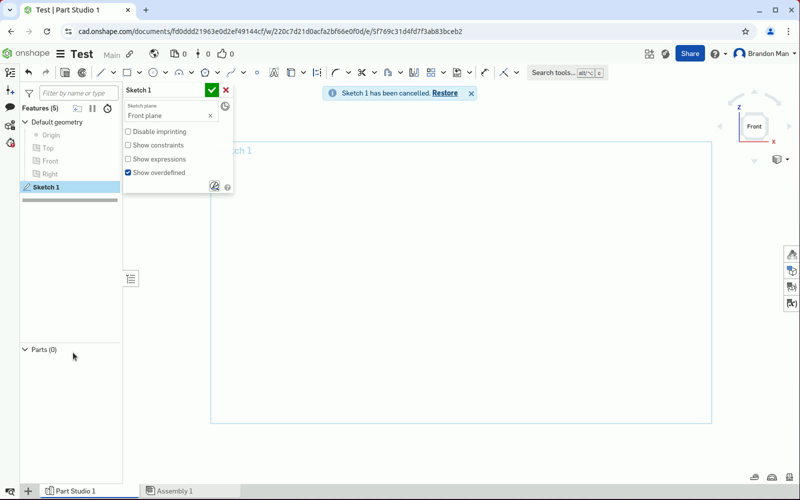
key_down(shift)
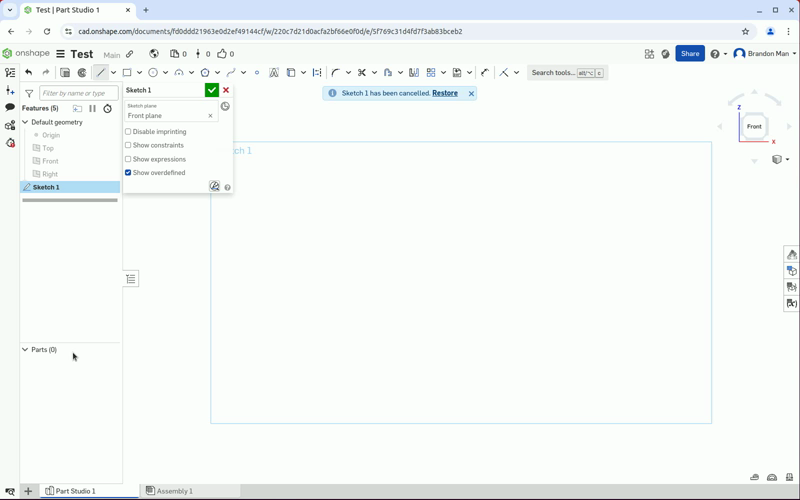
mouse_move(458, 285)
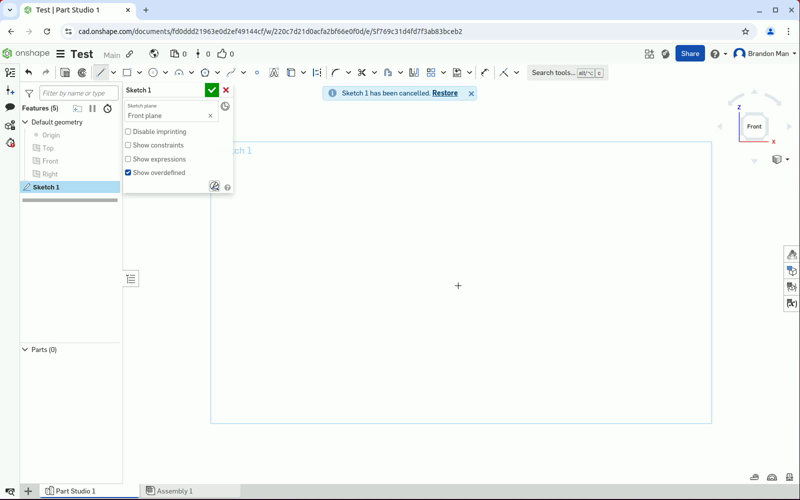
click(458, 285)
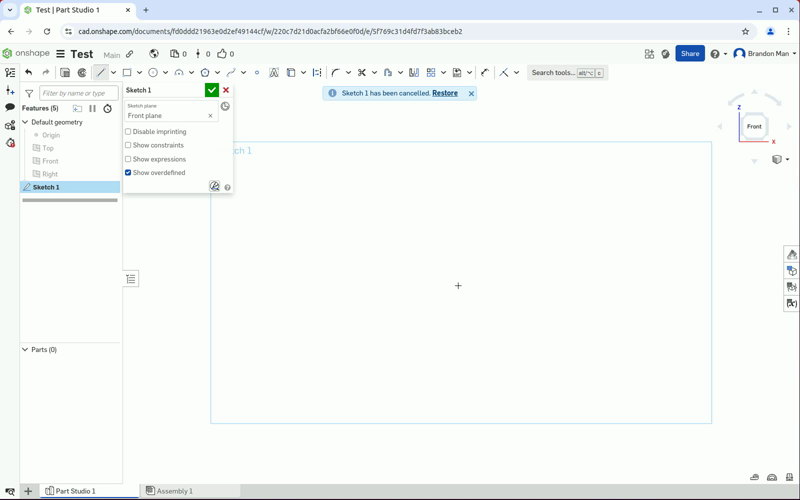
key_up(shift)
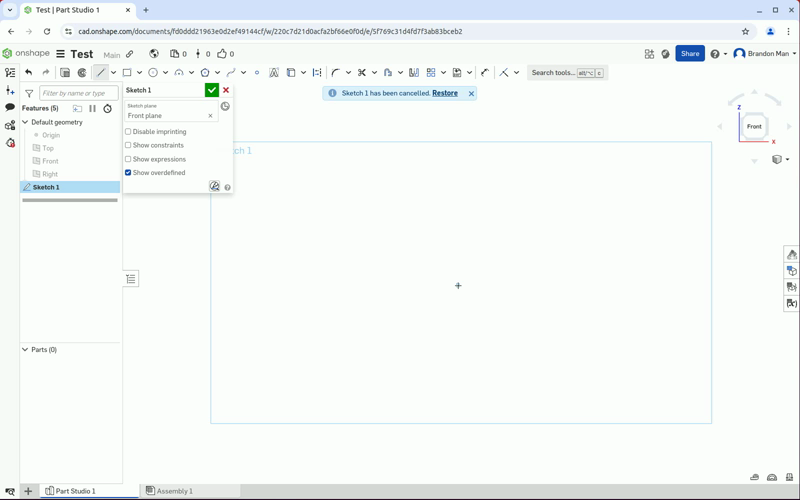
key_down(shift)
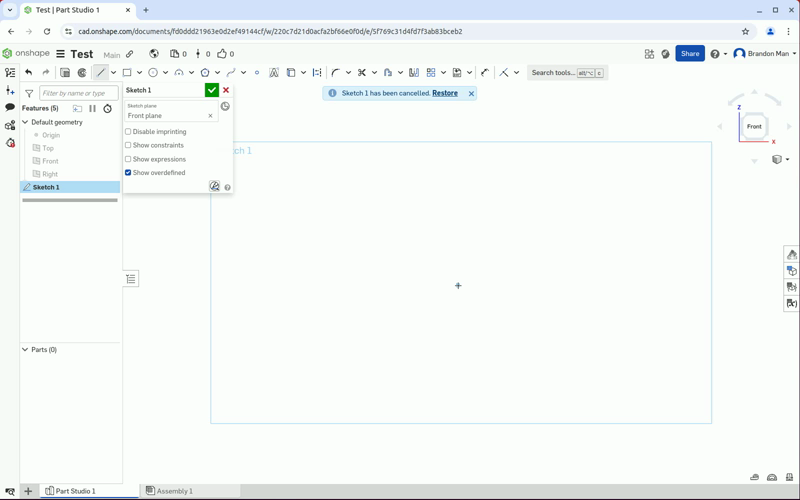
mouse_move(546, 285)
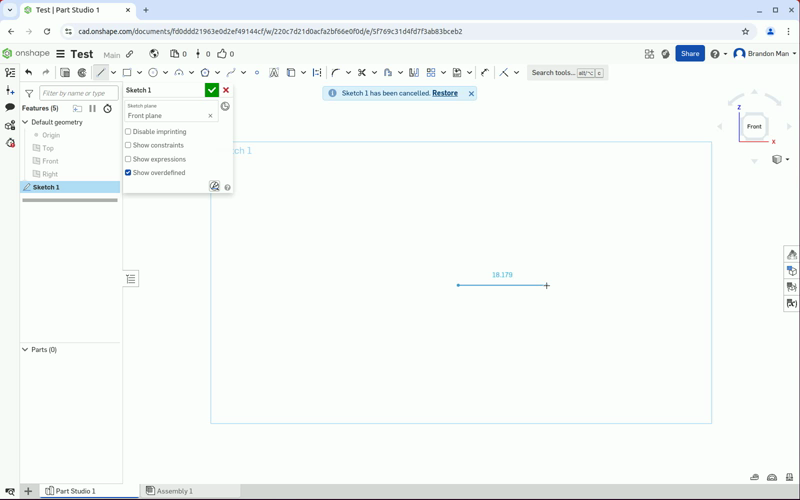
click(546, 285)
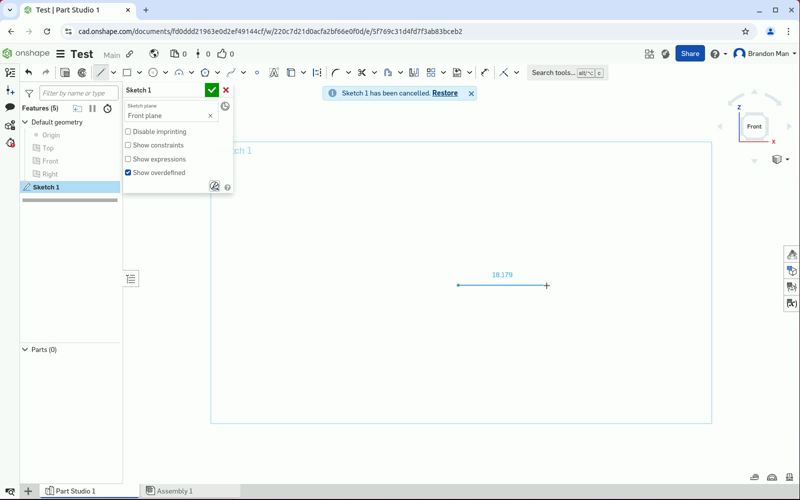
key_up(shift)
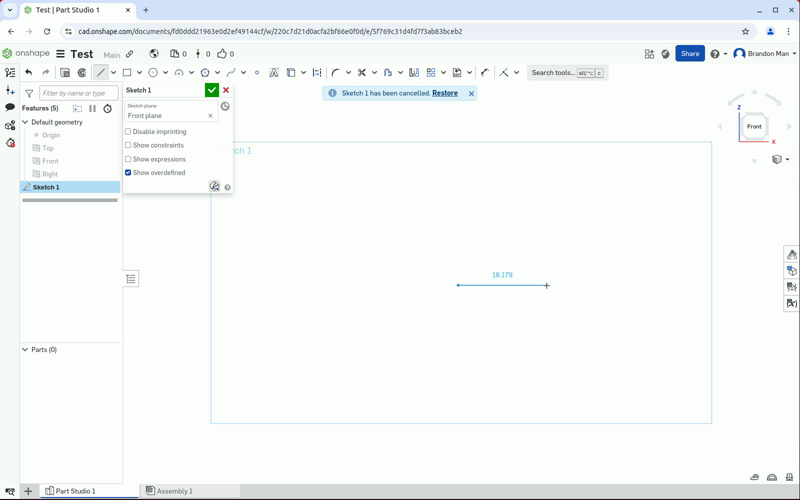
key_down(shift)
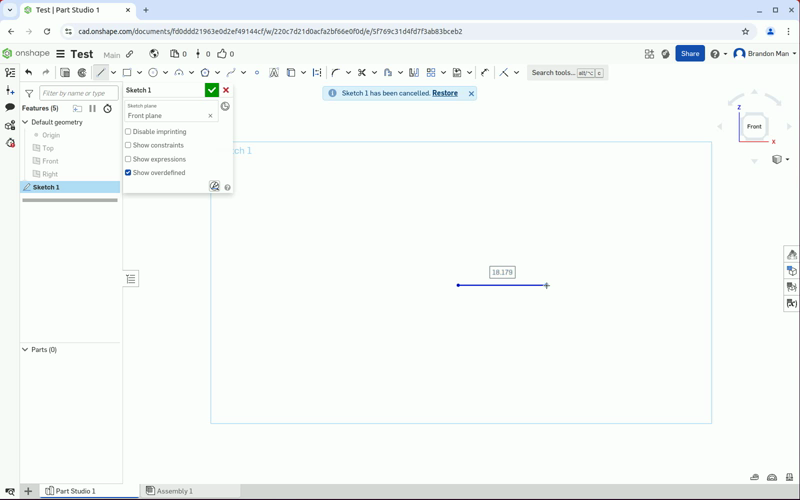
mouse_move(546, 170)
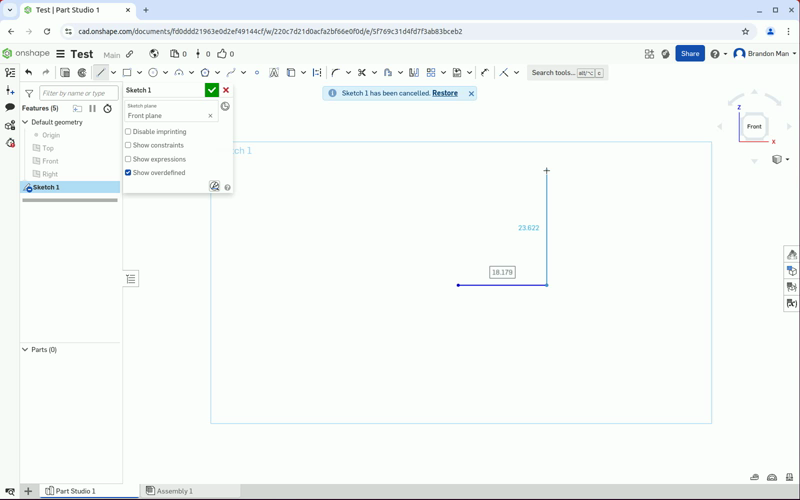
click(546, 170)
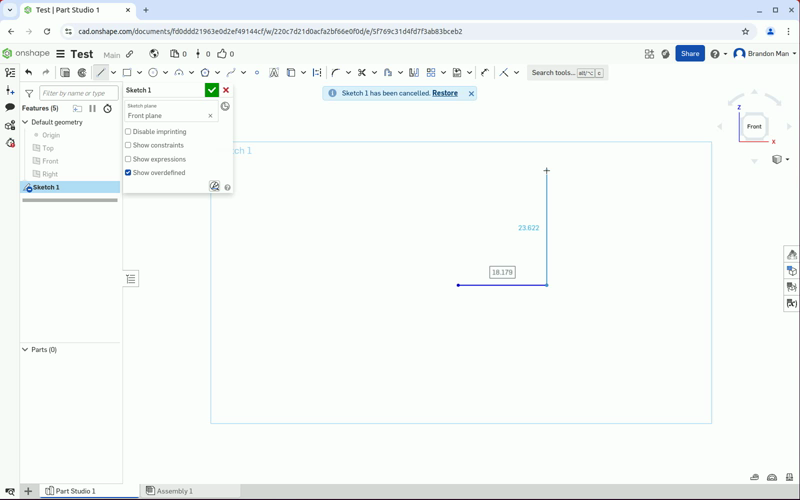
key_up(shift)
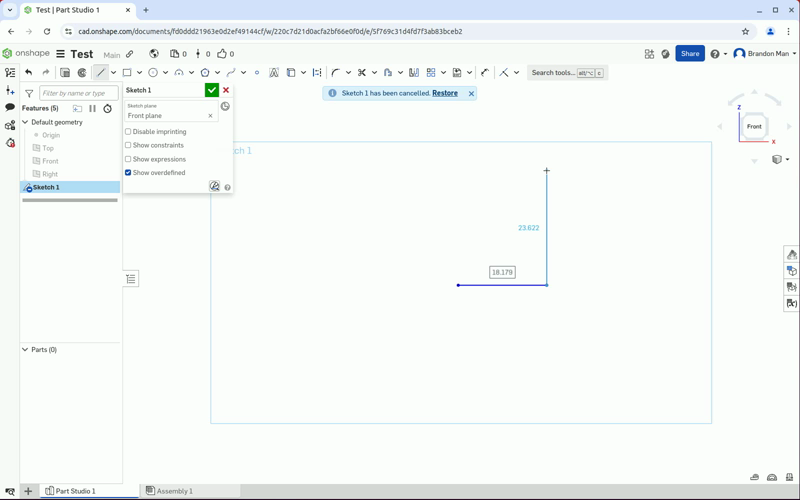
key_down(shift)
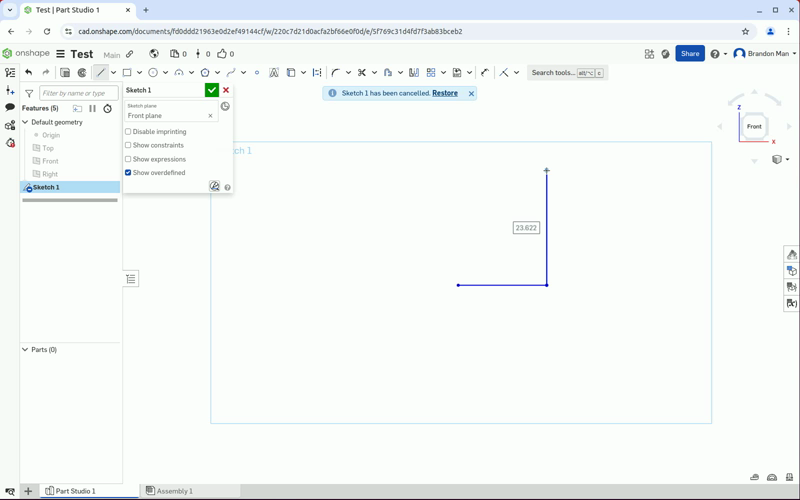
mouse_move(458, 170)
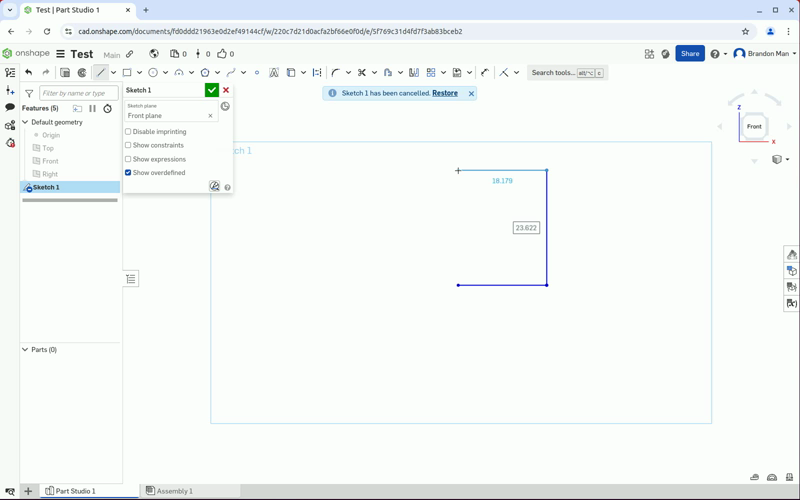
click(458, 170)
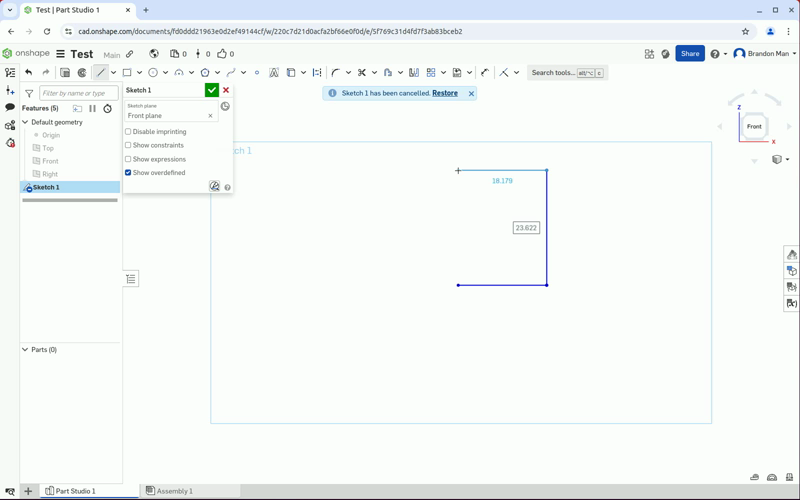
key_up(shift)
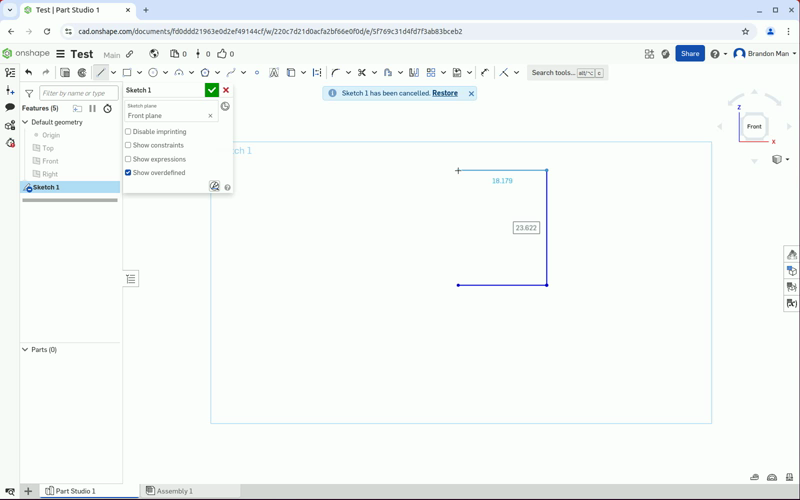
key_down(shift)
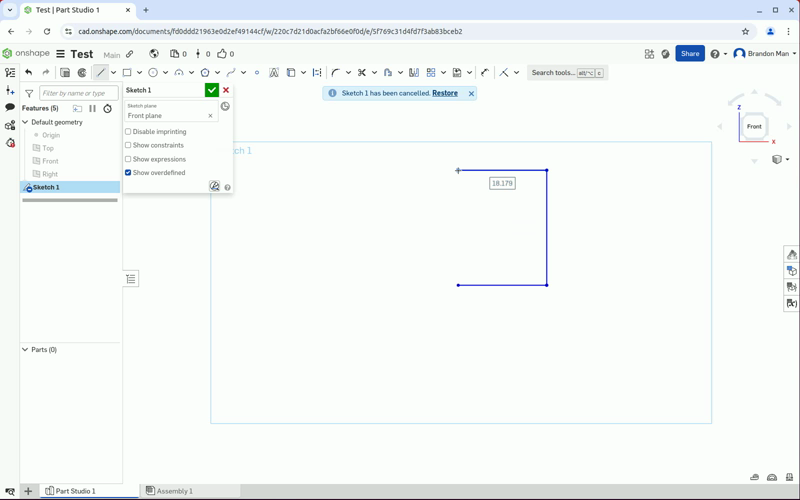
mouse_move(458, 285)
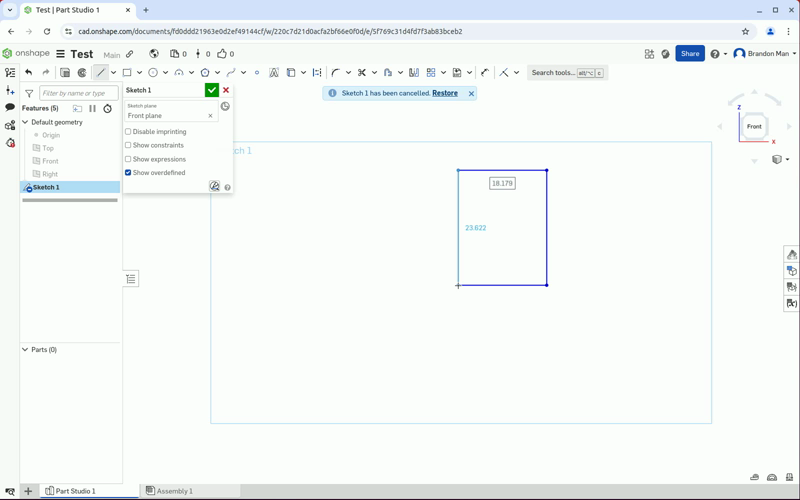
key_up(shift)
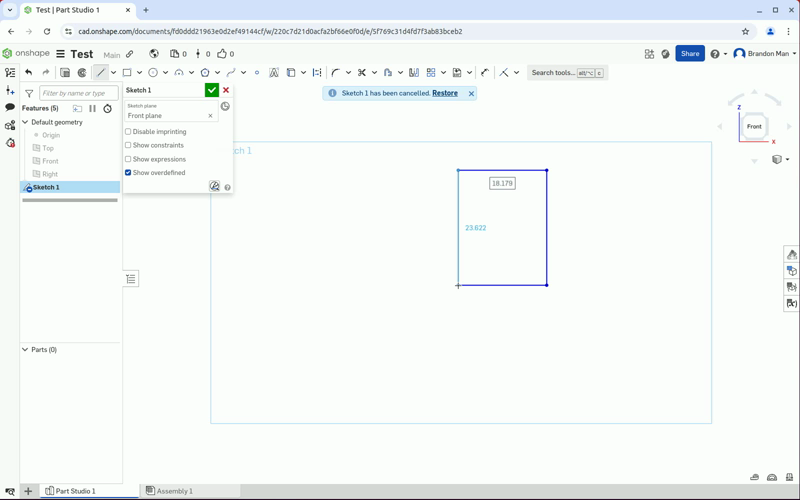
click(458, 285)
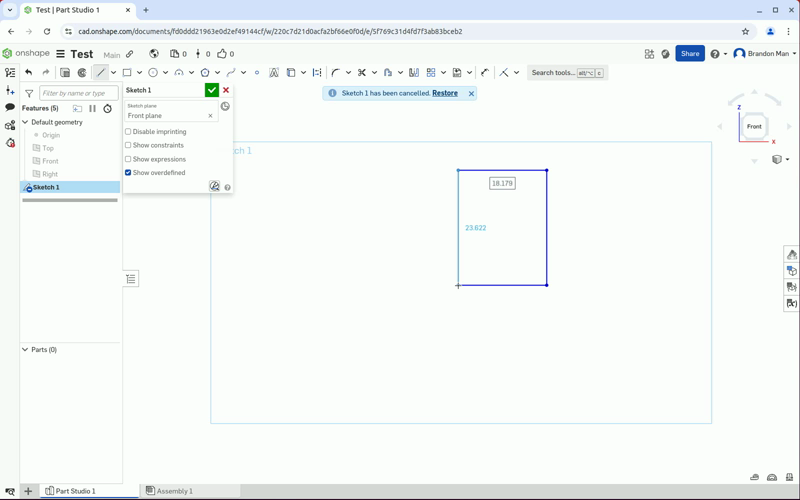
key(esc)
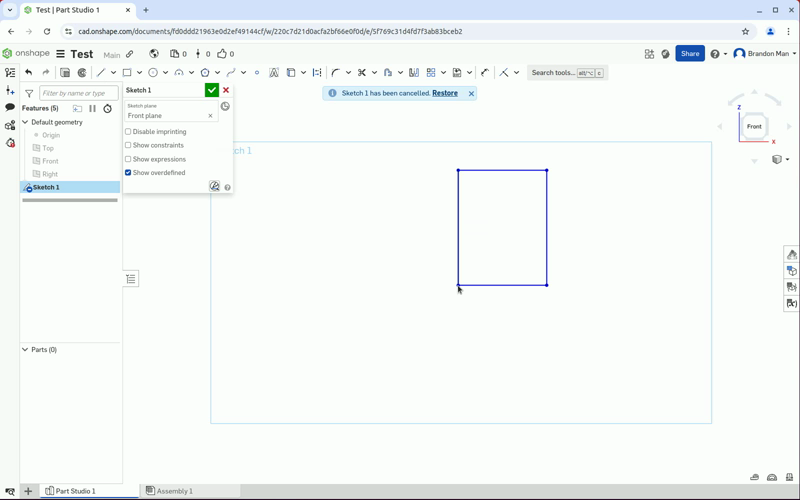
mouse_move(467, 207)
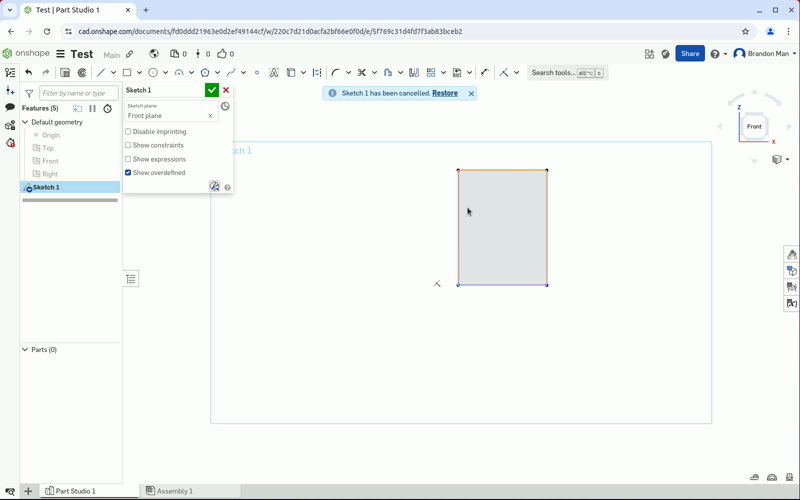
click(467, 207)
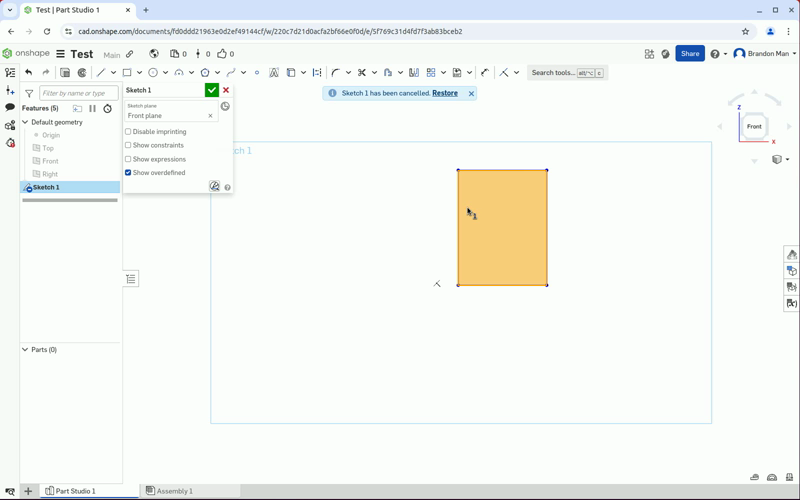
mouse_move(73, 352)
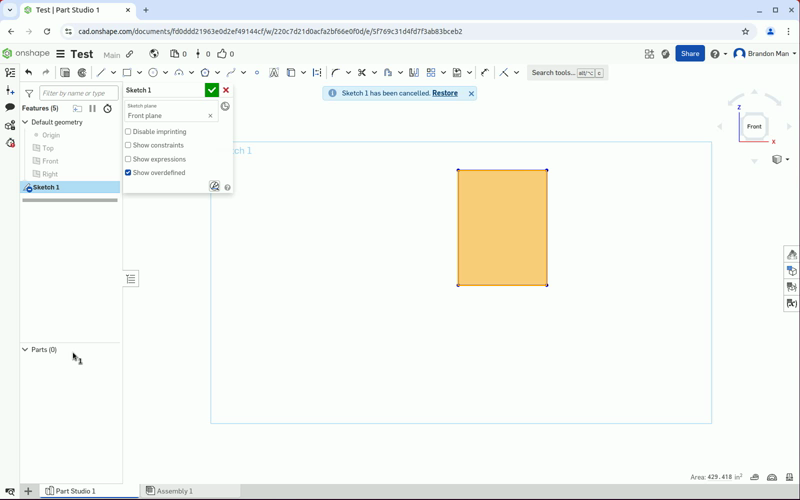
key(shift+y)
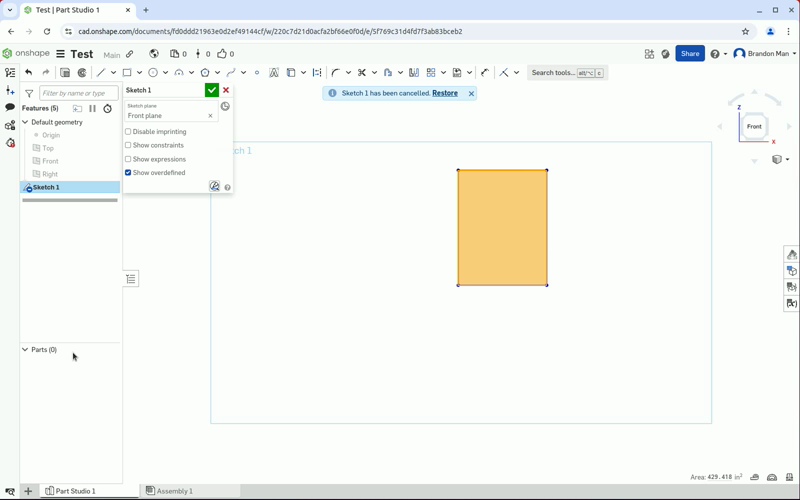
key(shift+e)
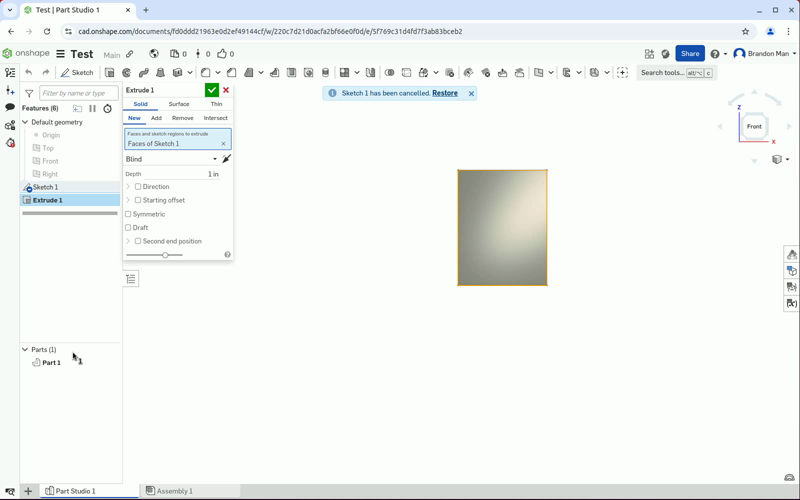
mouse_move(143, 106)
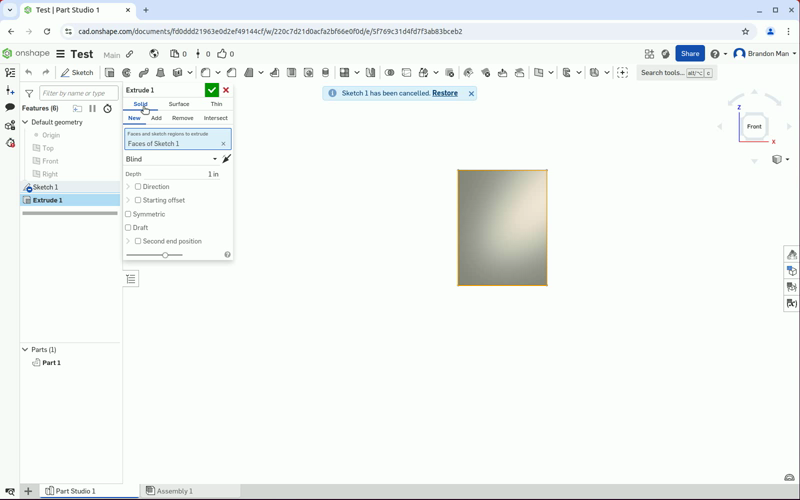
click(143, 106)
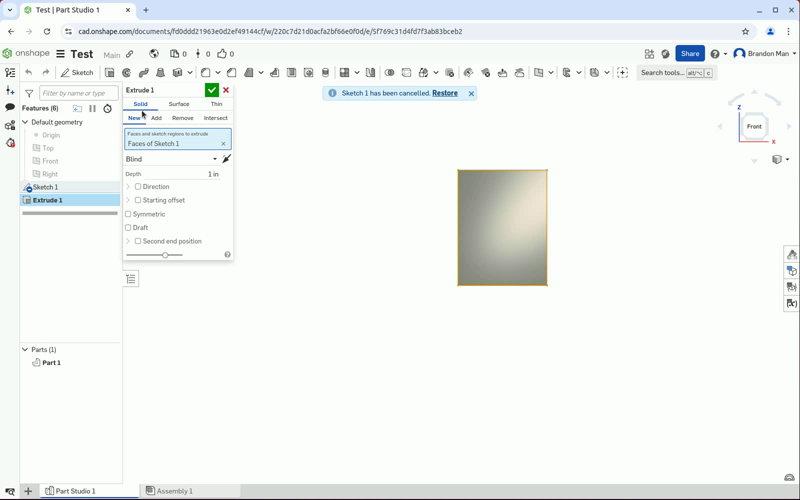
mouse_move(137, 120)
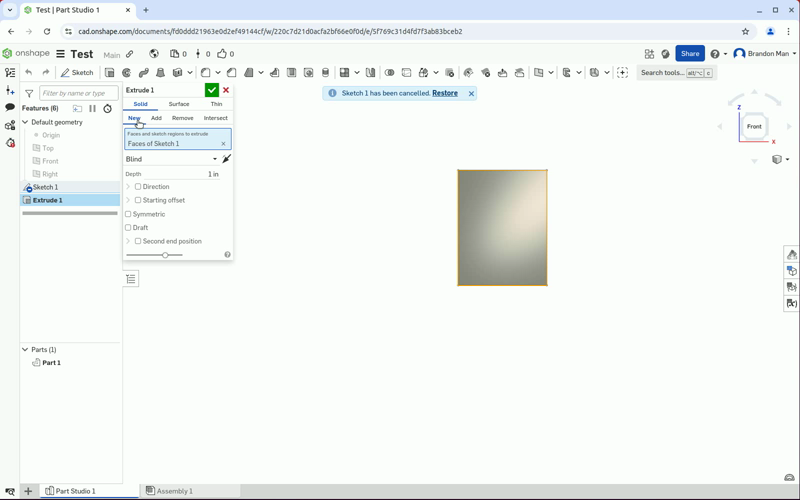
click(137, 120)
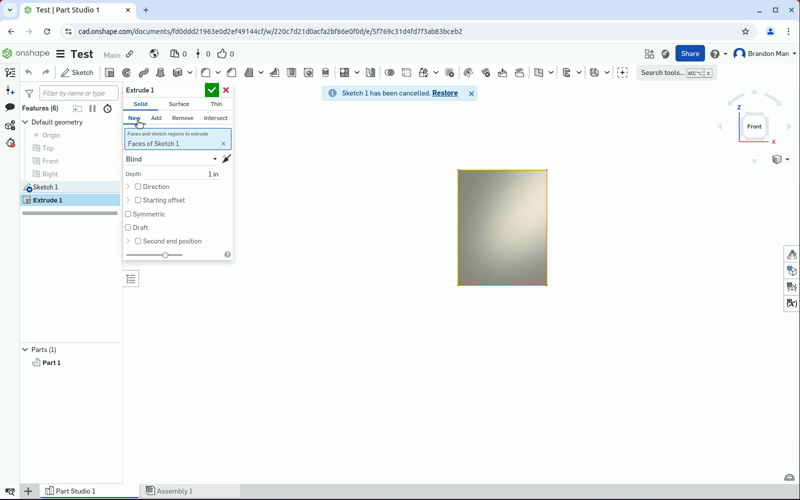
key(tab, 4)
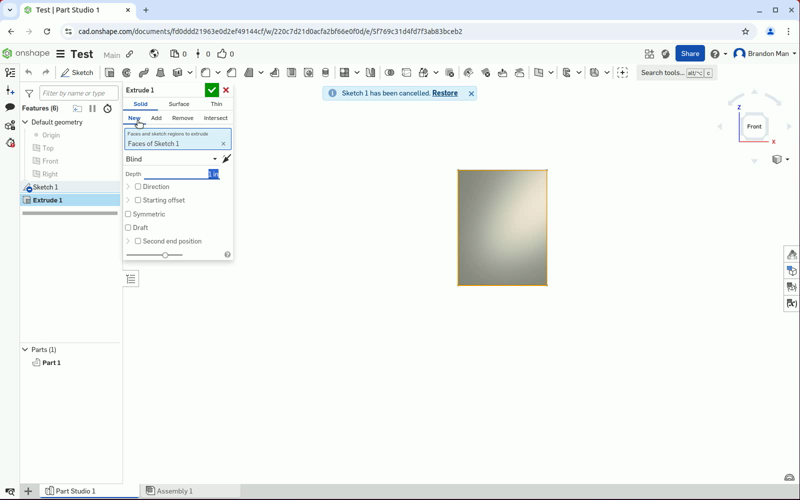
text(22.627)
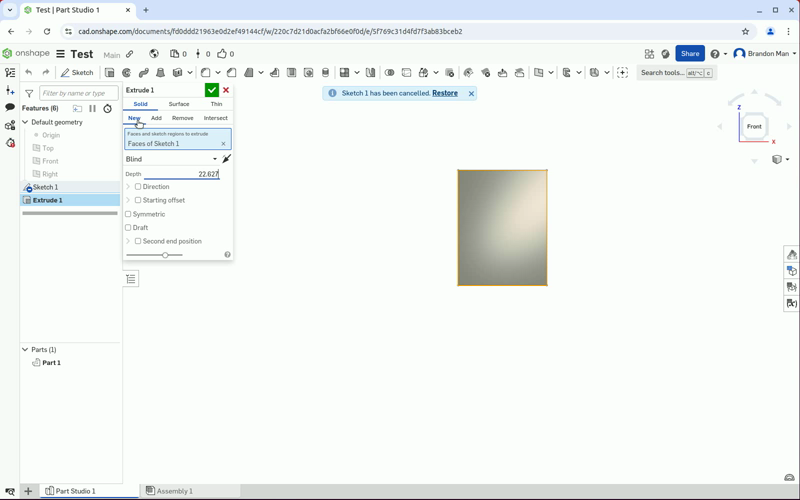
key(enter)
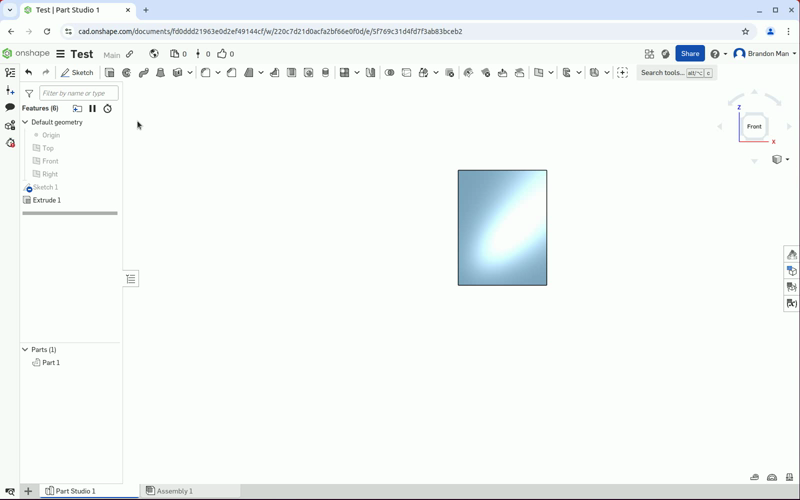
key(shift+h)
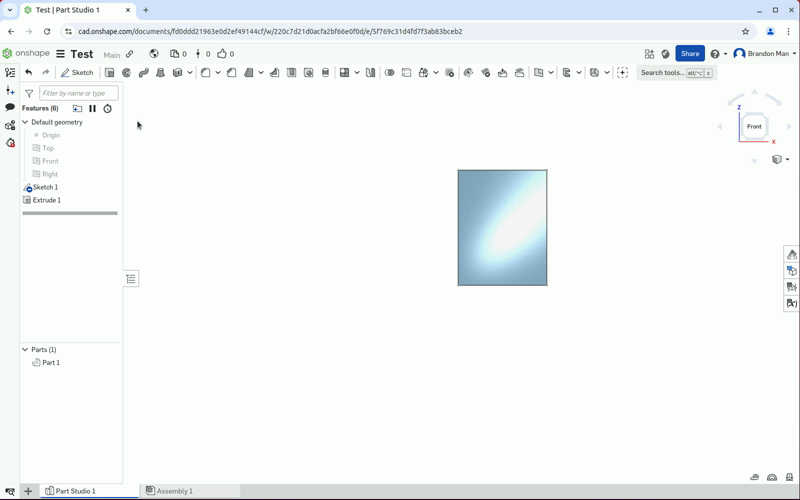
key(shift+h)
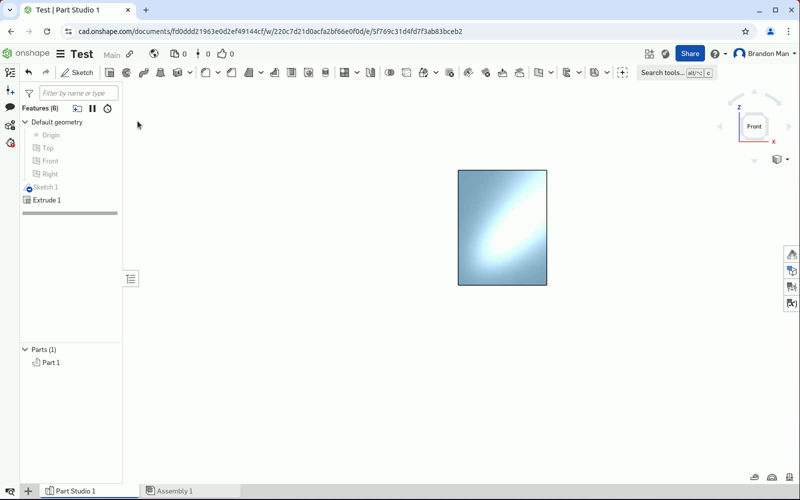
mouse_move(73, 189)
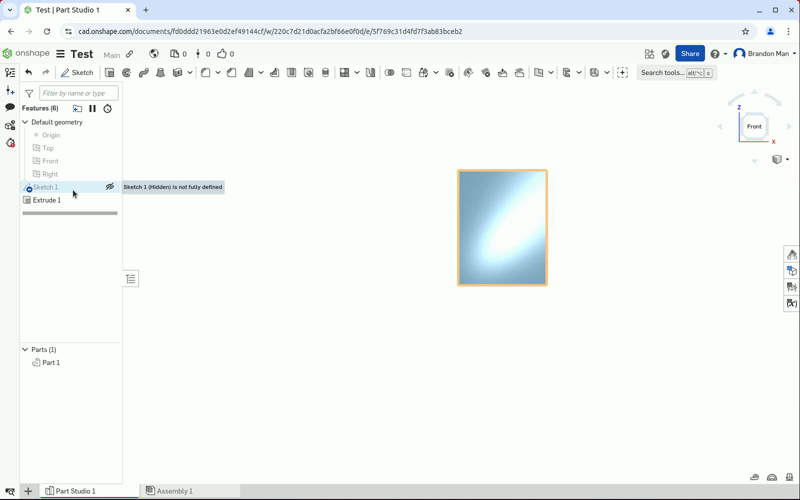
click(73, 189)
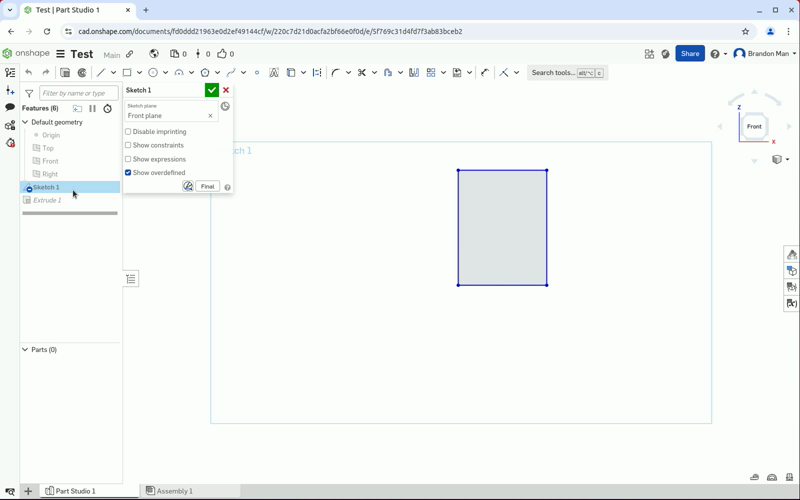
mouse_move(229, 92)
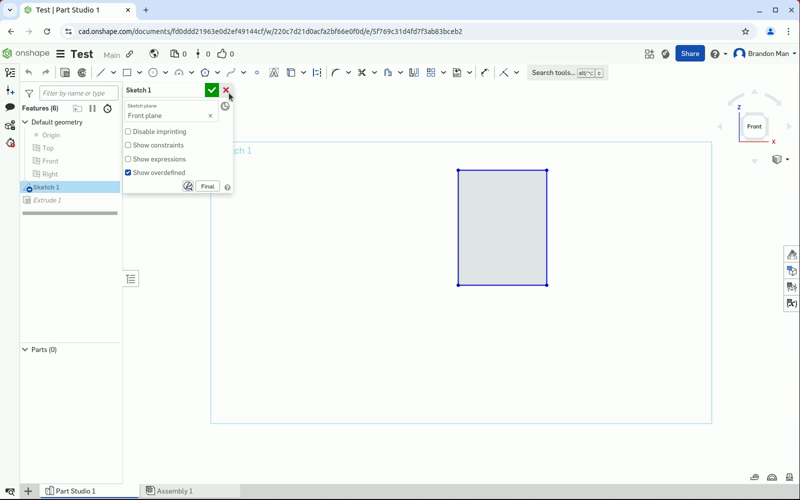
click(229, 92)
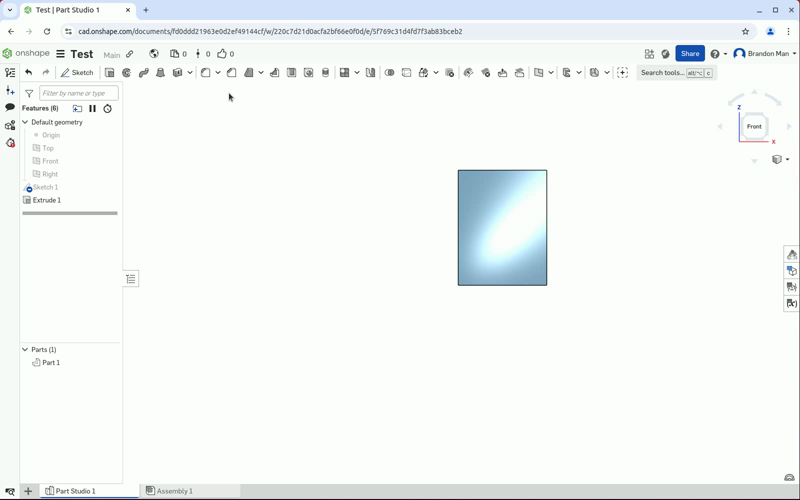
mouse_move(541, 75)
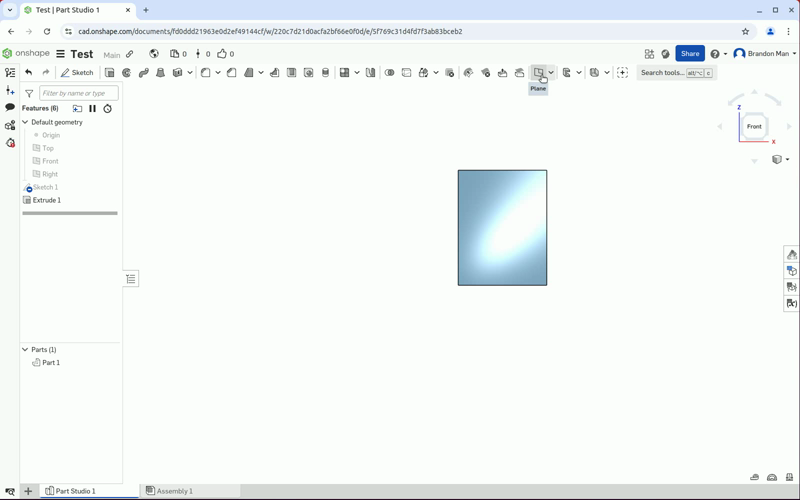
click(541, 75)
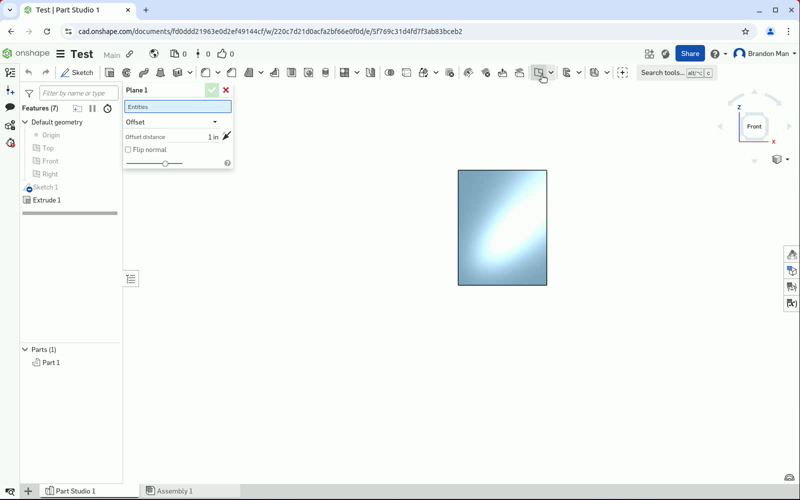
mouse_move(73, 163)
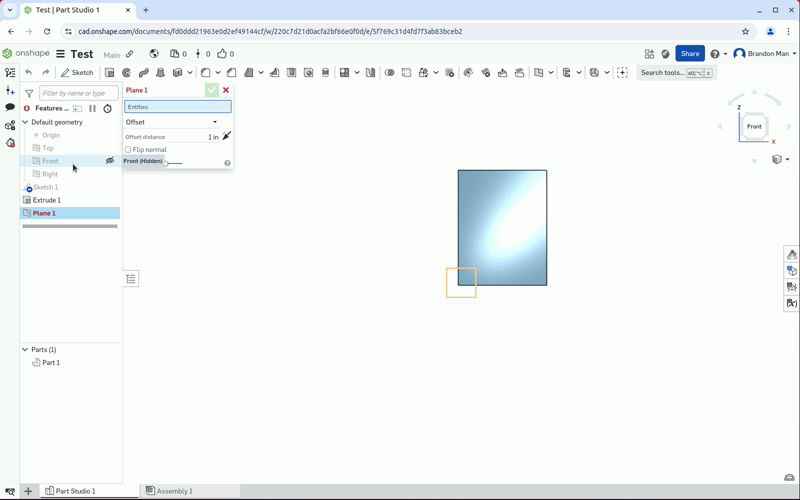
click(73, 163)
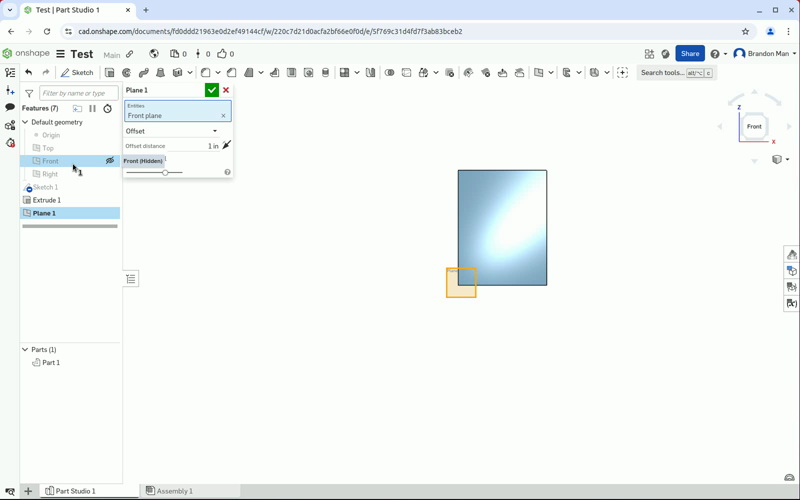
key(tab, 2)
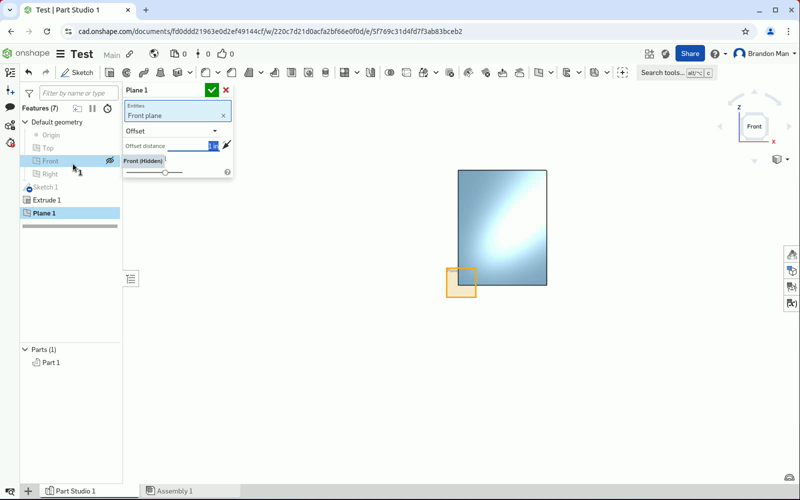
text(22.615)
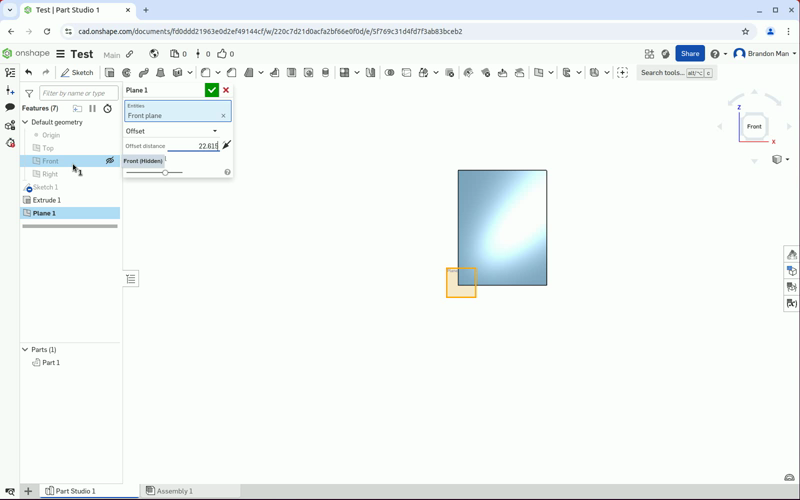
key(enter, 2)
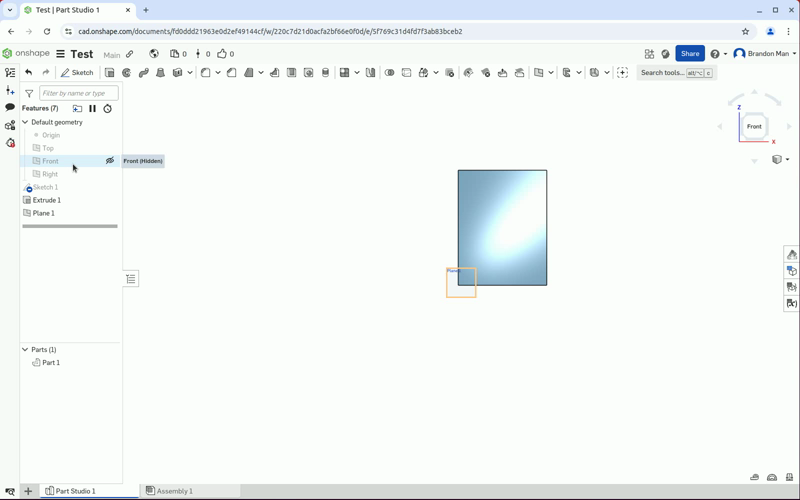
key(shift+s)
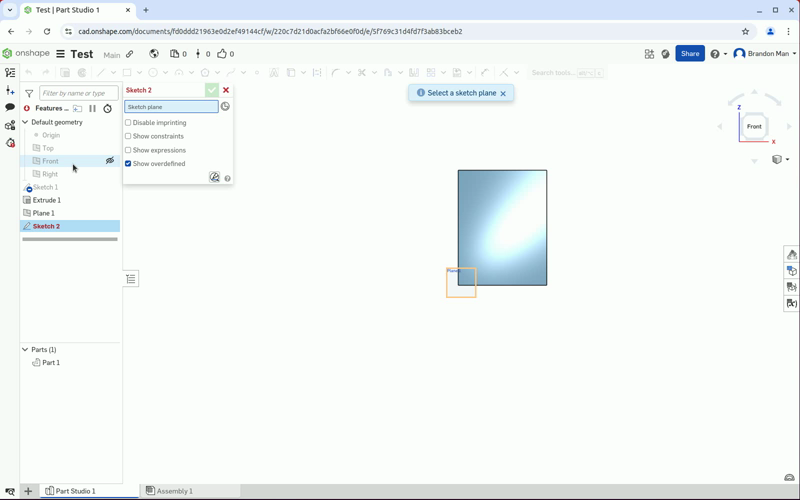
mouse_move(73, 215)
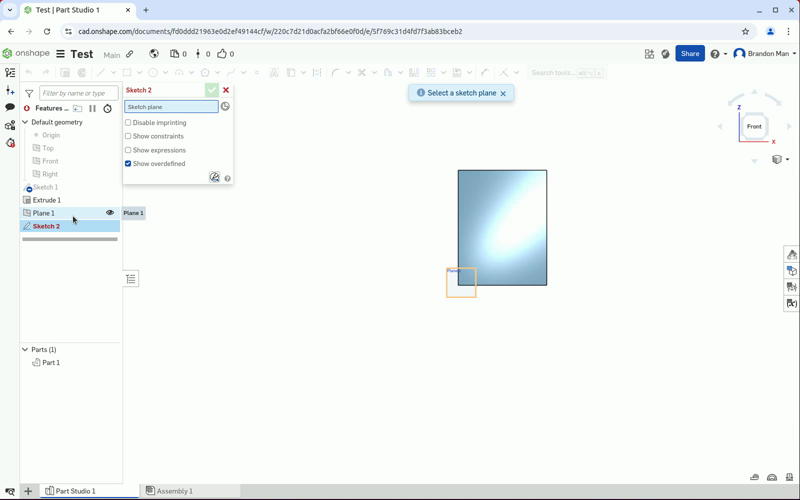
click(73, 215)
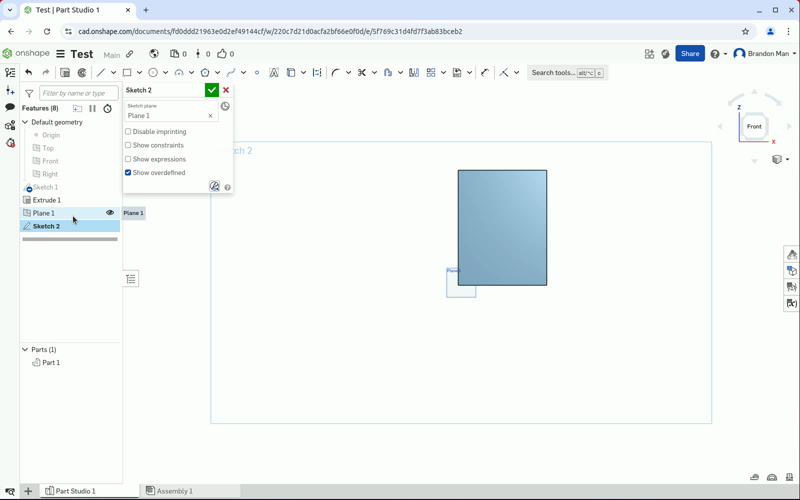
mouse_move(73, 352)
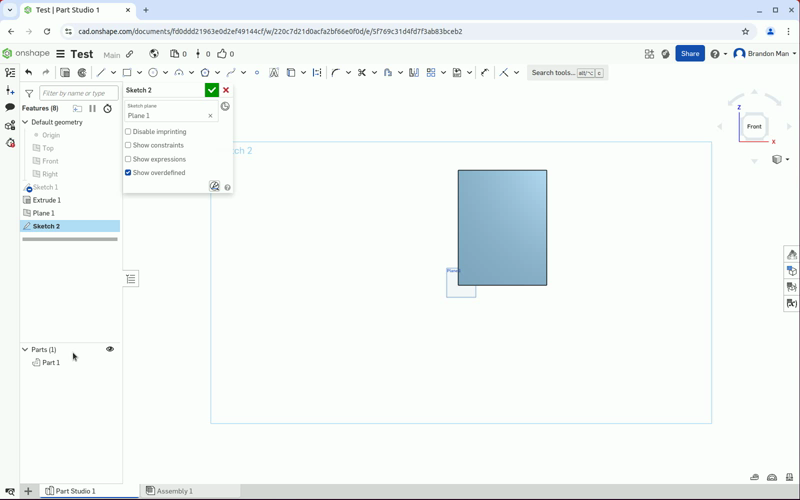
key(y)
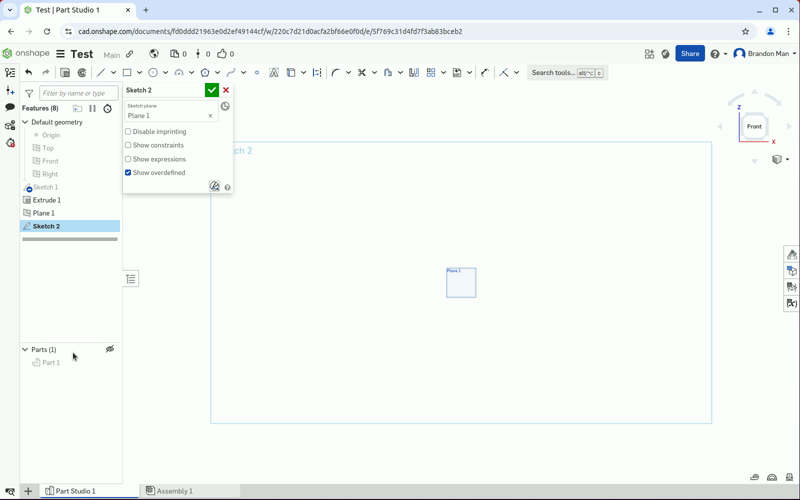
key(l)
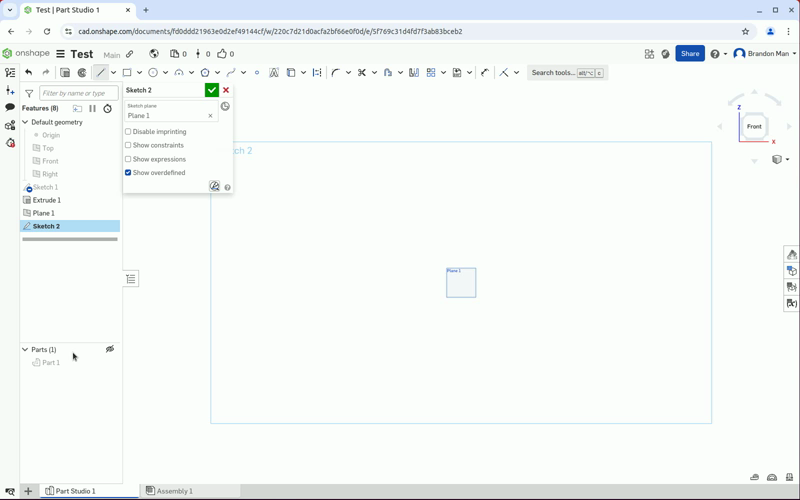
key_down(shift)
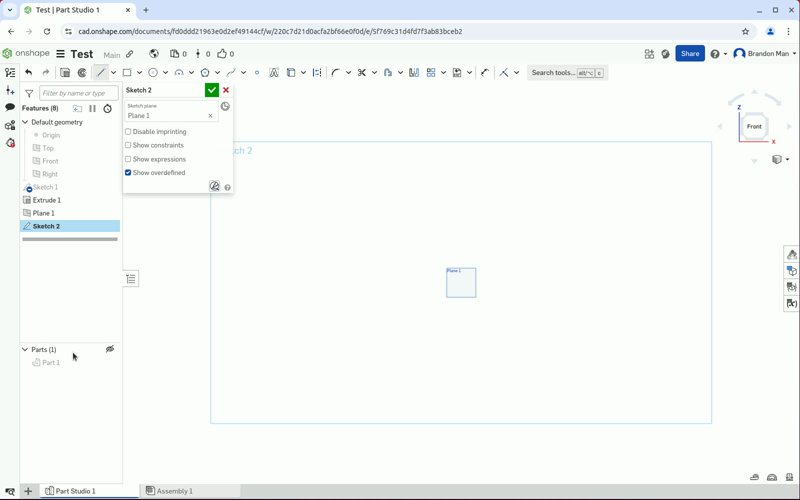
mouse_move(499, 196)
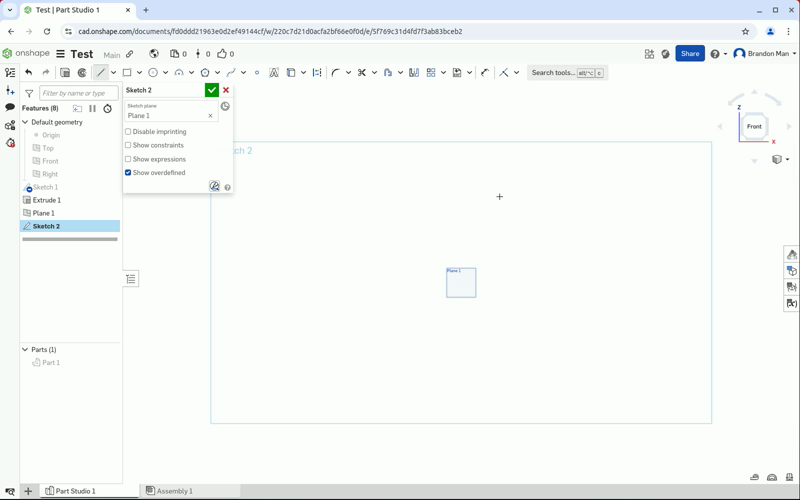
click(499, 196)
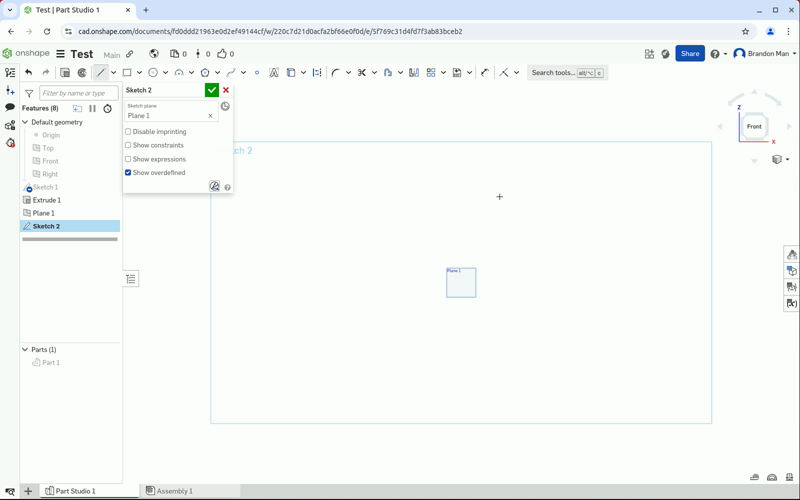
key_up(shift)
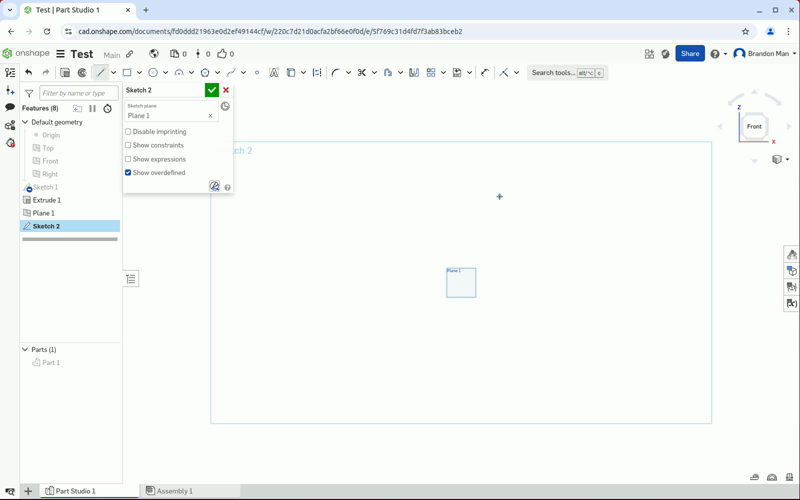
key_down(shift)
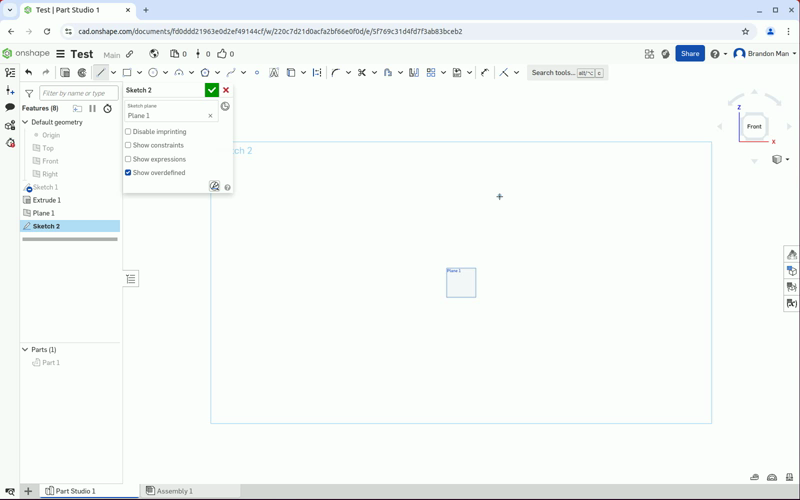
mouse_move(529, 196)
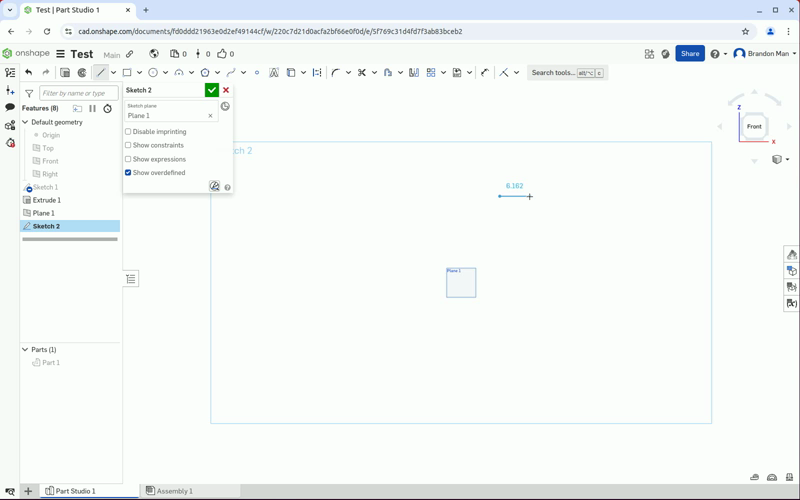
mouse_move(548, 196)
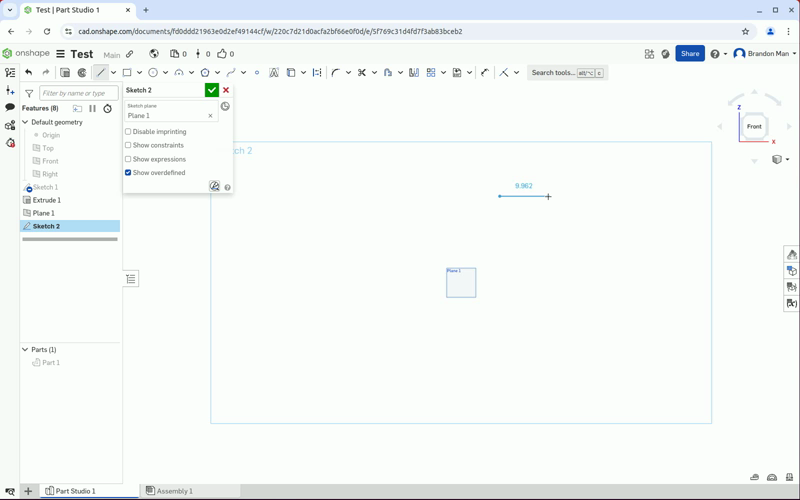
click(548, 196)
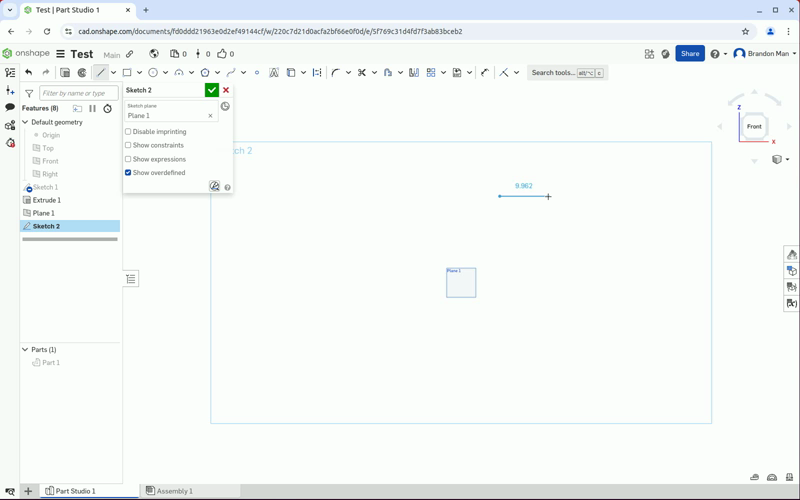
key_up(shift)
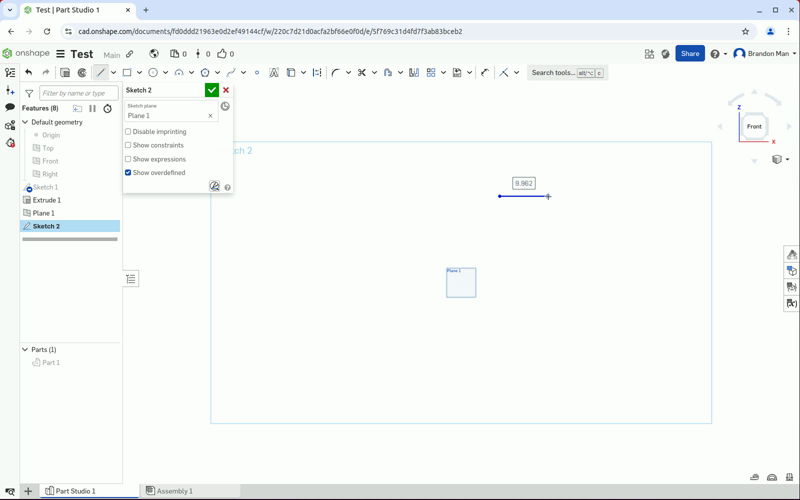
key_down(shift)
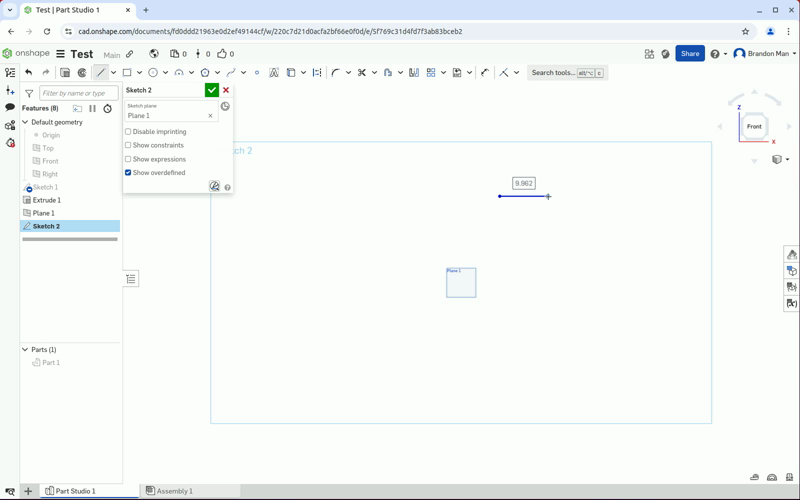
mouse_move(578, 196)
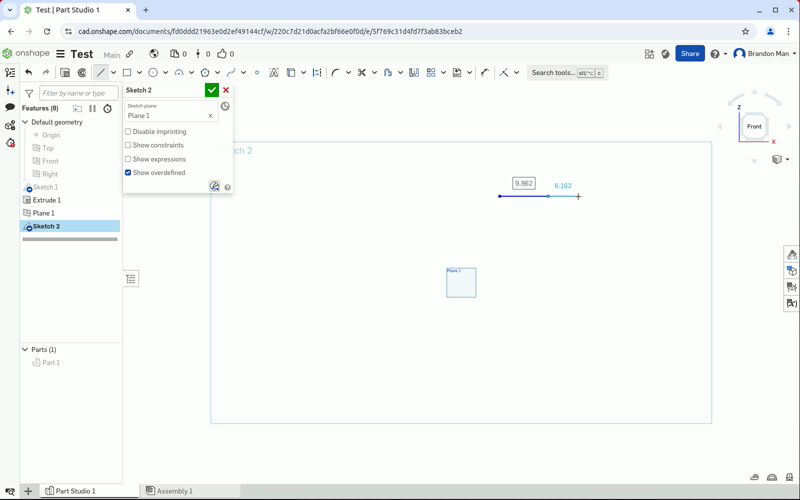
mouse_move(548, 190)
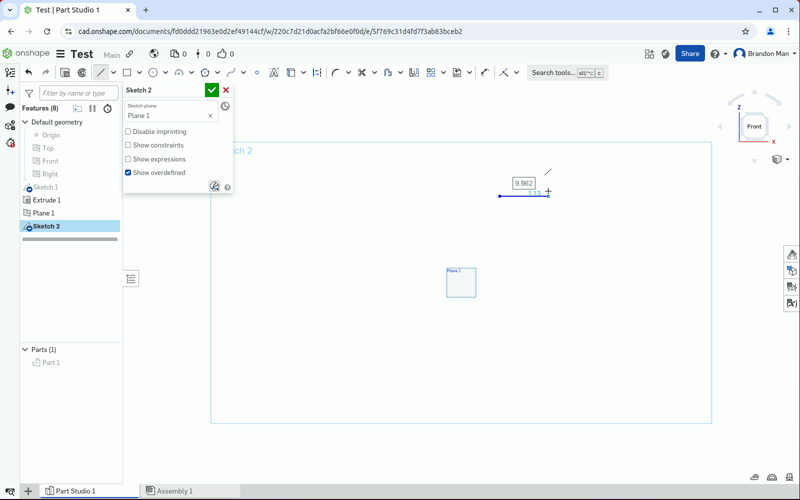
scroll(6)
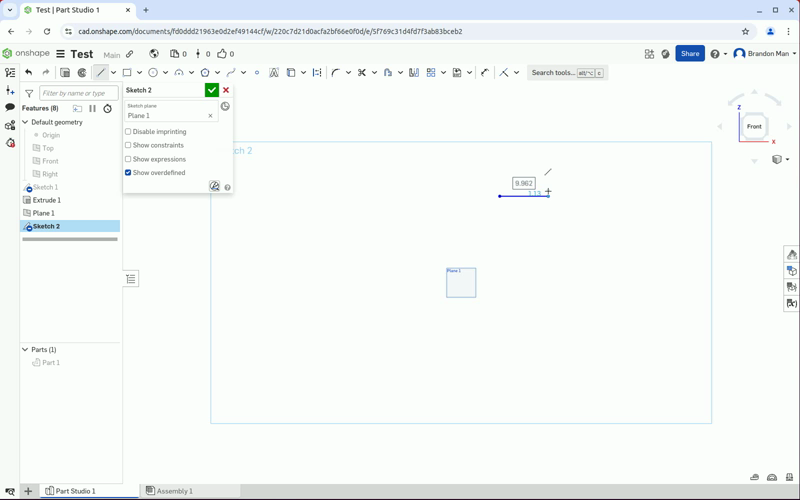
scroll(6)
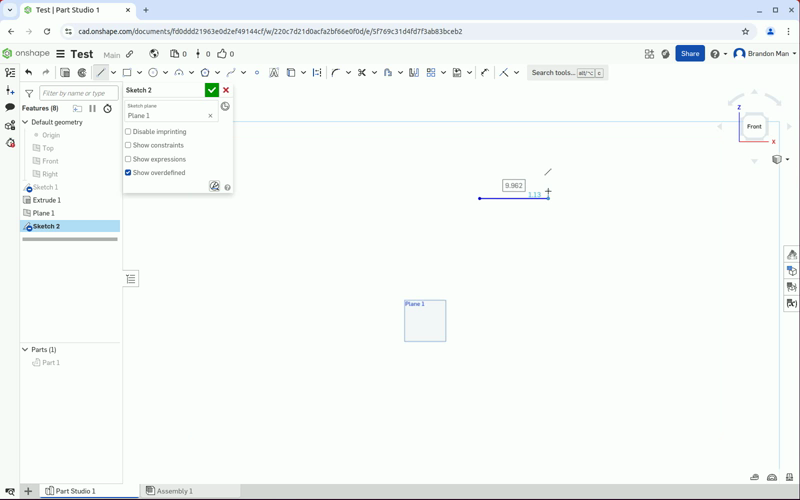
scroll(6)
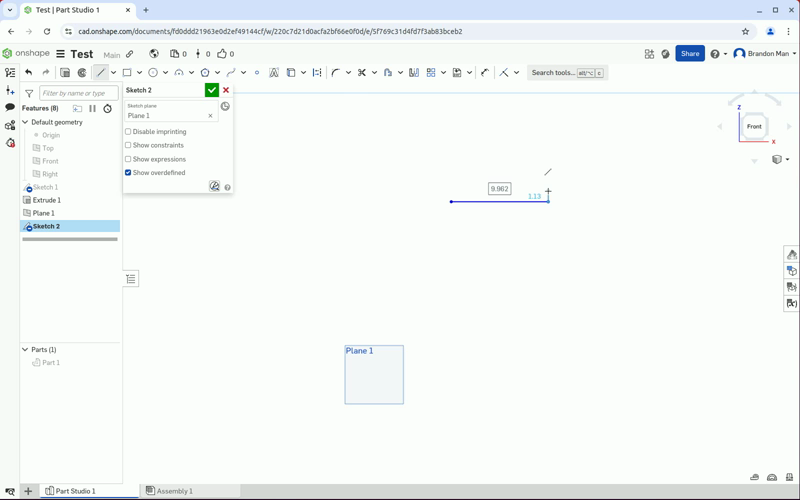
scroll(6)
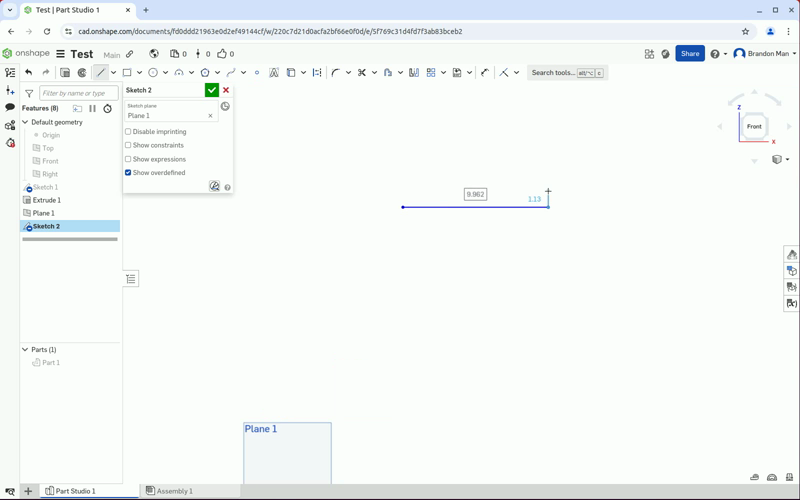
scroll(6)
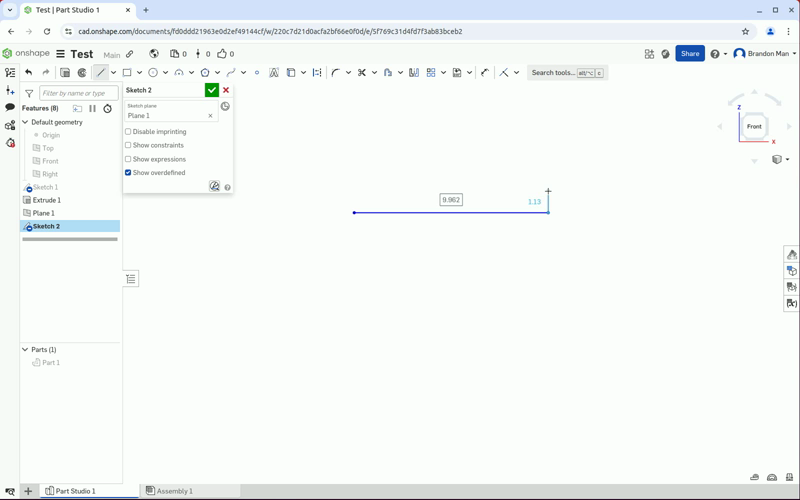
scroll(6)
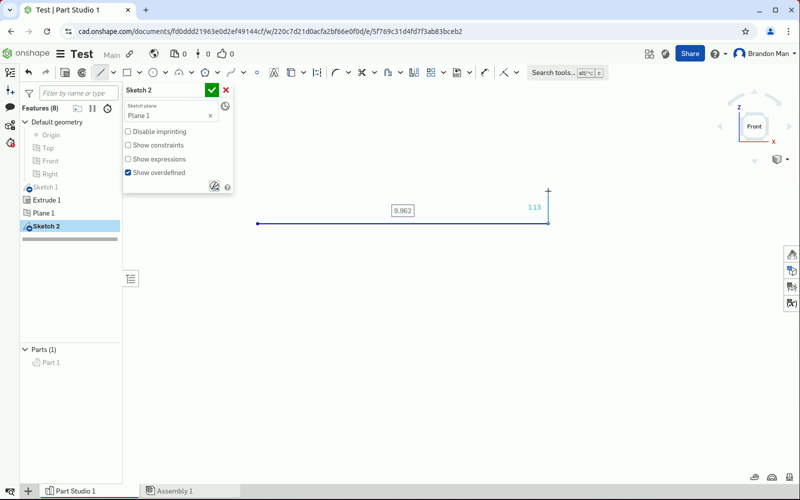
scroll(6)
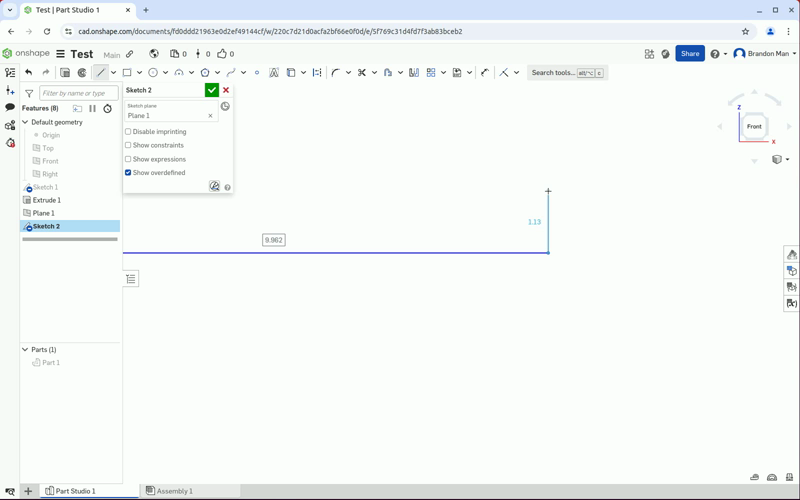
click(548, 190)
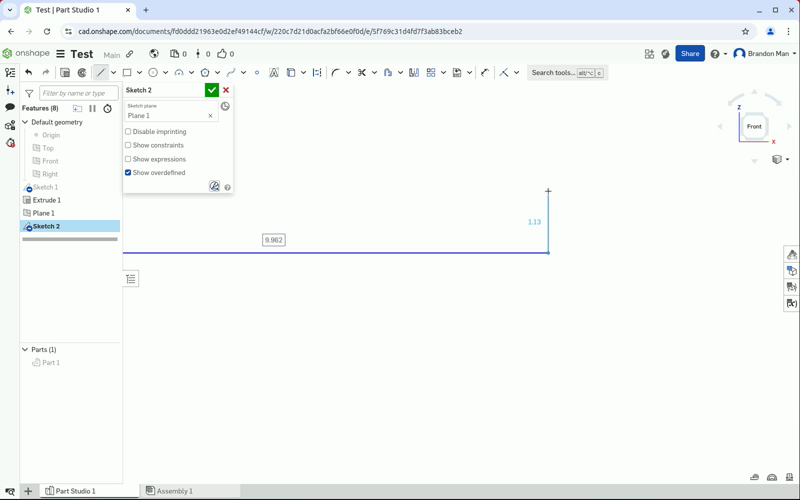
scroll(-6)
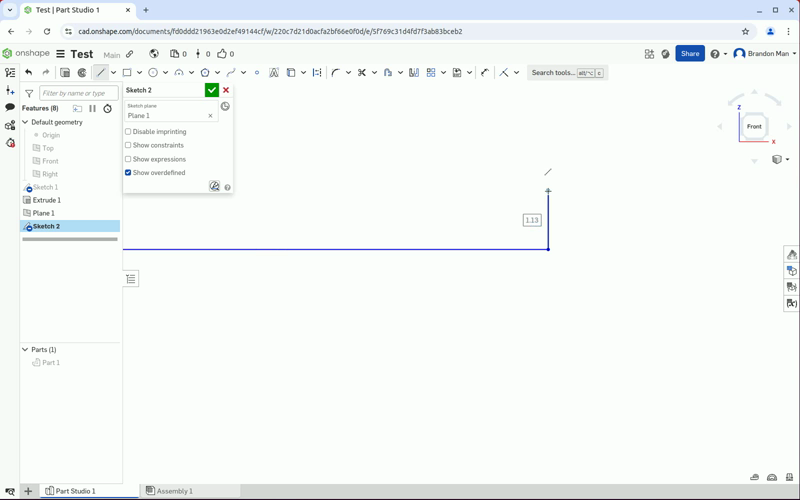
scroll(-6)
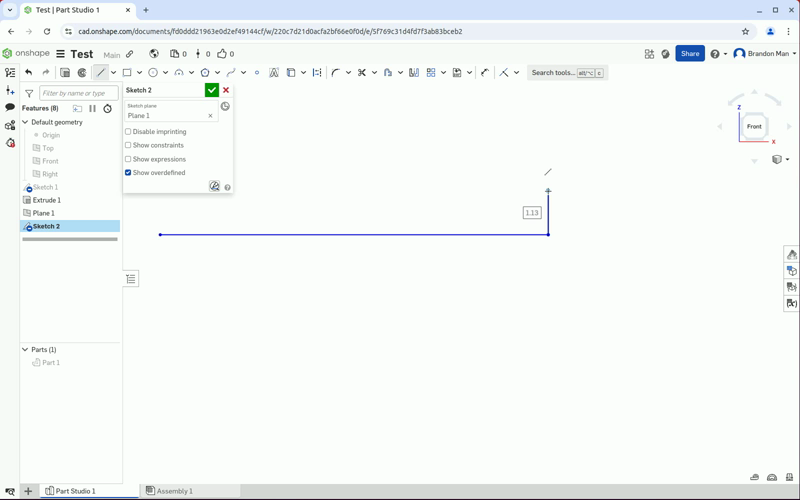
scroll(-6)
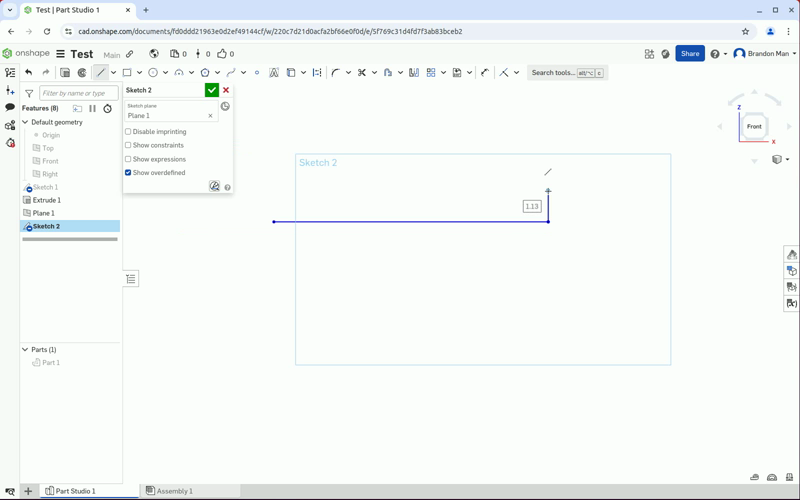
scroll(-6)
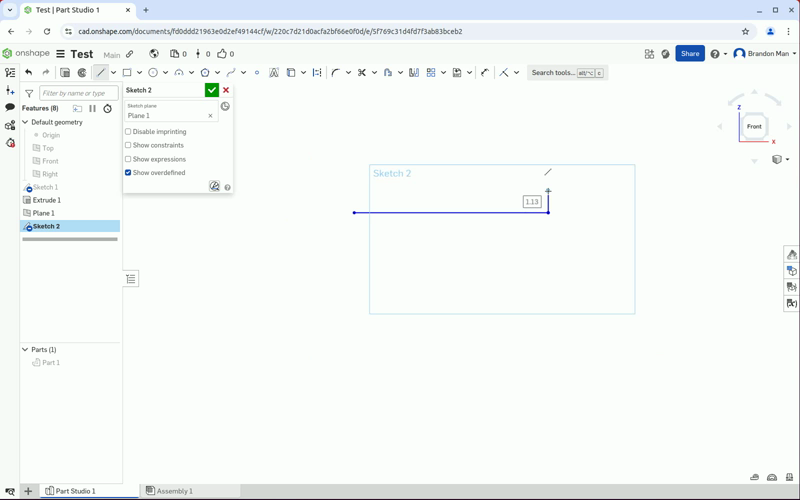
scroll(-6)
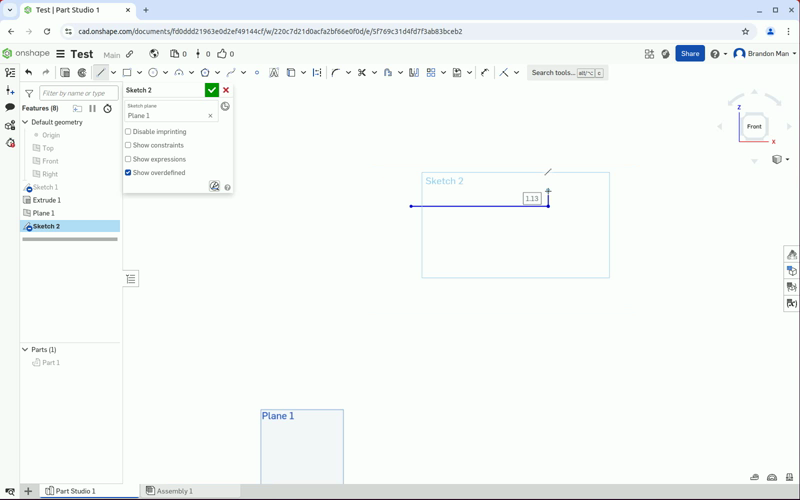
scroll(-6)
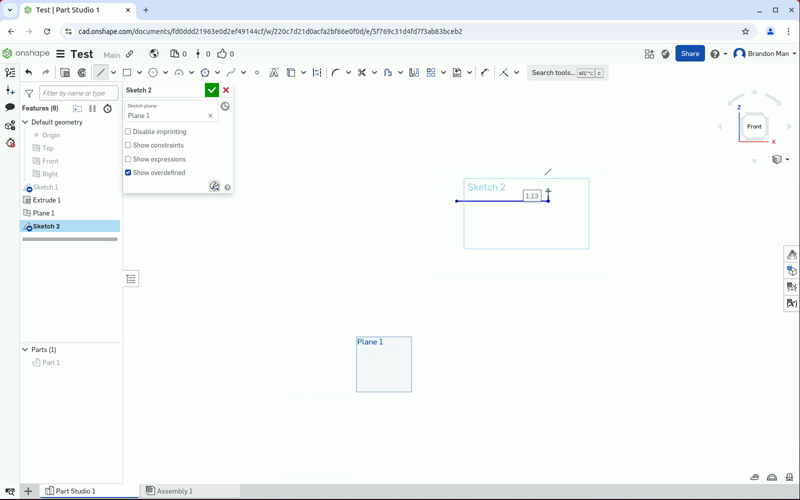
scroll(-6)
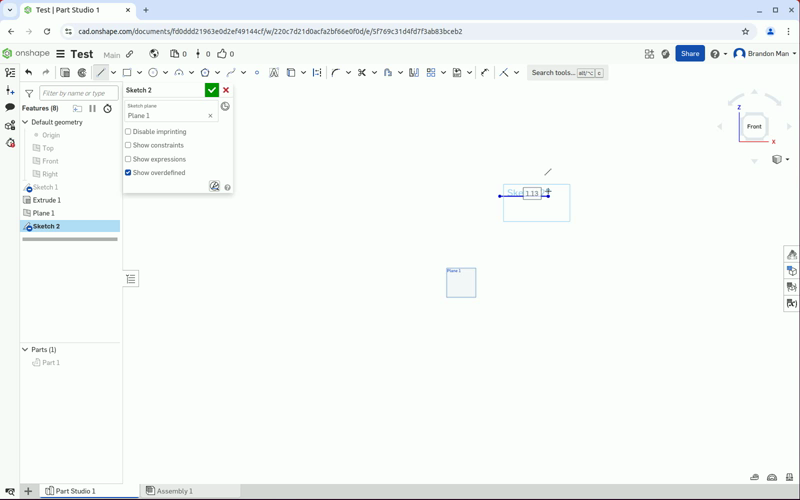
key_up(shift)
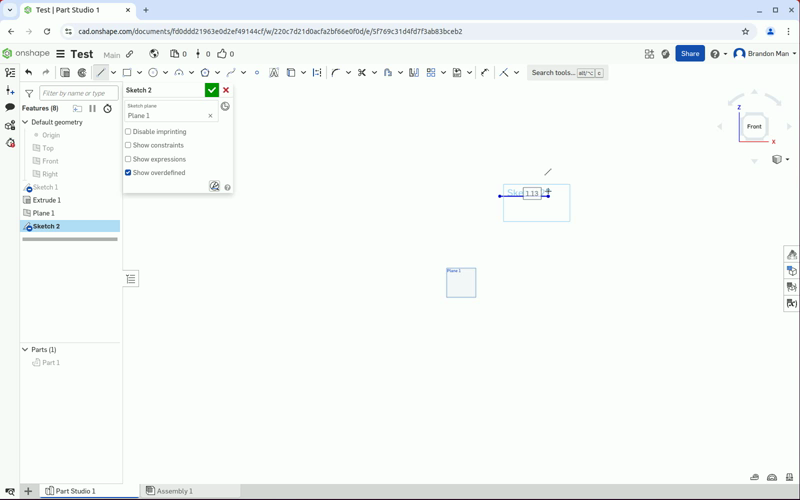
key_down(shift)
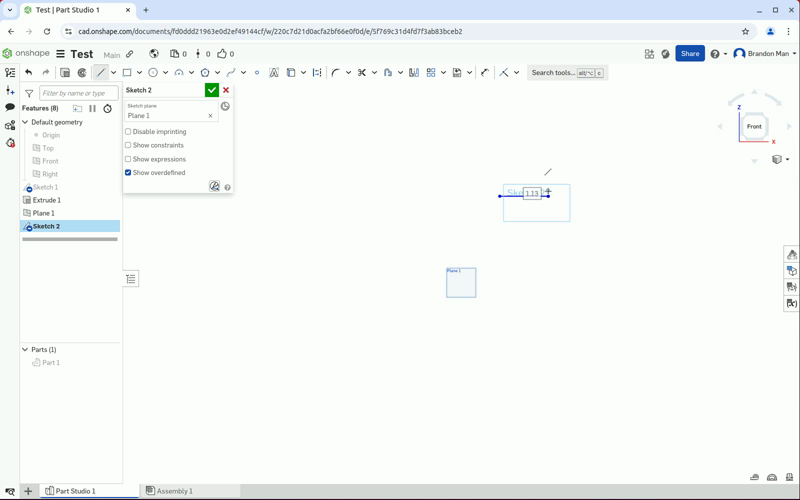
mouse_move(578, 190)
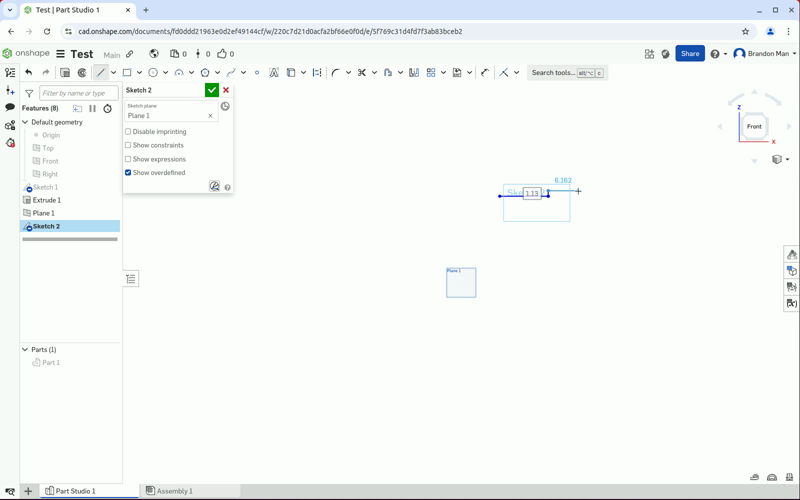
mouse_move(499, 190)
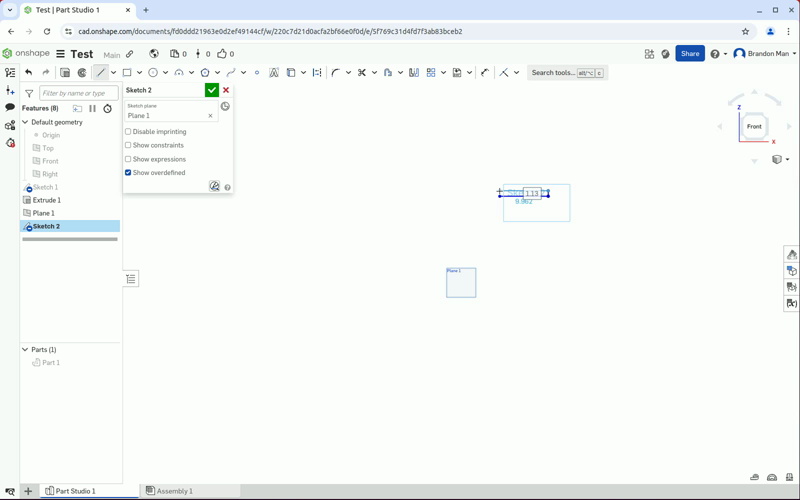
click(499, 190)
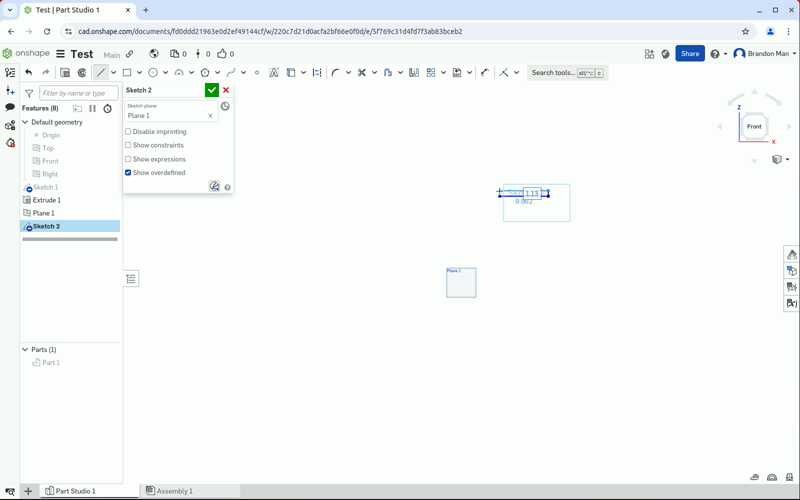
key_up(shift)
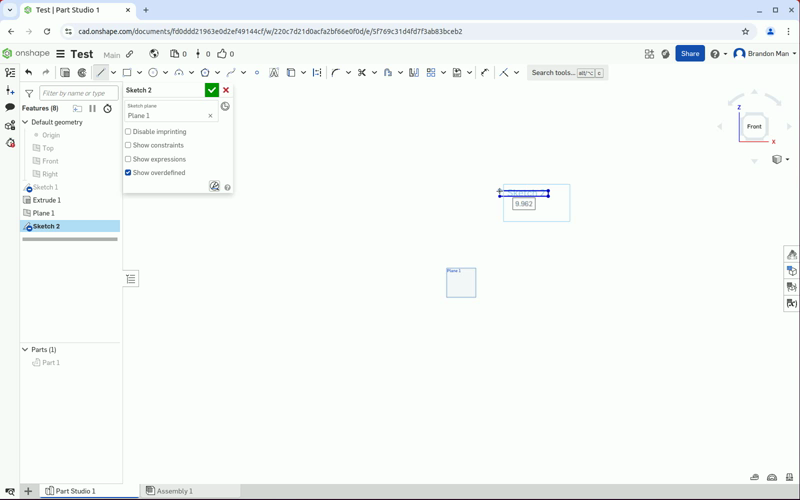
mouse_move(529, 190)
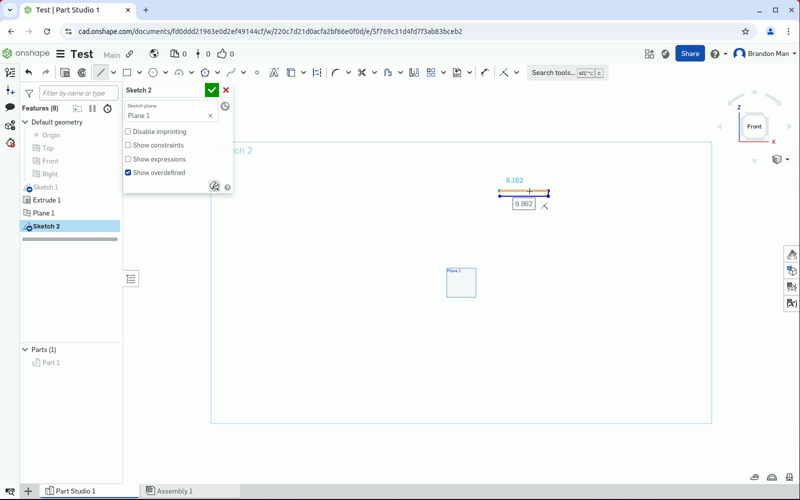
key_down(shift)
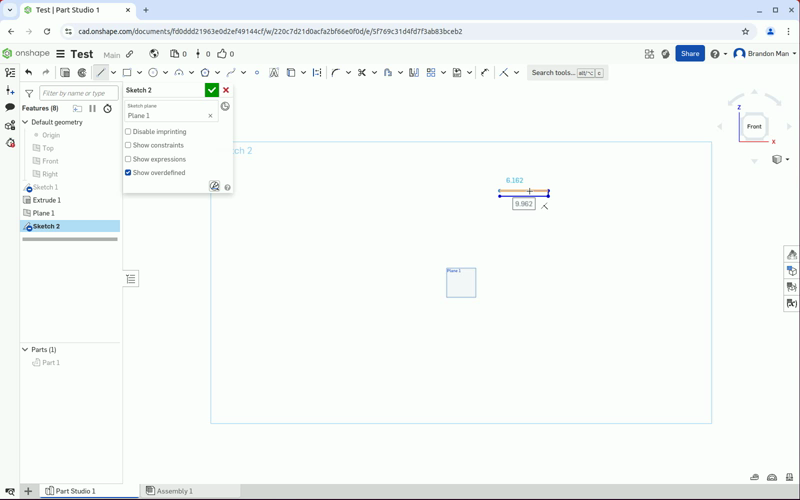
mouse_move(499, 196)
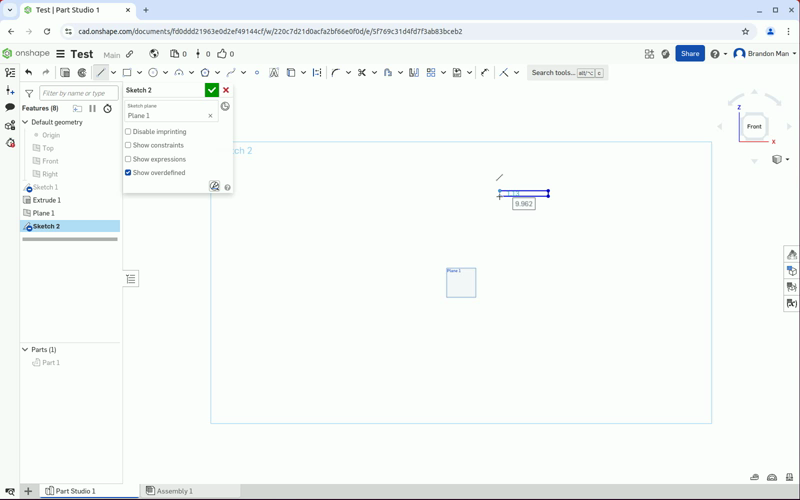
scroll(6)
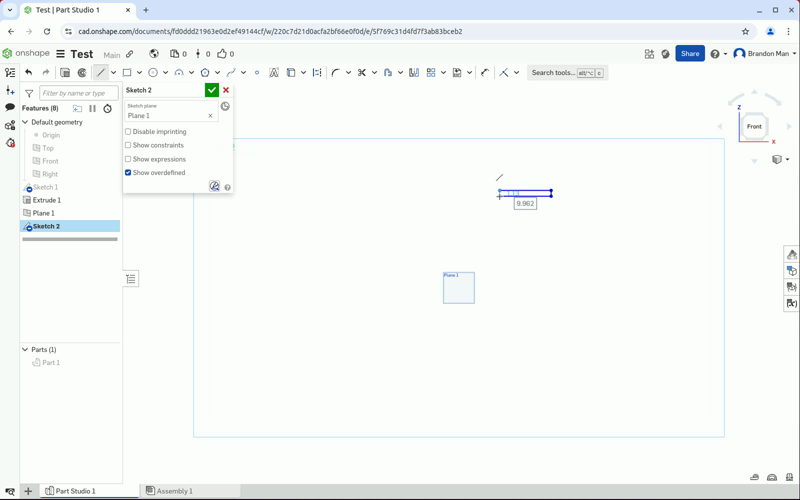
scroll(6)
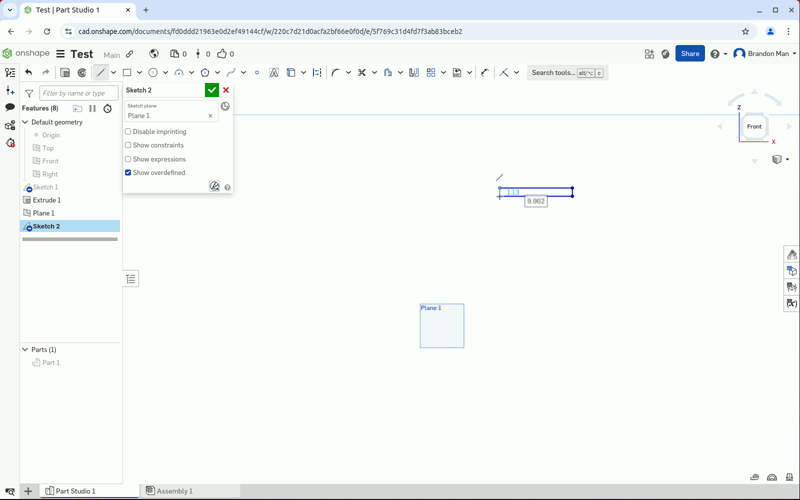
scroll(6)
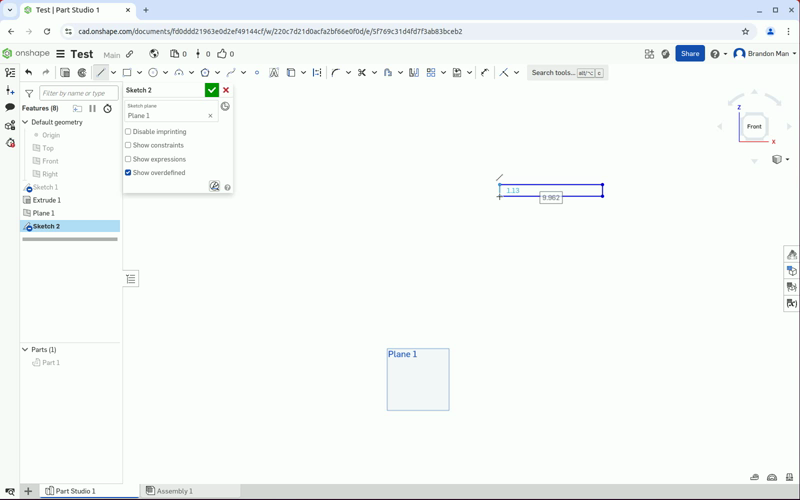
scroll(6)
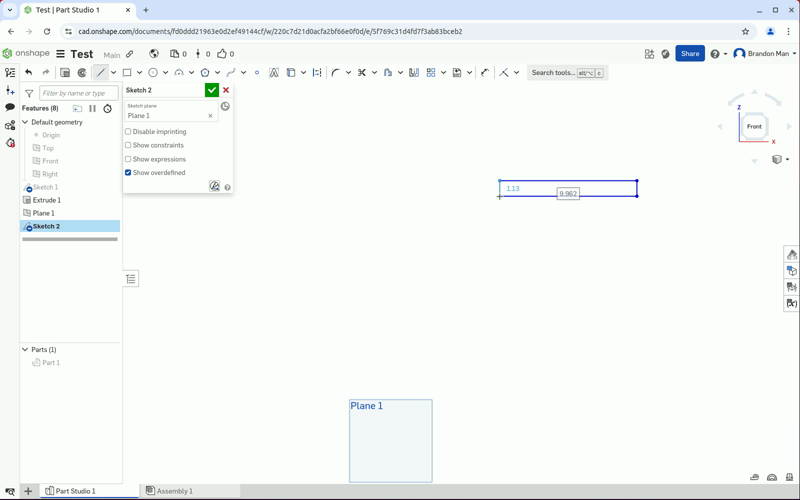
scroll(6)
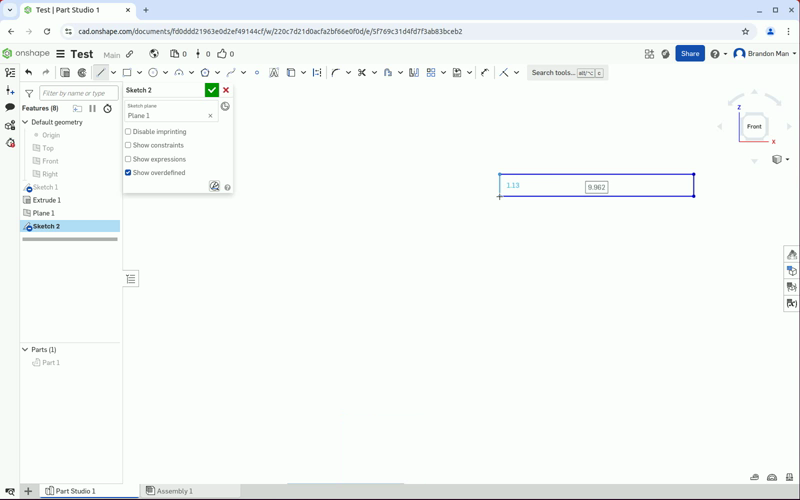
scroll(6)
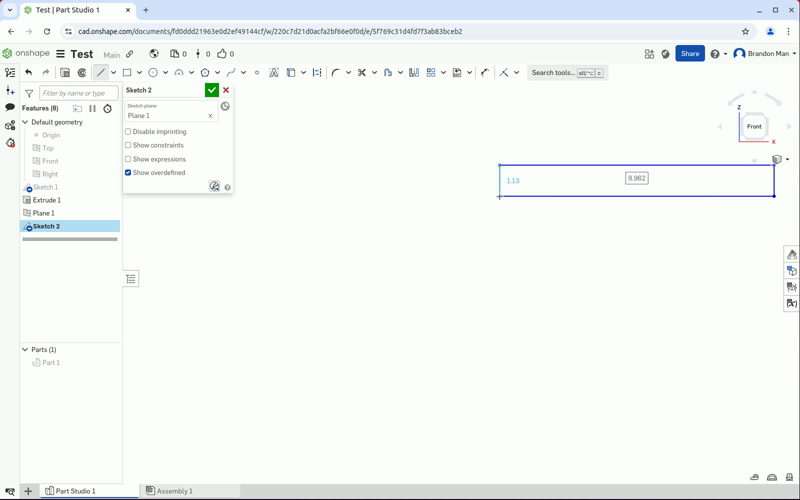
scroll(6)
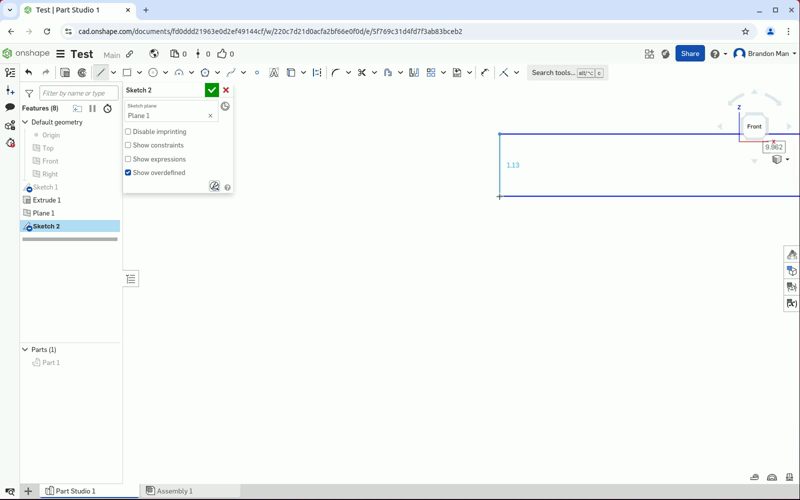
key_up(shift)
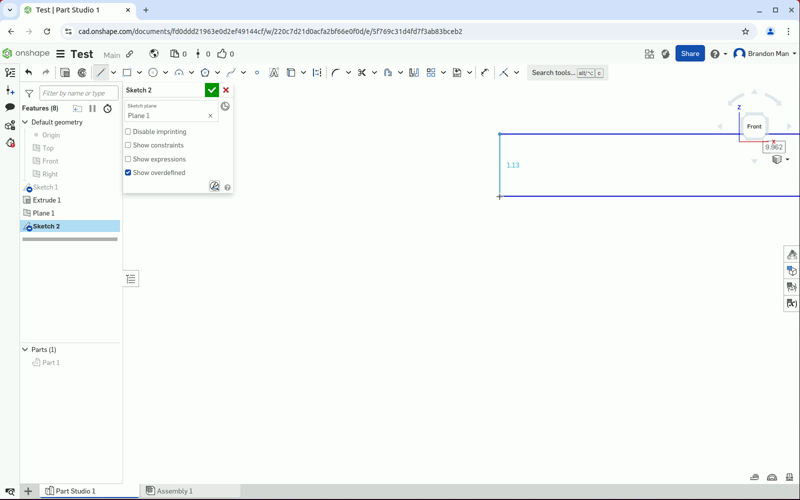
click(499, 196)
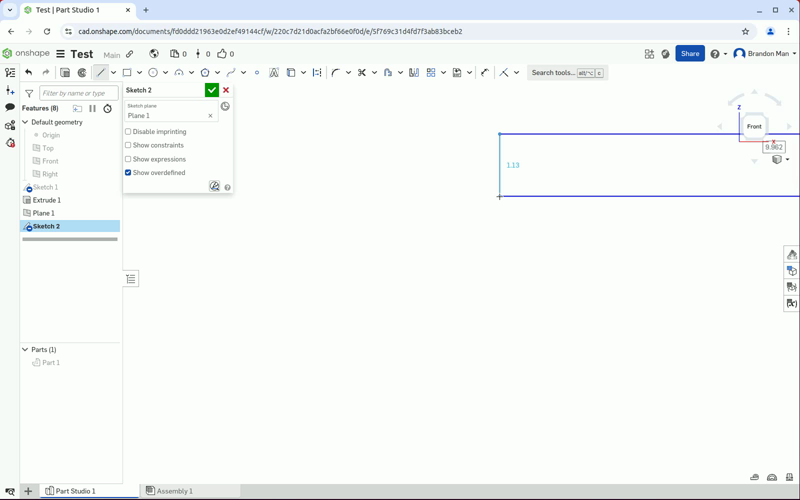
scroll(-6)
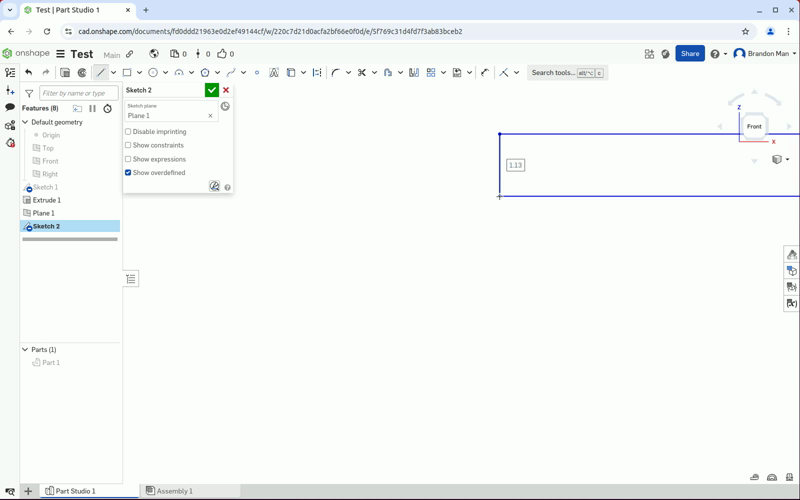
scroll(-6)
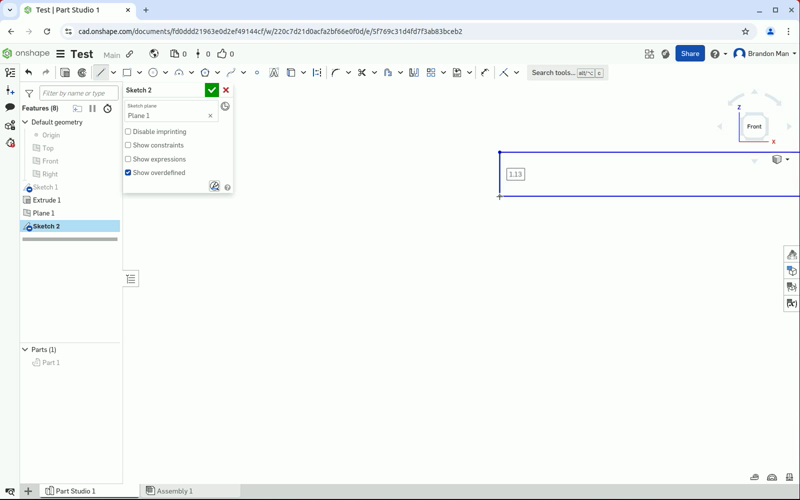
scroll(-6)
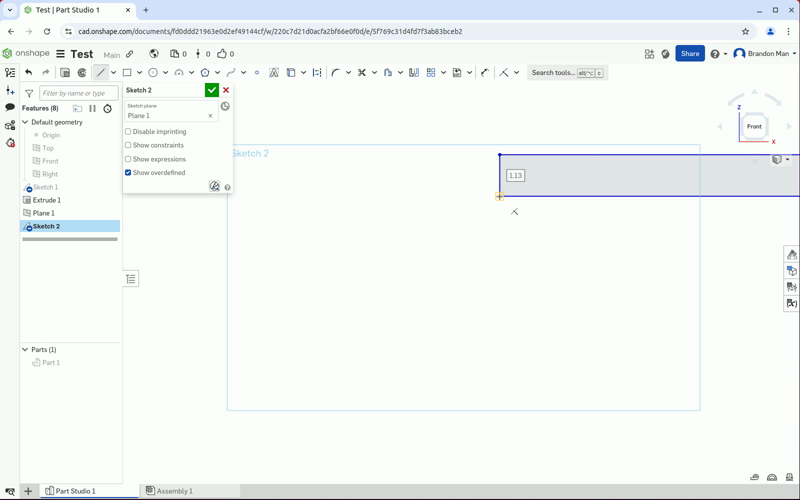
scroll(-6)
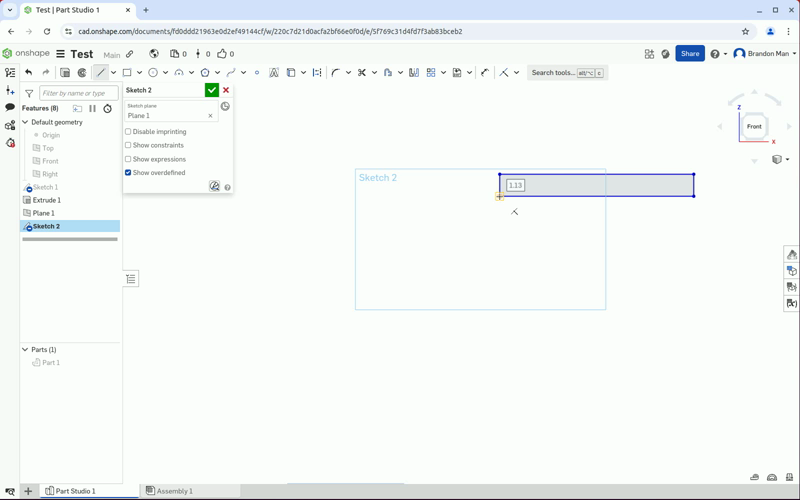
scroll(-6)
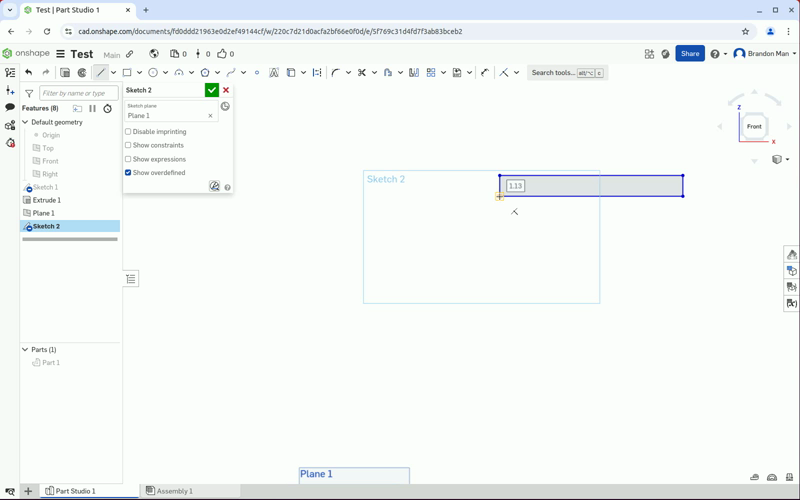
scroll(-6)
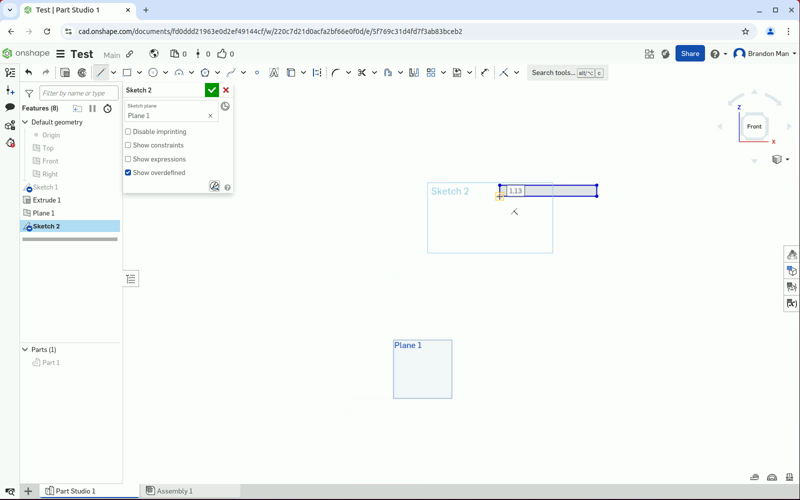
scroll(-6)
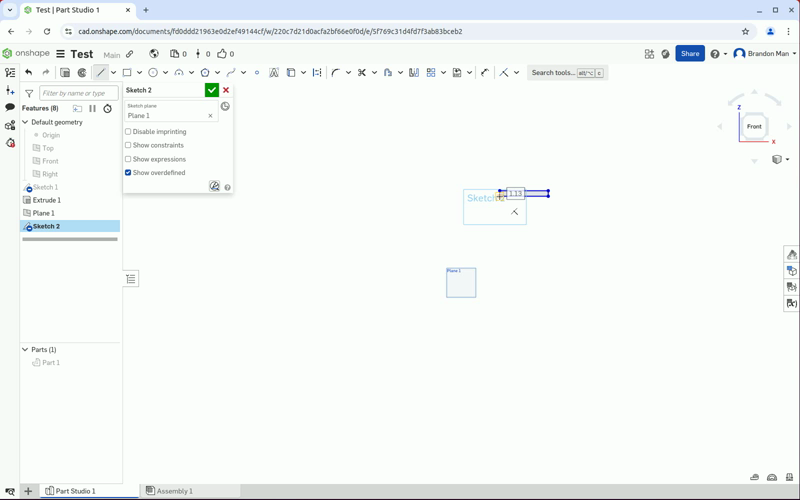
key(esc)
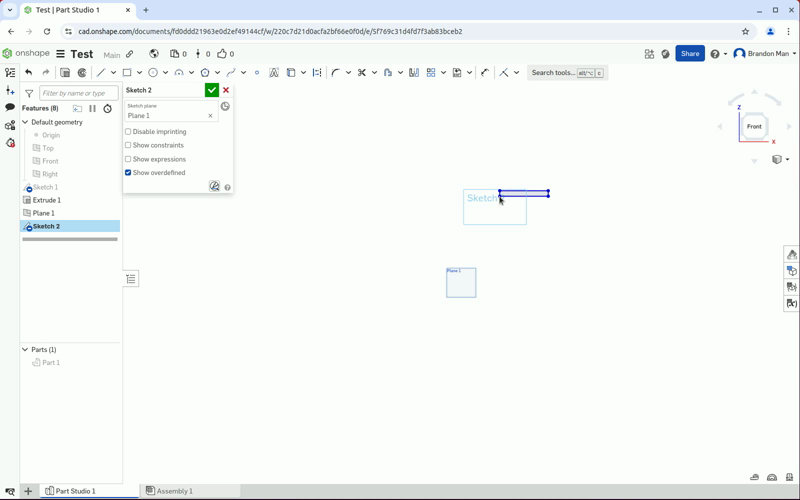
mouse_move(505, 194)
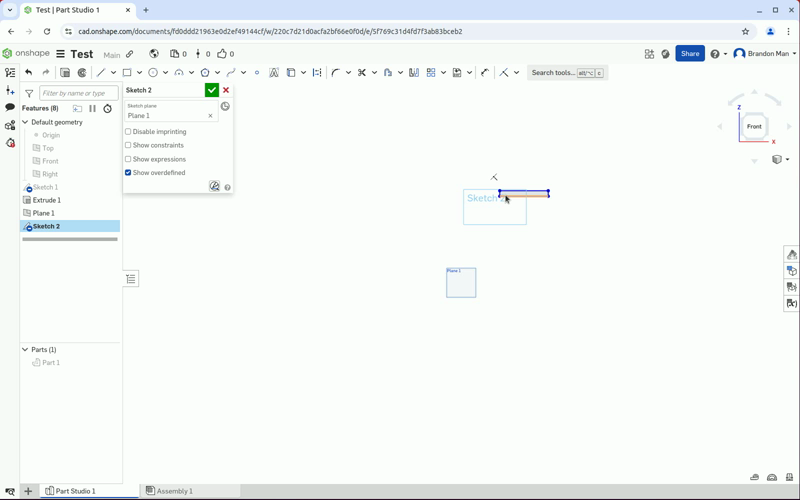
scroll(6)
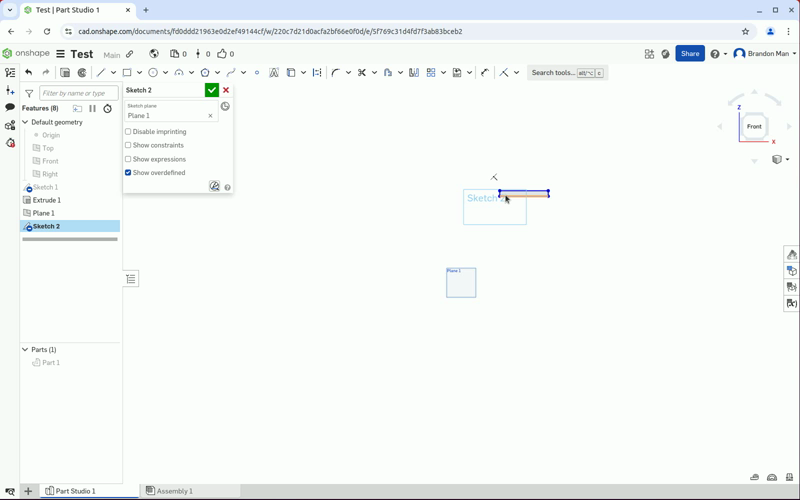
scroll(6)
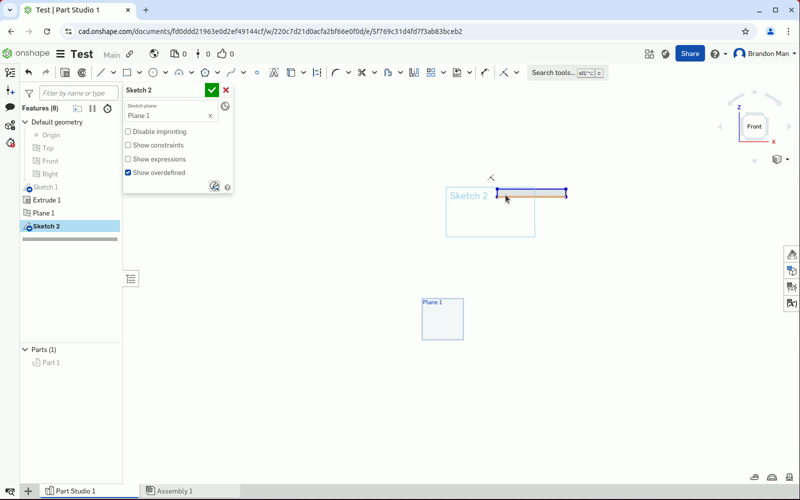
scroll(6)
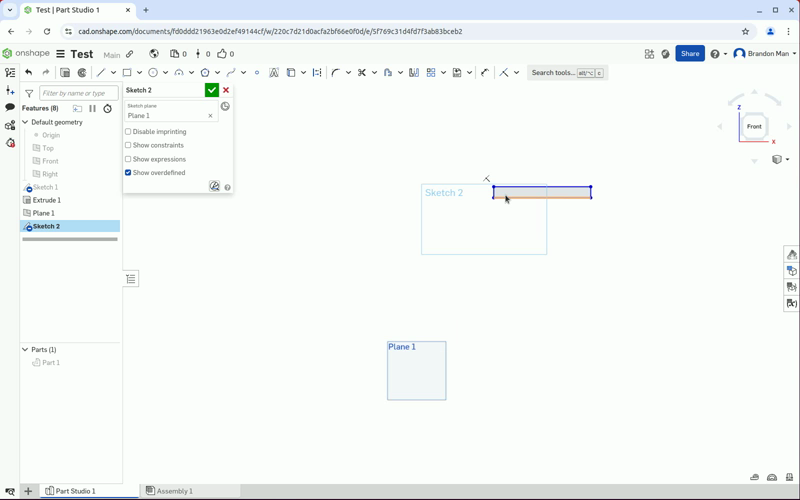
scroll(6)
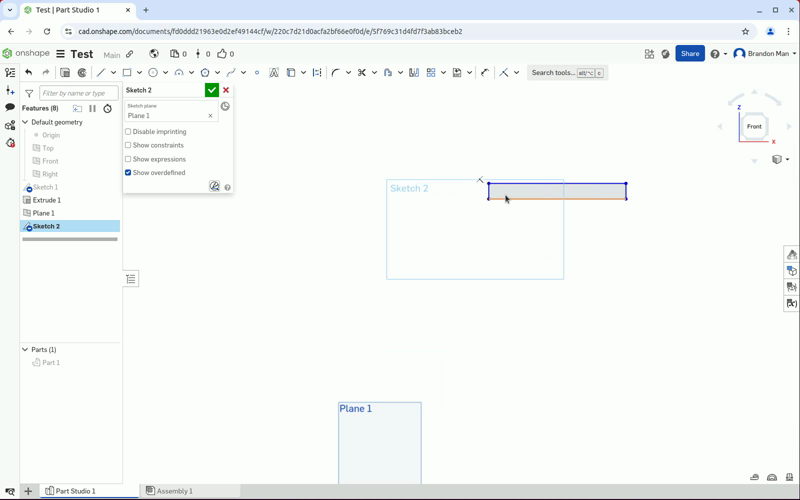
scroll(6)
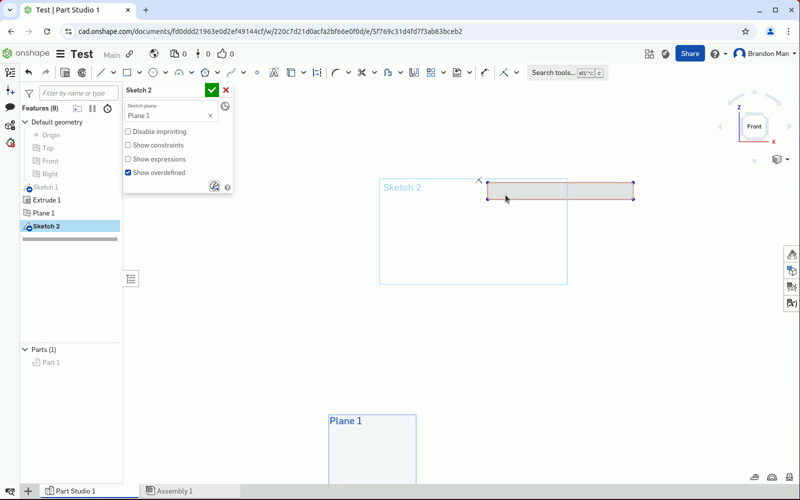
scroll(6)
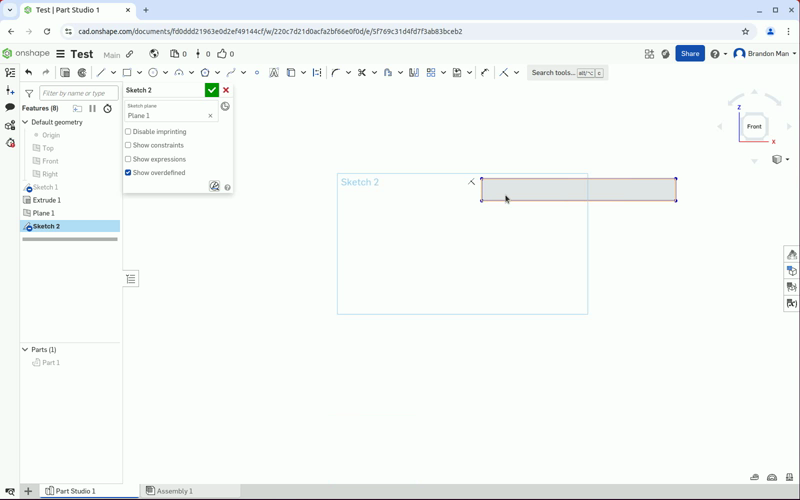
scroll(6)
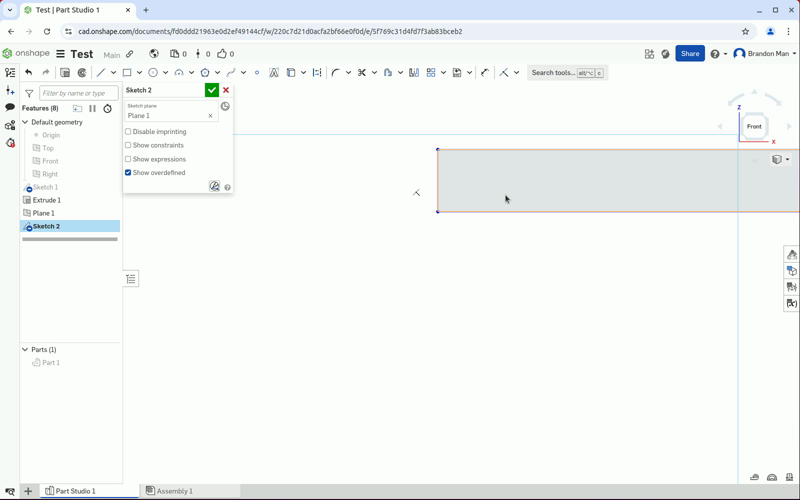
click(505, 194)
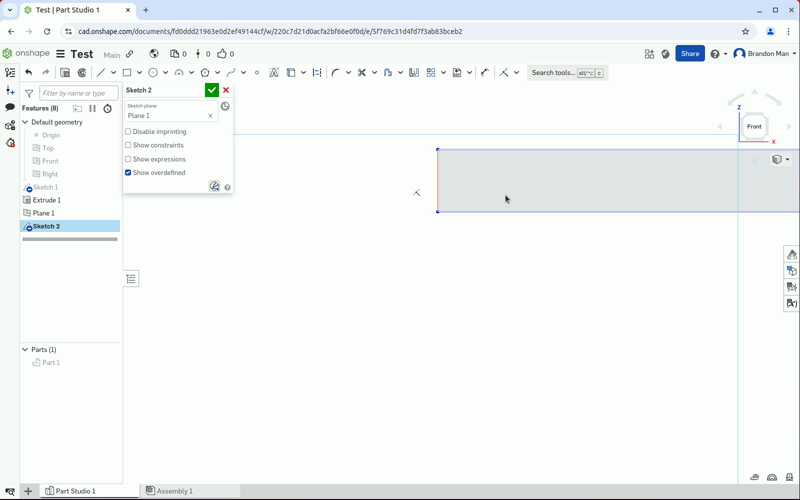
scroll(-6)
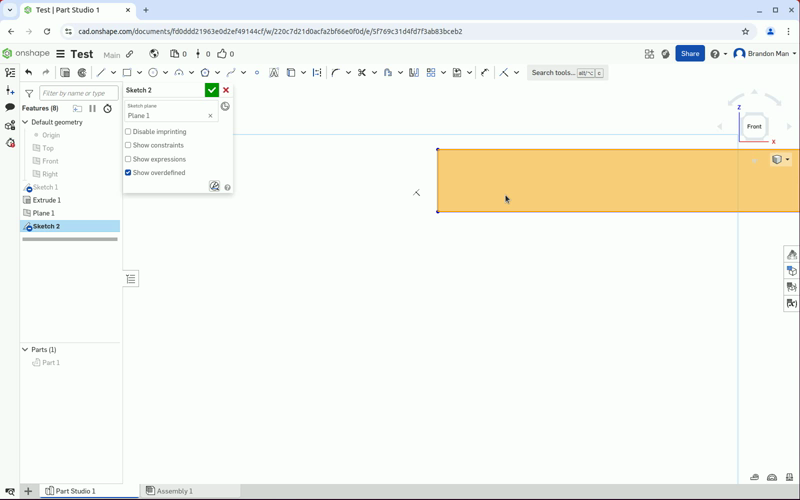
scroll(-6)
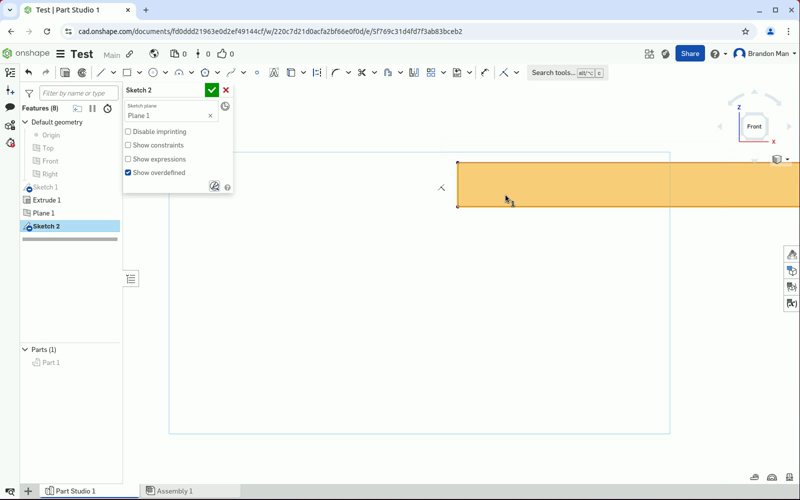
scroll(-6)
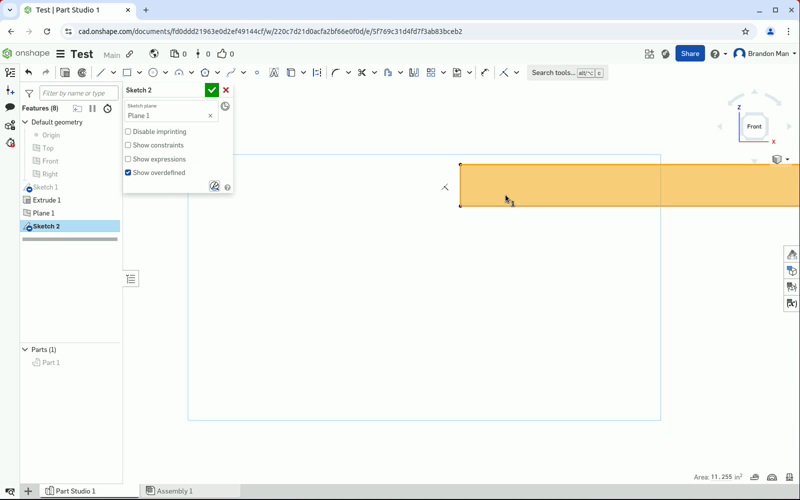
scroll(-6)
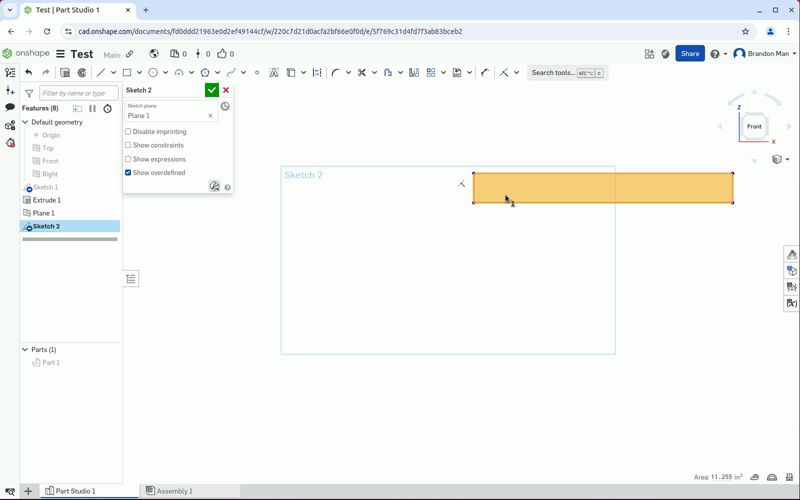
scroll(-6)
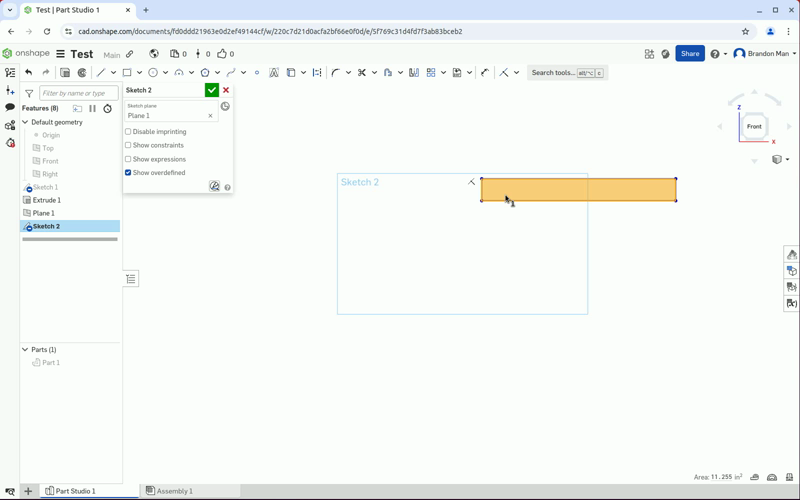
scroll(-6)
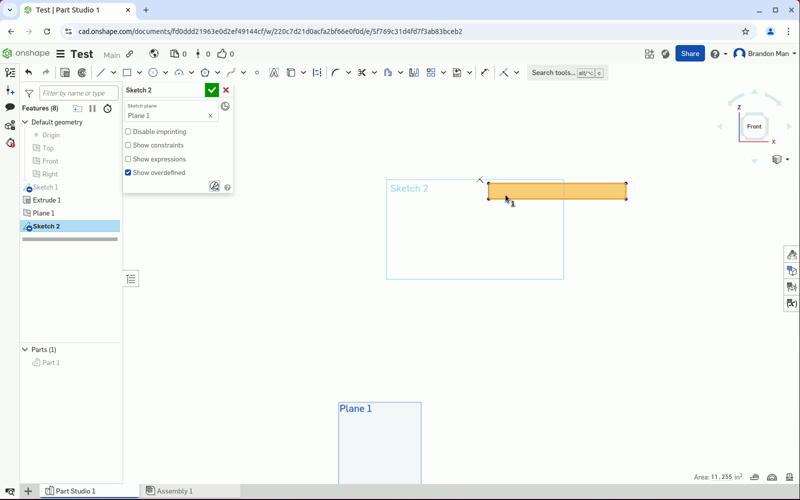
scroll(-6)
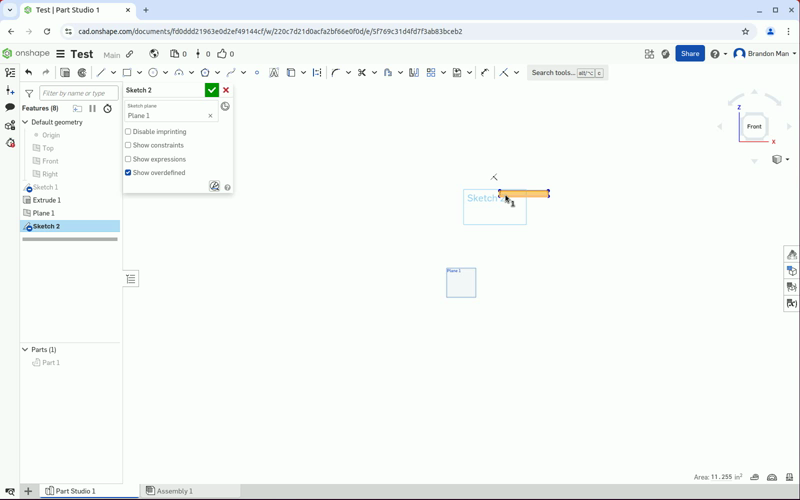
mouse_move(73, 352)
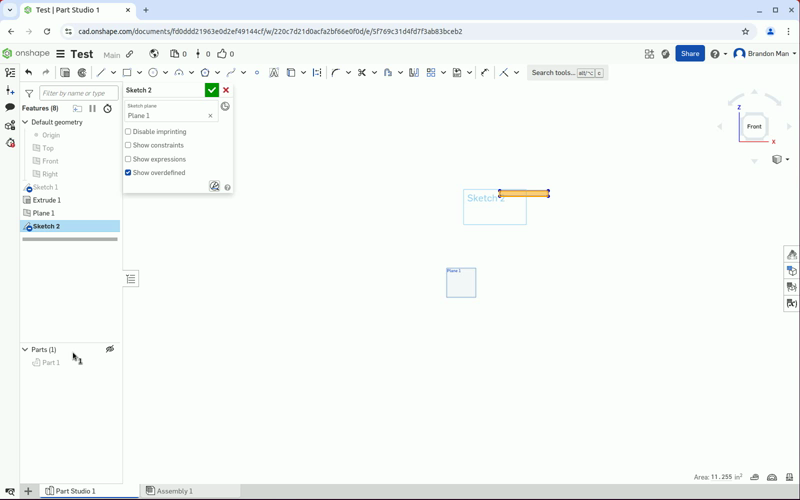
key(shift+y)
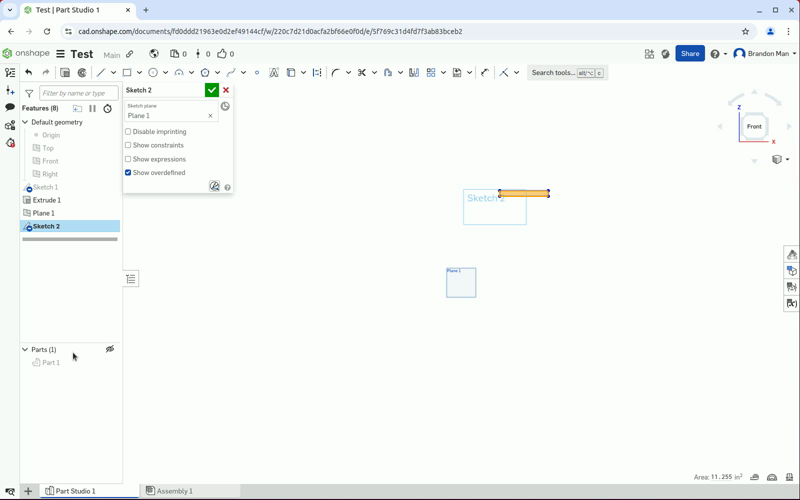
key(shift+e)
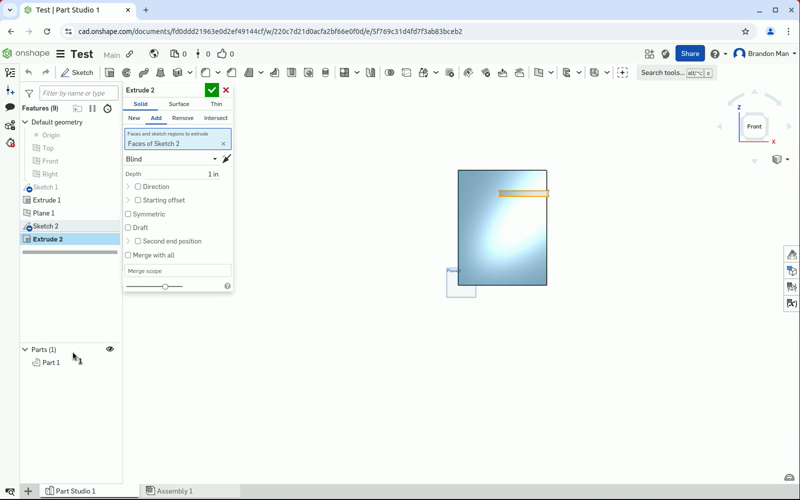
mouse_move(143, 106)
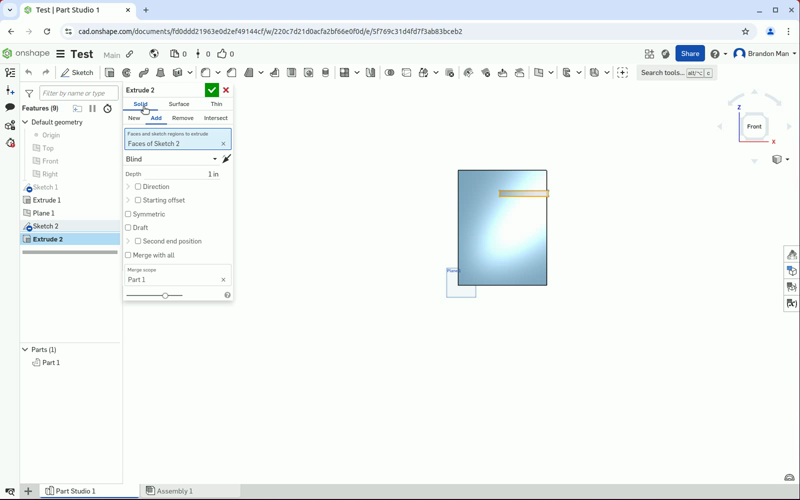
click(143, 106)
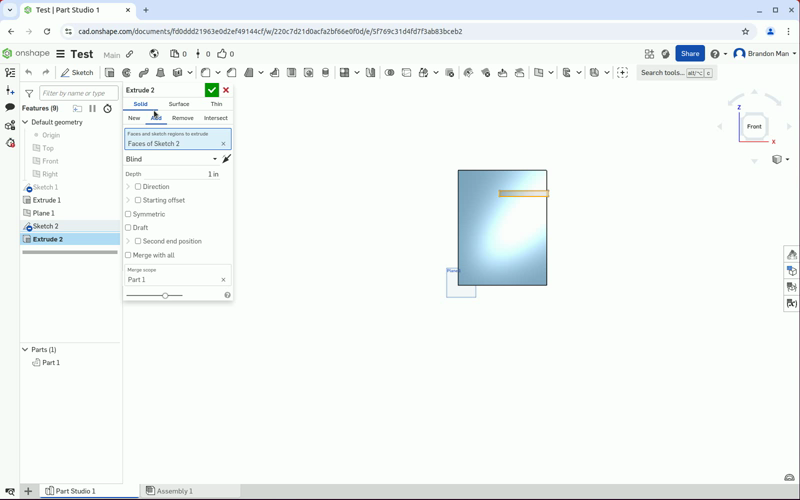
mouse_move(186, 120)
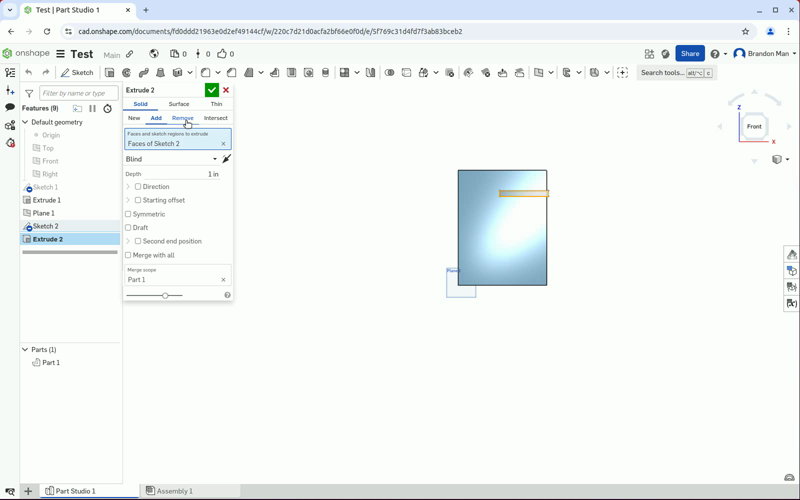
click(186, 120)
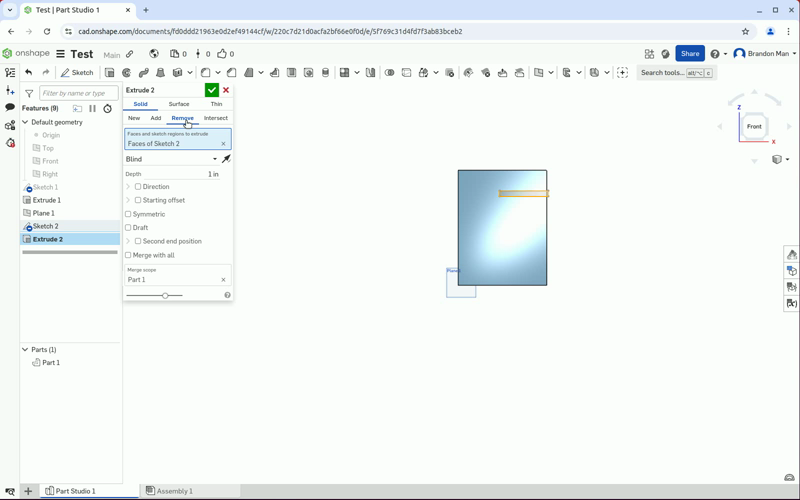
key(tab, 4)
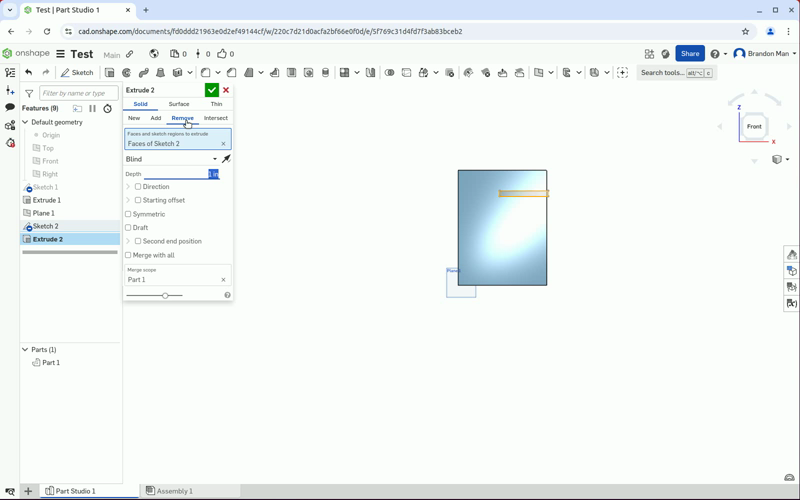
text(22.627)
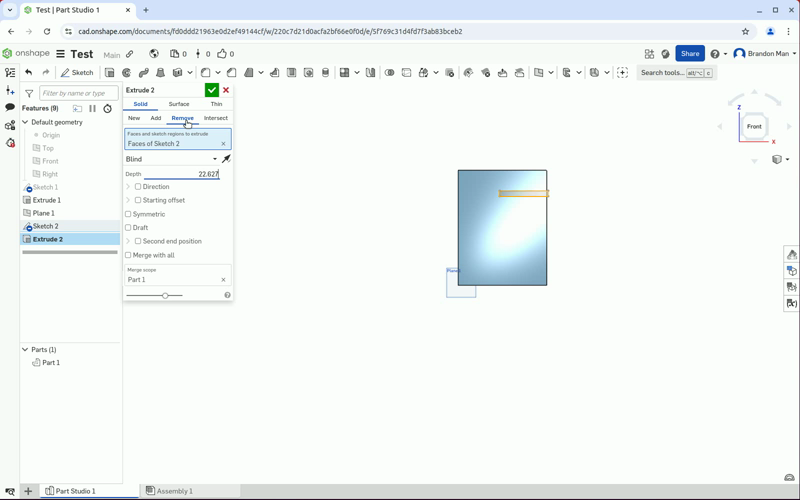
key(tab, 6)
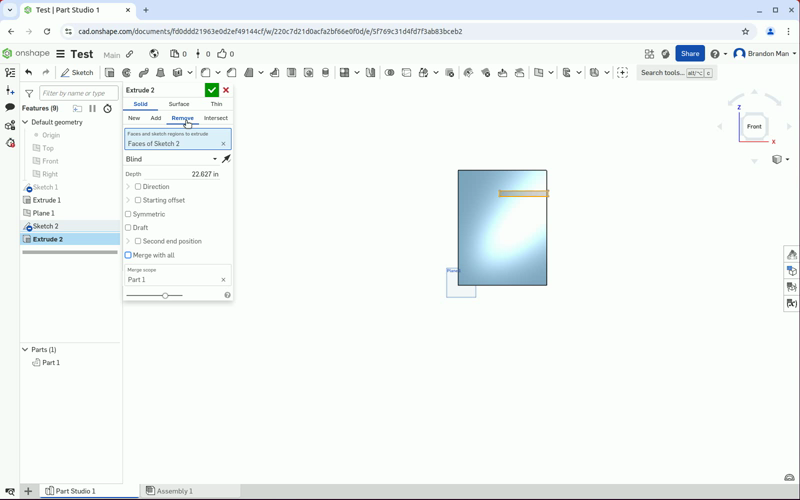
key(space)
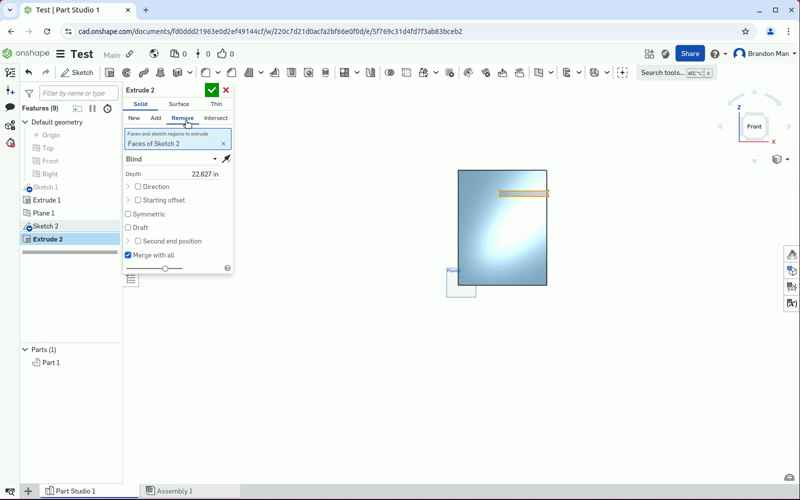
key(enter)
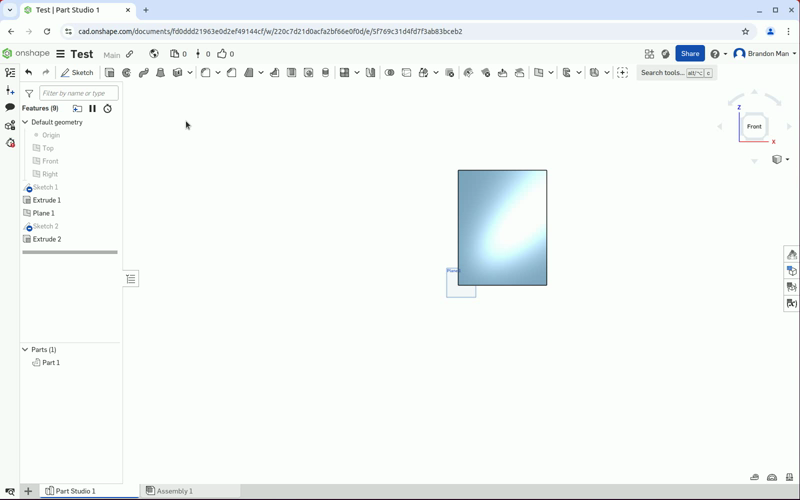
key(shift+h)
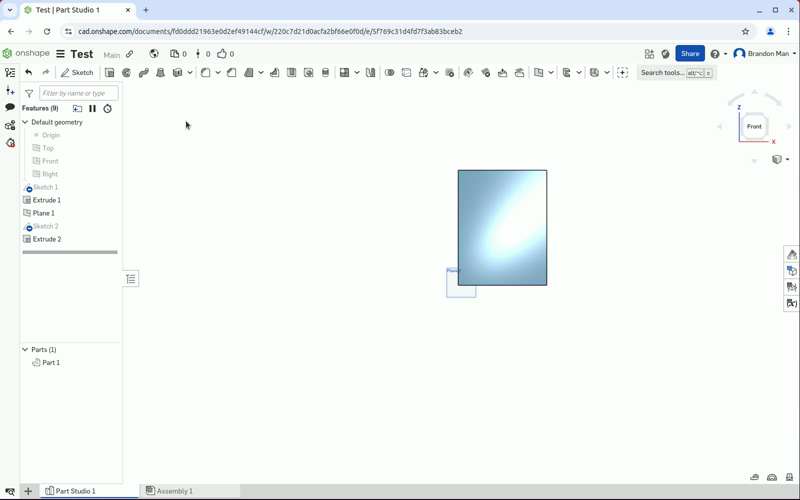
key(shift+h)
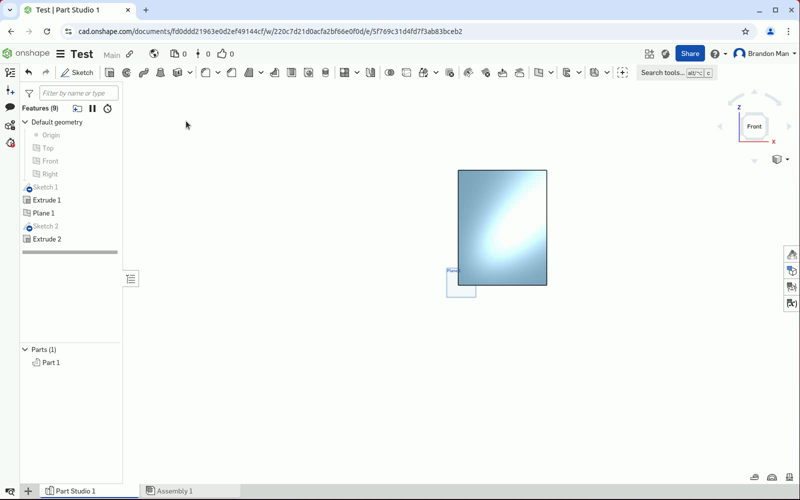
mouse_move(73, 189)
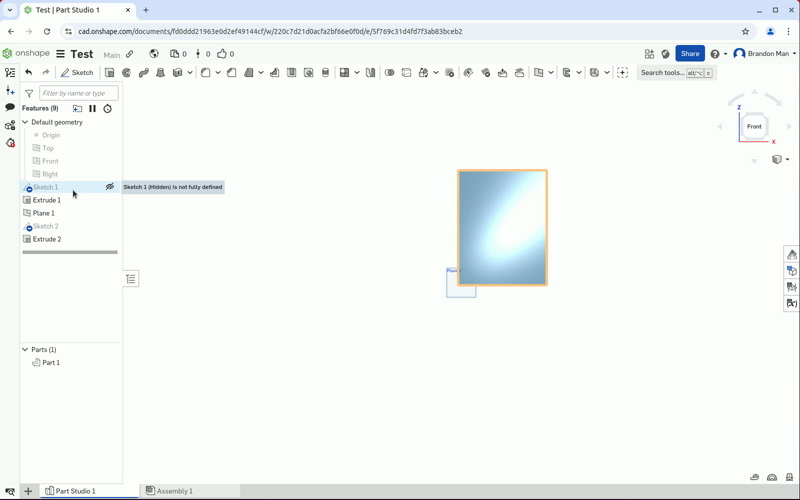
click(73, 189)
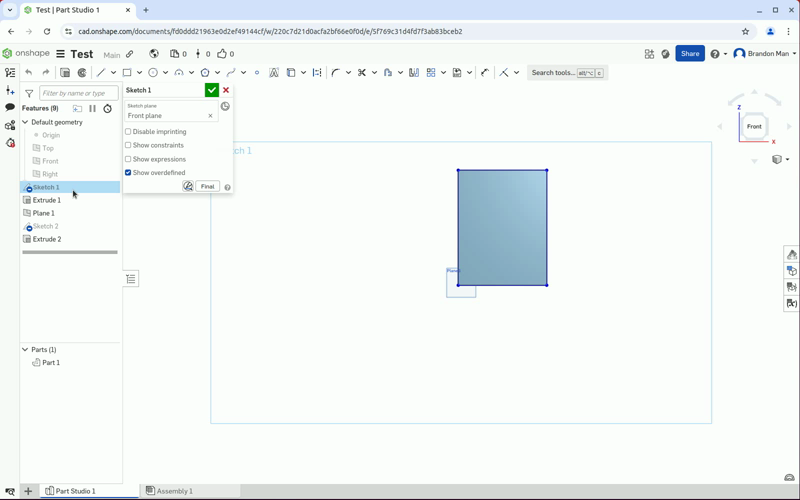
mouse_move(229, 92)
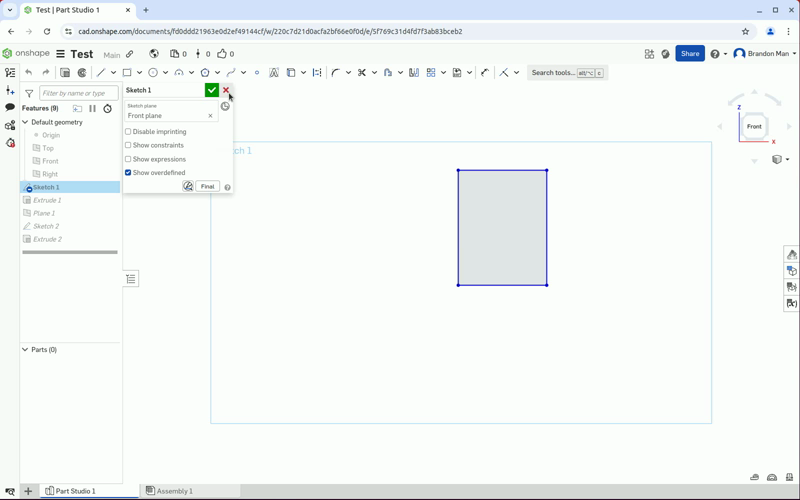
click(229, 92)
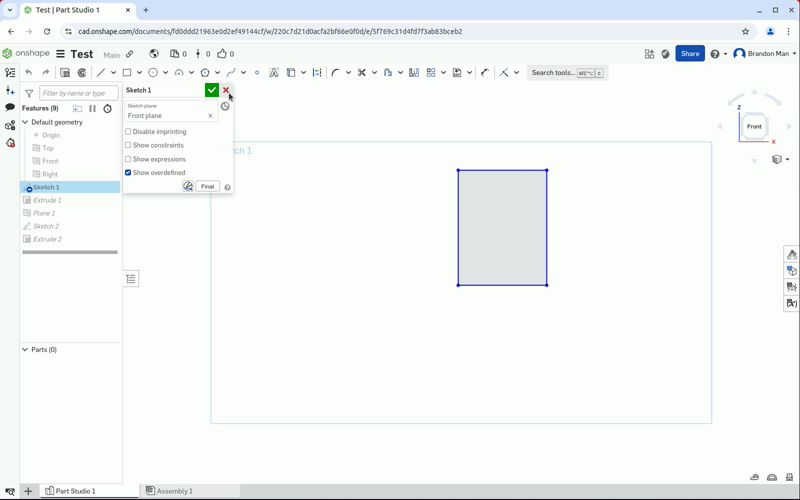
key(shift+s)
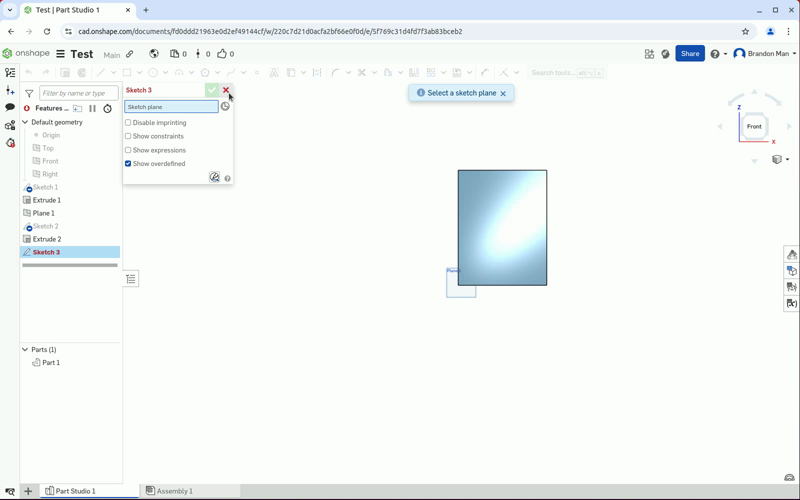
mouse_move(73, 215)
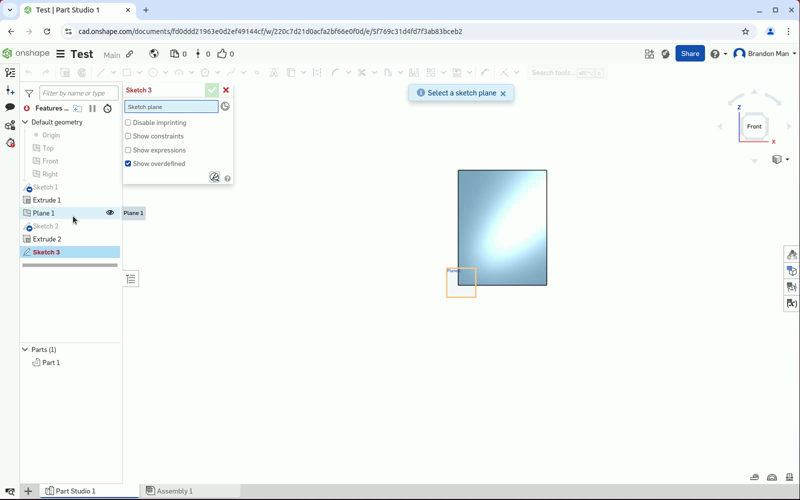
click(73, 215)
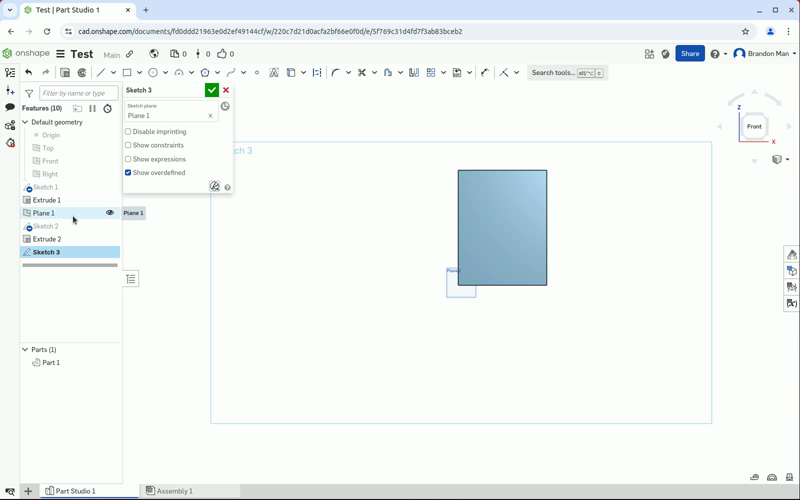
mouse_move(73, 352)
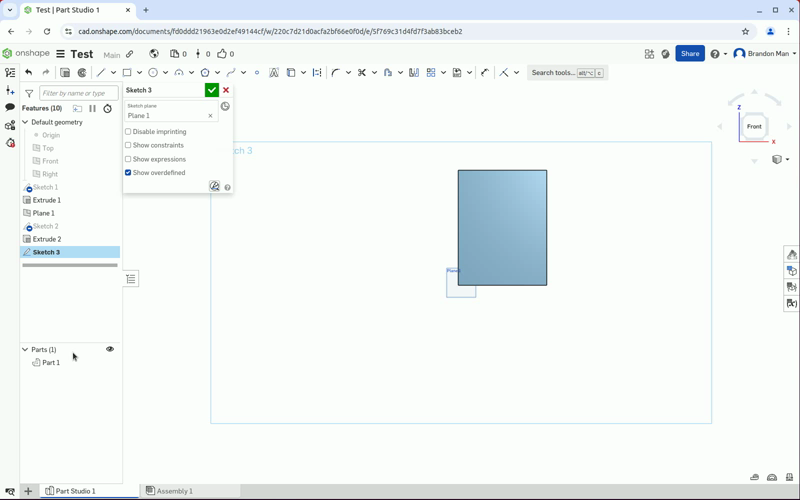
key(y)
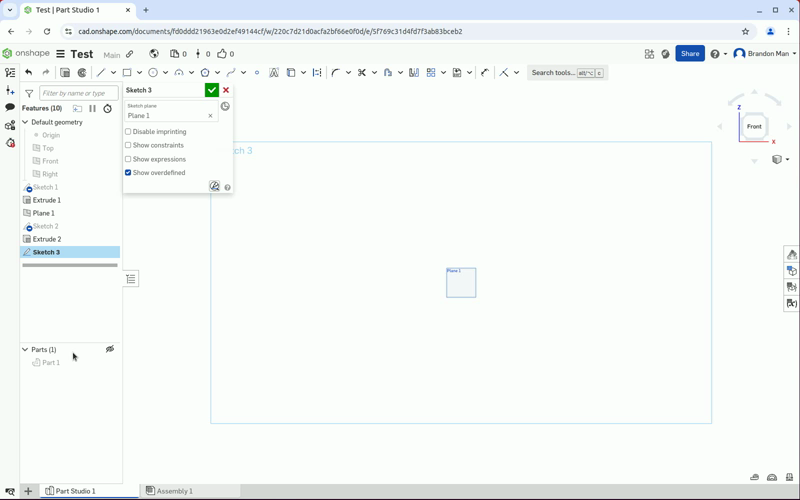
key(l)
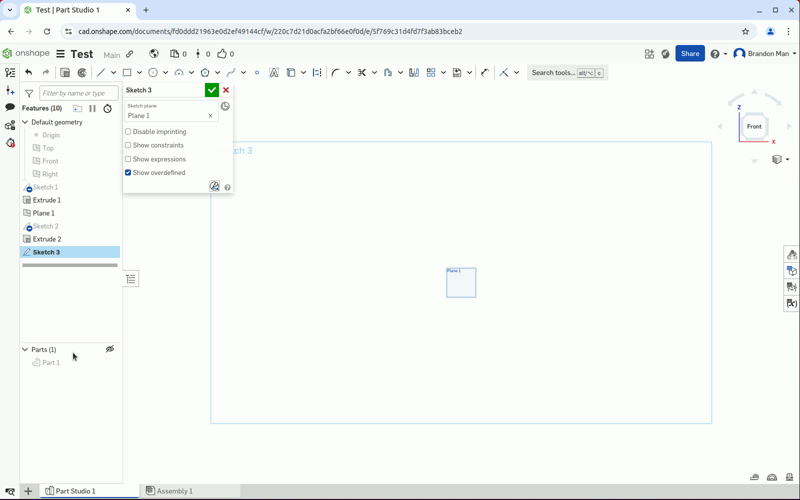
key_down(shift)
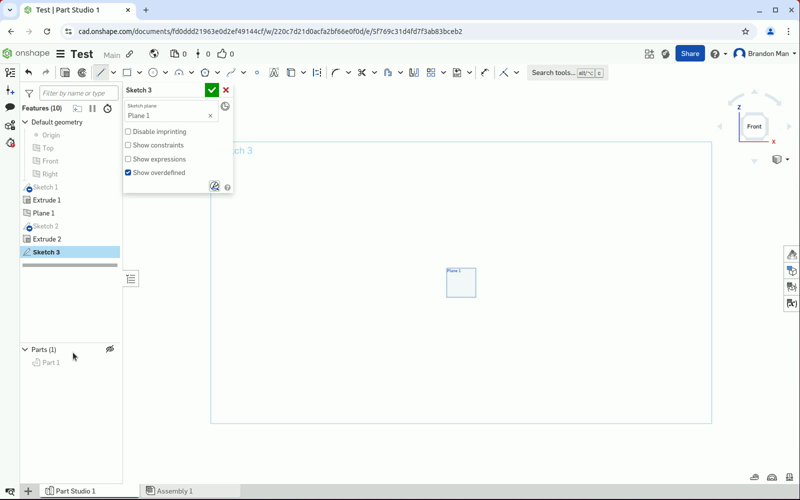
mouse_move(505, 255)
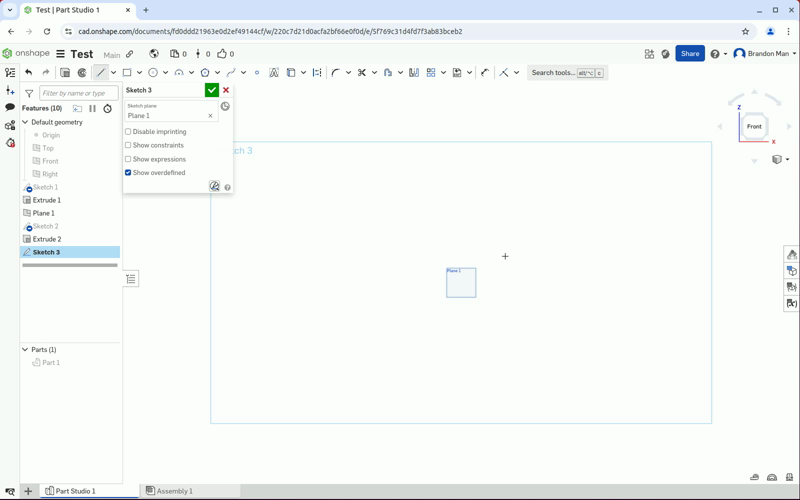
click(505, 255)
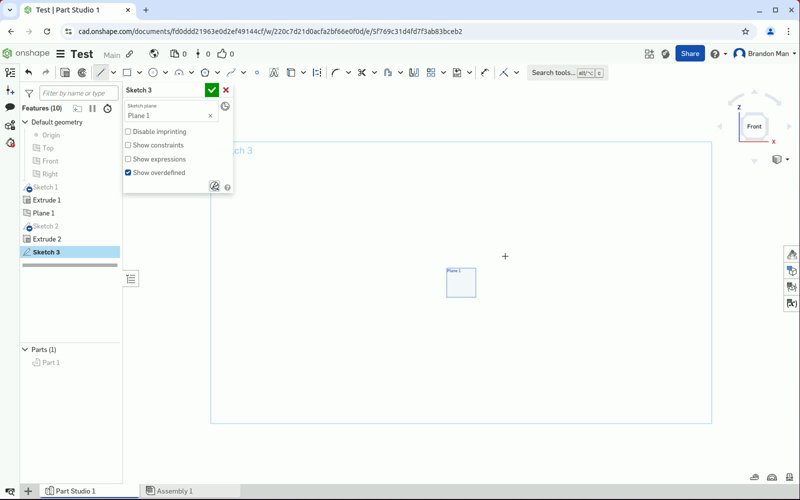
key_up(shift)
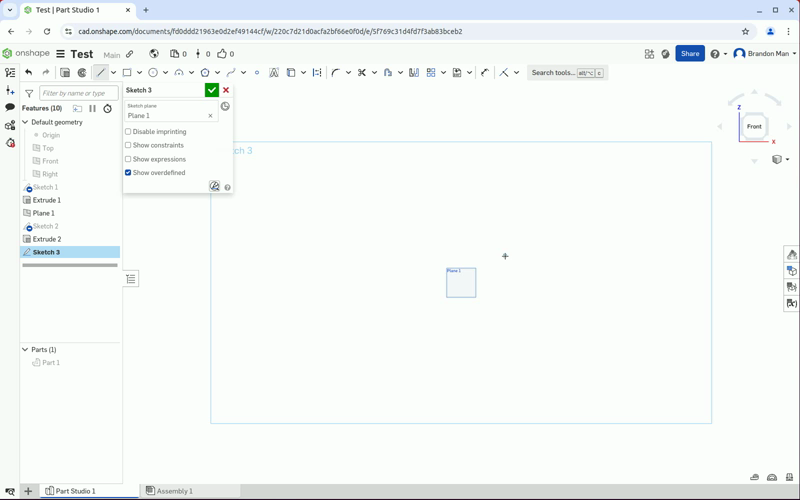
key_down(shift)
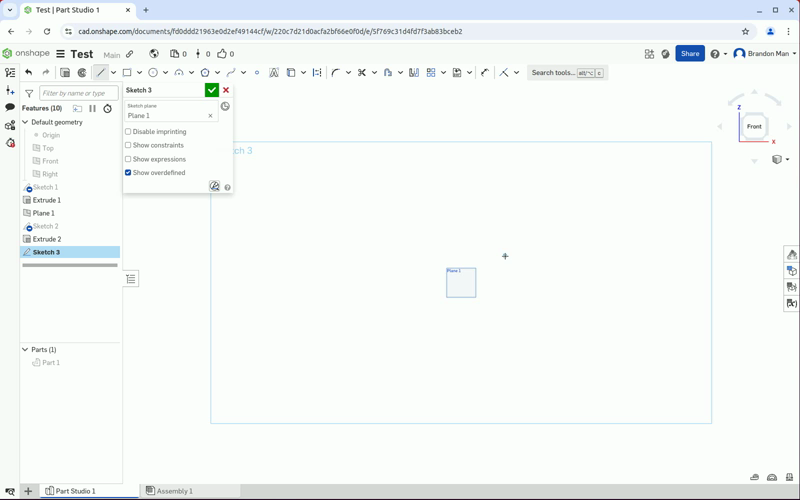
mouse_move(535, 255)
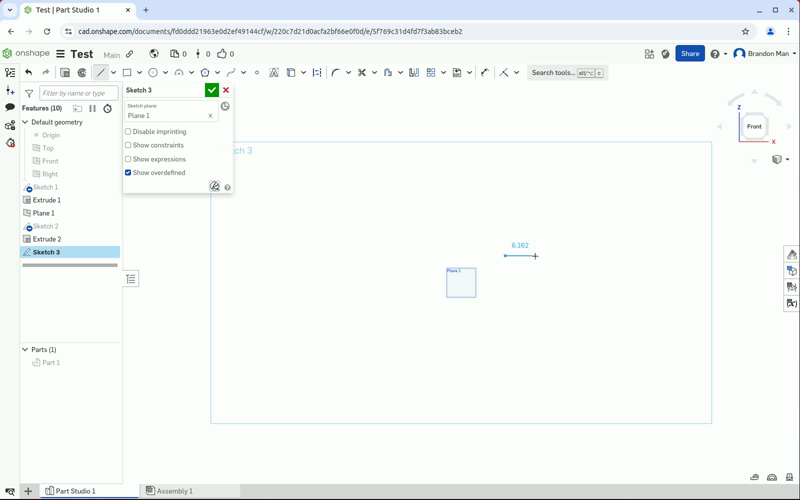
mouse_move(529, 255)
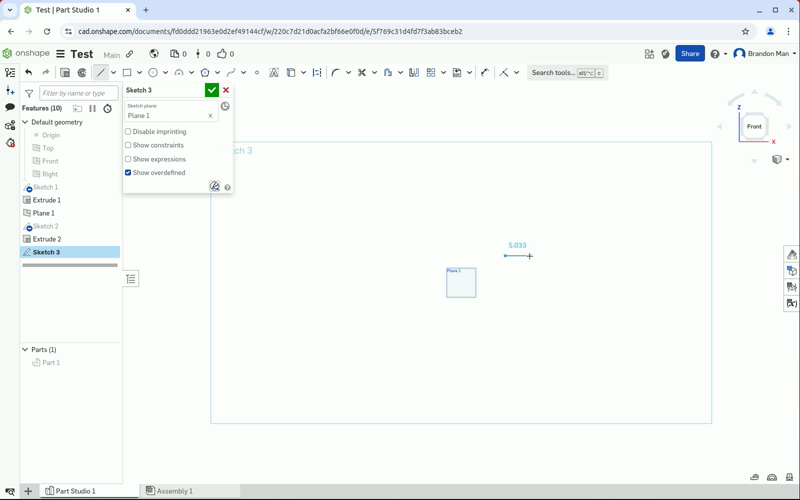
click(529, 255)
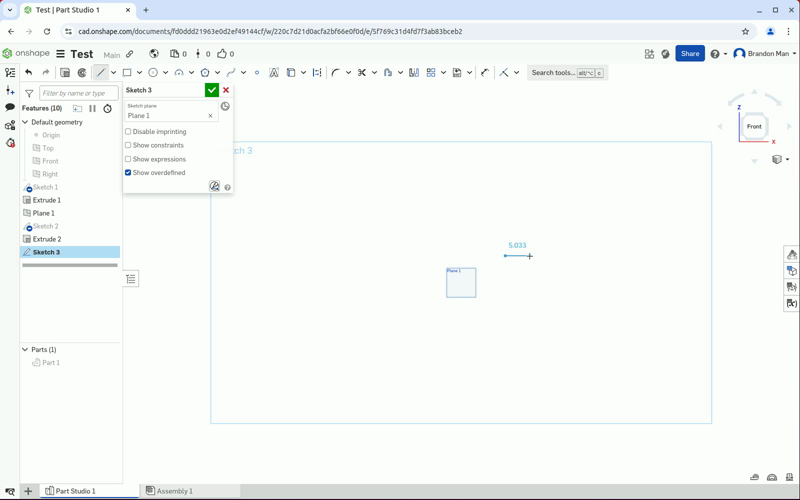
key_up(shift)
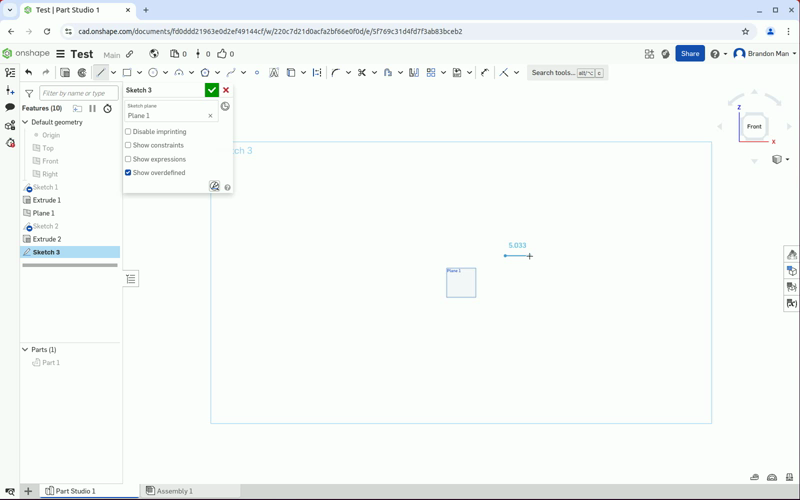
key(esc)
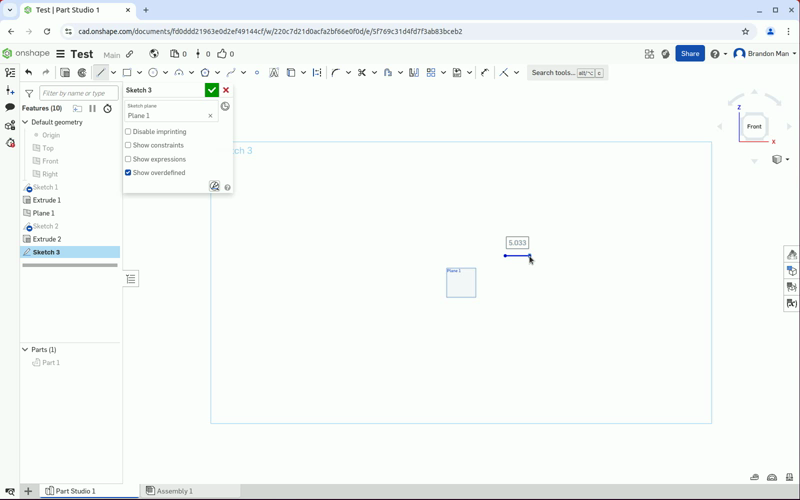
key(a)
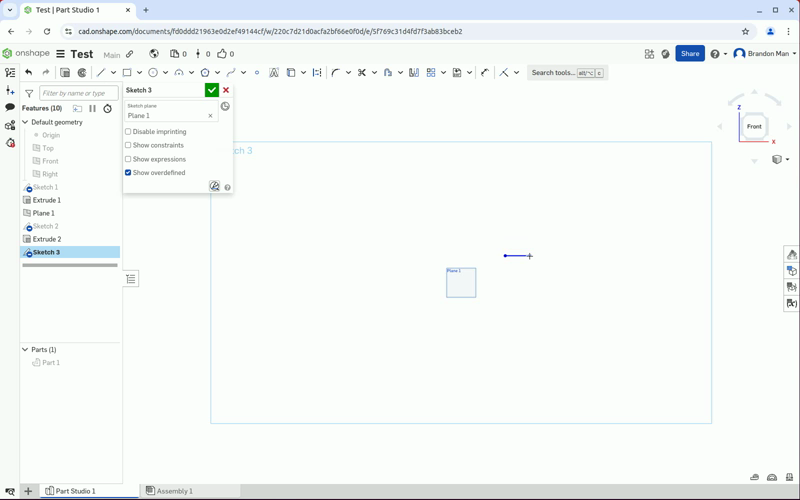
mouse_move(529, 255)
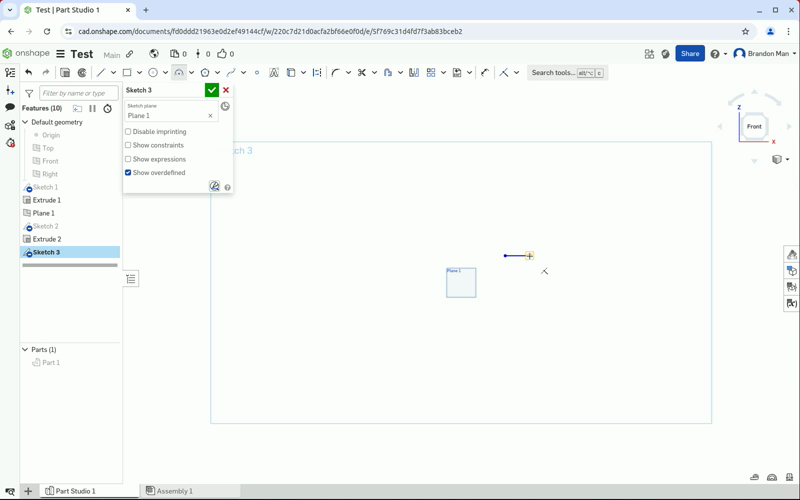
click(529, 255)
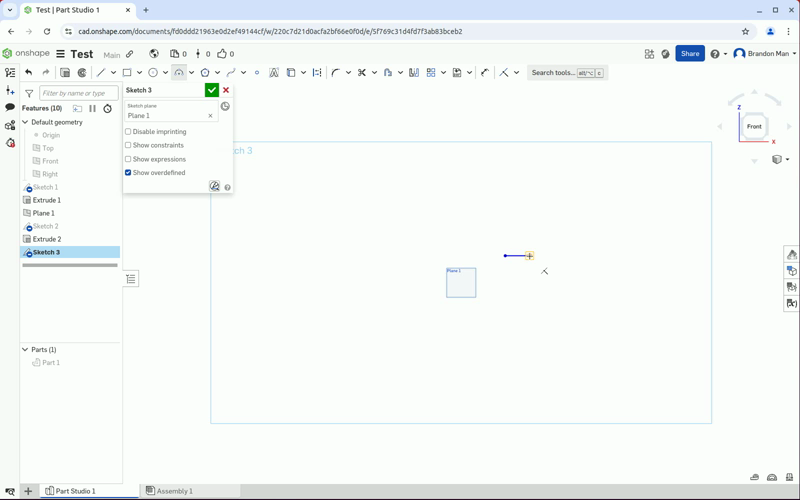
key_down(shift)
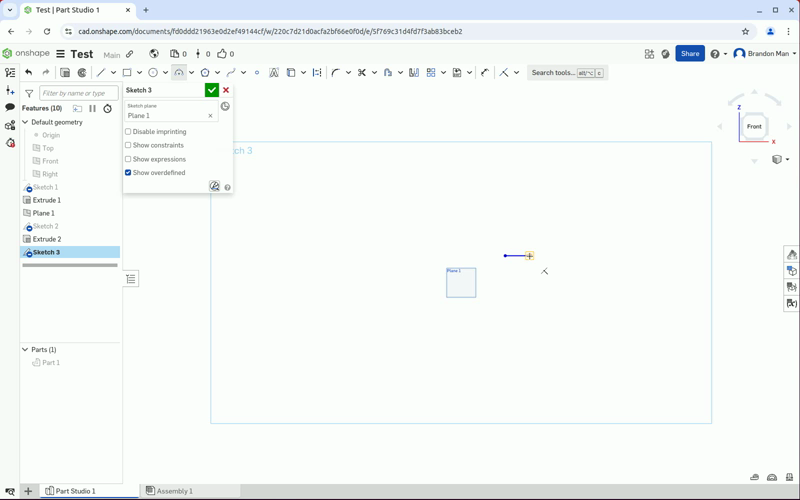
mouse_move(529, 224)
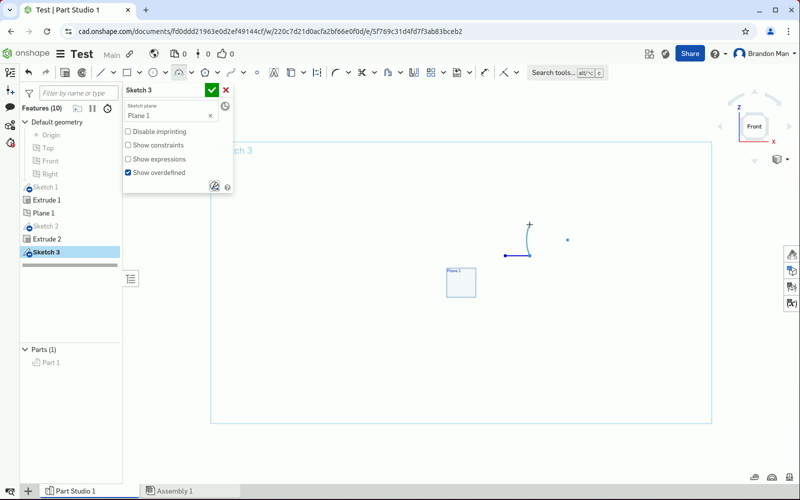
click(529, 224)
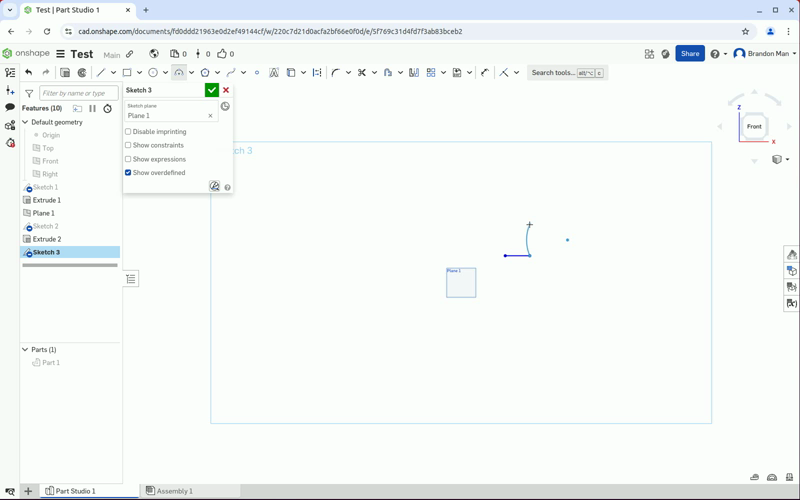
mouse_move(470, 240)
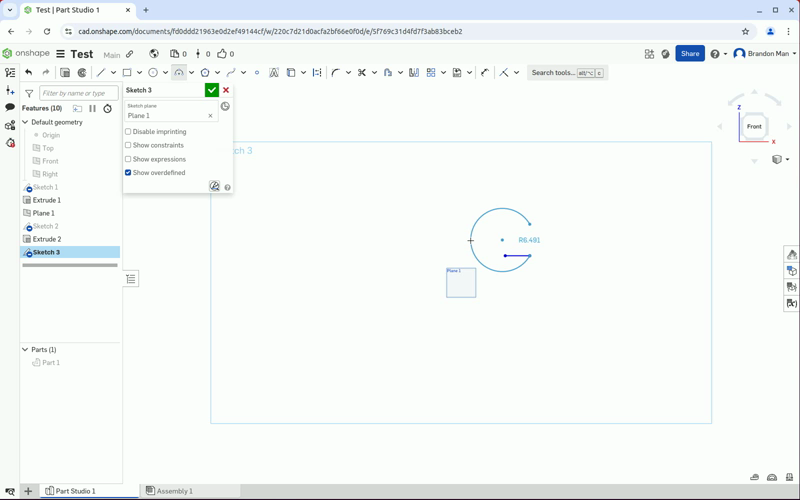
click(470, 240)
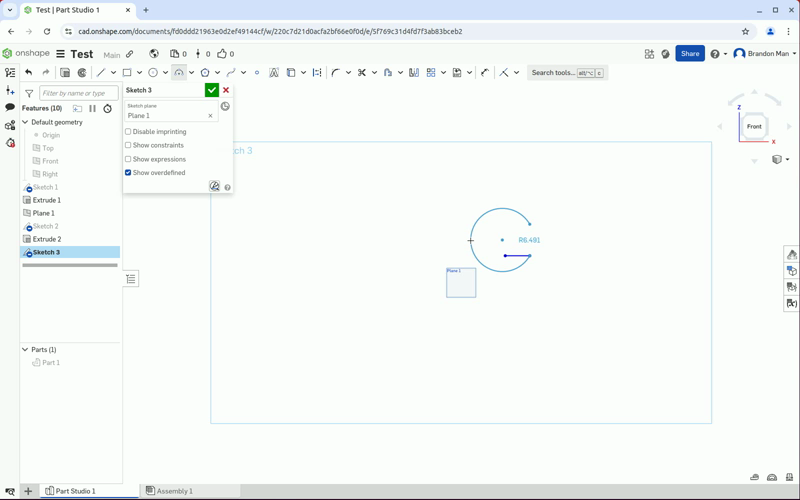
key_up(shift)
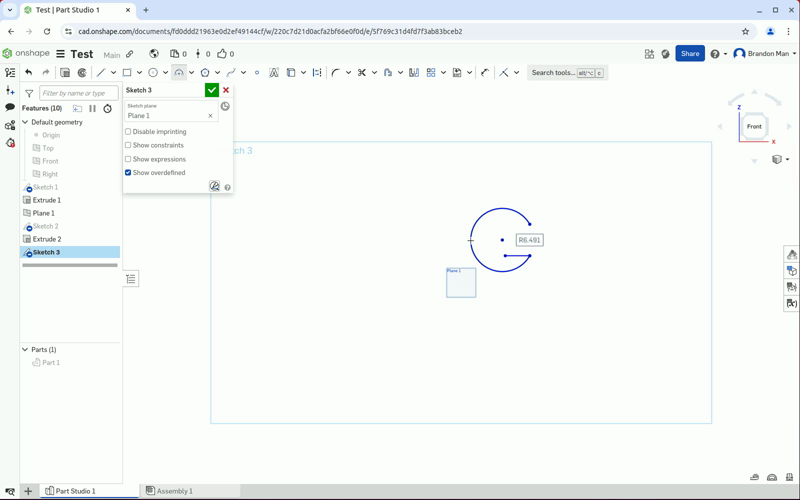
key(esc)
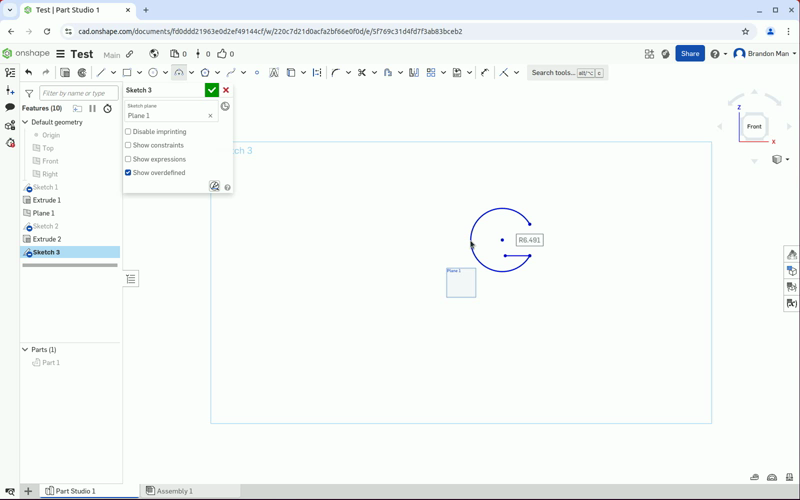
key(l)
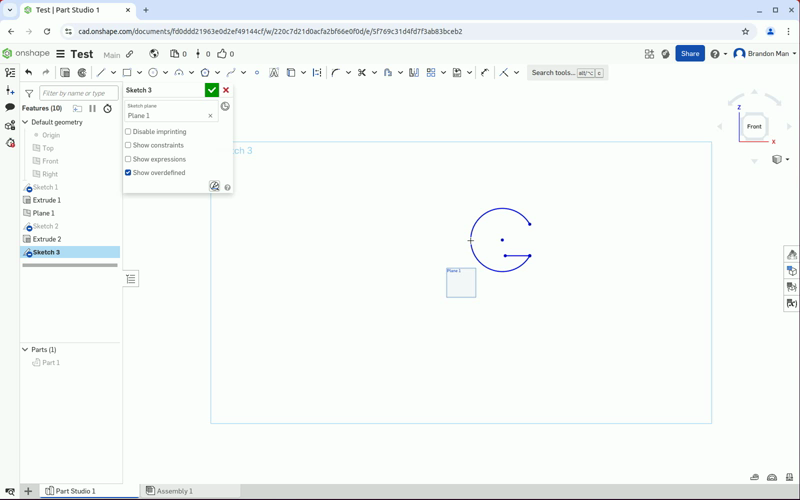
mouse_move(529, 224)
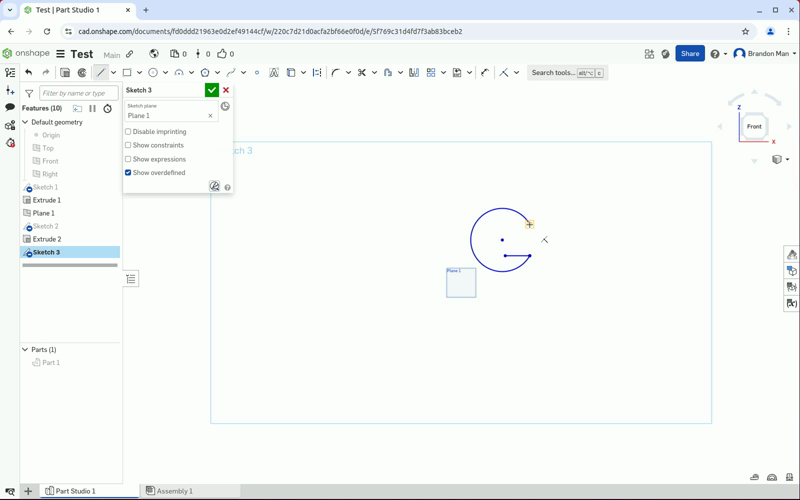
click(529, 224)
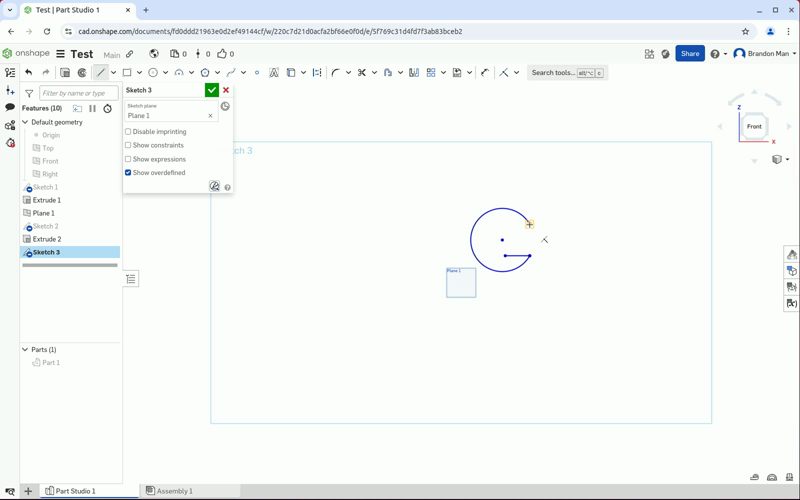
key_down(shift)
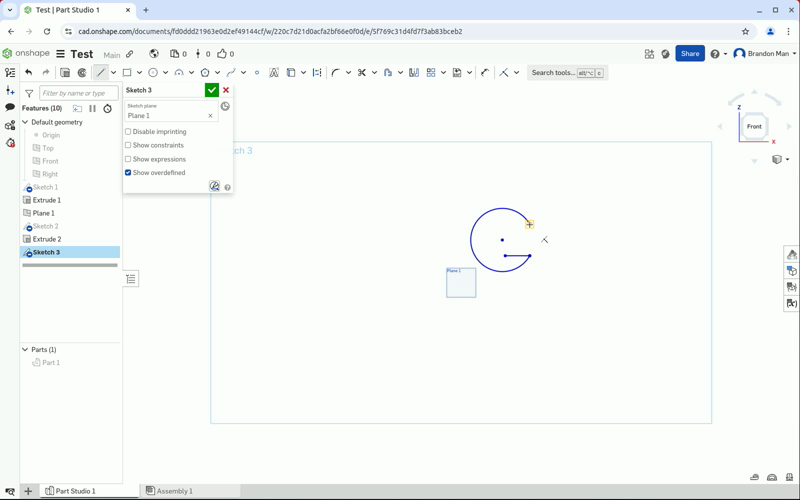
mouse_move(559, 224)
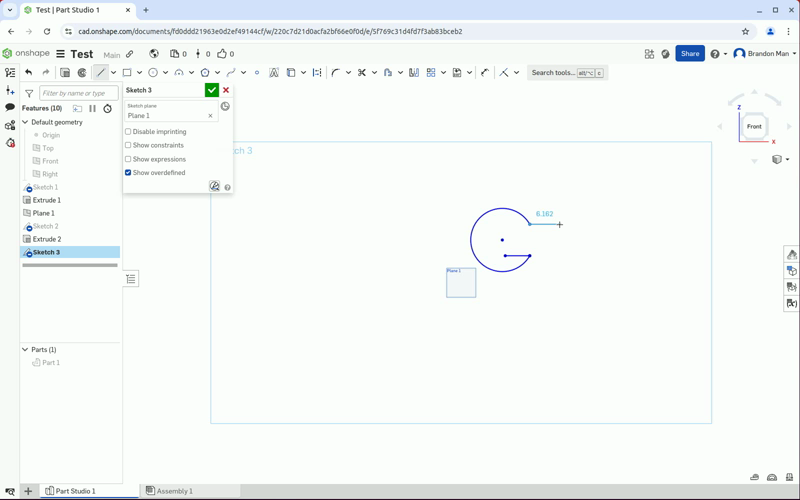
mouse_move(505, 224)
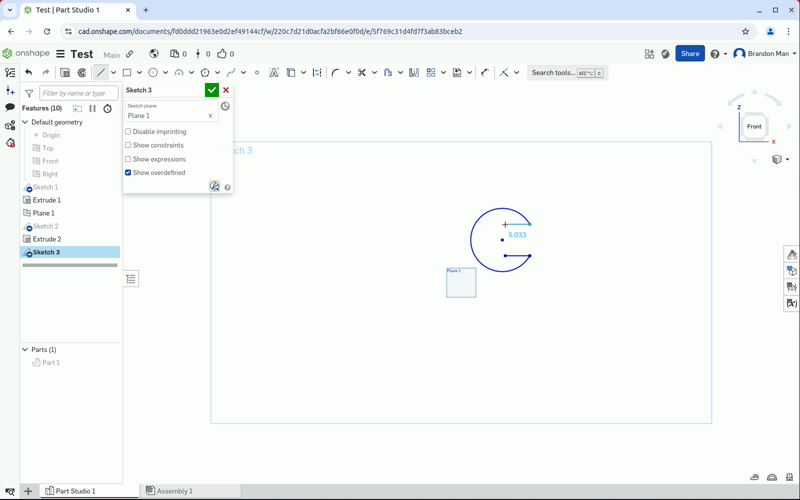
click(505, 224)
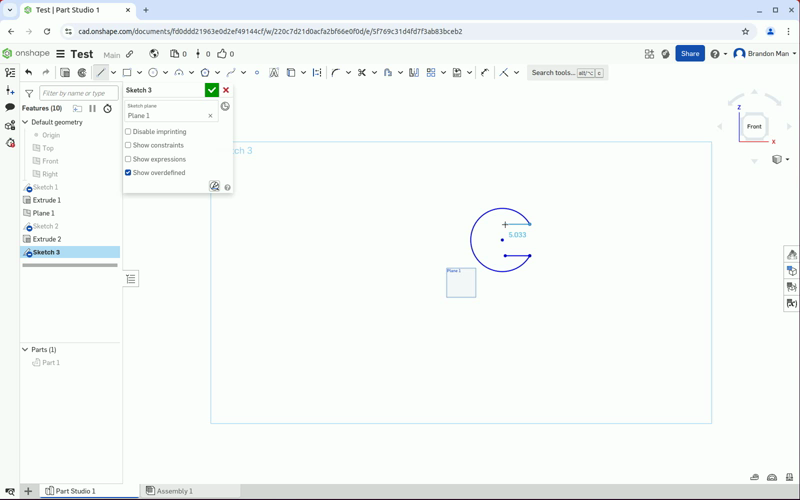
key_up(shift)
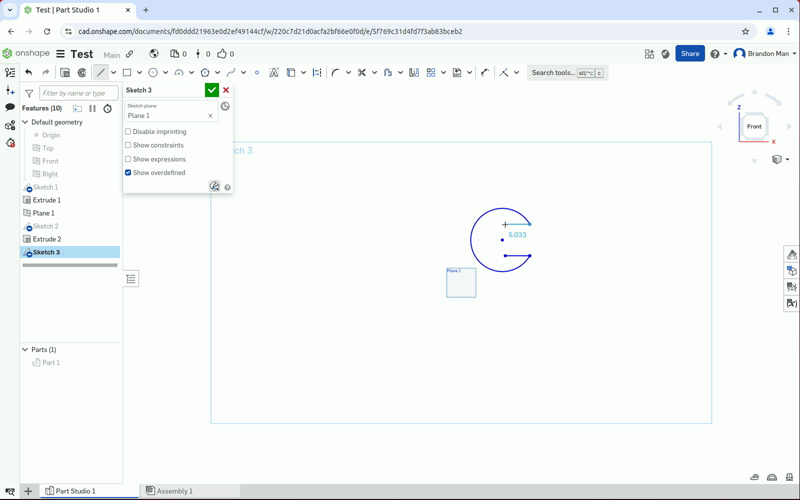
mouse_move(535, 224)
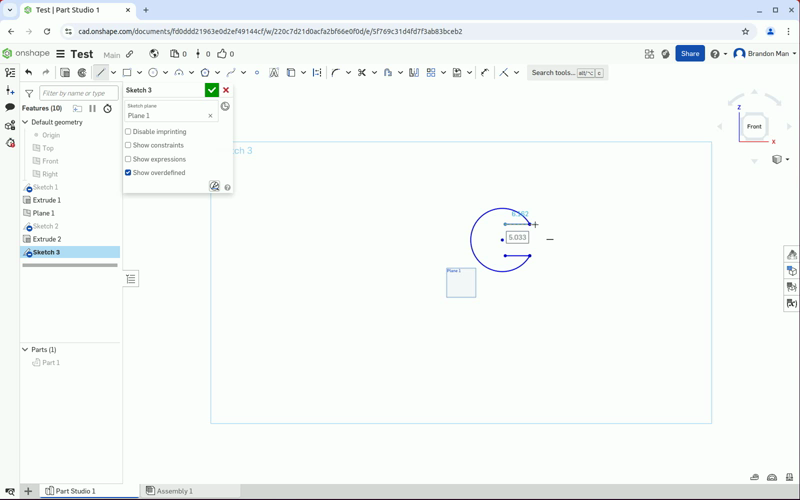
key_down(shift)
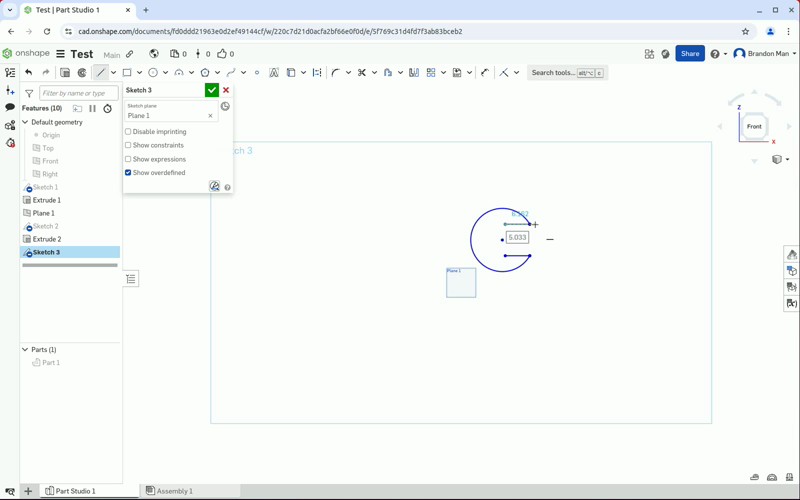
mouse_move(505, 255)
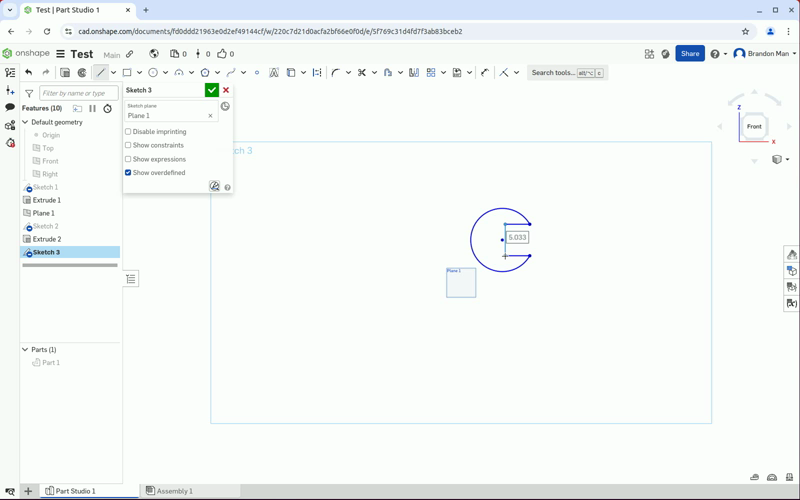
key_up(shift)
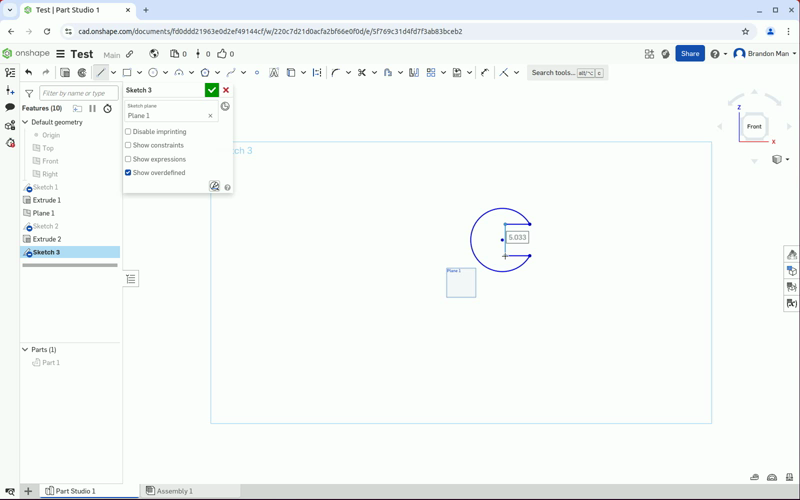
click(505, 255)
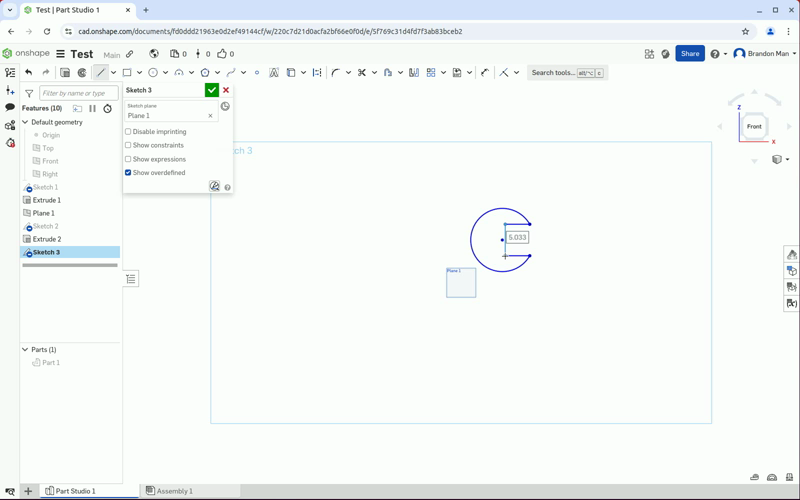
key(esc)
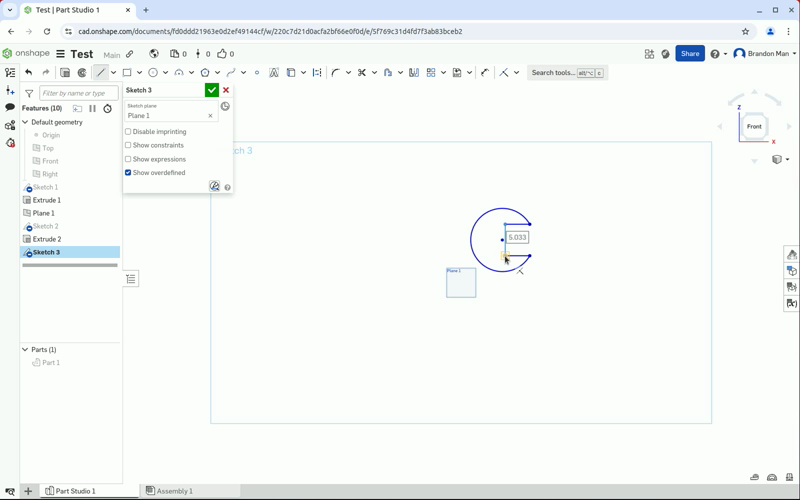
mouse_move(482, 238)
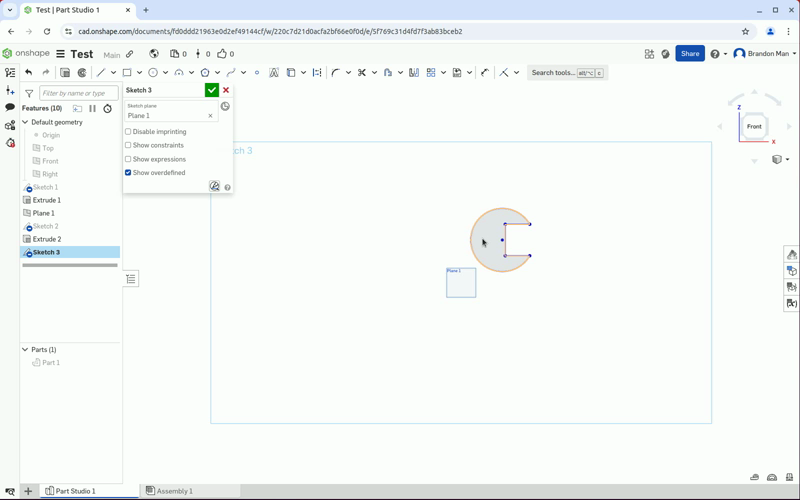
click(482, 238)
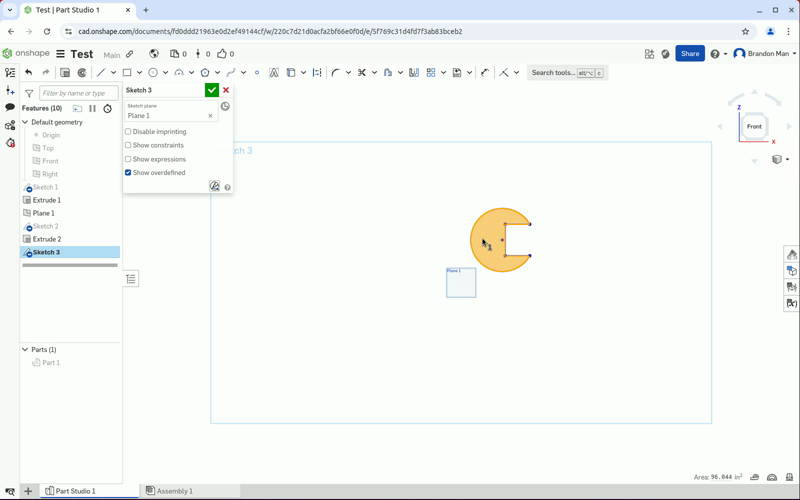
mouse_move(73, 352)
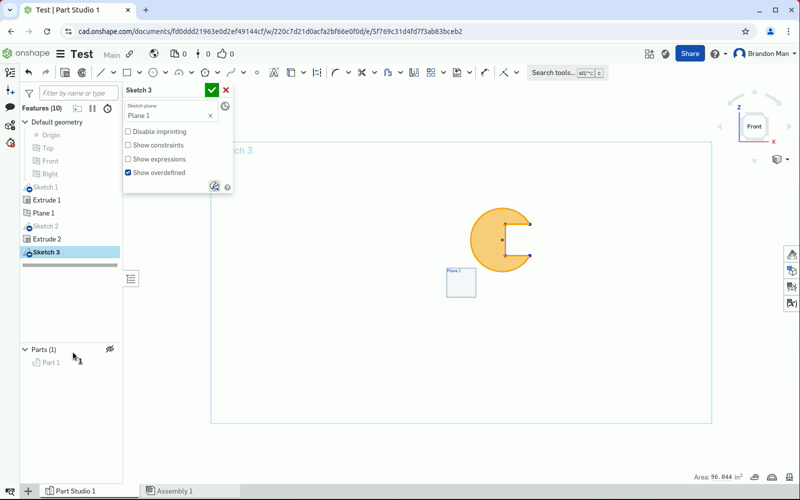
key(shift+y)
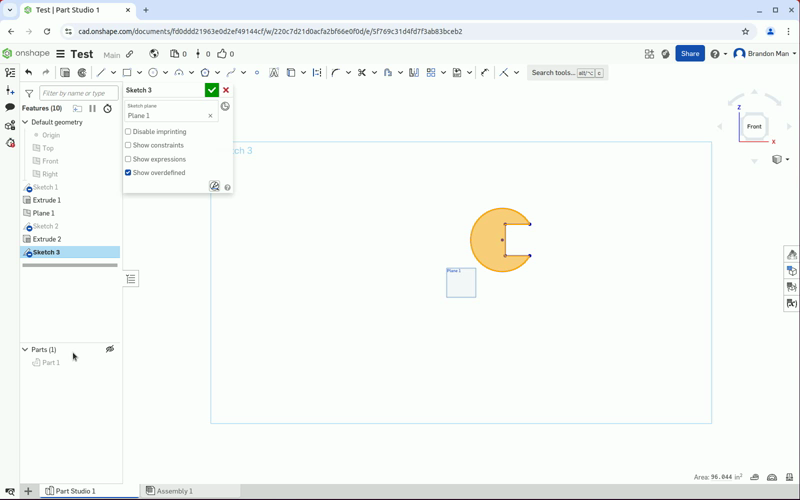
key(shift+e)
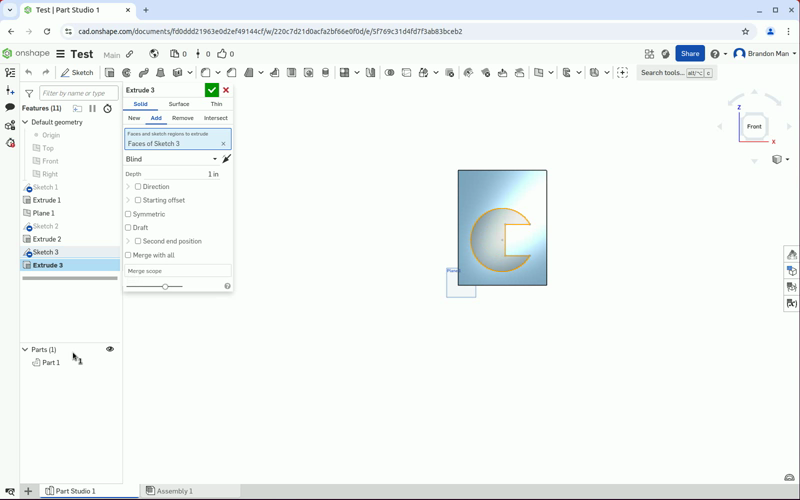
mouse_move(143, 106)
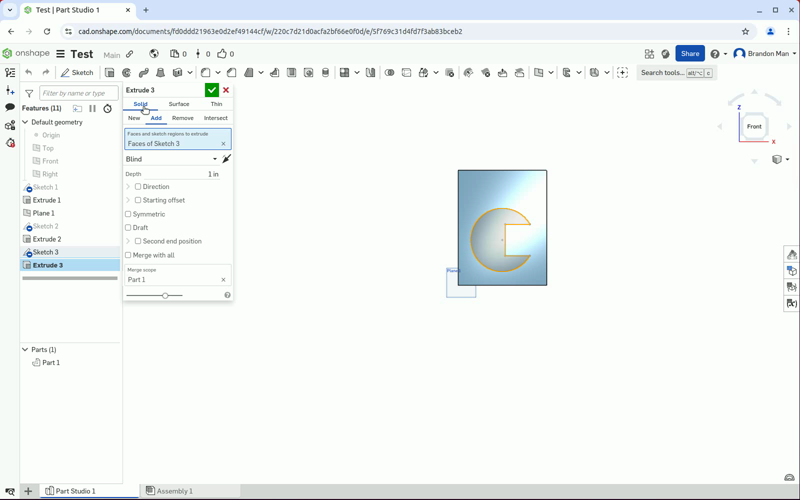
click(143, 106)
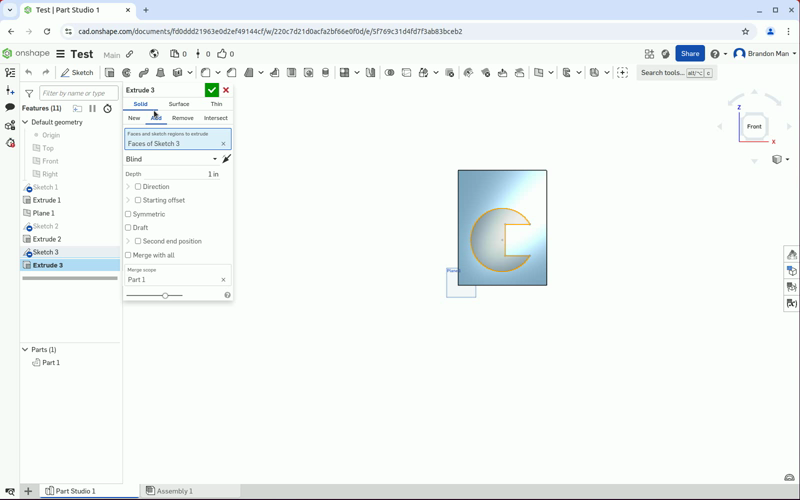
mouse_move(186, 120)
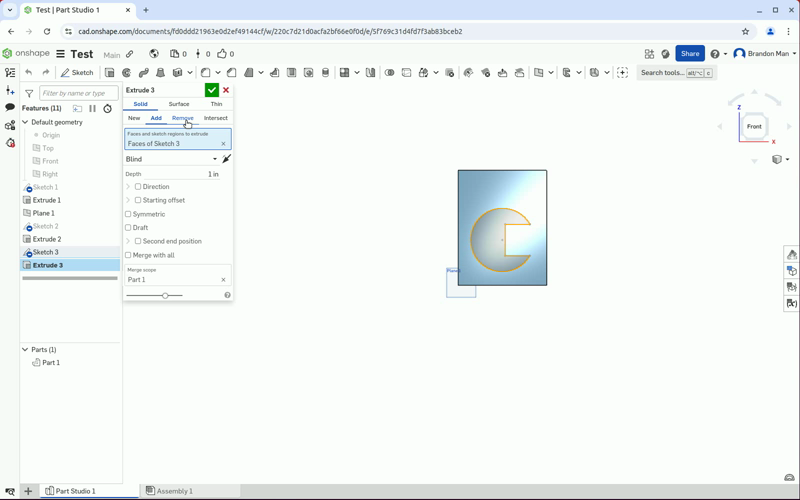
click(186, 120)
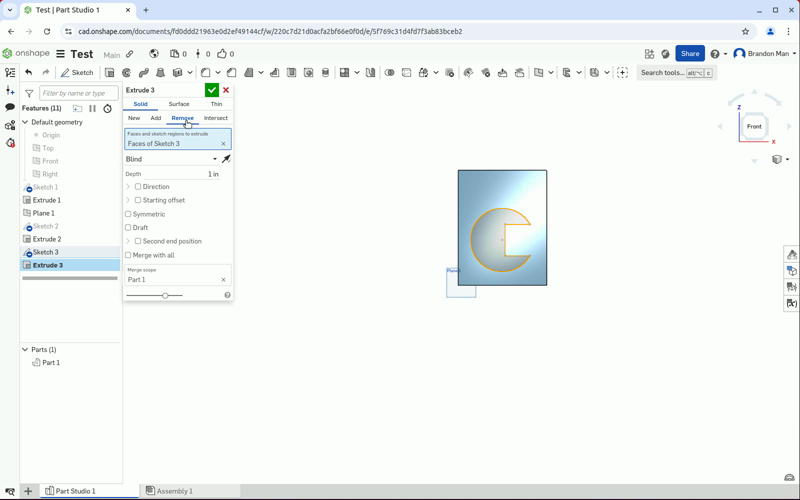
key(tab, 4)
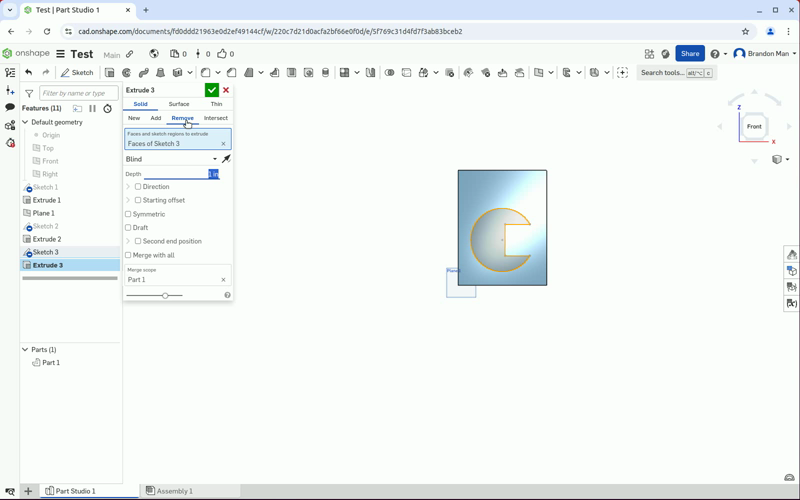
text(22.627)
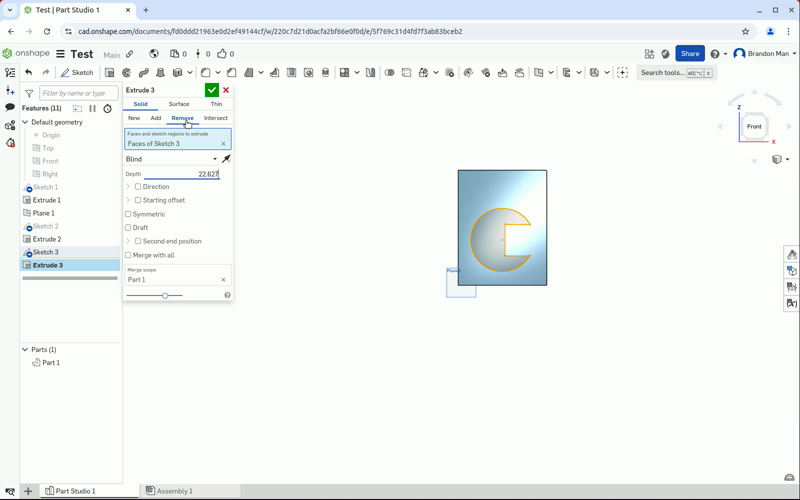
key(tab, 6)
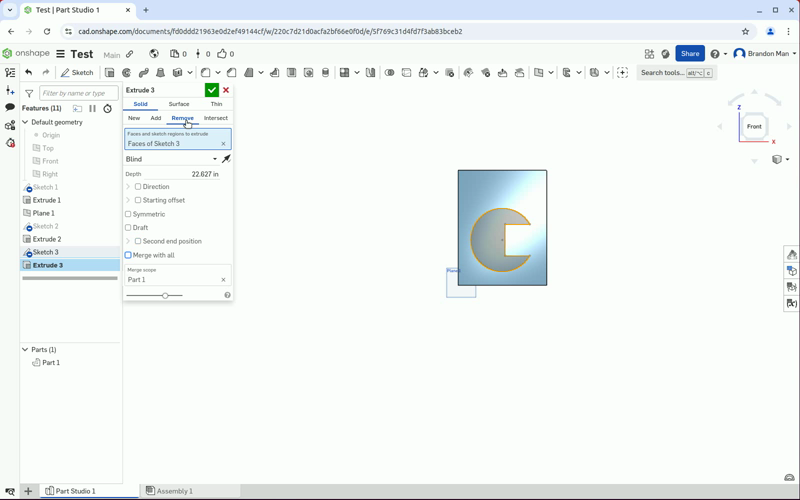
key(space)
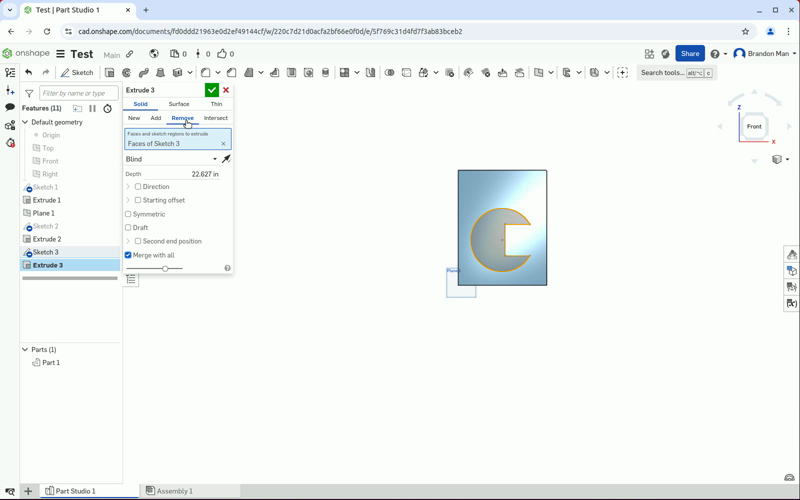
key(enter)
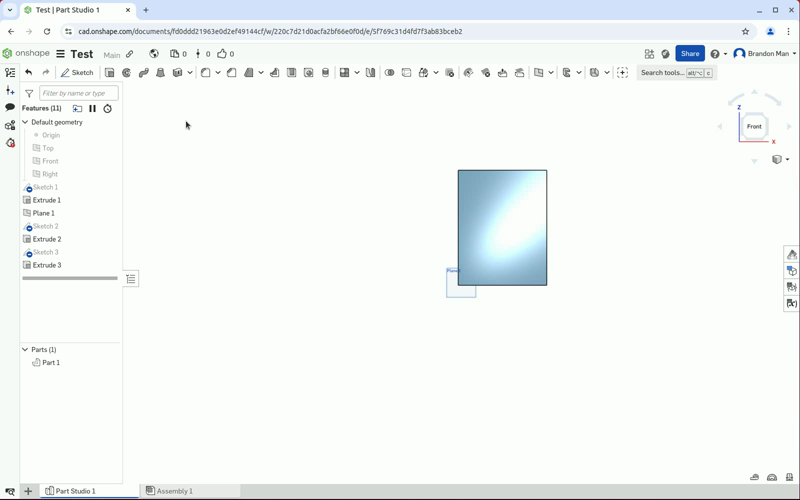
key(shift+h)
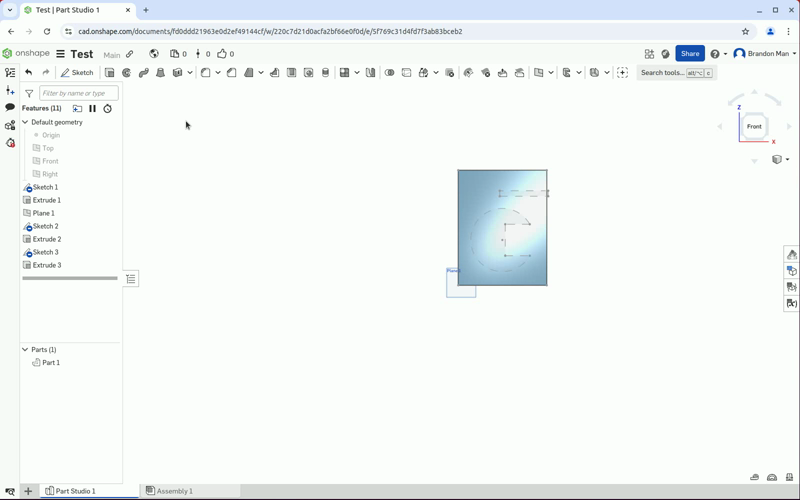
key(shift+h)
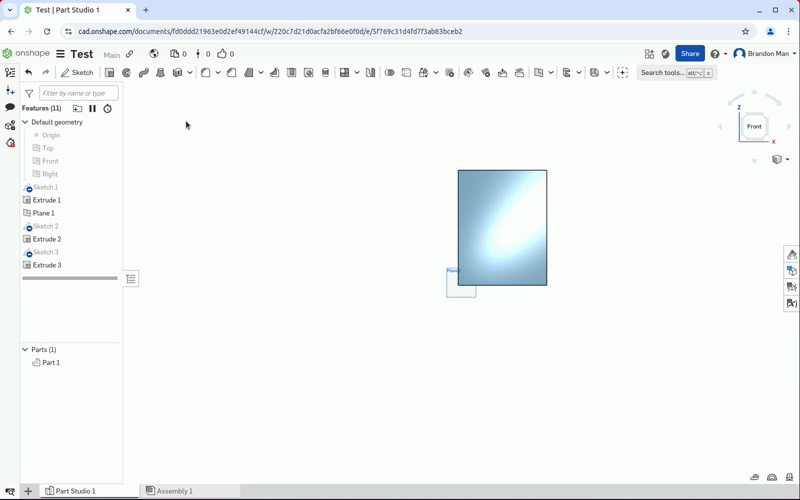
mouse_move(73, 189)
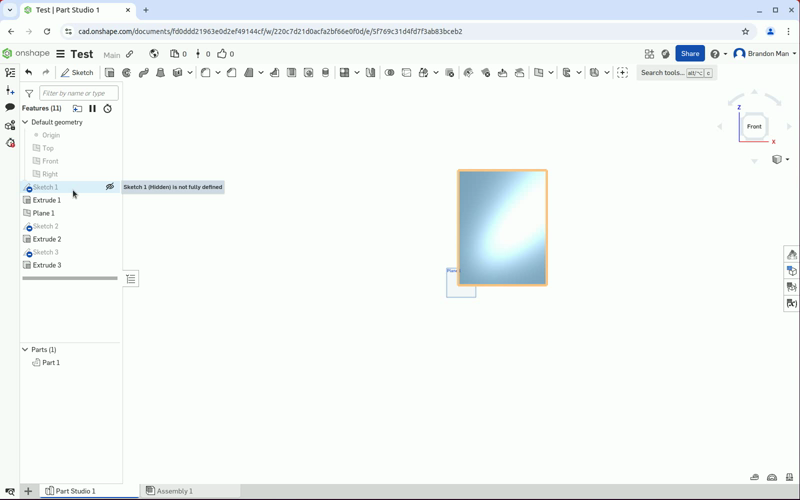
click(73, 189)
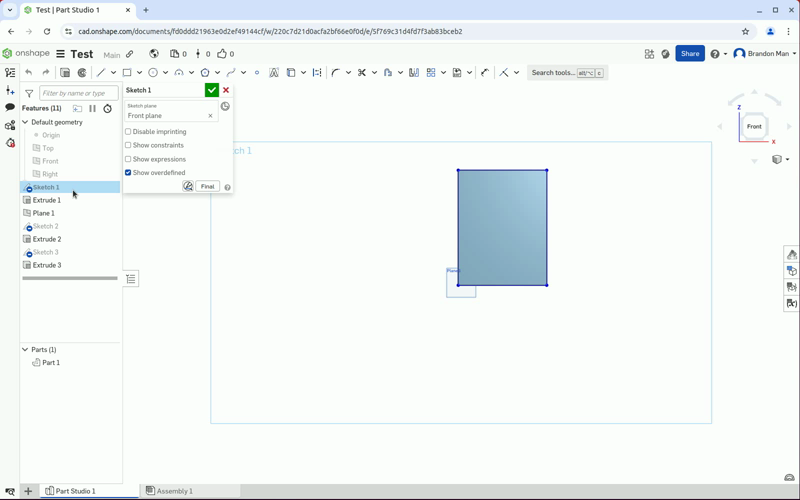
mouse_move(229, 92)
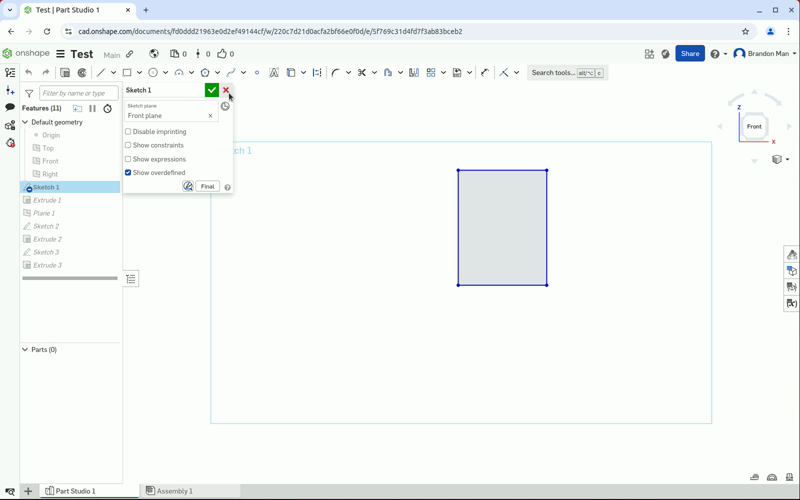
click(229, 92)
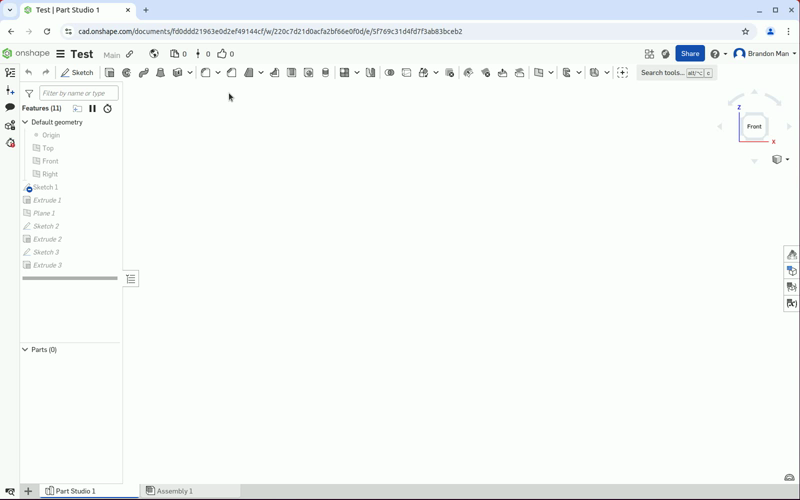
key(shift+s)
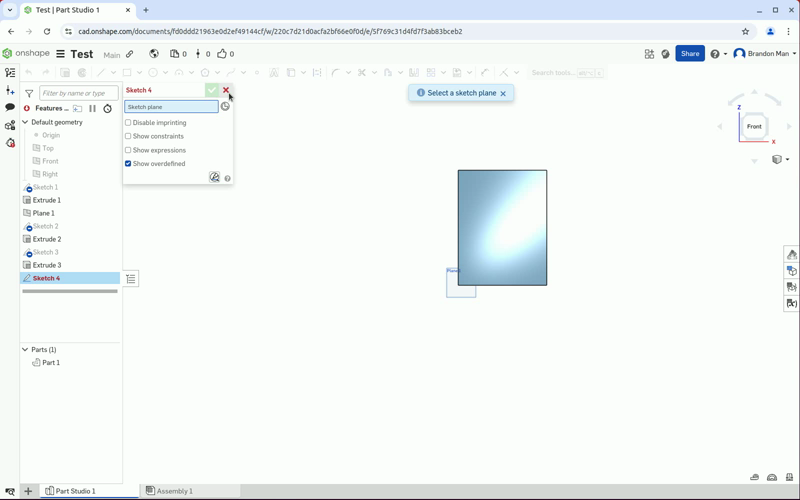
mouse_move(73, 215)
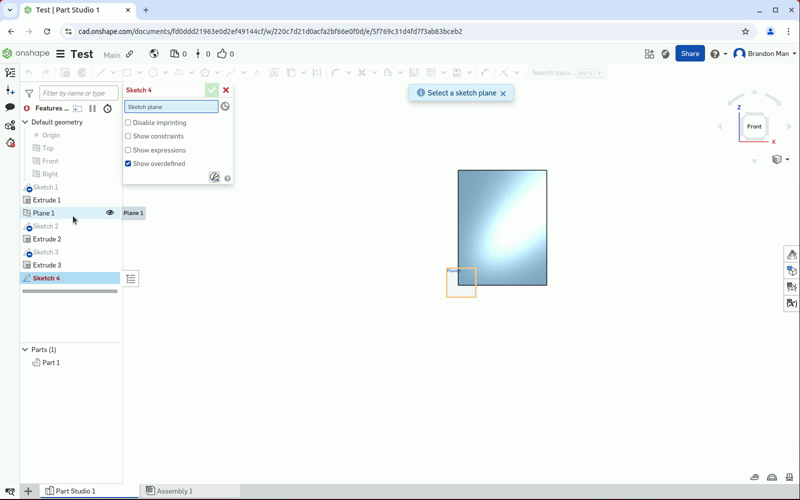
click(73, 215)
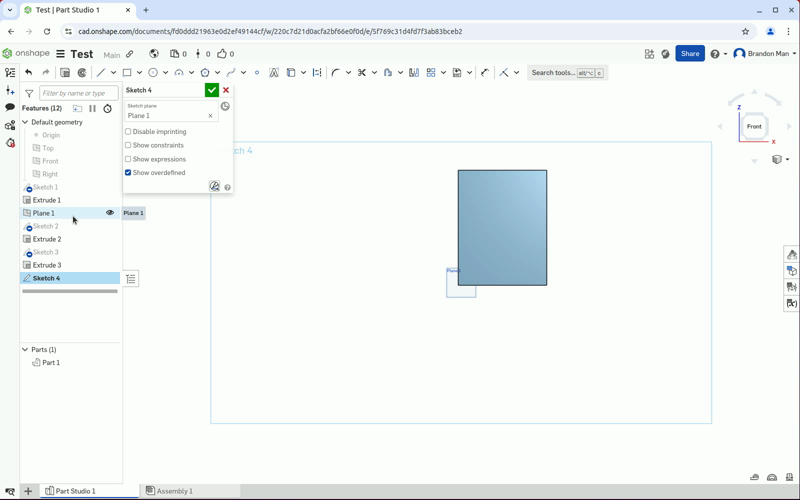
mouse_move(73, 352)
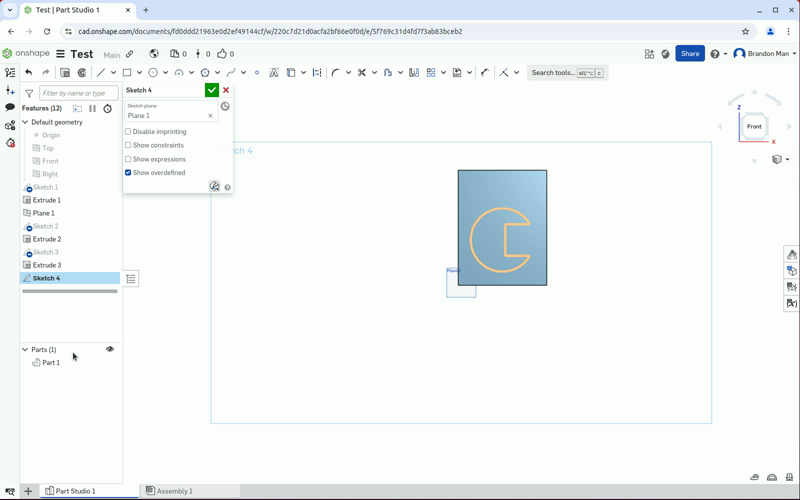
key(y)
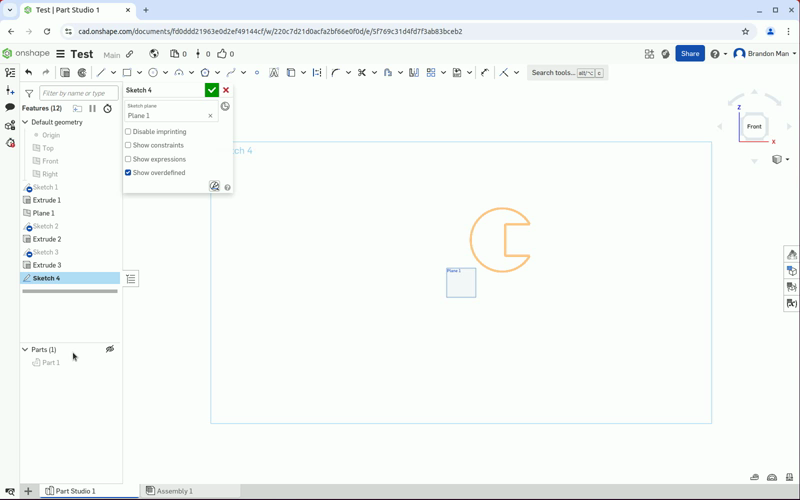
key(l)
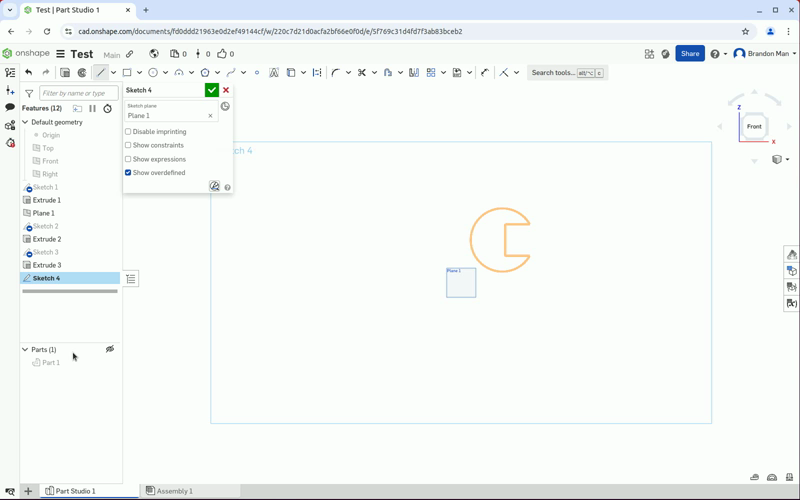
key_down(shift)
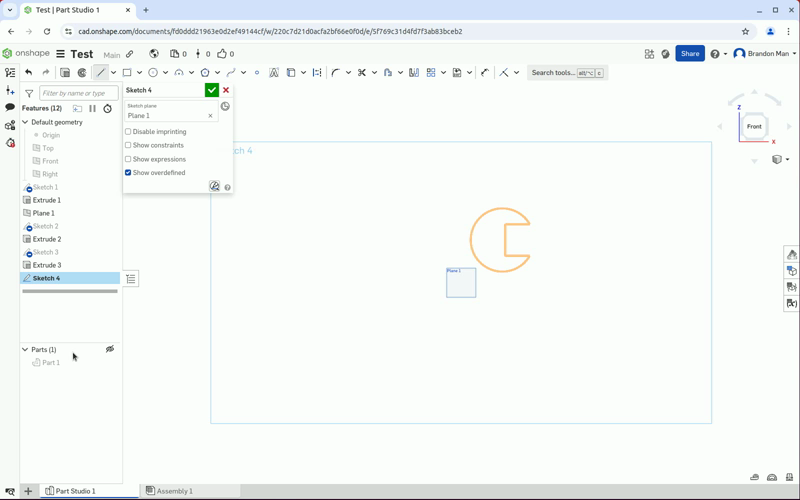
mouse_move(528, 255)
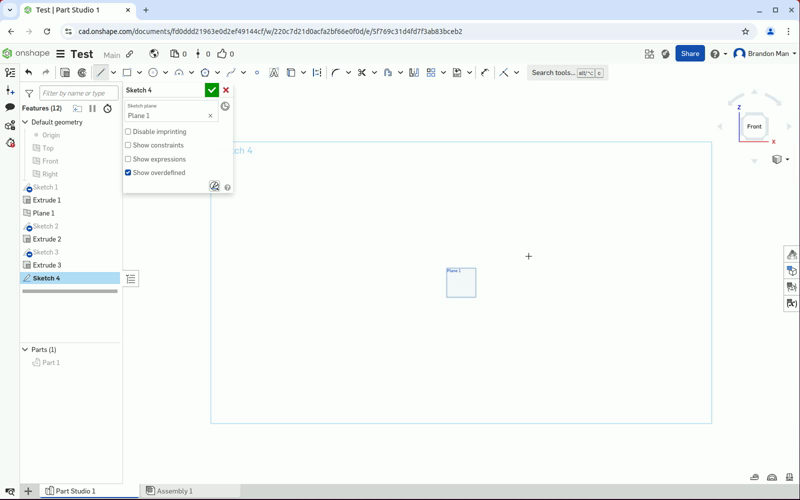
click(528, 255)
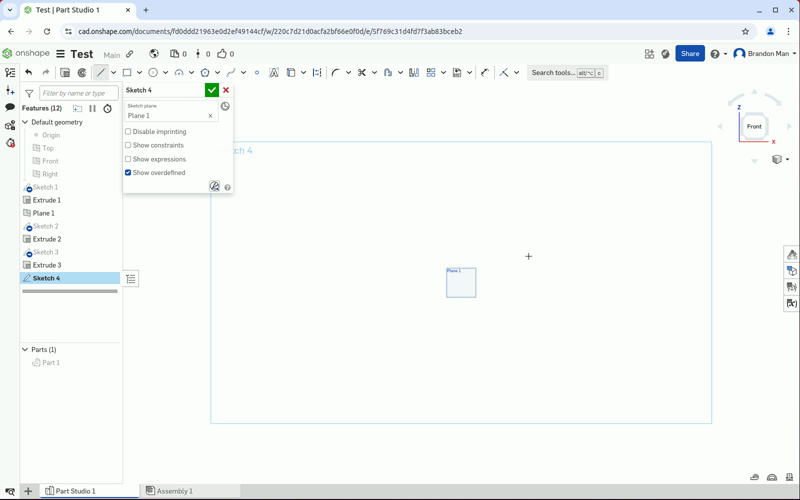
key_up(shift)
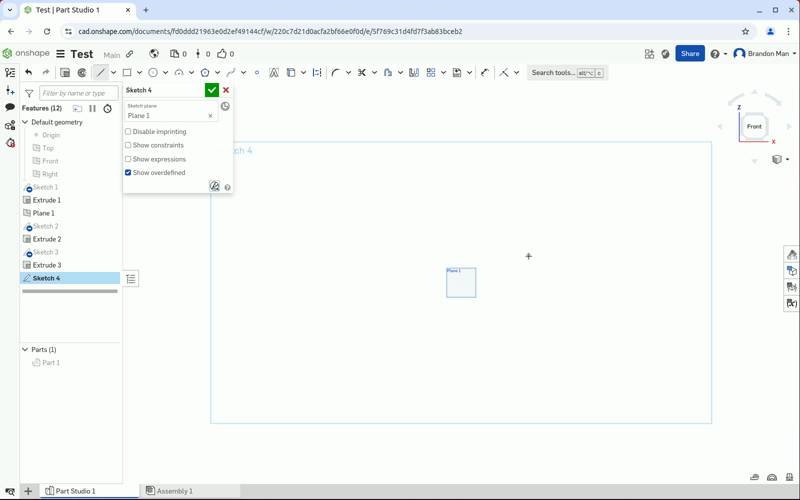
key_down(shift)
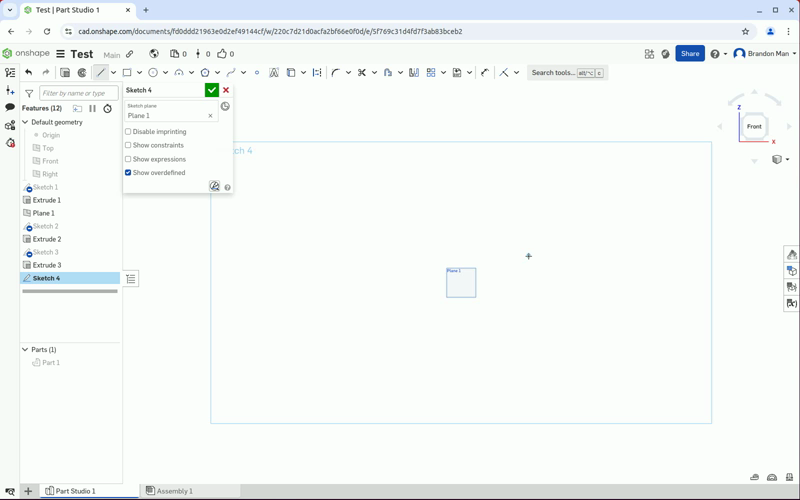
mouse_move(558, 255)
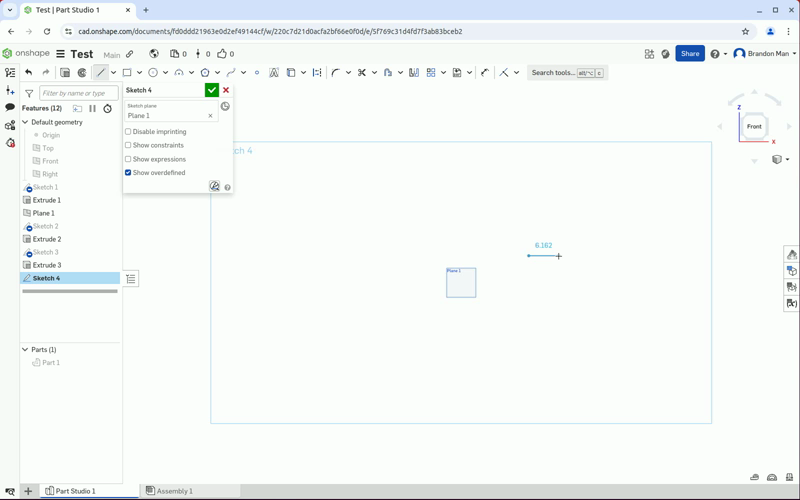
mouse_move(546, 255)
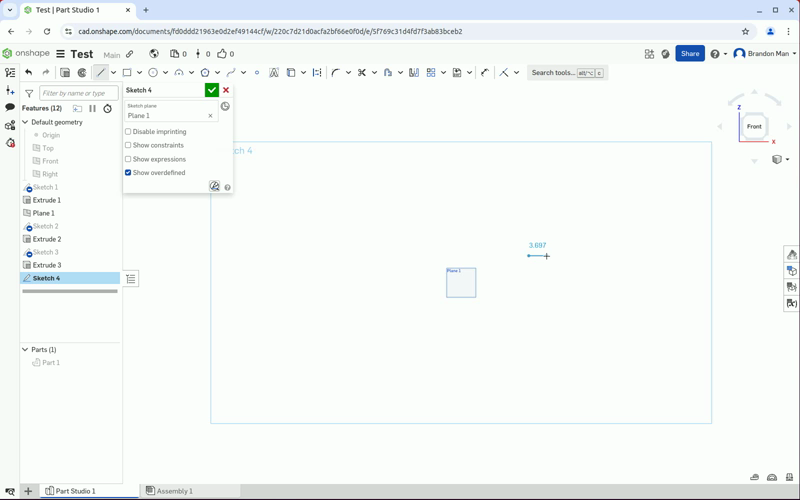
click(546, 255)
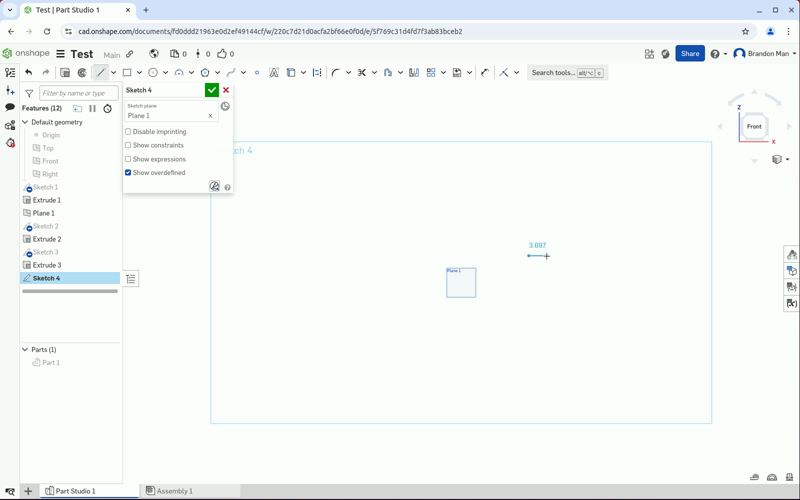
key_up(shift)
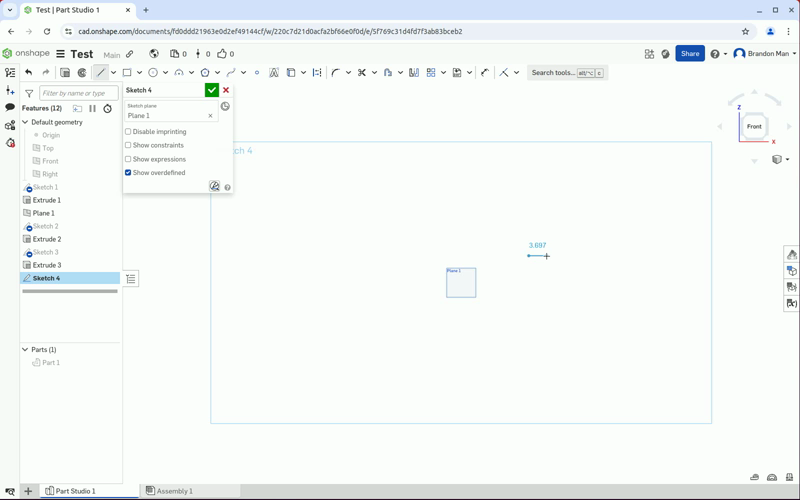
key_down(shift)
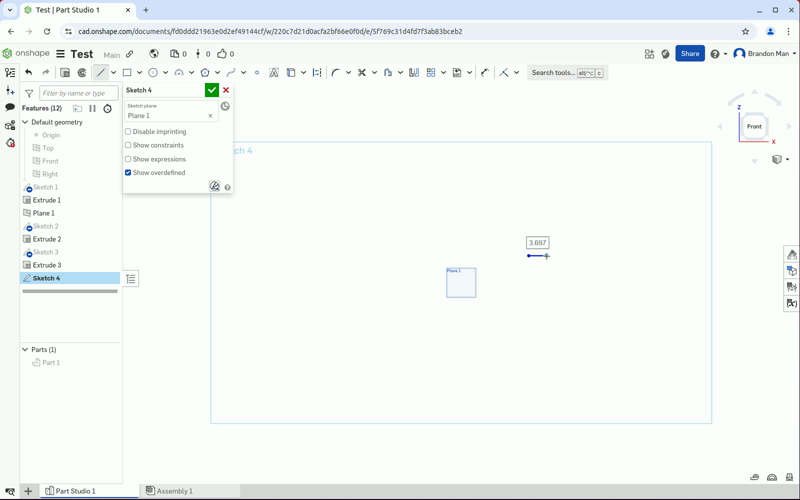
mouse_move(576, 255)
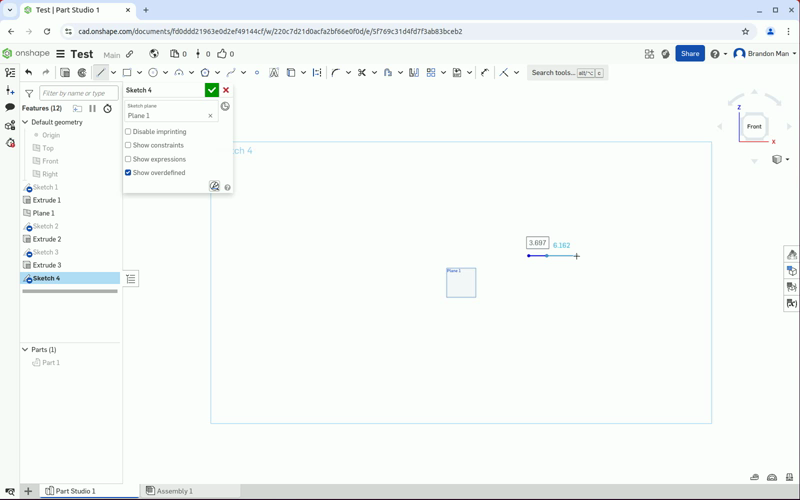
mouse_move(546, 223)
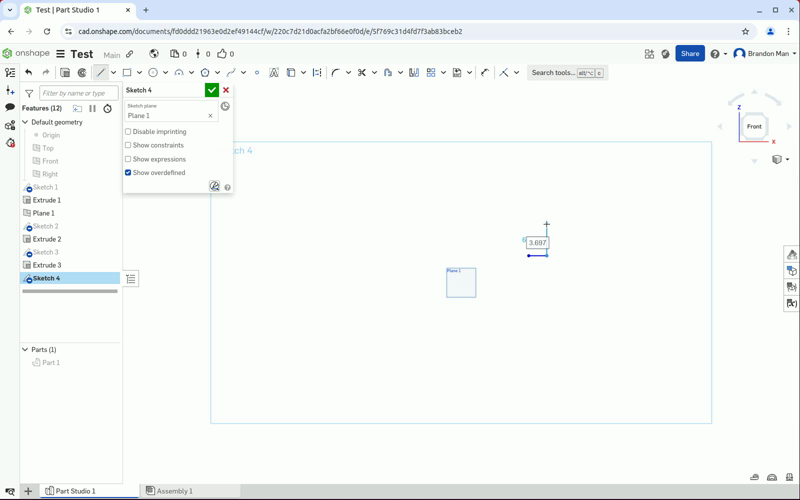
click(546, 223)
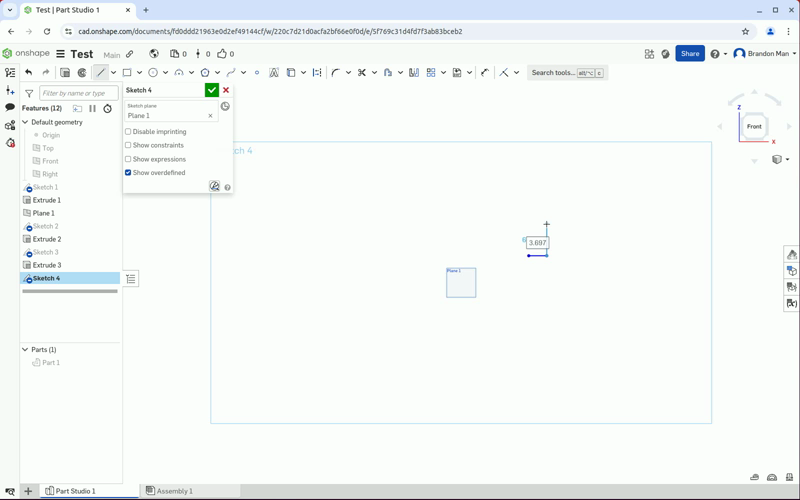
key_up(shift)
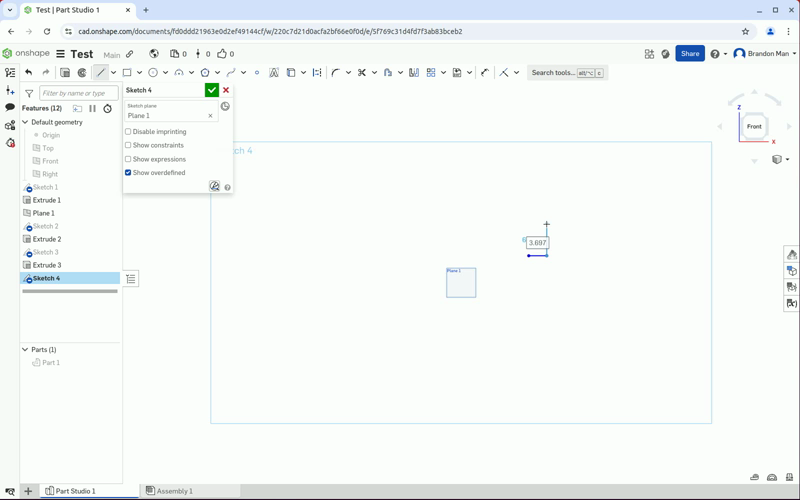
key_down(shift)
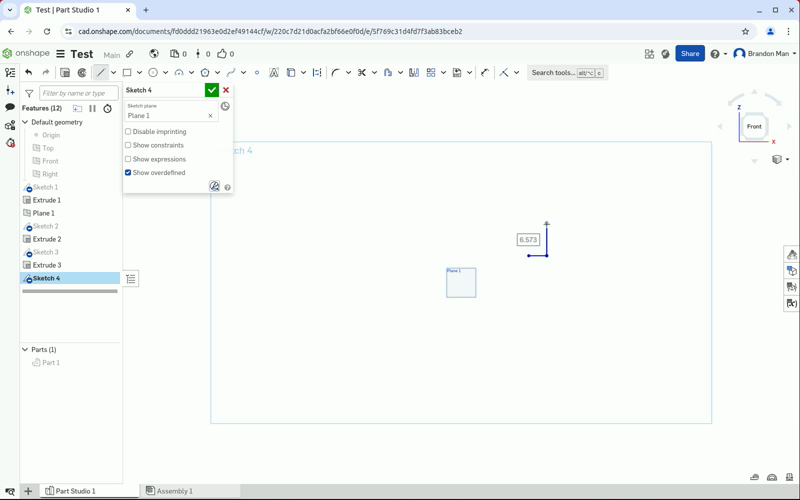
mouse_move(576, 223)
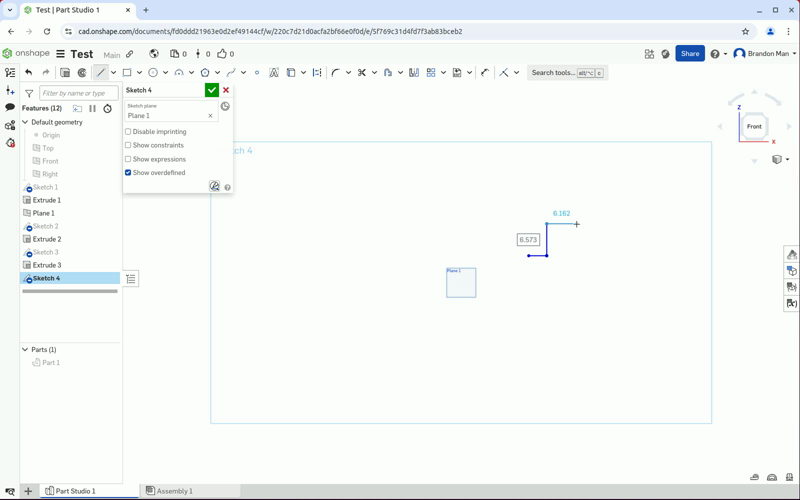
mouse_move(528, 223)
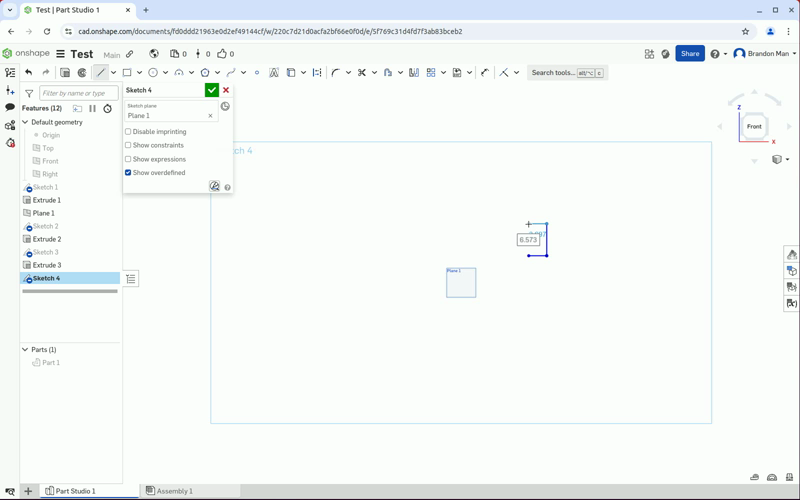
click(528, 223)
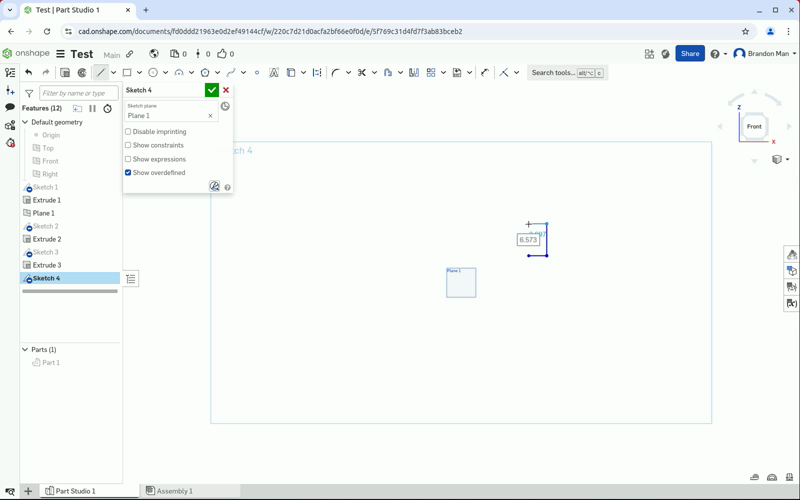
key_up(shift)
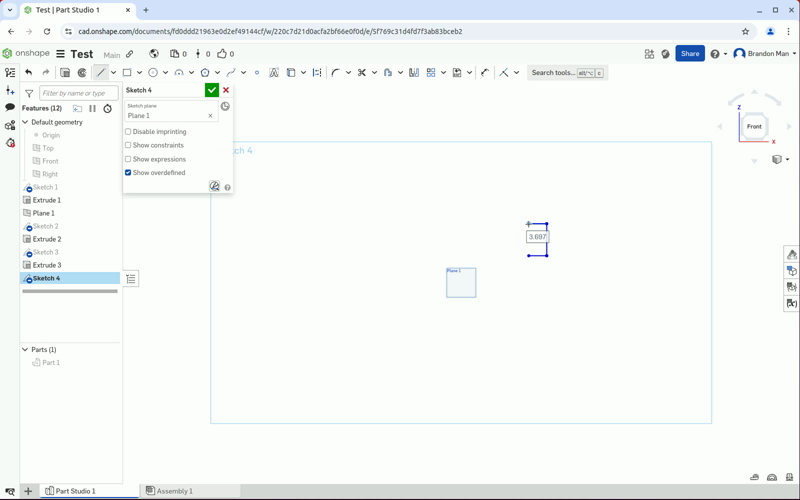
key(esc)
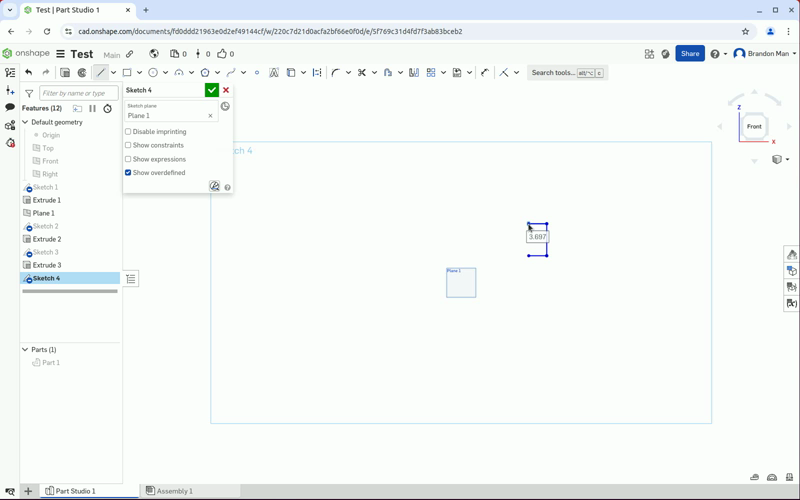
key(a)
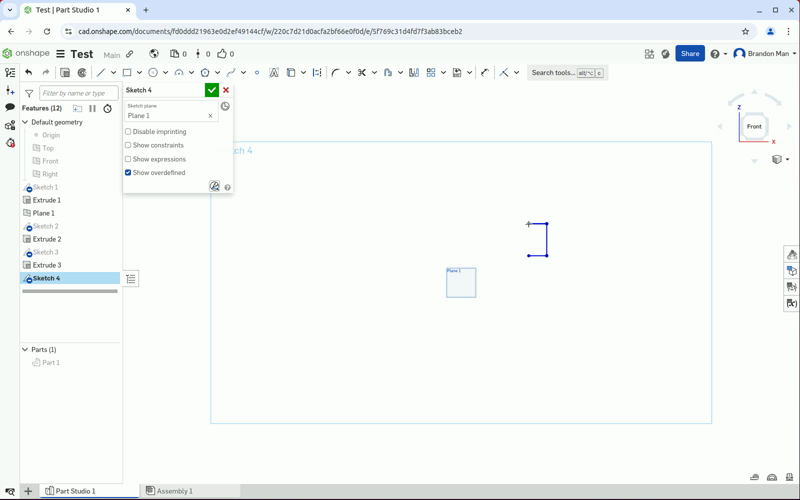
mouse_move(528, 223)
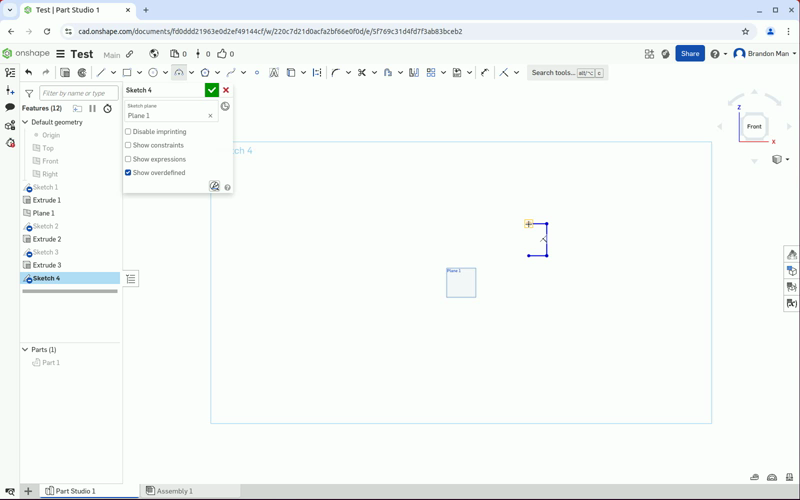
click(528, 223)
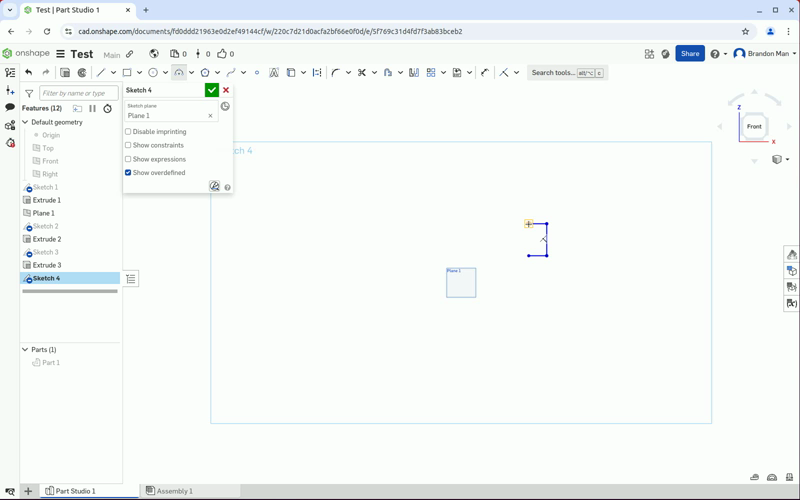
mouse_move(528, 255)
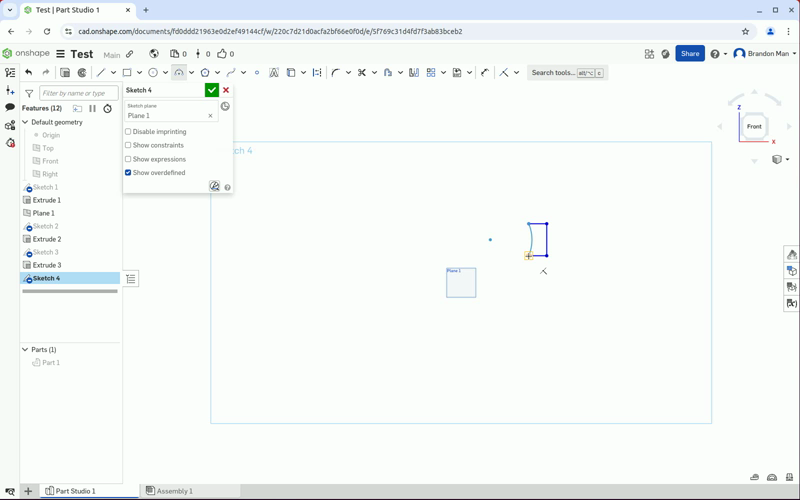
click(528, 255)
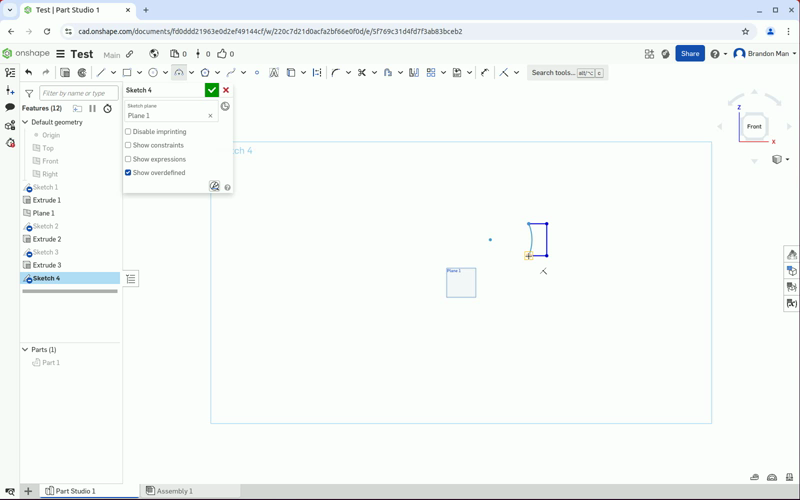
key_down(shift)
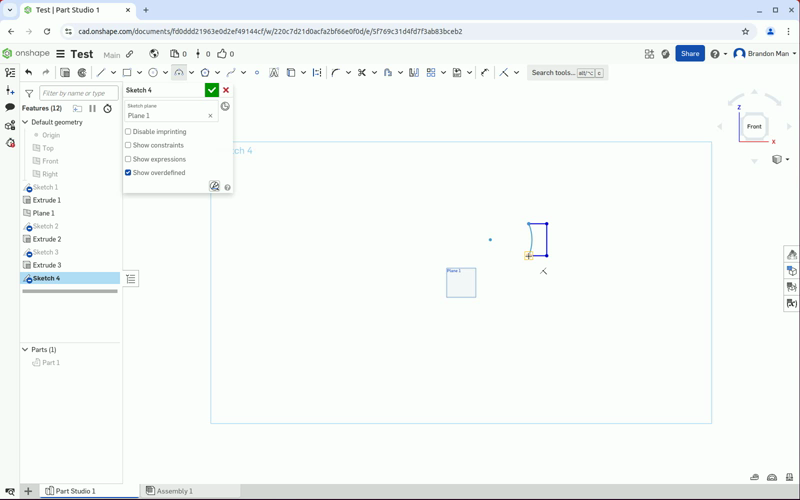
mouse_move(533, 239)
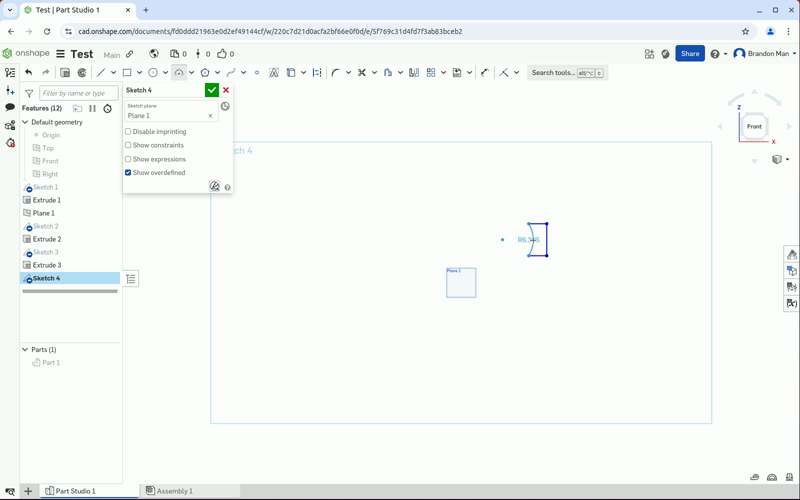
click(533, 239)
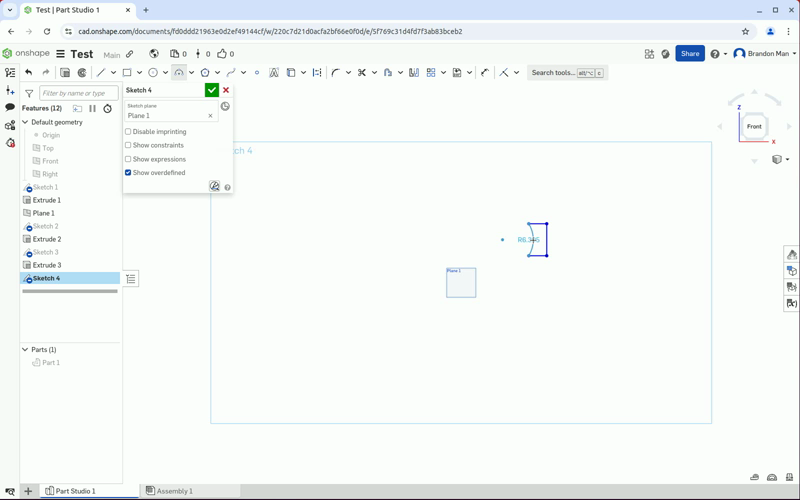
key_up(shift)
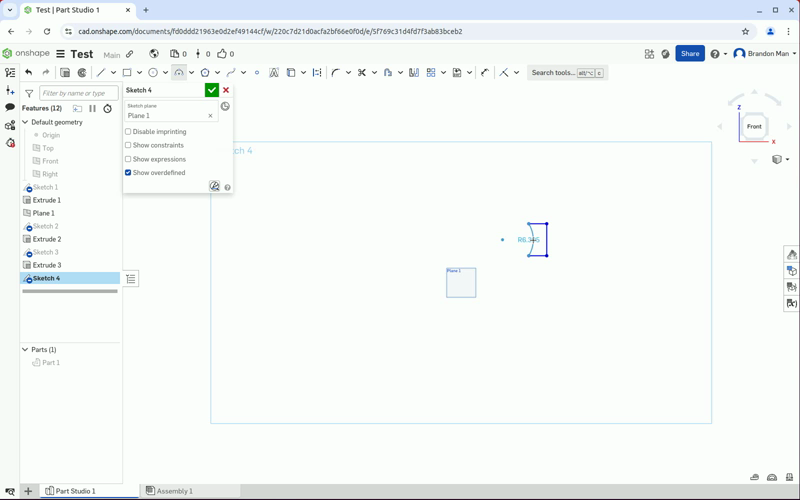
key(esc)
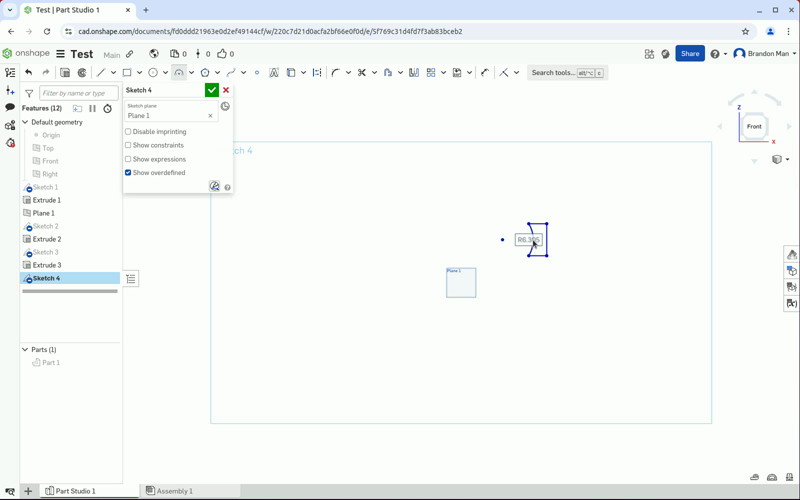
mouse_move(533, 228)
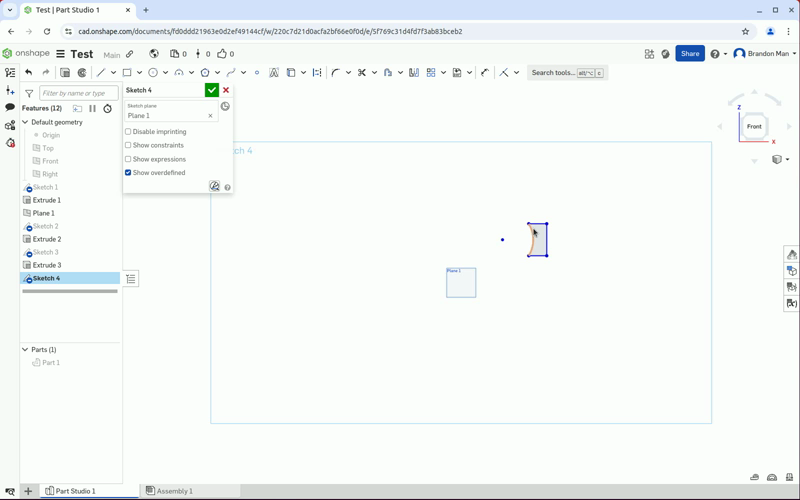
scroll(6)
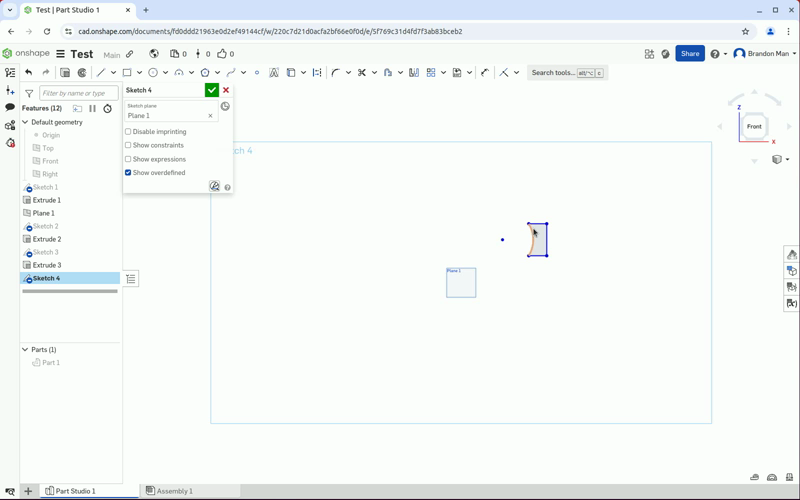
scroll(6)
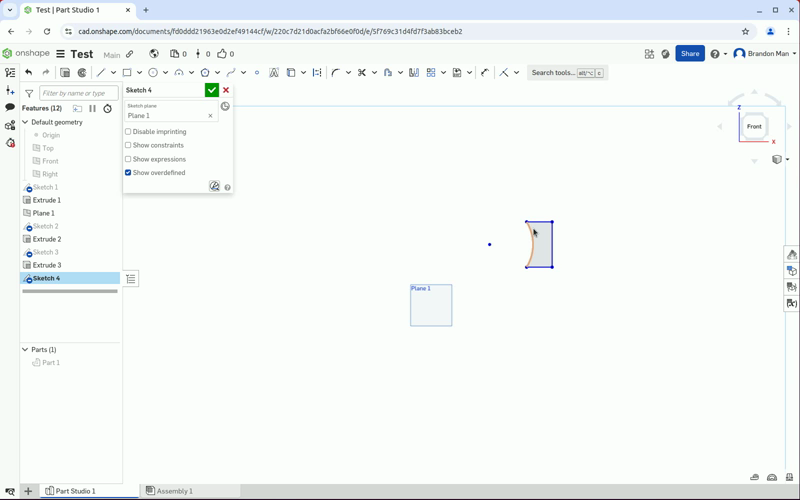
scroll(6)
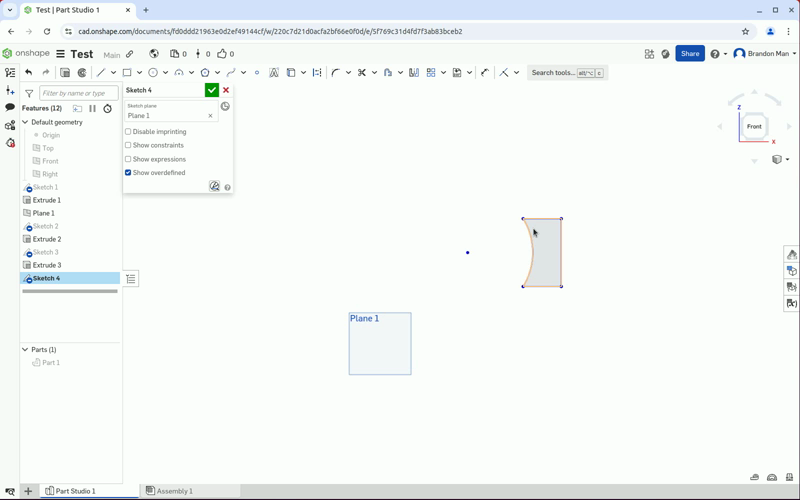
scroll(6)
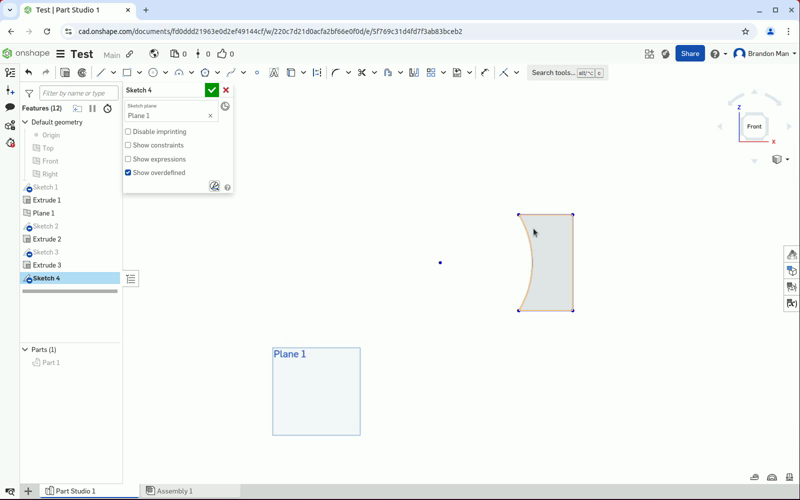
scroll(6)
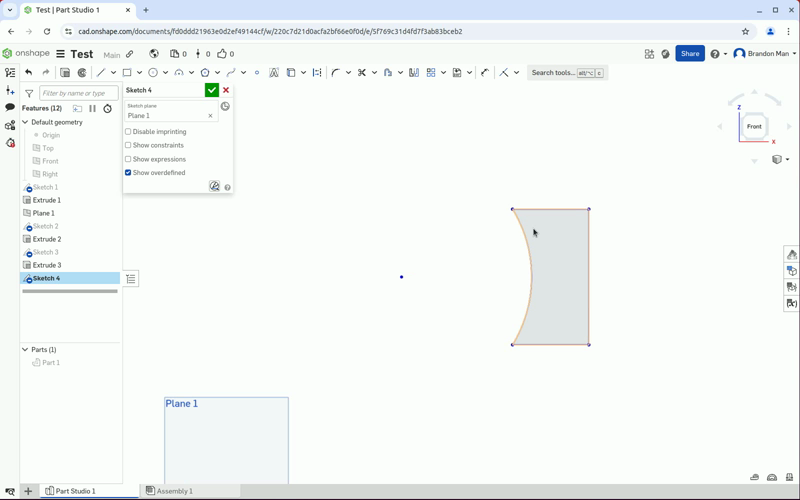
scroll(6)
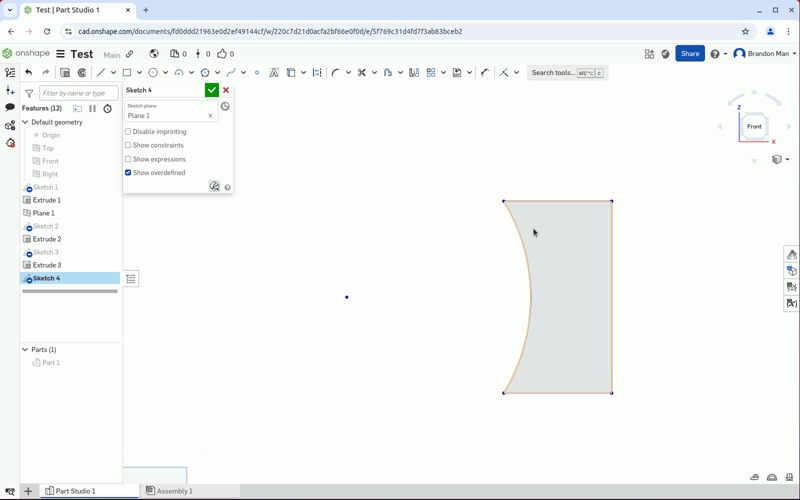
scroll(6)
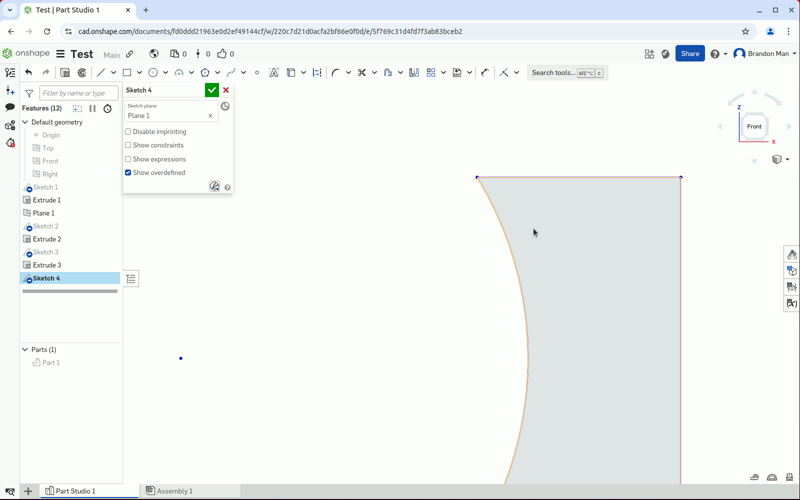
click(533, 228)
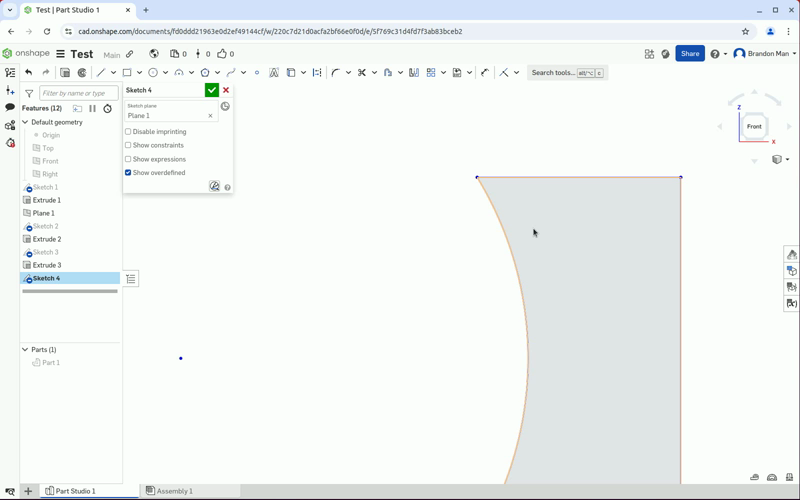
scroll(-6)
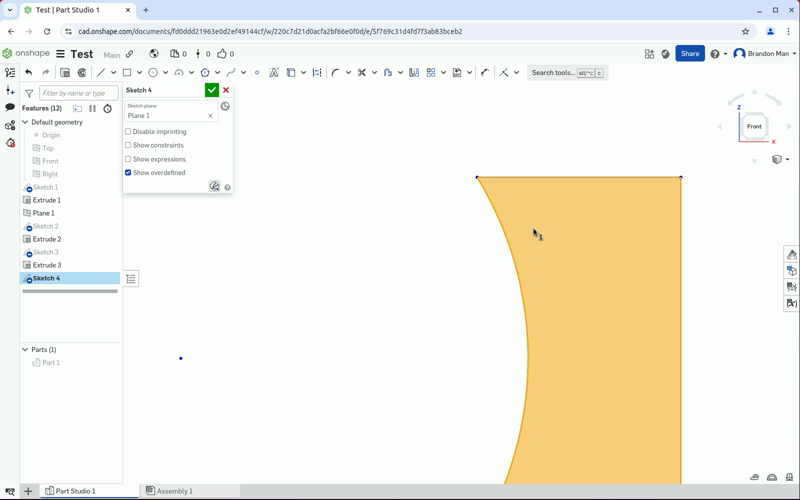
scroll(-6)
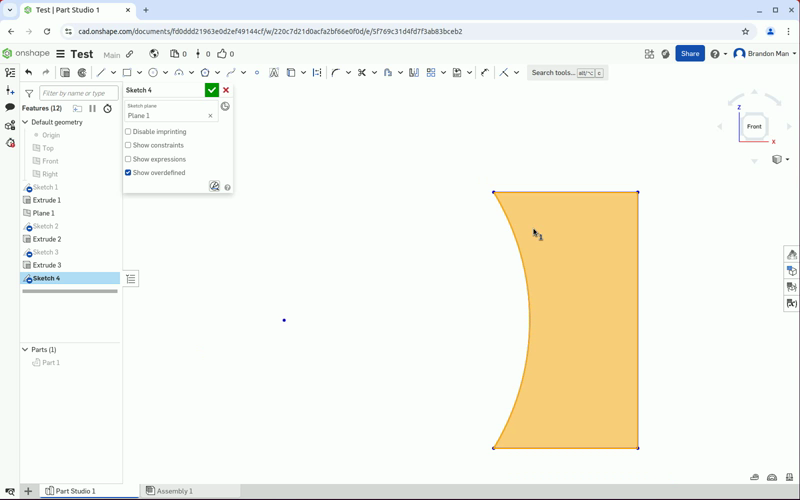
scroll(-6)
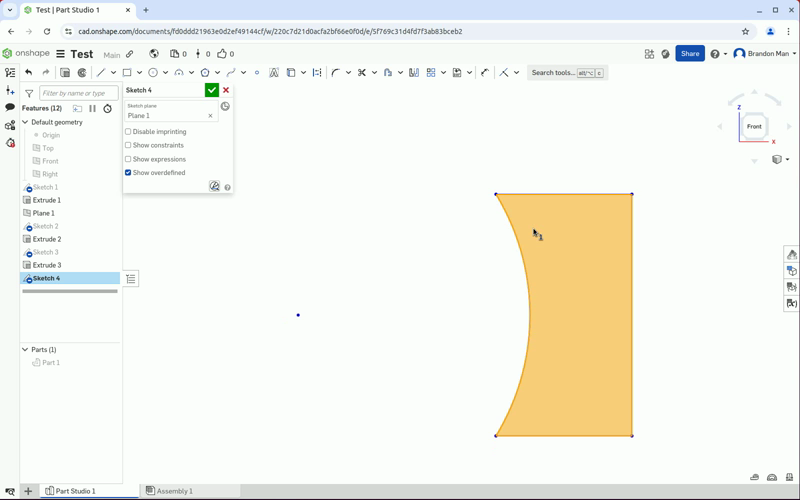
scroll(-6)
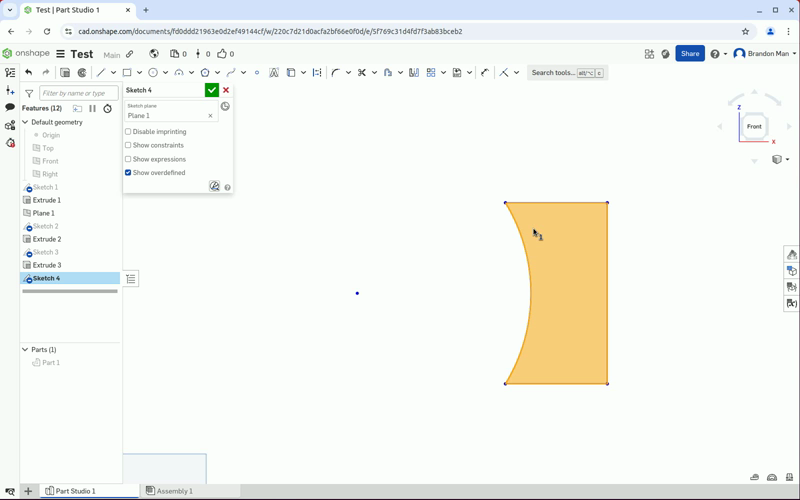
scroll(-6)
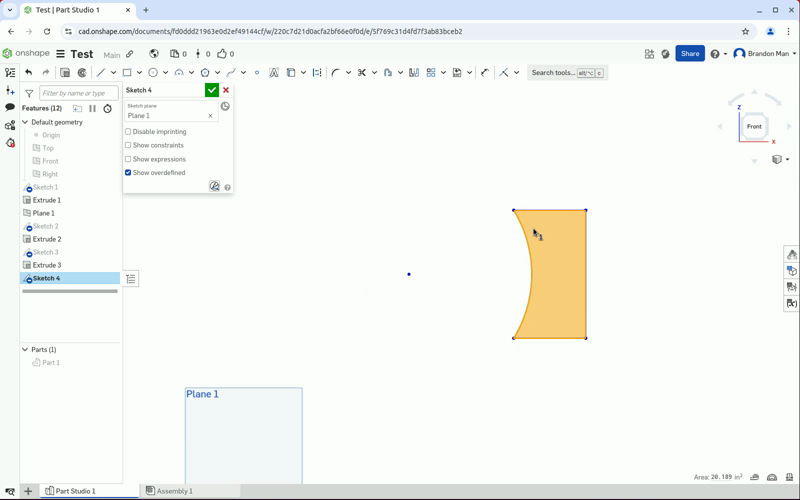
scroll(-6)
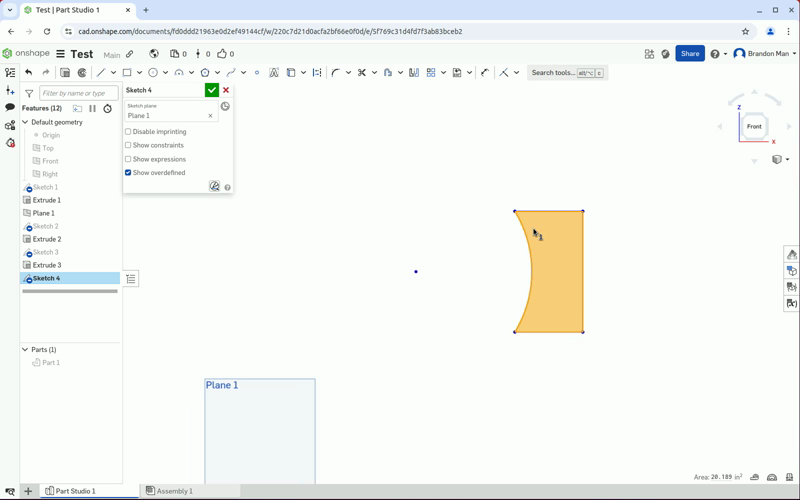
scroll(-6)
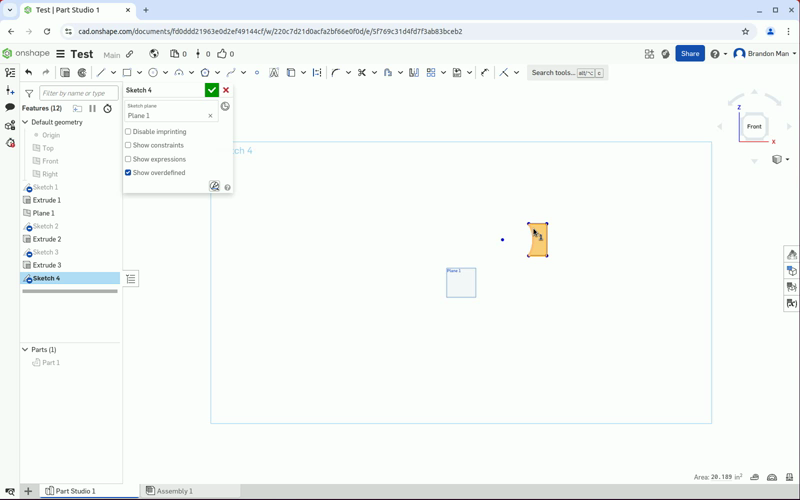
mouse_move(73, 352)
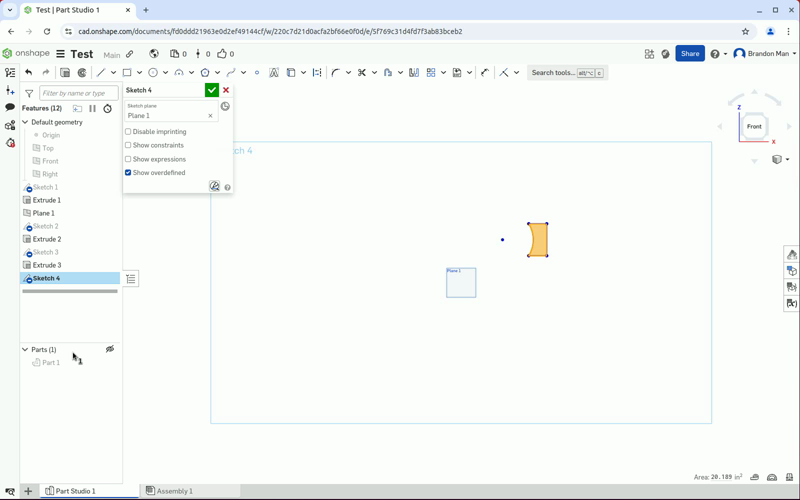
key(shift+y)
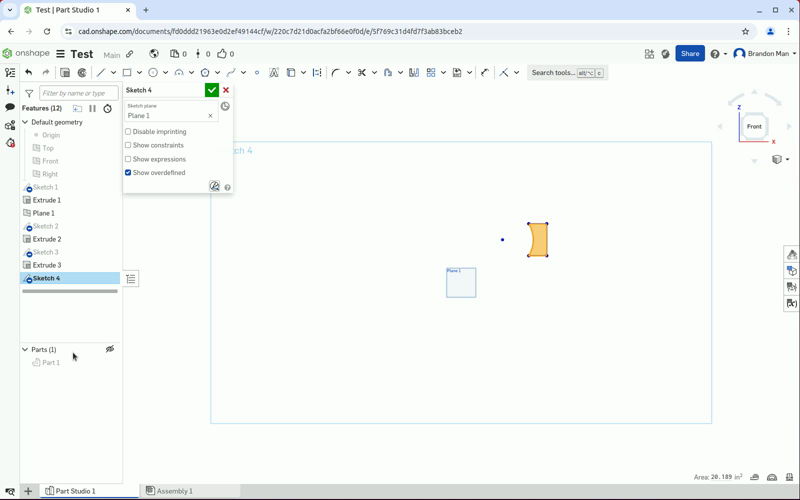
key(shift+e)
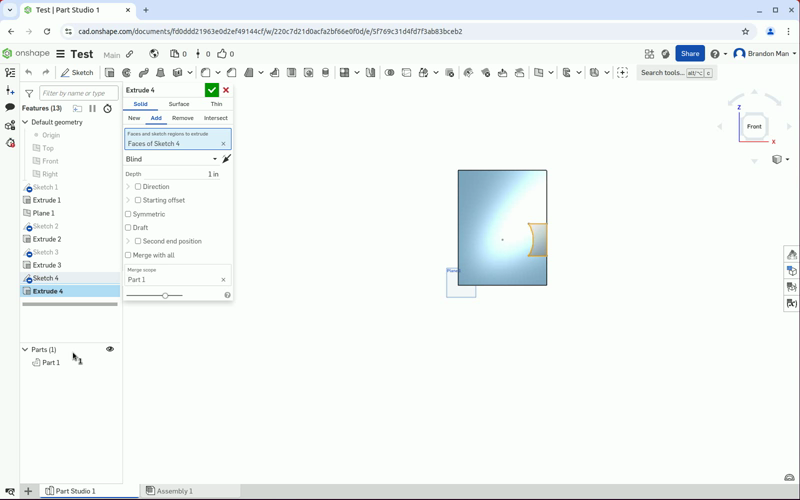
mouse_move(143, 106)
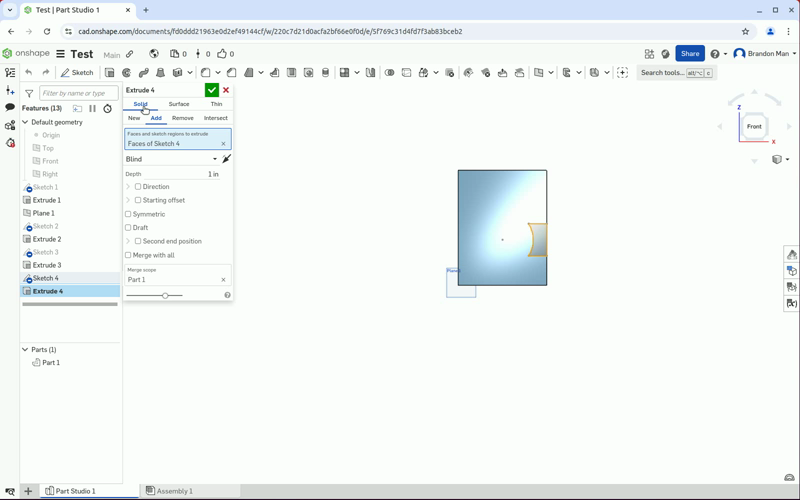
click(143, 106)
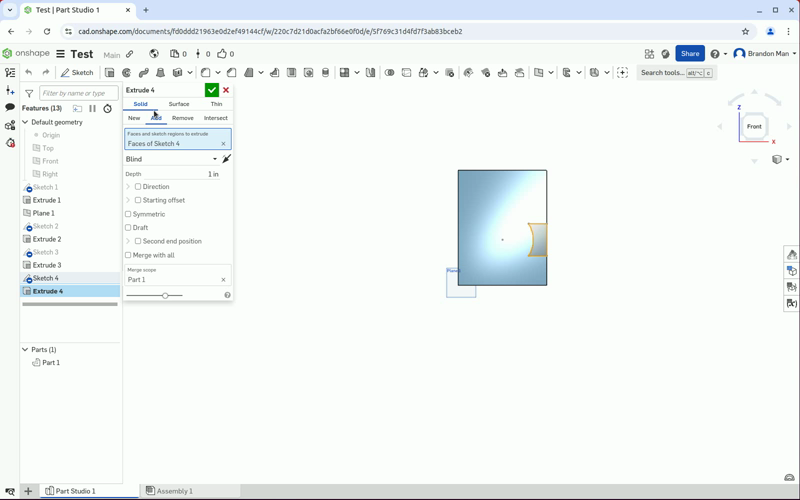
mouse_move(186, 120)
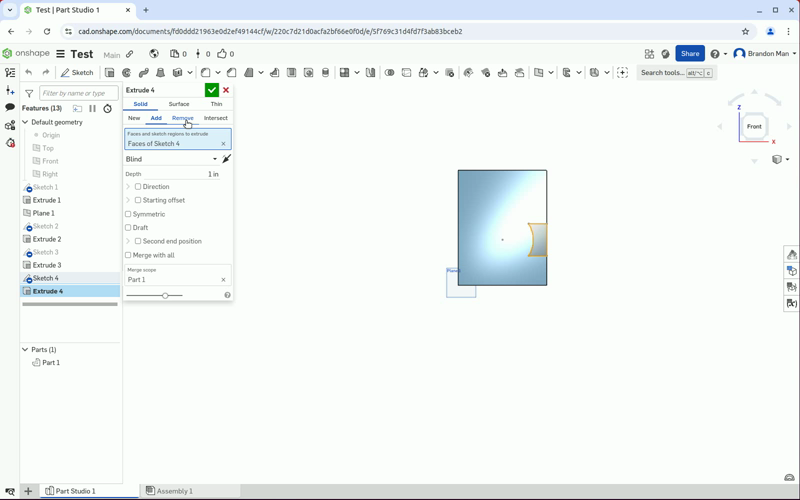
click(186, 120)
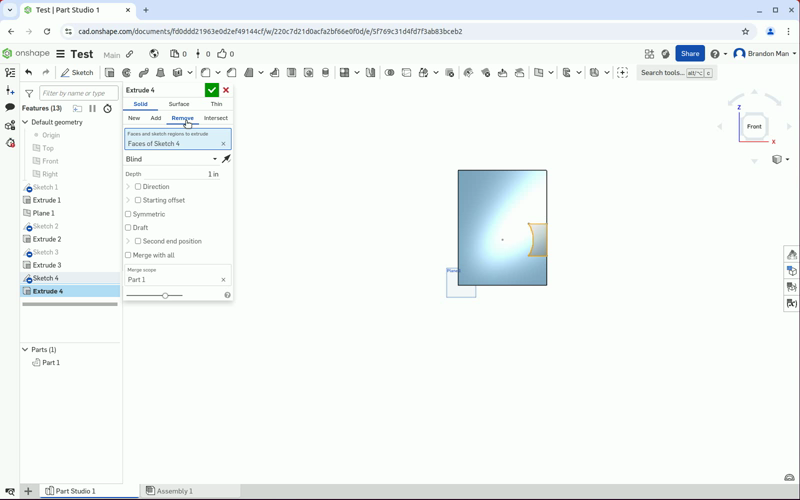
key(tab, 4)
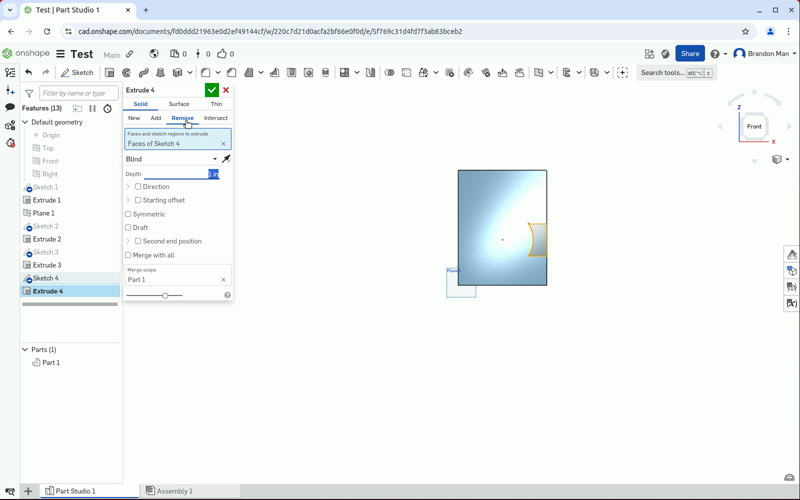
text(22.627)
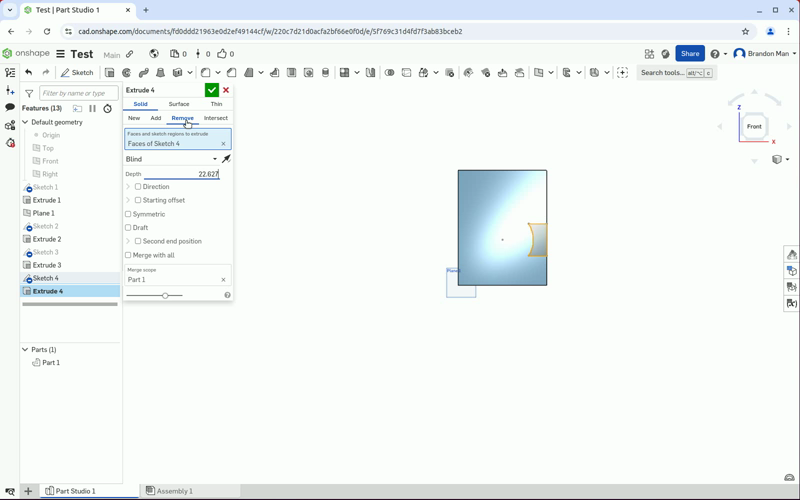
key(tab, 6)
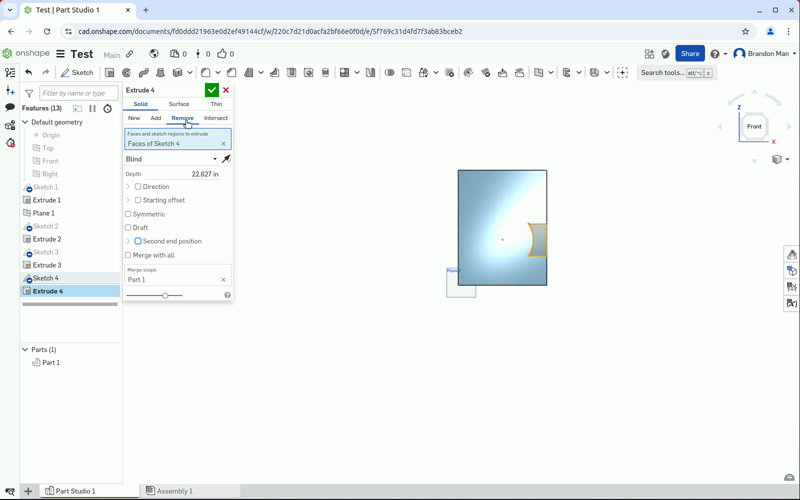
key(space)
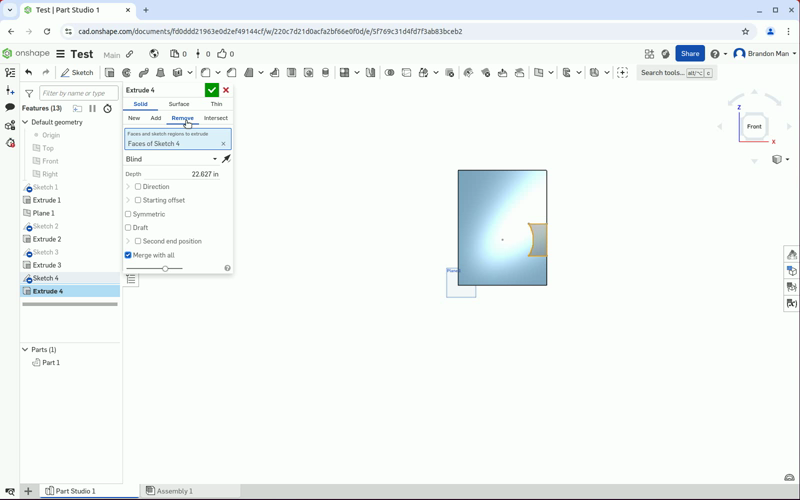
key(enter)
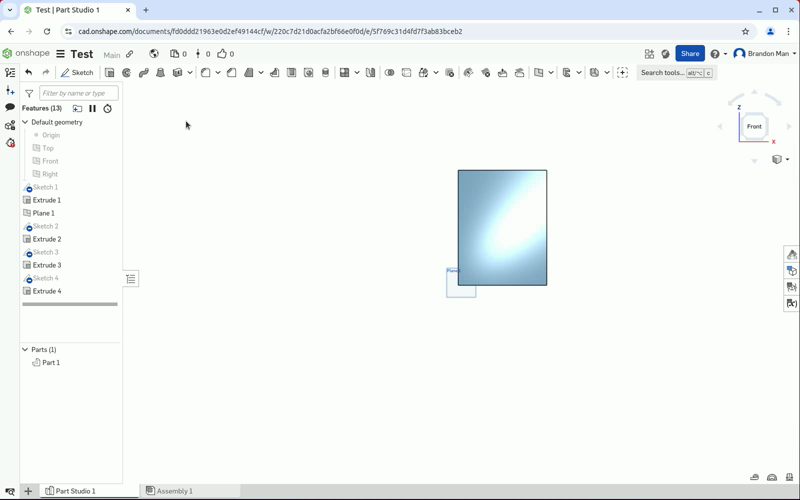
key(shift+h)
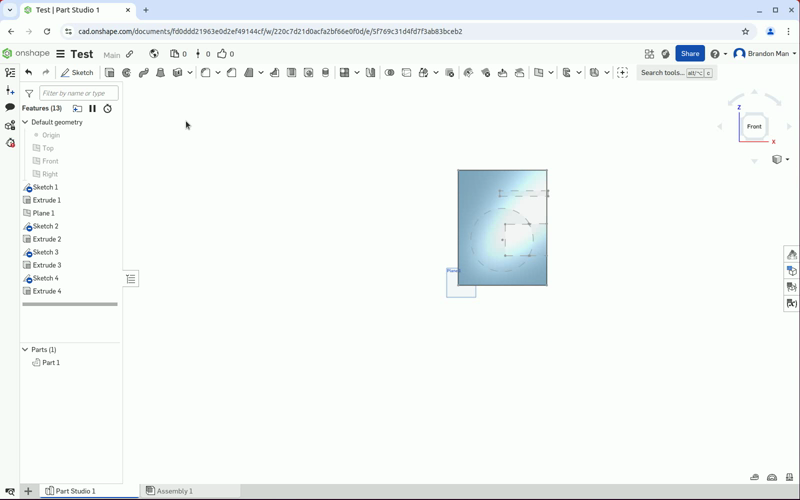
key(shift+h)
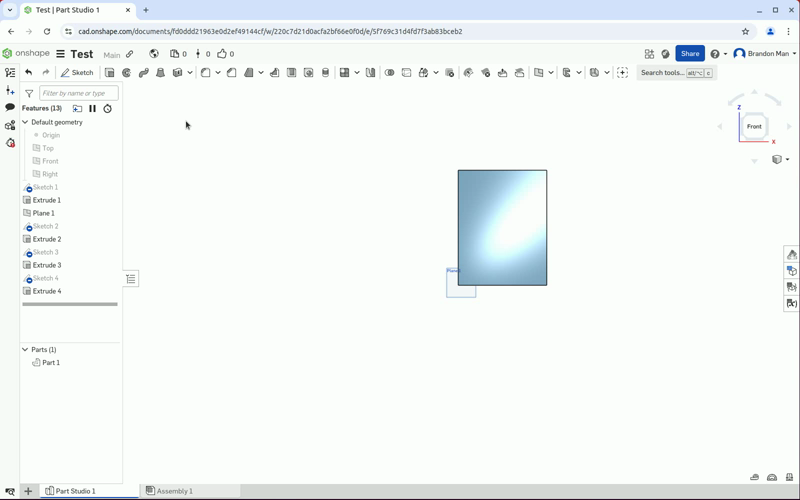
mouse_move(73, 189)
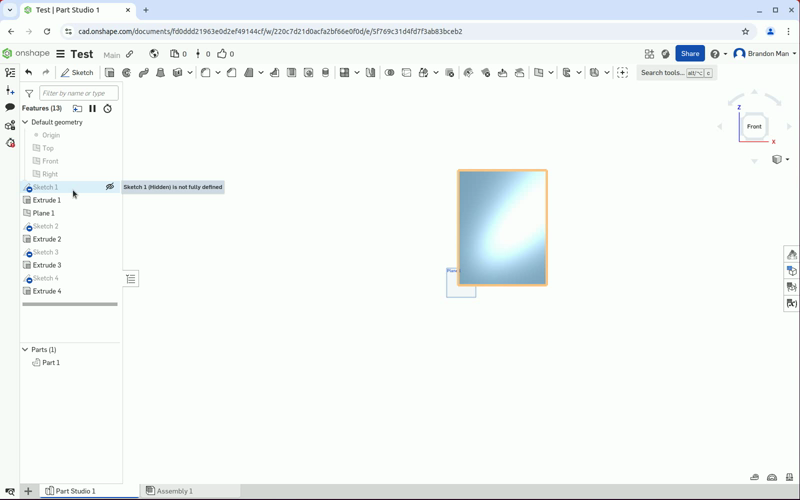
click(73, 189)
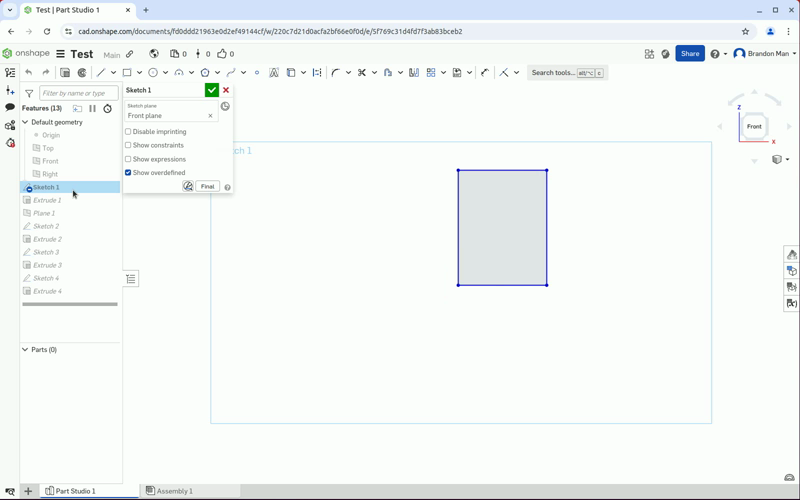
mouse_move(229, 92)
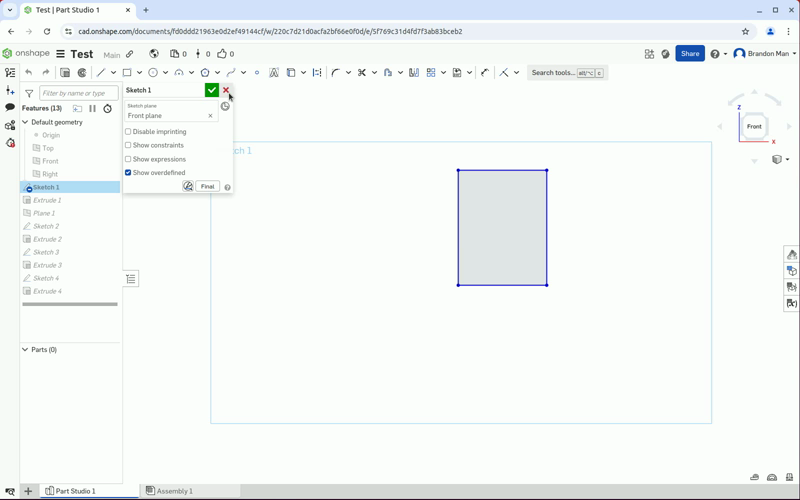
click(229, 92)
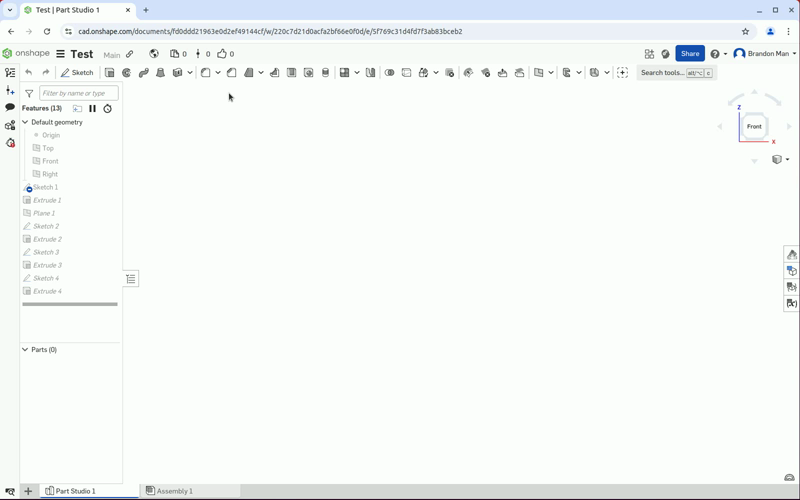
key(shift+s)
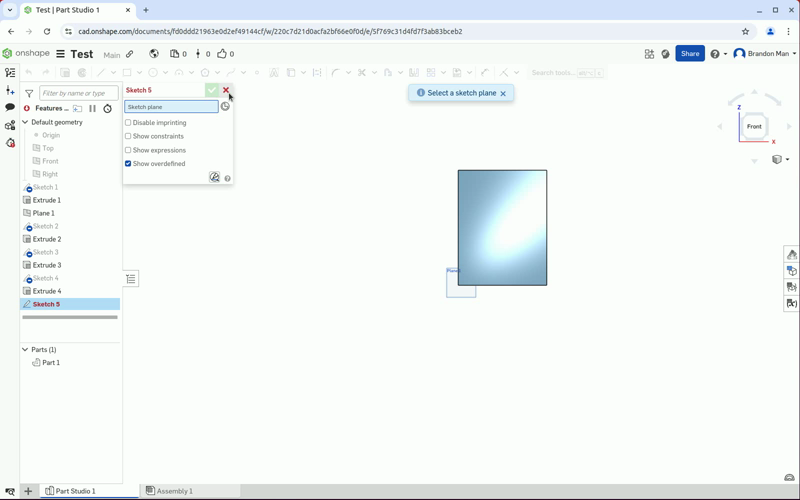
mouse_move(73, 215)
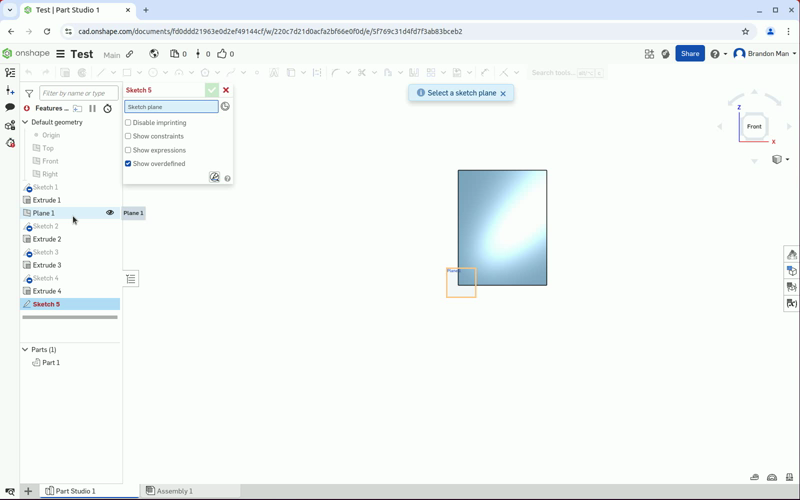
click(73, 215)
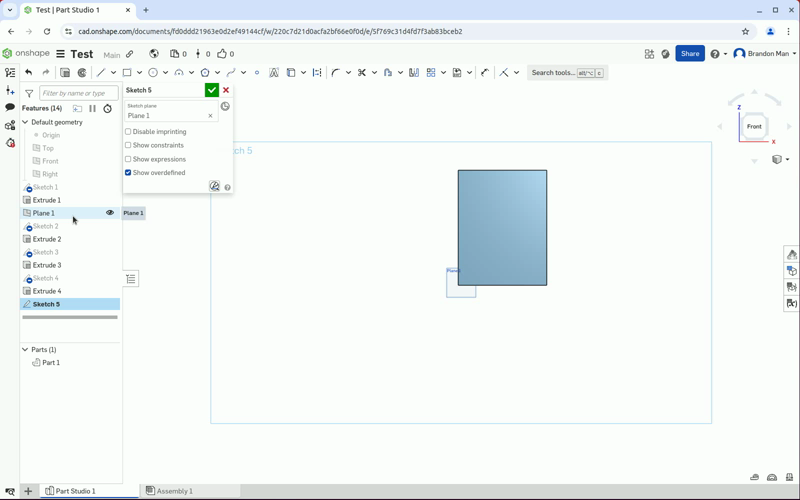
mouse_move(73, 352)
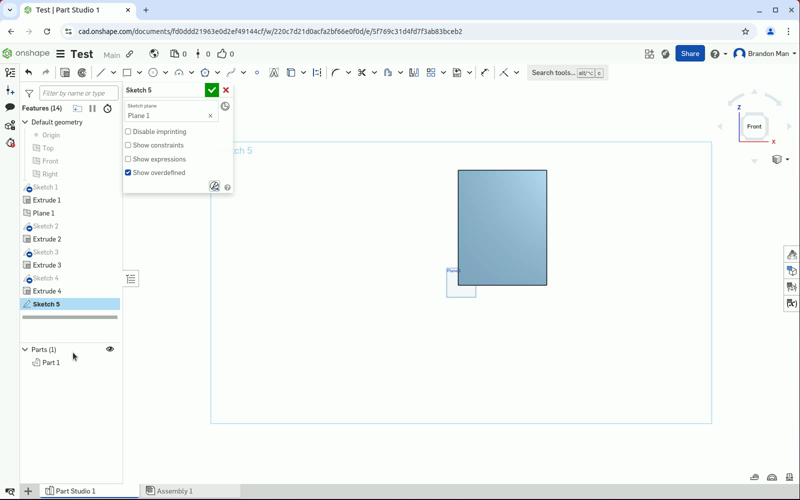
key(y)
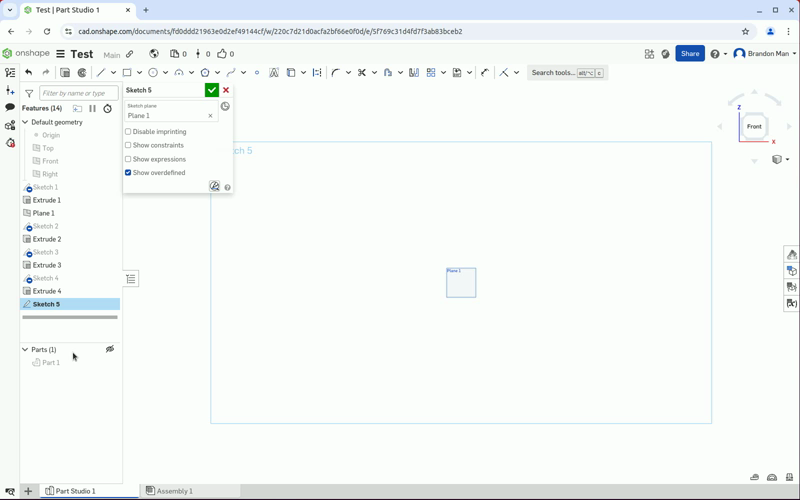
key(l)
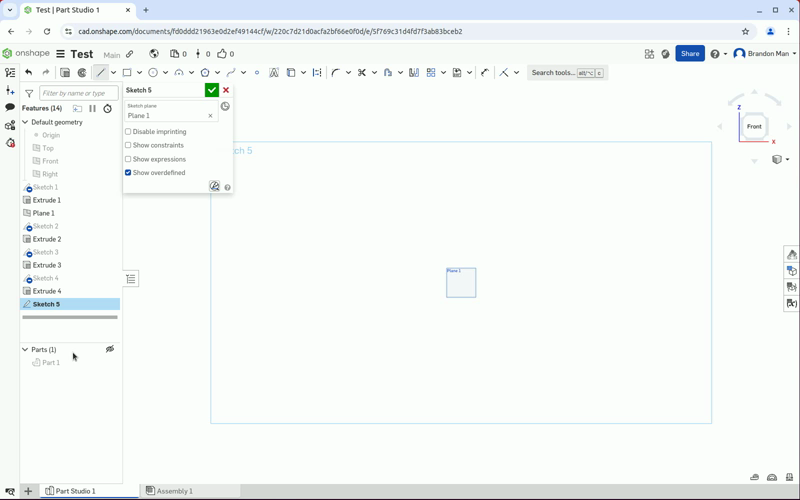
key_down(shift)
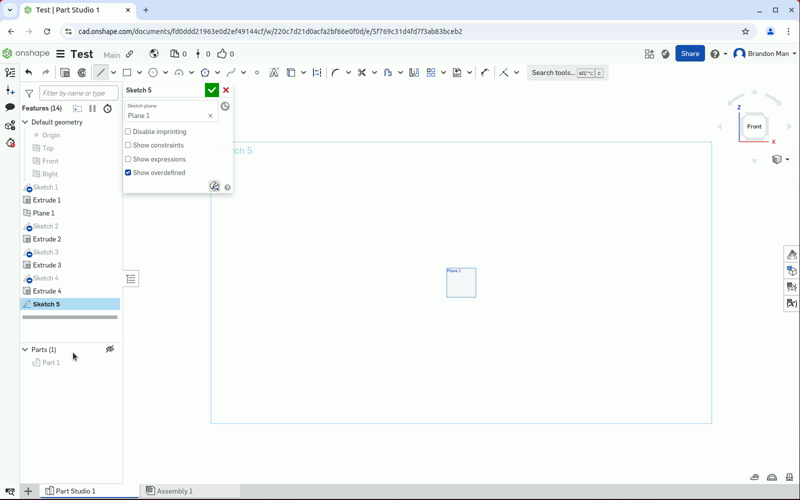
mouse_move(505, 255)
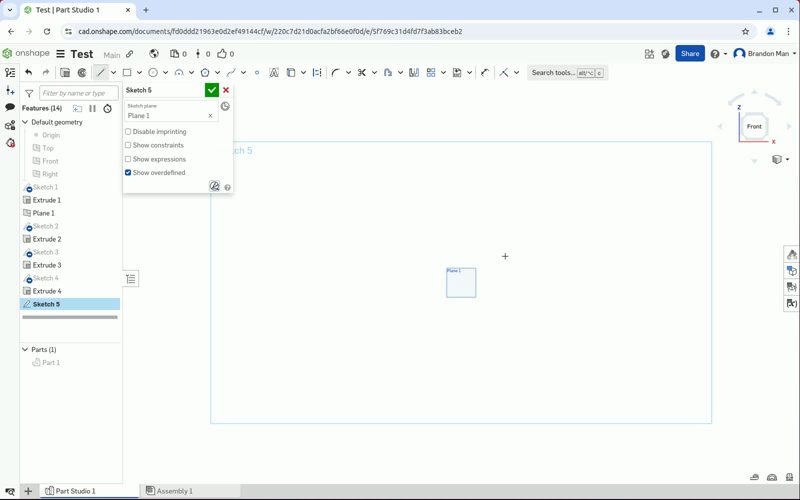
click(505, 255)
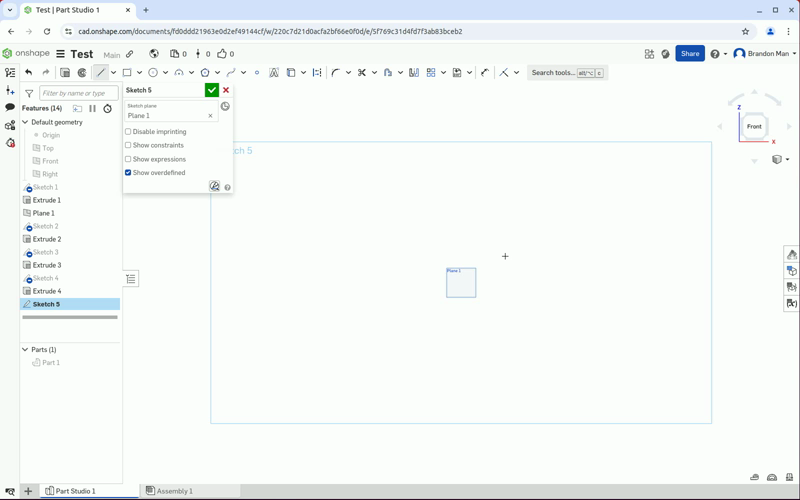
key_up(shift)
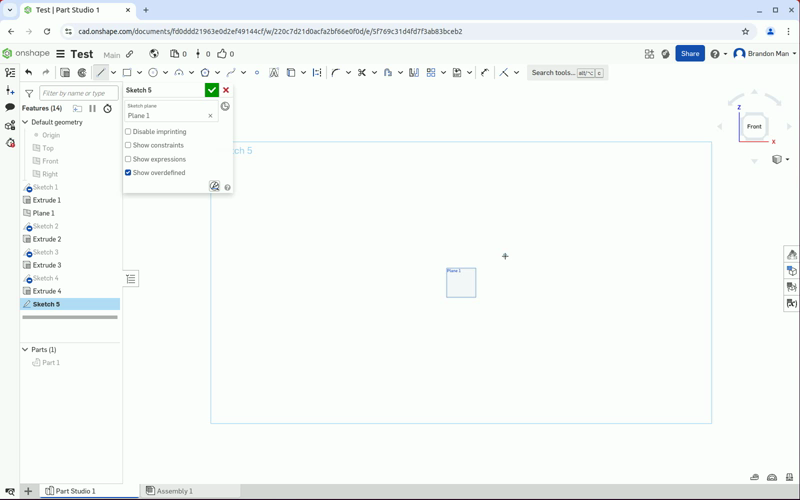
key_down(shift)
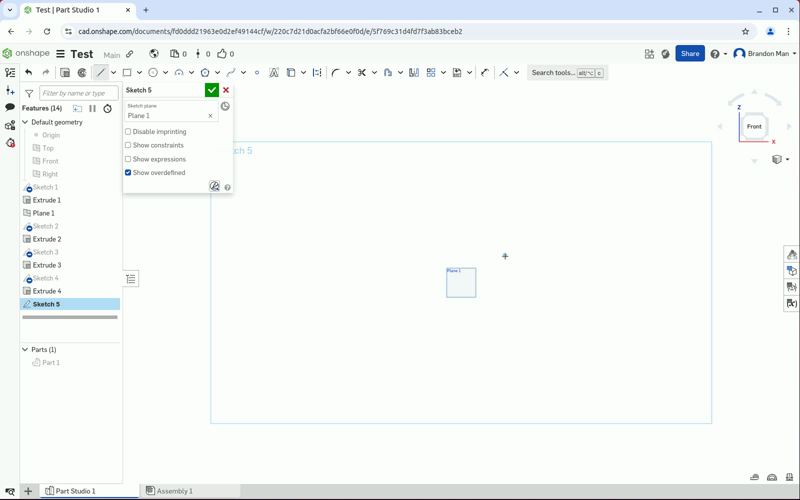
mouse_move(535, 255)
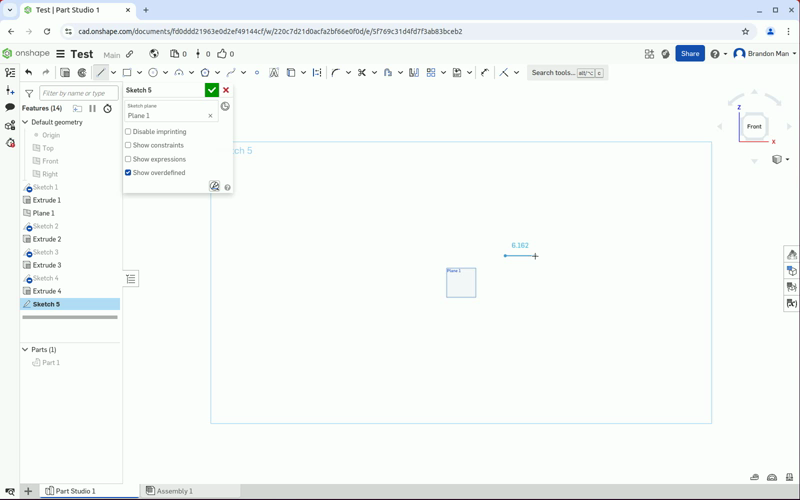
mouse_move(530, 255)
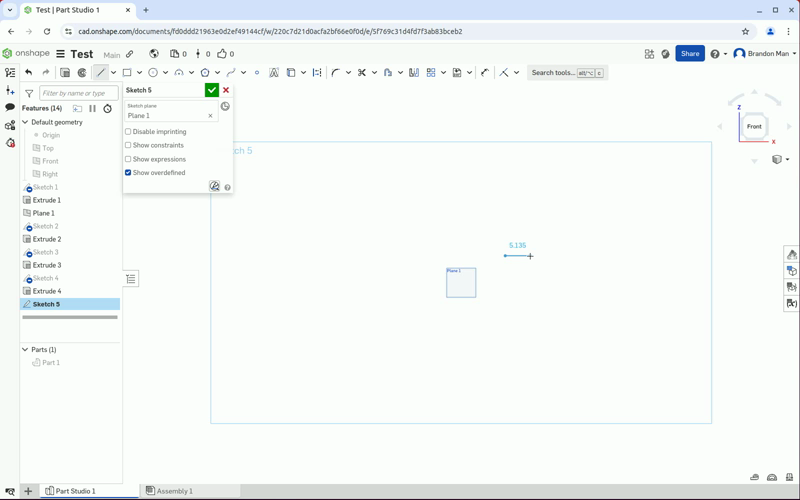
click(530, 255)
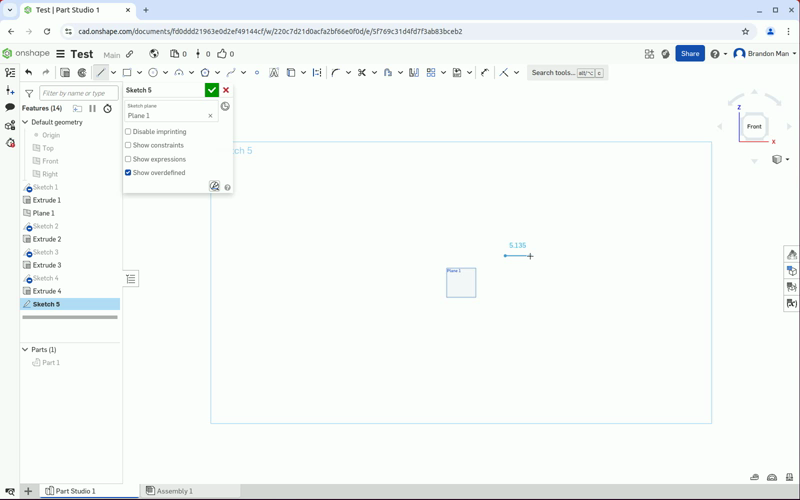
key_up(shift)
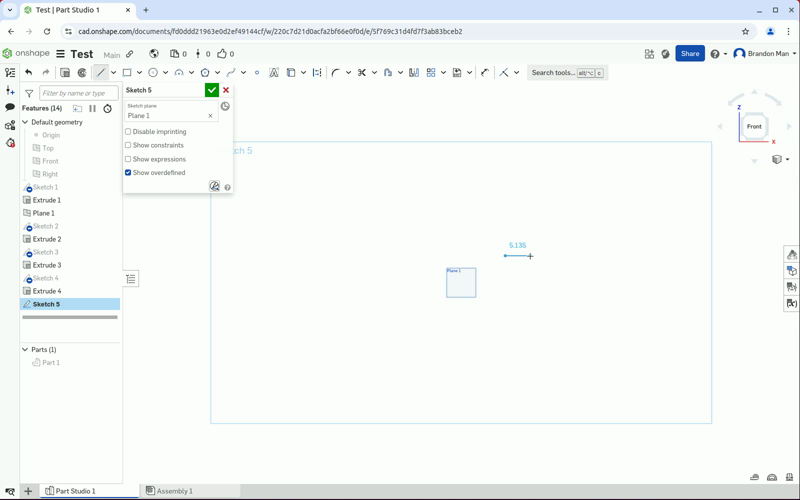
key(esc)
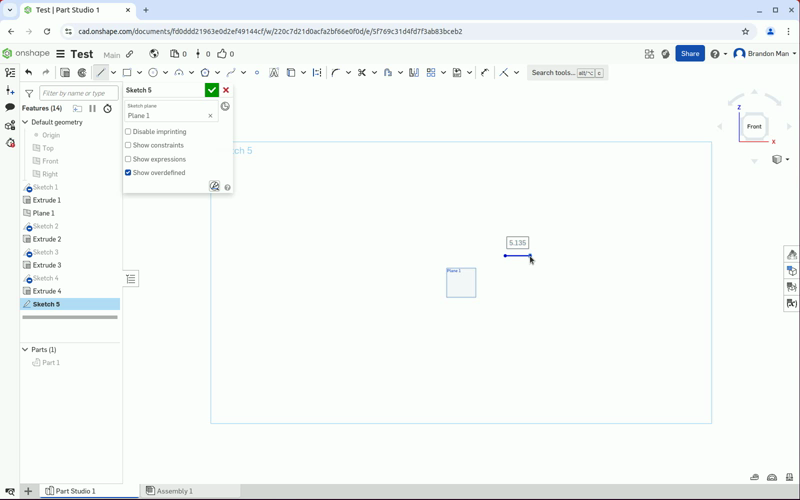
key(a)
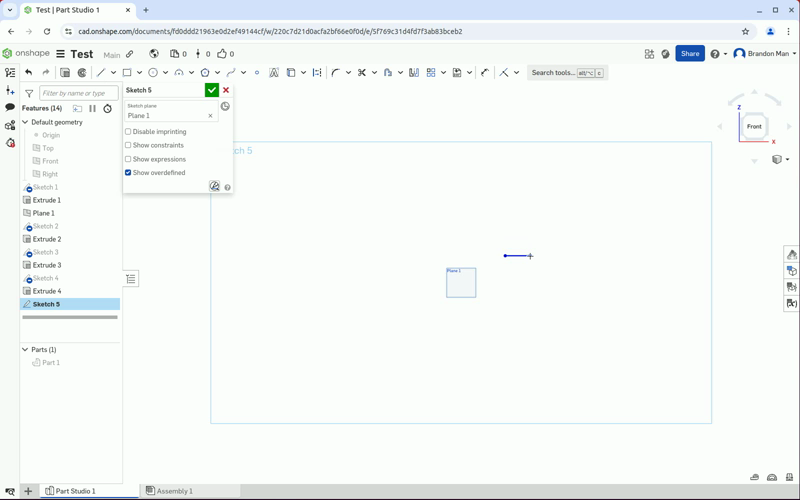
mouse_move(530, 255)
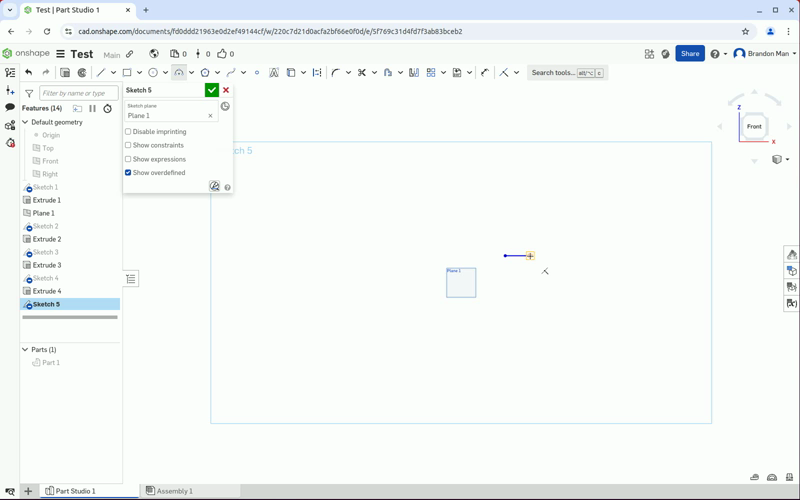
click(530, 255)
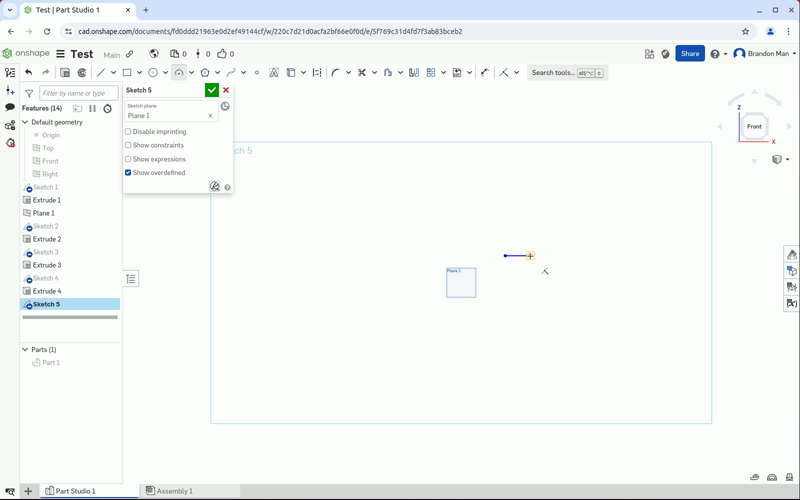
key_down(shift)
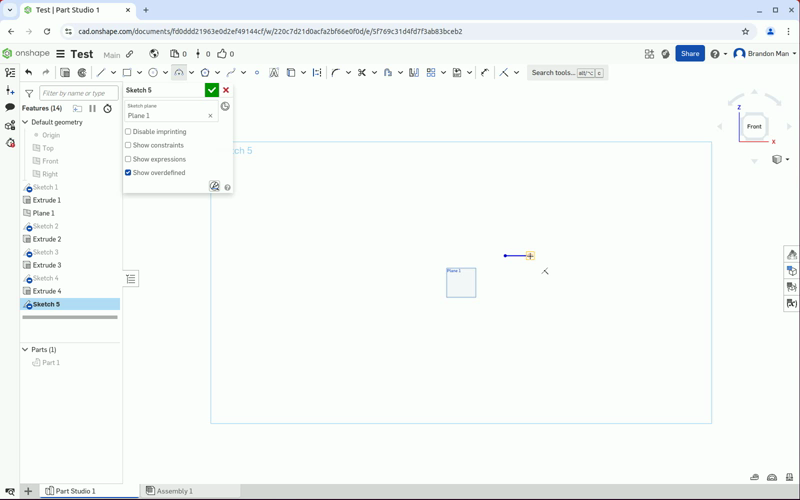
mouse_move(530, 223)
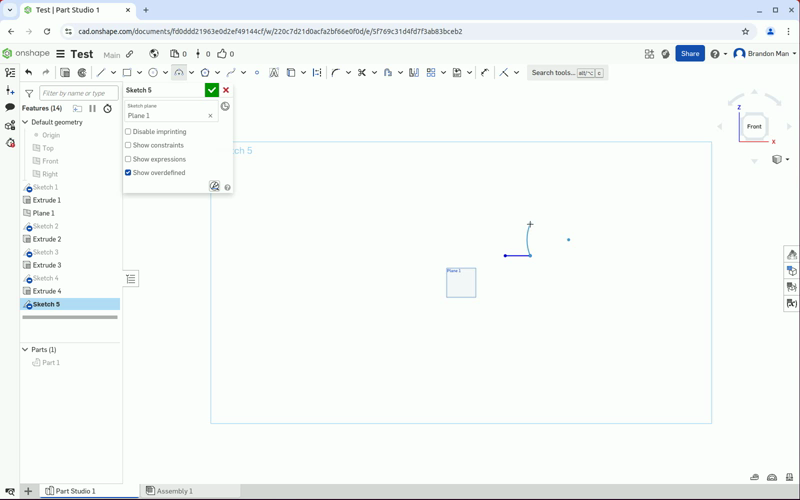
click(530, 223)
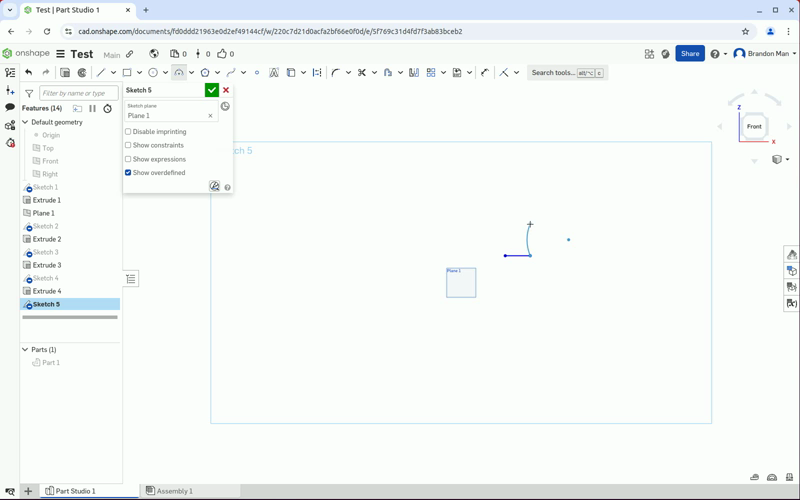
mouse_move(534, 239)
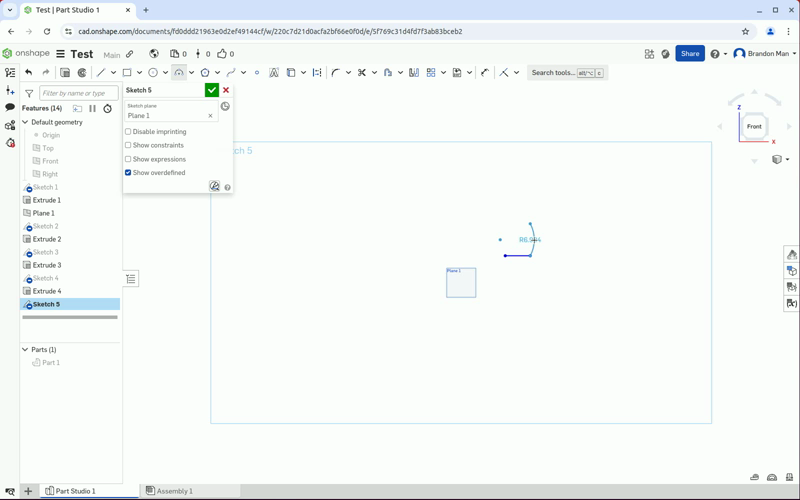
click(534, 239)
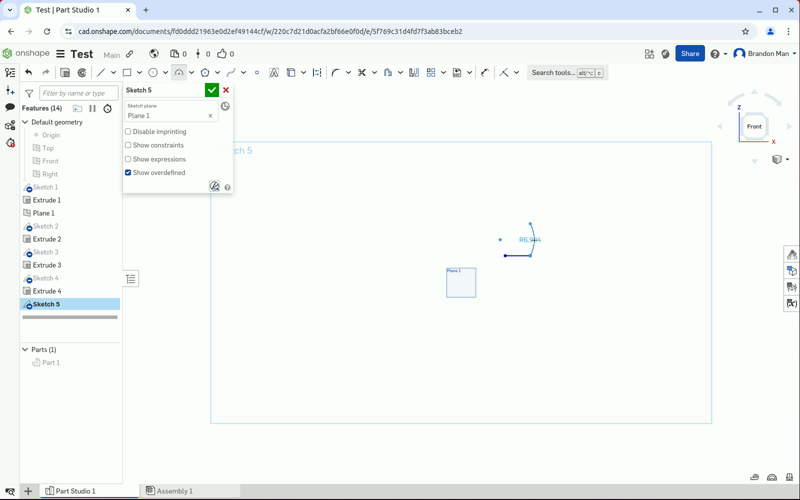
key_up(shift)
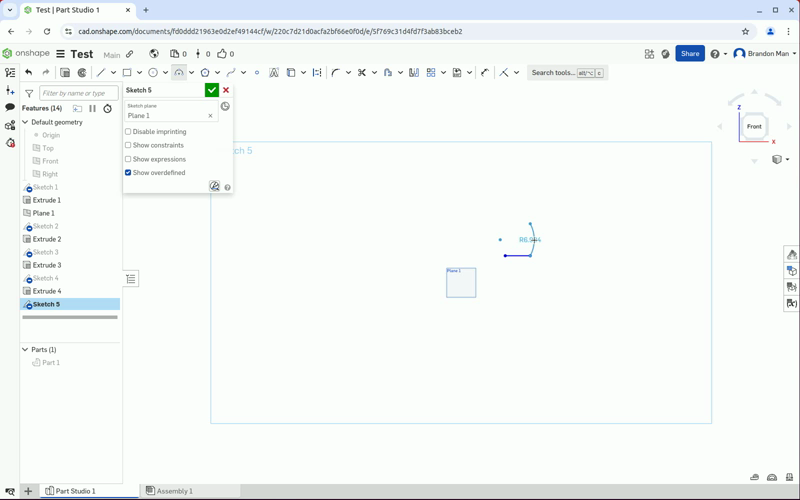
key(esc)
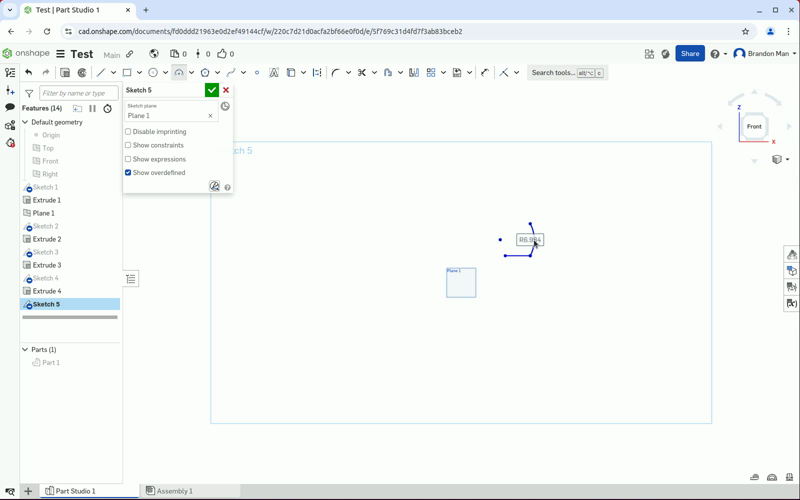
key(l)
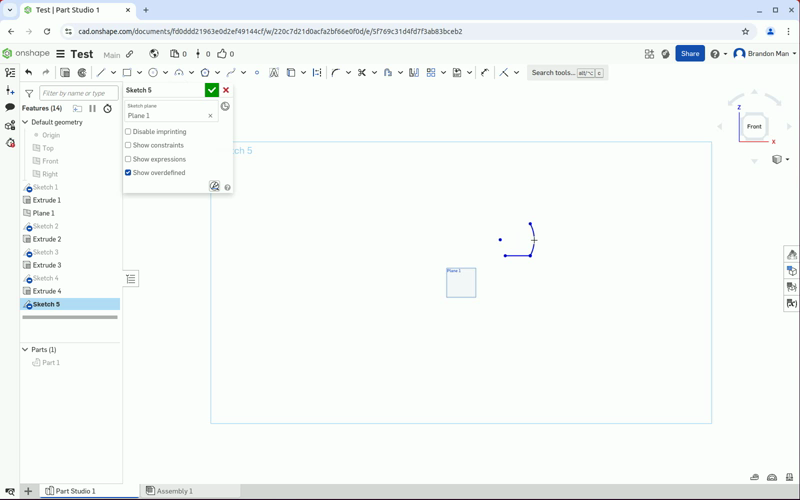
mouse_move(530, 223)
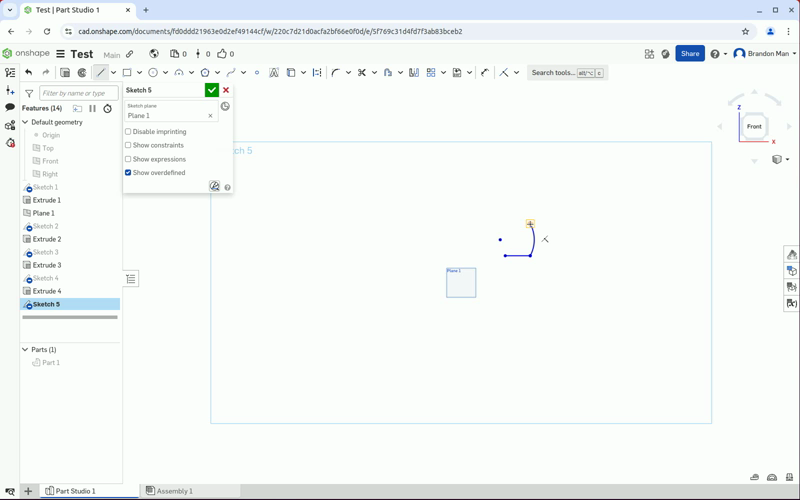
click(530, 223)
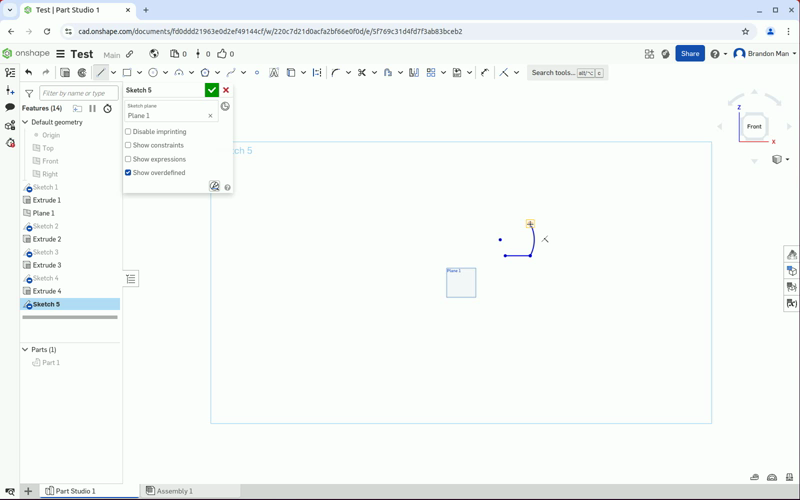
key_down(shift)
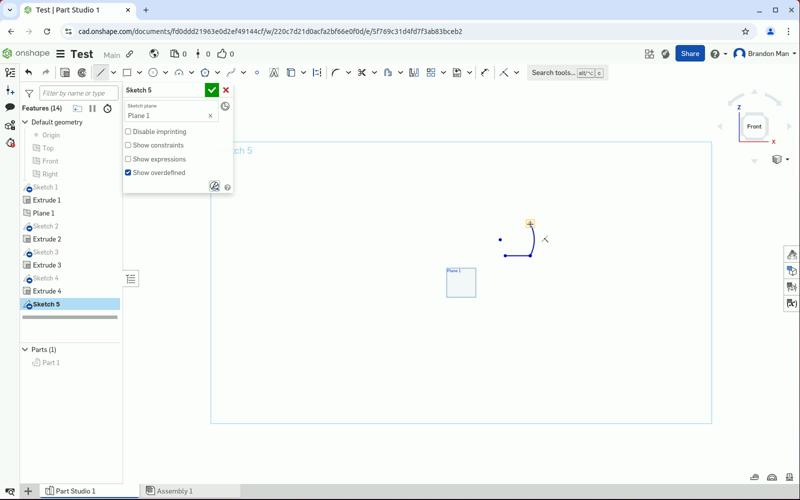
mouse_move(560, 223)
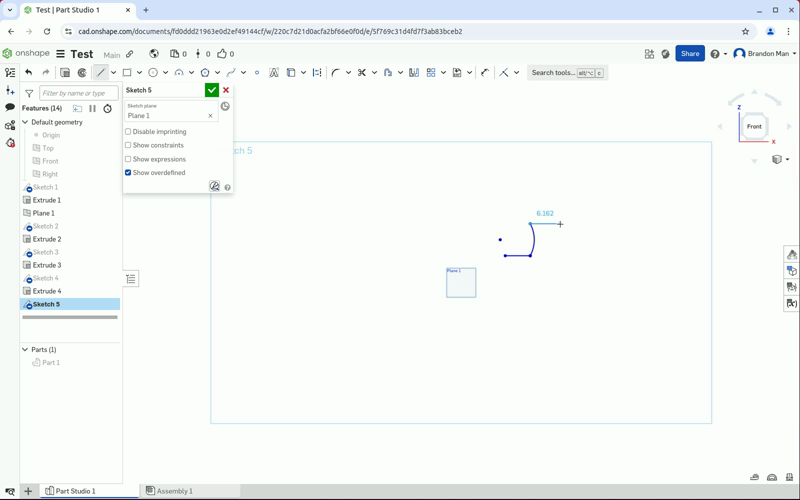
mouse_move(505, 223)
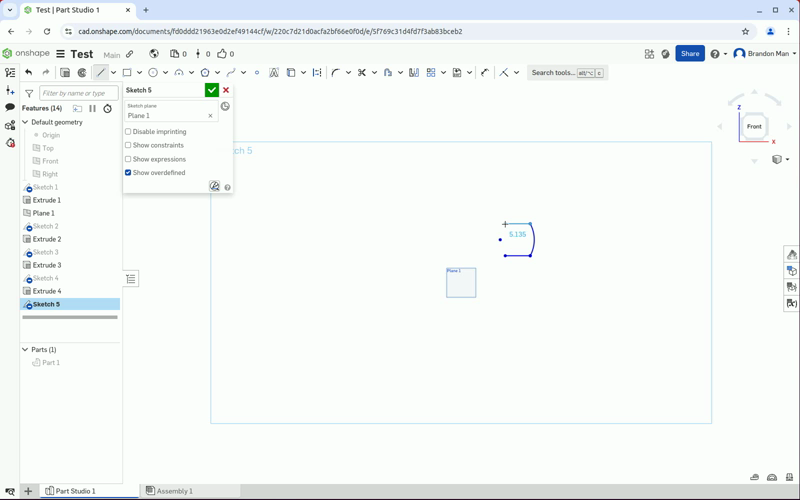
click(505, 223)
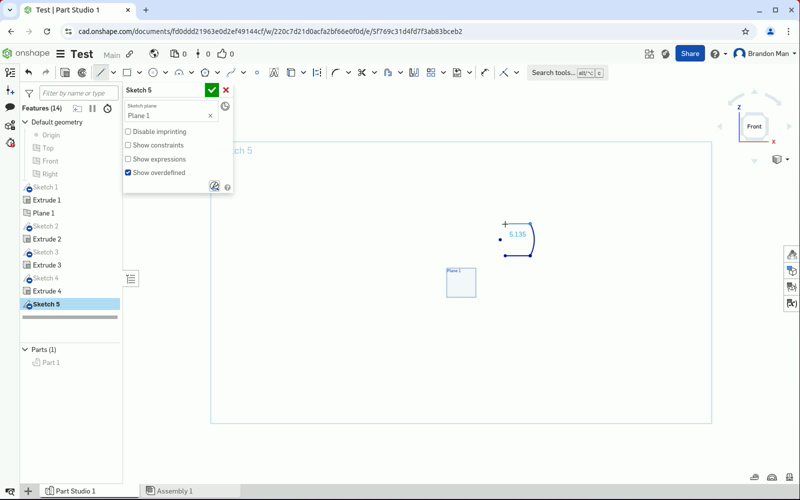
key_up(shift)
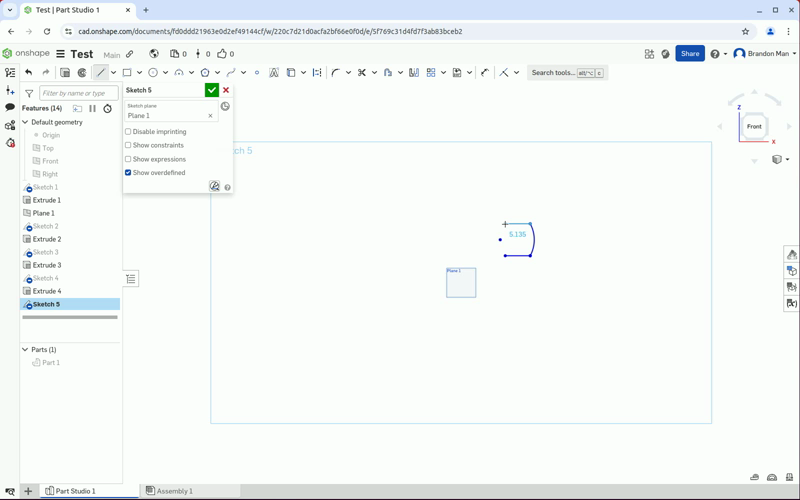
mouse_move(535, 223)
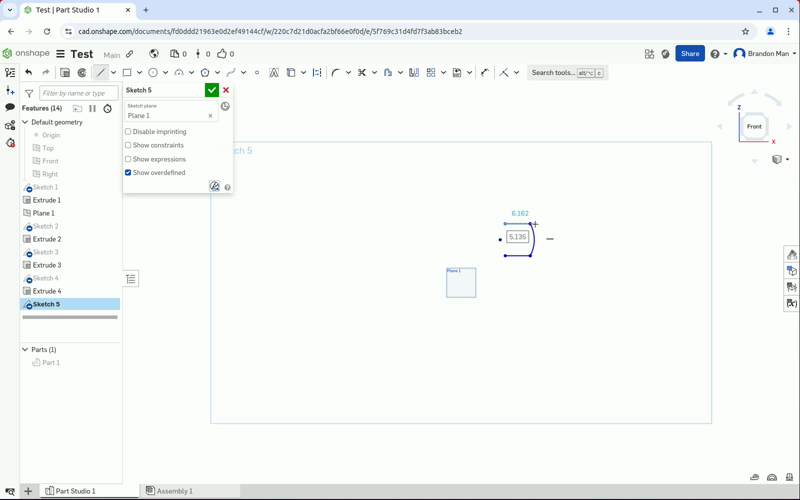
key_down(shift)
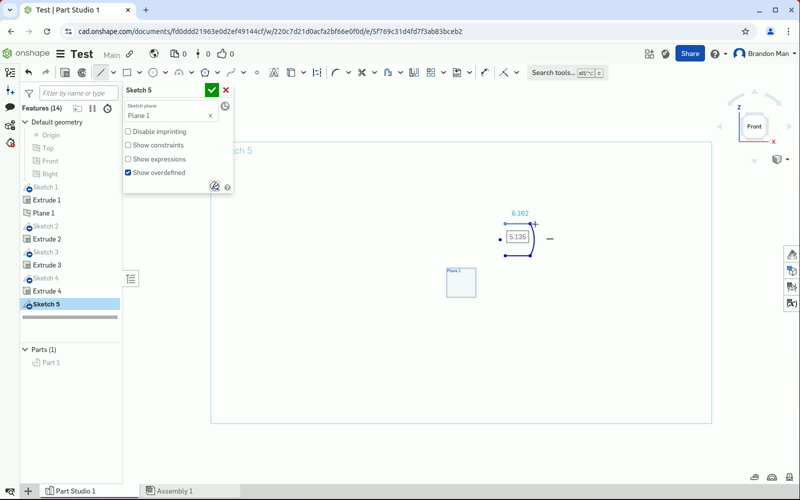
mouse_move(505, 255)
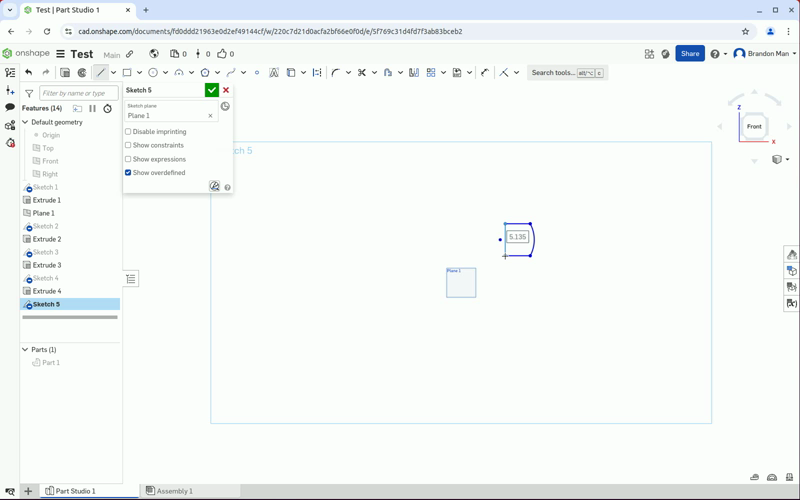
key_up(shift)
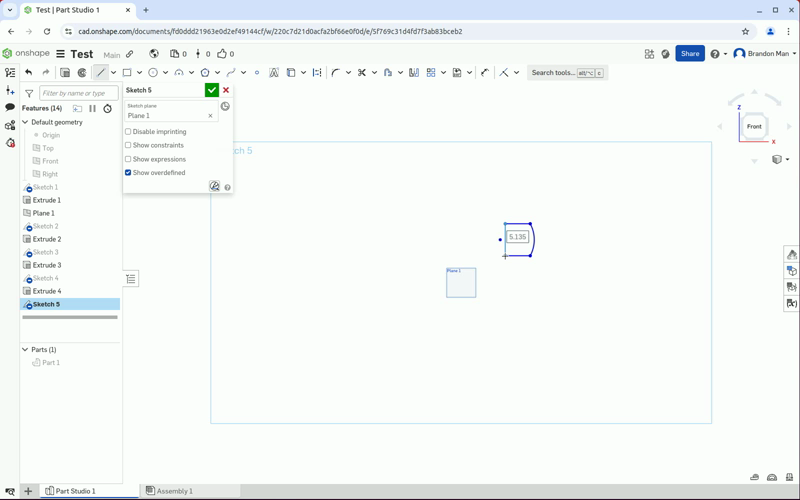
click(505, 255)
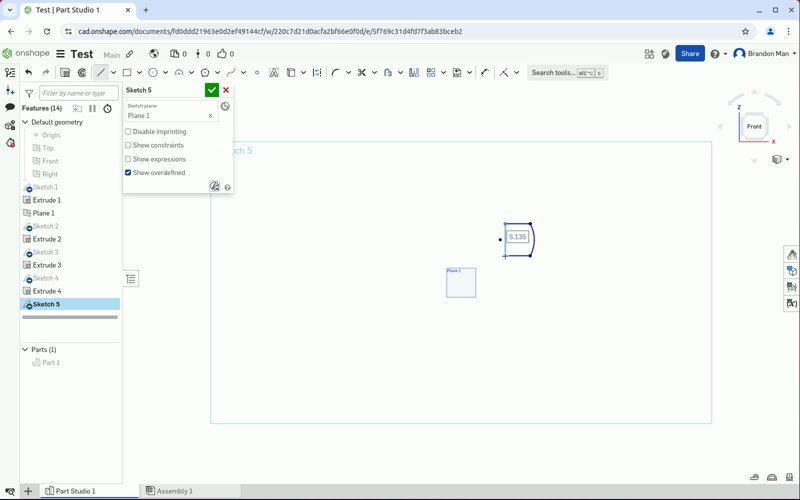
key(esc)
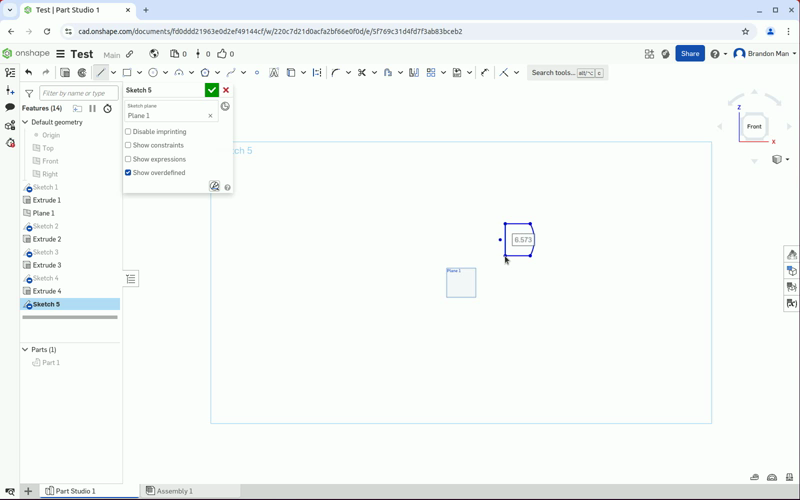
mouse_move(506, 245)
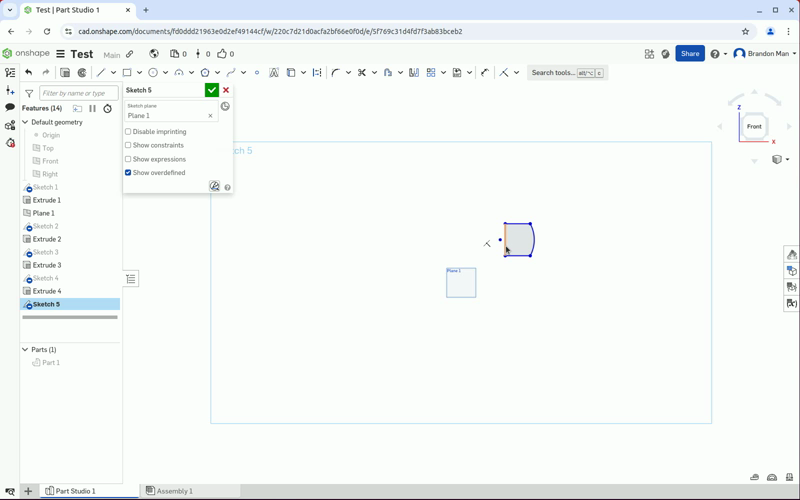
scroll(6)
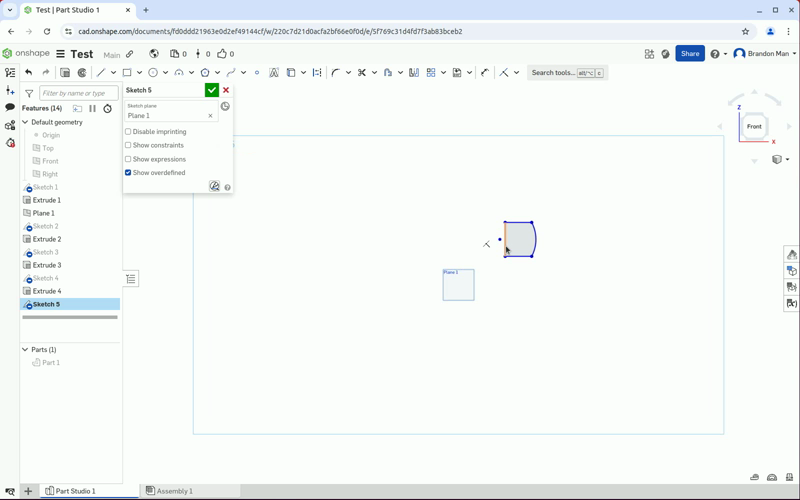
scroll(6)
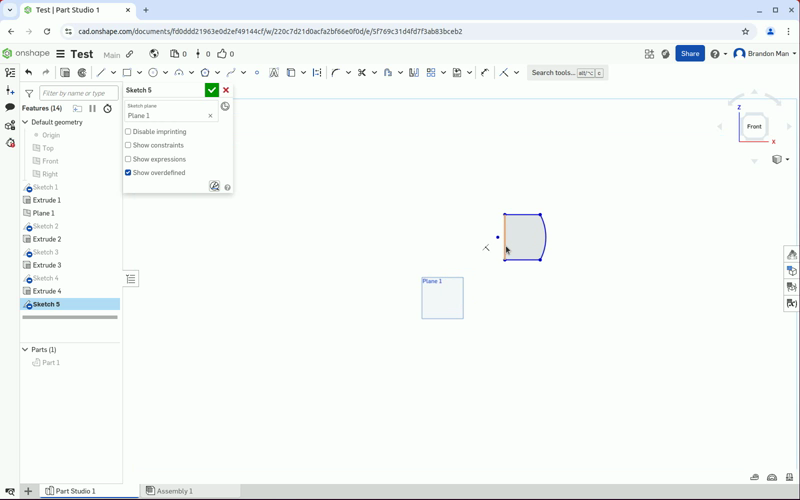
scroll(6)
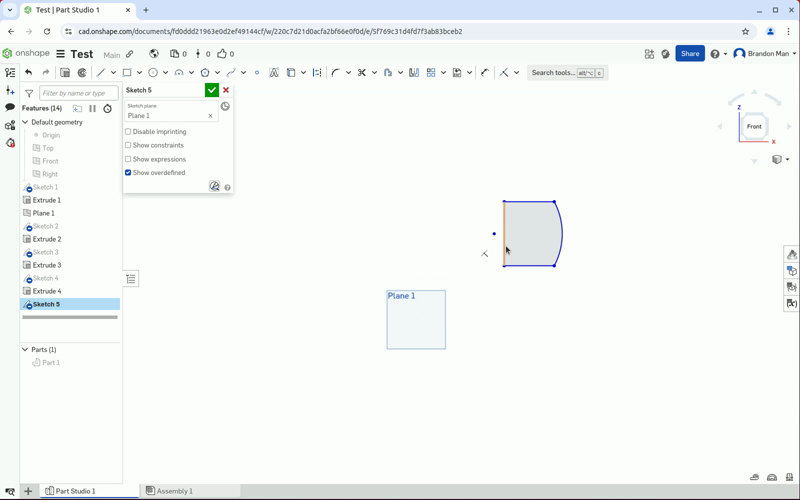
scroll(6)
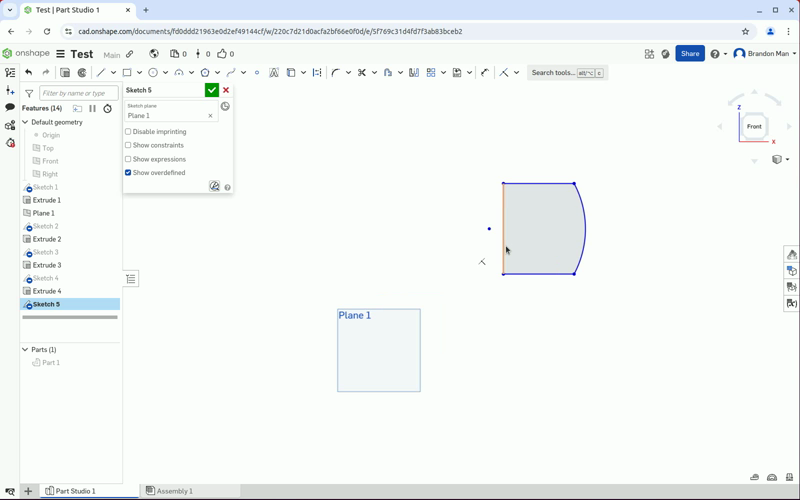
scroll(6)
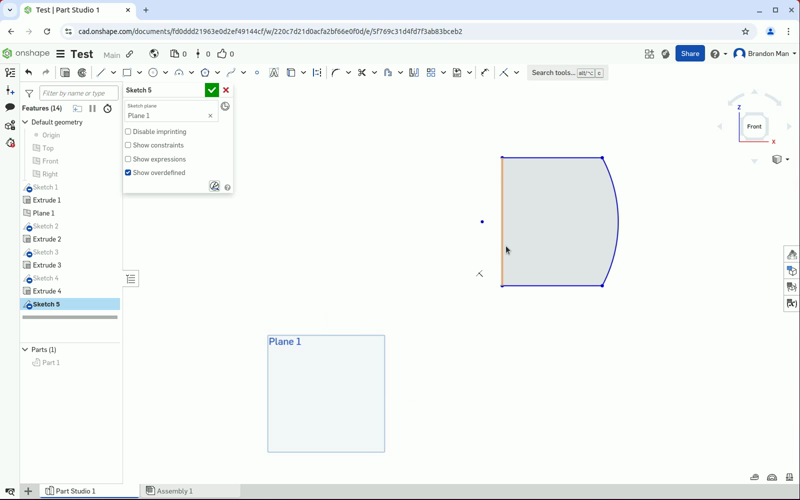
scroll(6)
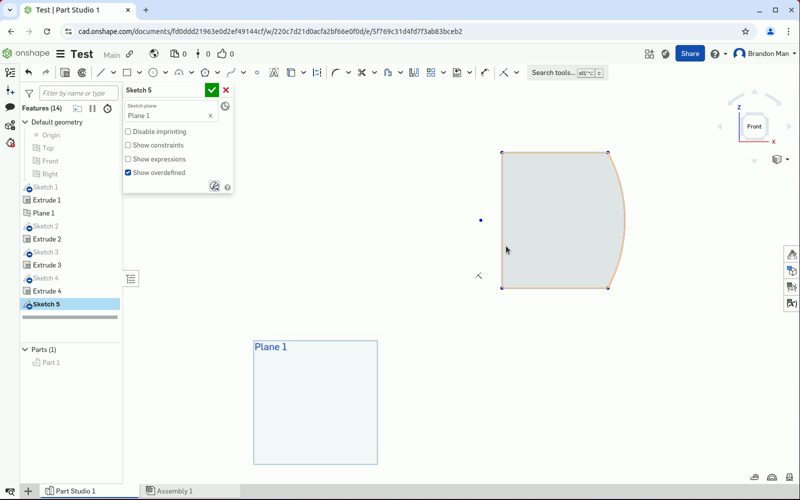
scroll(6)
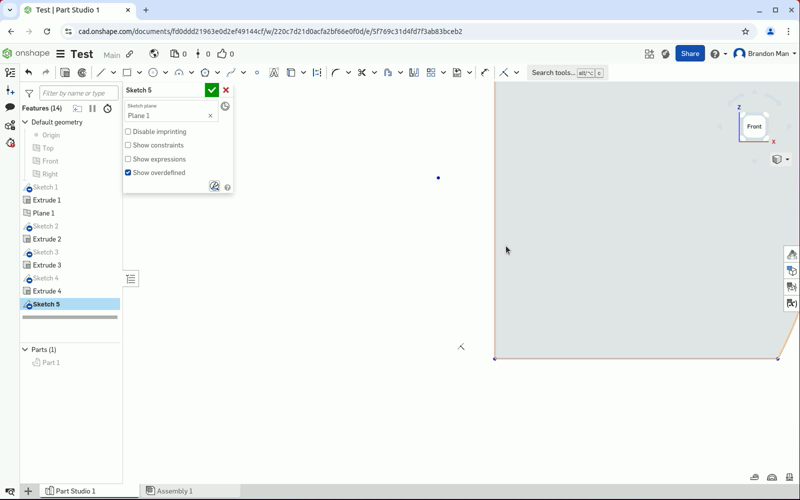
click(506, 245)
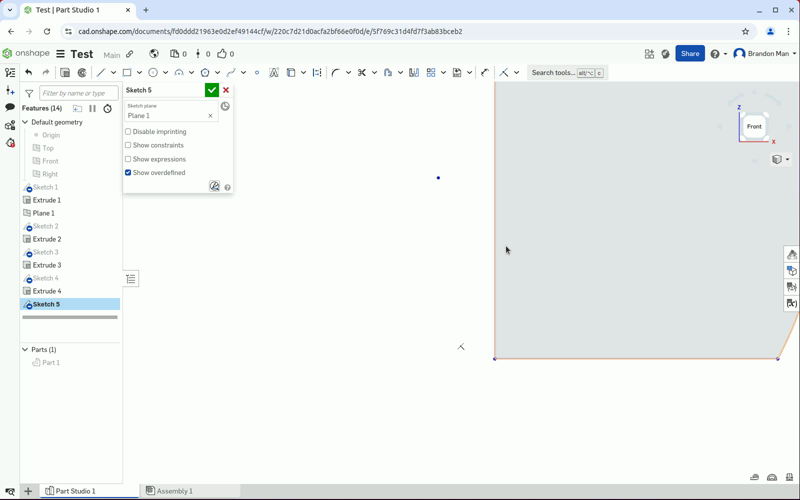
scroll(-6)
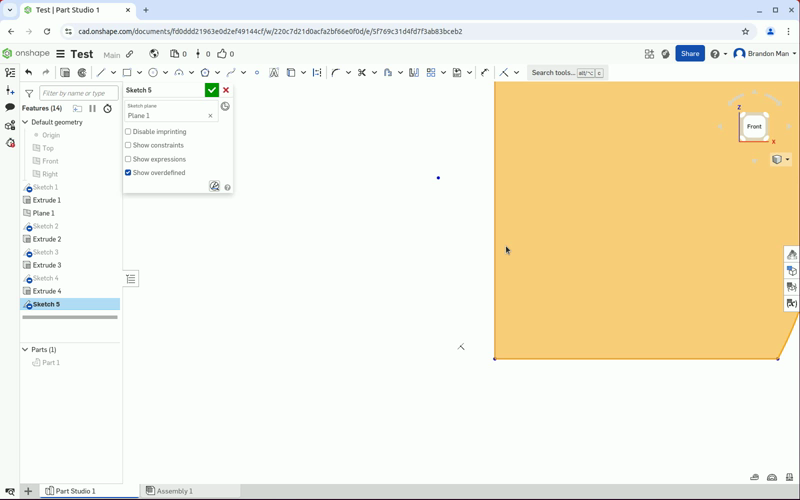
scroll(-6)
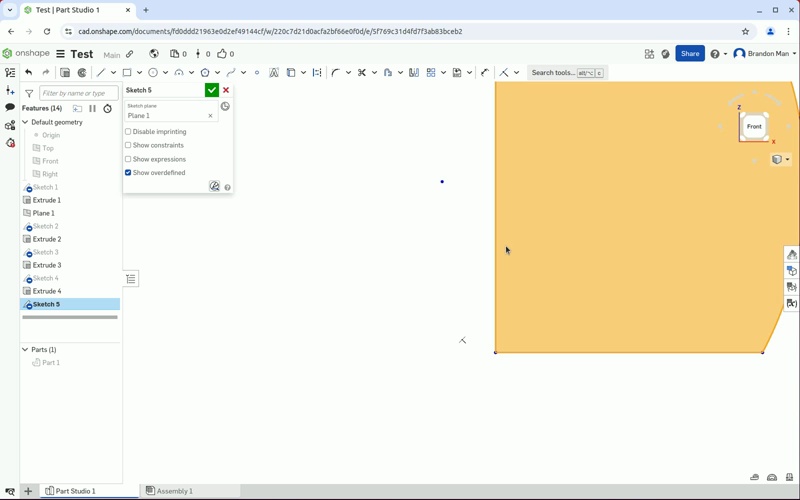
scroll(-6)
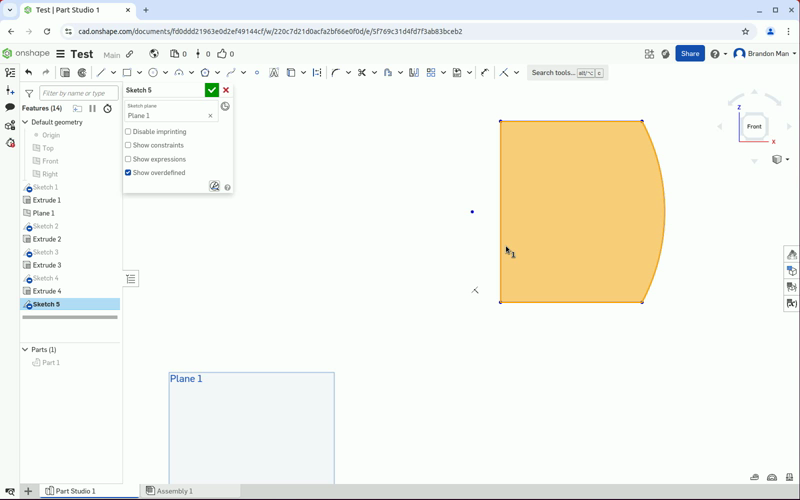
scroll(-6)
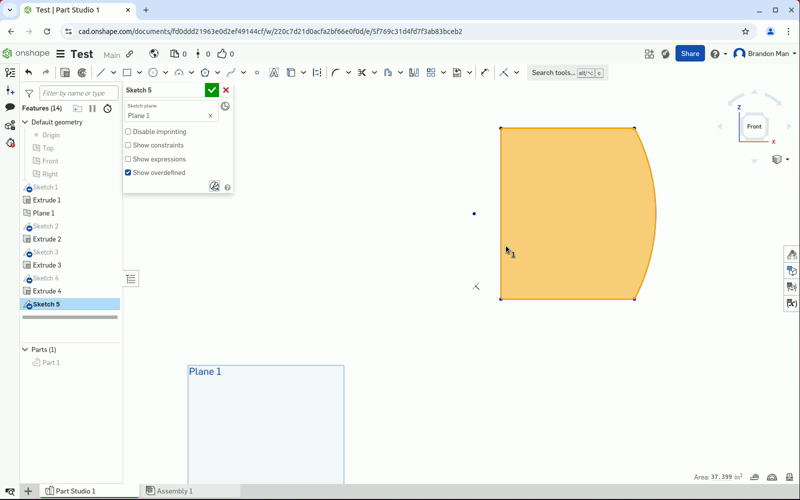
scroll(-6)
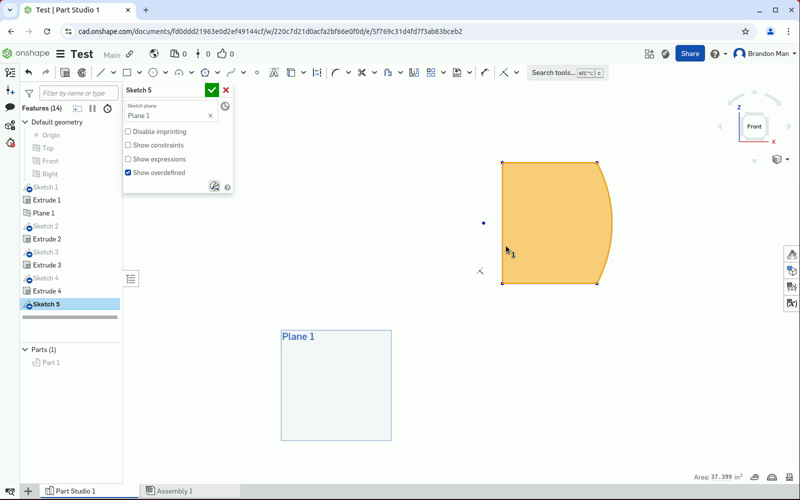
scroll(-6)
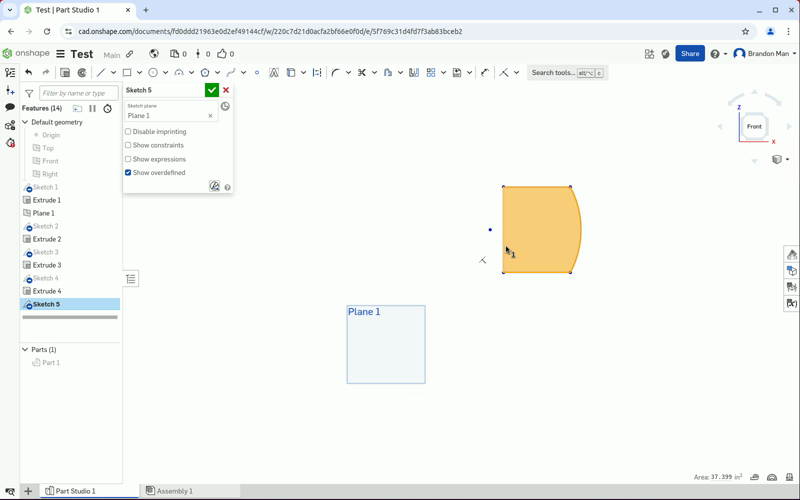
scroll(-6)
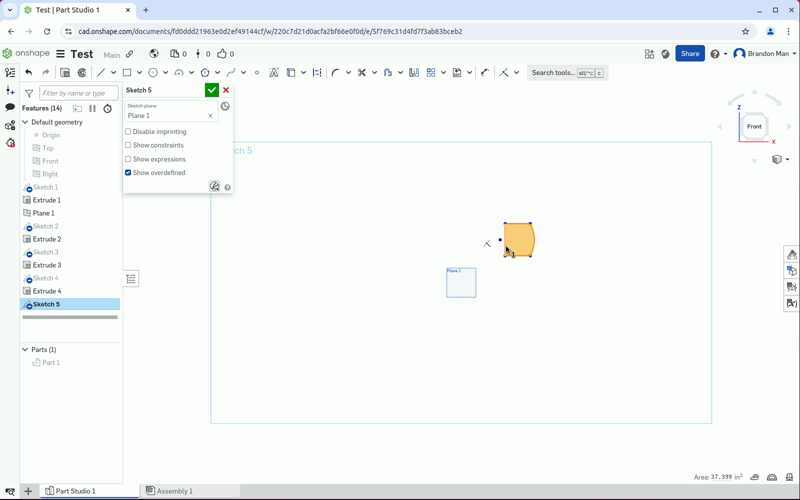
mouse_move(73, 352)
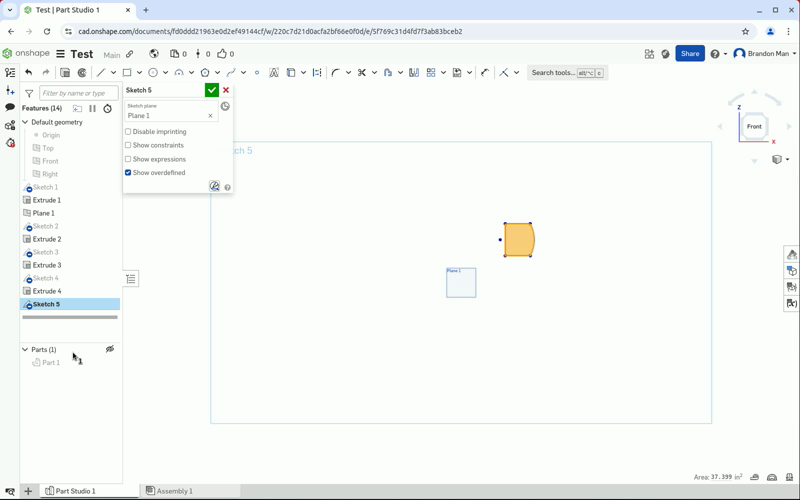
key(shift+y)
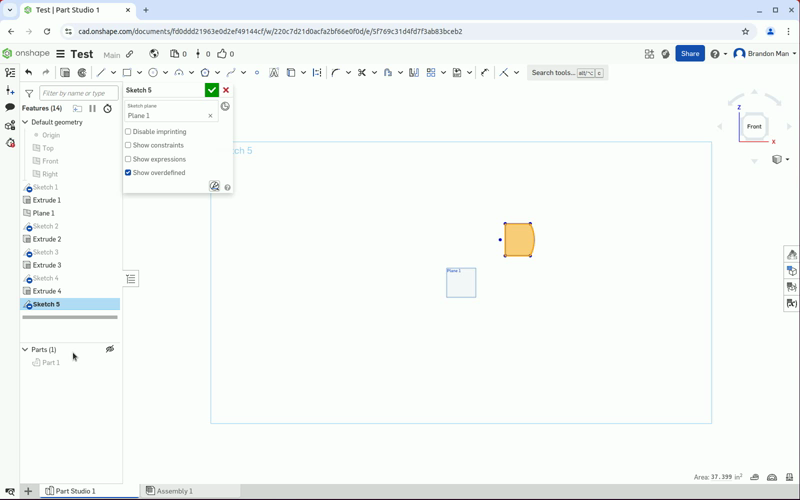
key(shift+e)
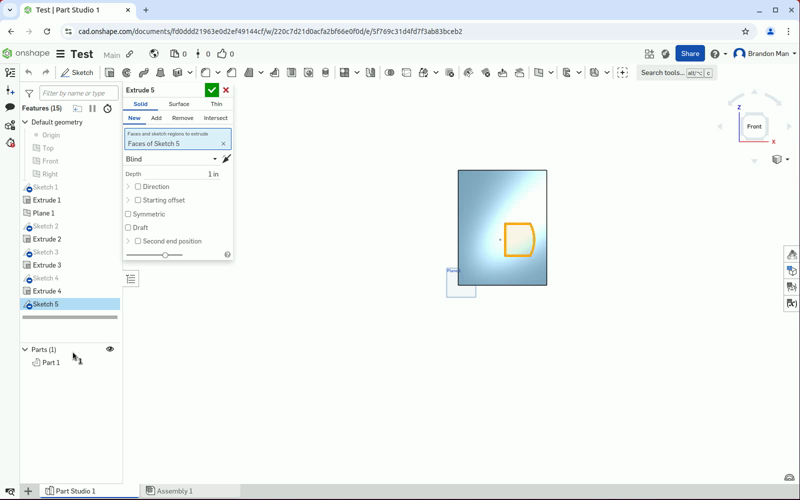
mouse_move(143, 106)
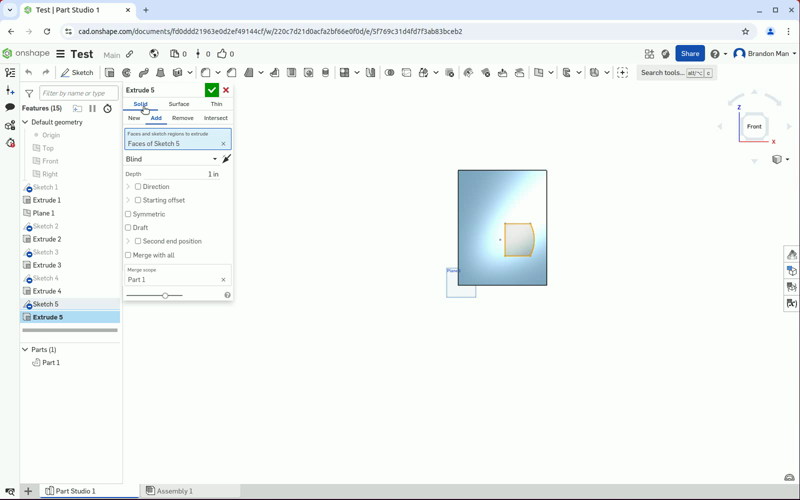
click(143, 106)
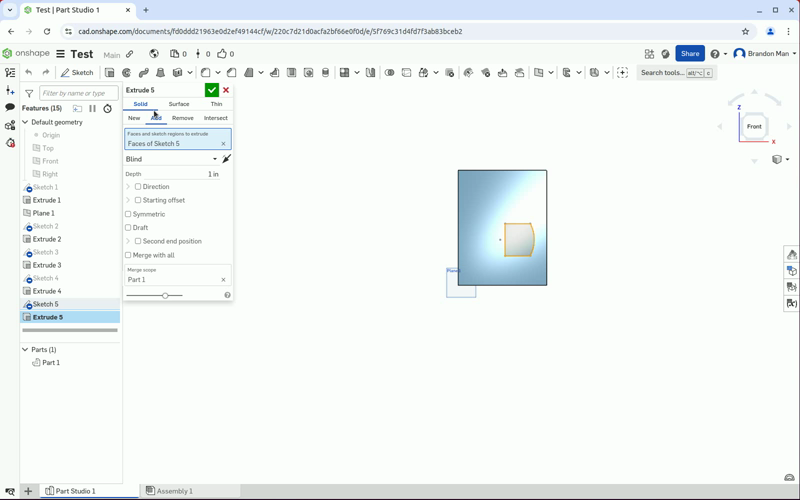
mouse_move(186, 120)
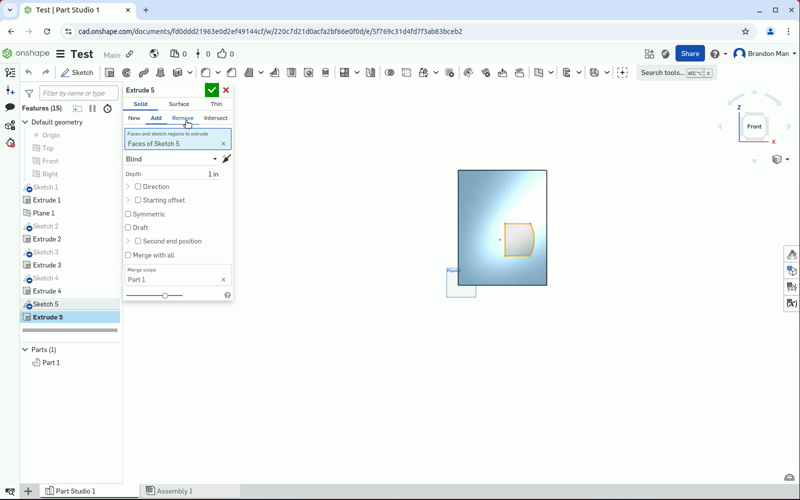
click(186, 120)
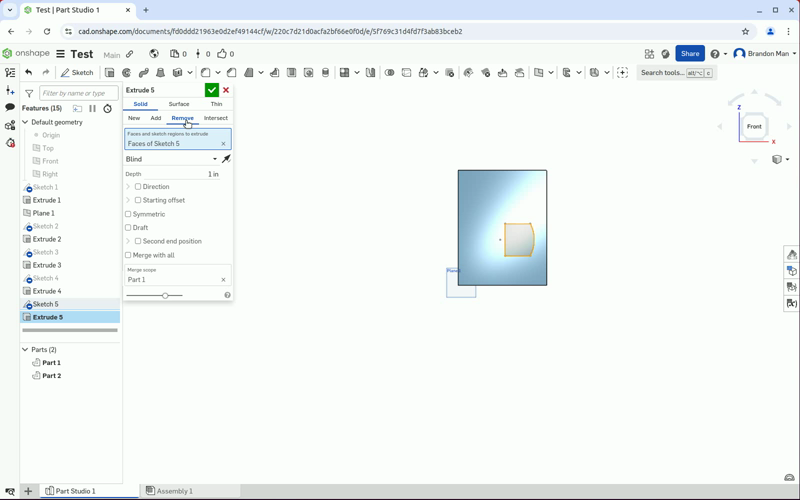
key(tab, 4)
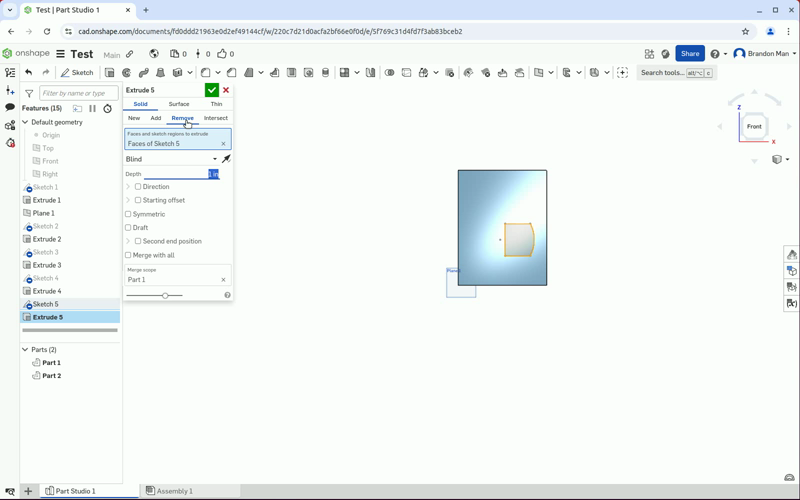
text(22.627)
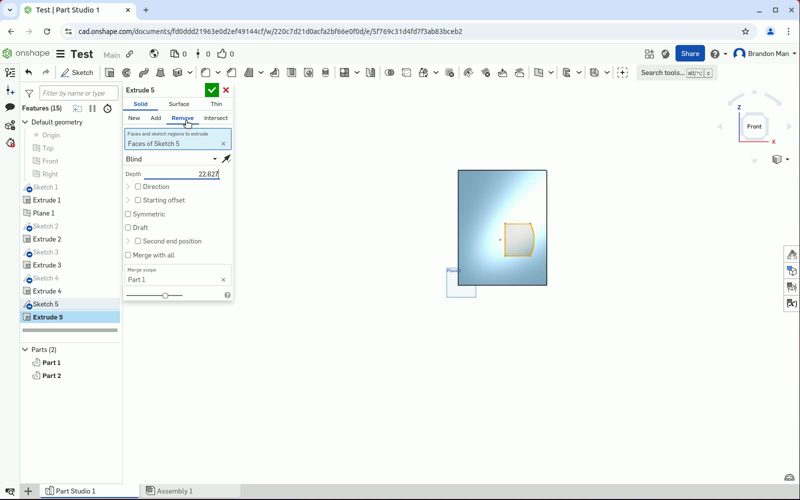
key(tab, 6)
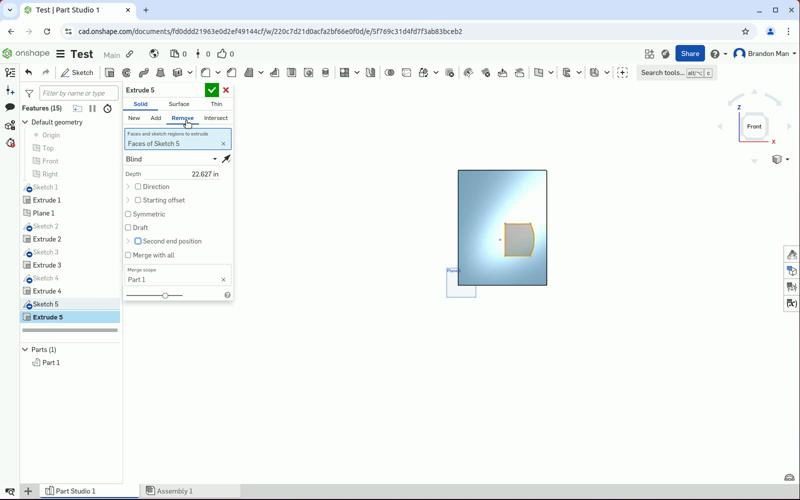
key(space)
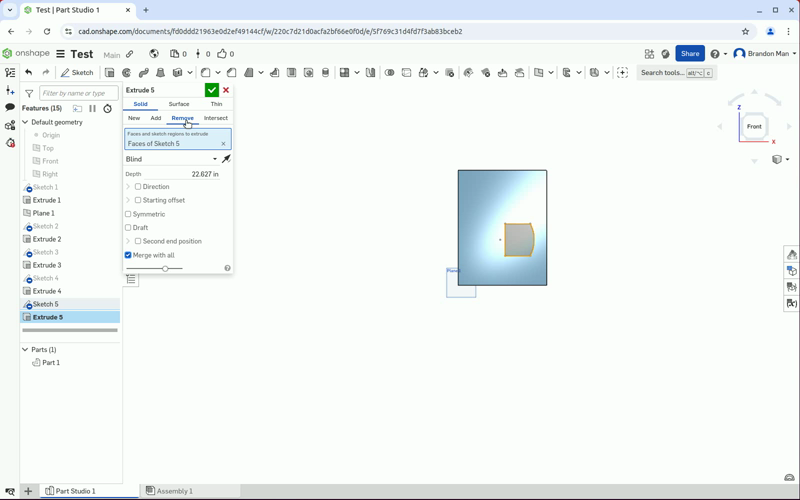
key(enter)
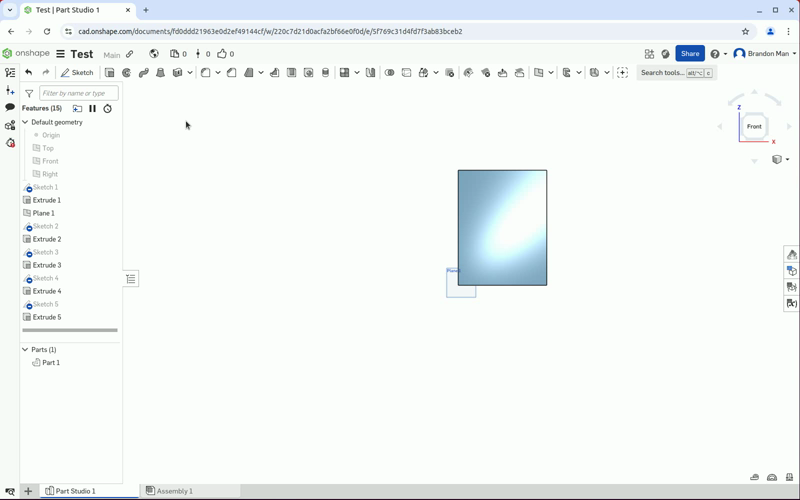
key(shift+h)
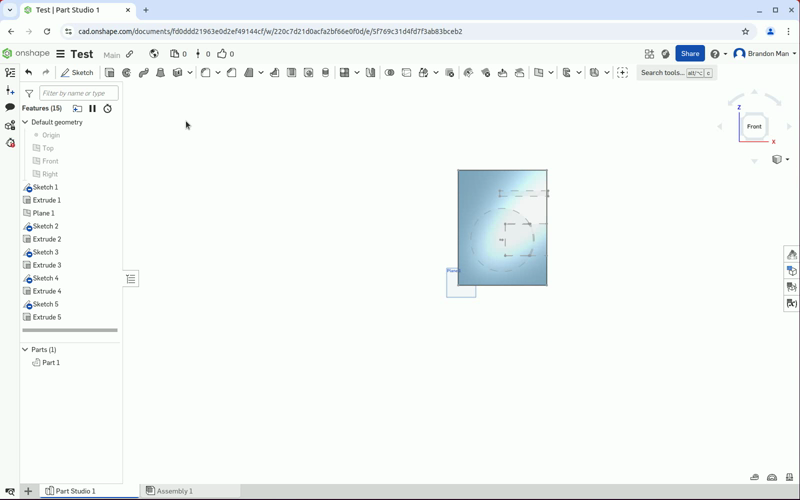
key(shift+h)
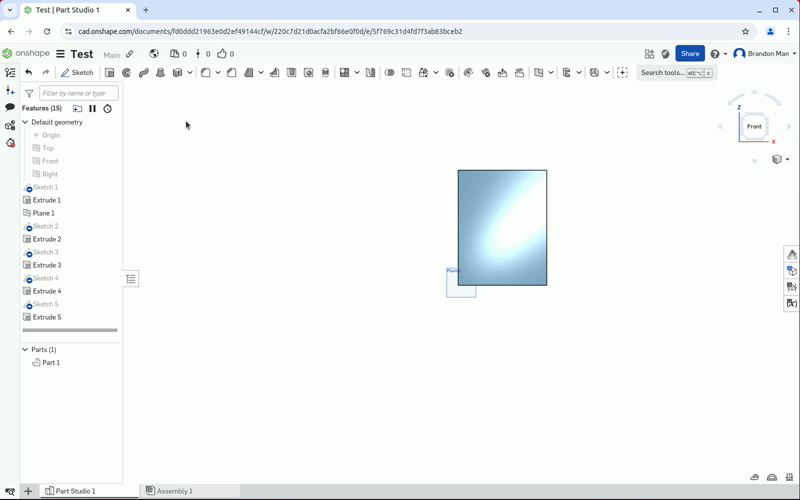
mouse_move(73, 189)
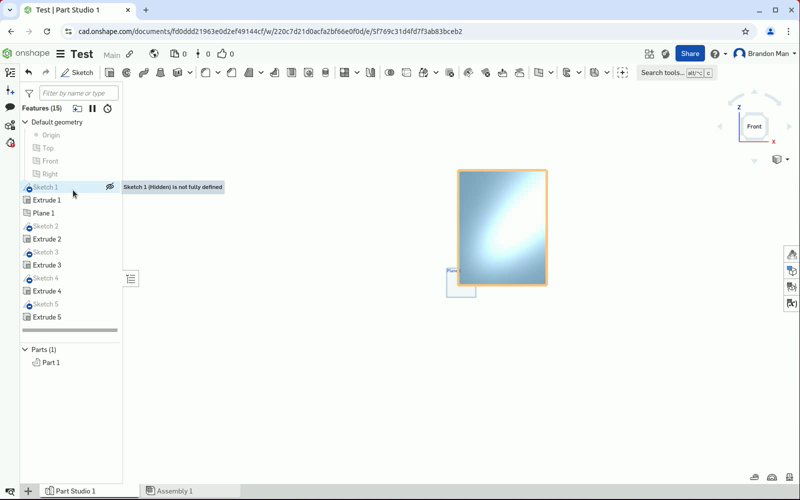
click(73, 189)
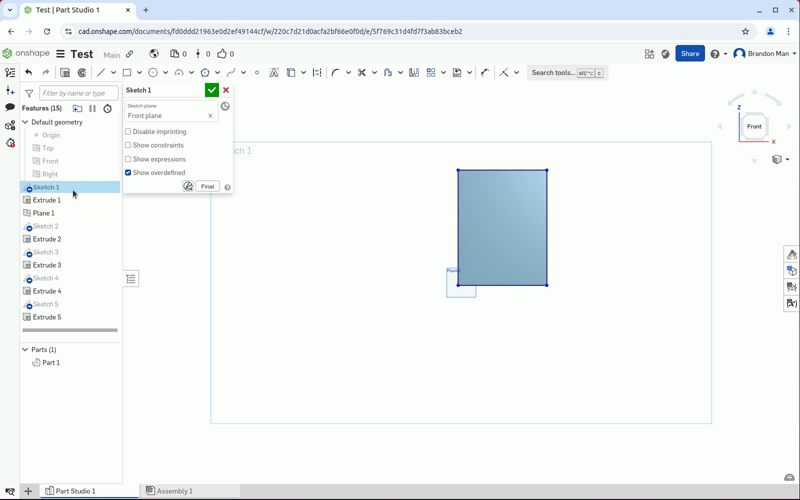
mouse_move(229, 92)
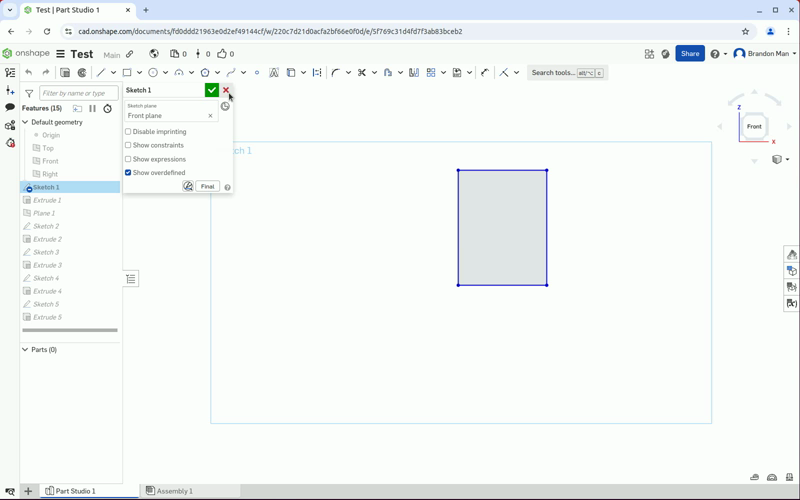
click(229, 92)
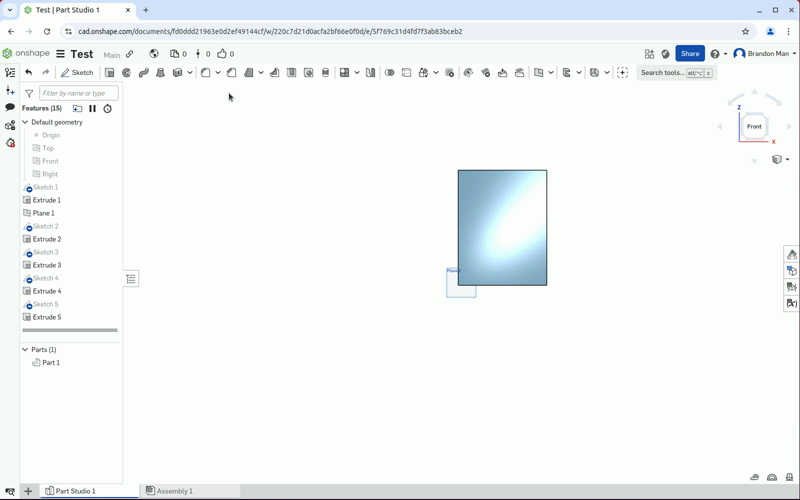
mouse_move(73, 352)
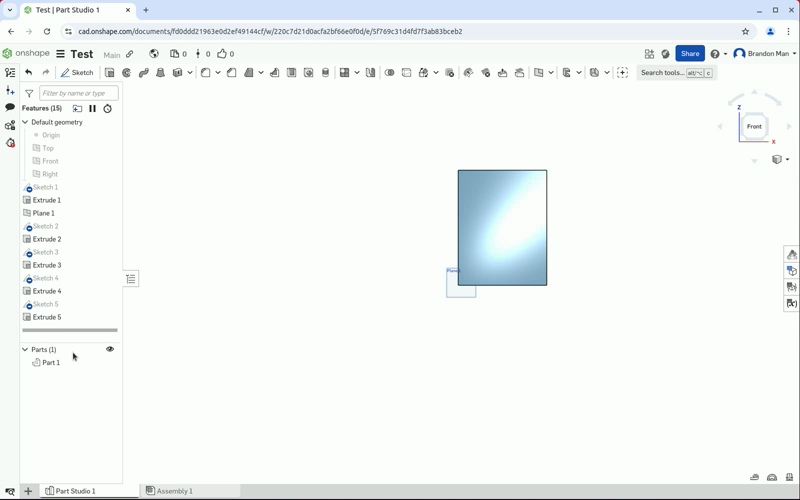
key(y)
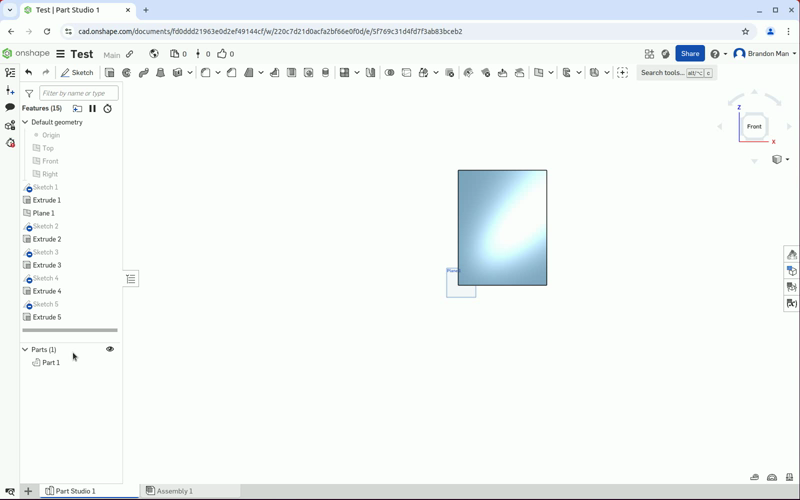
key(shift+p)
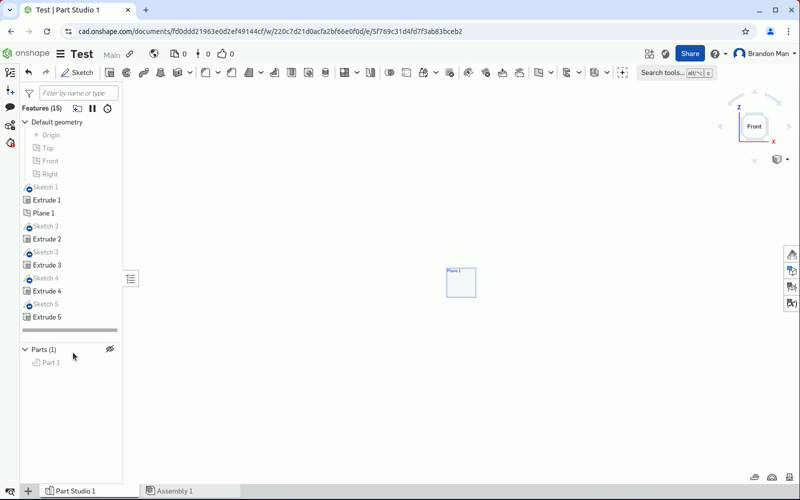
key(space)
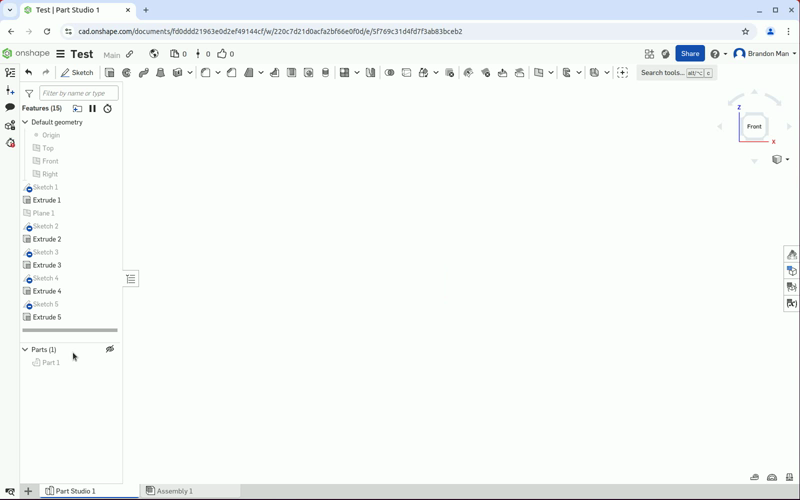
key_down(shift)
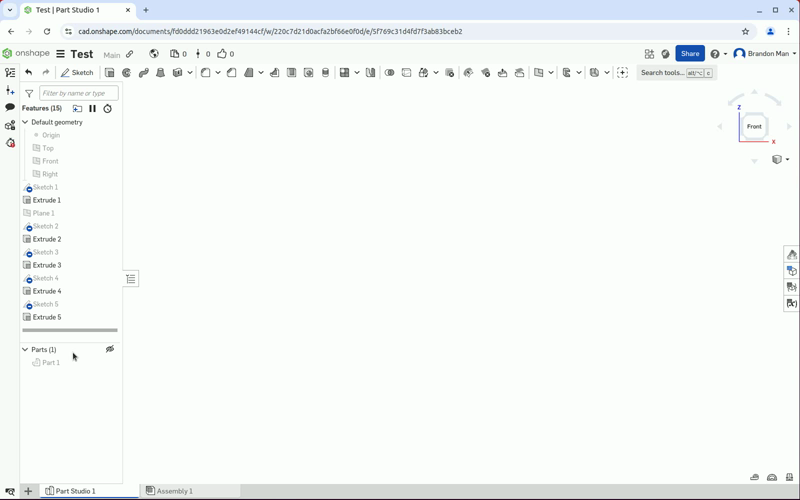
key(down)
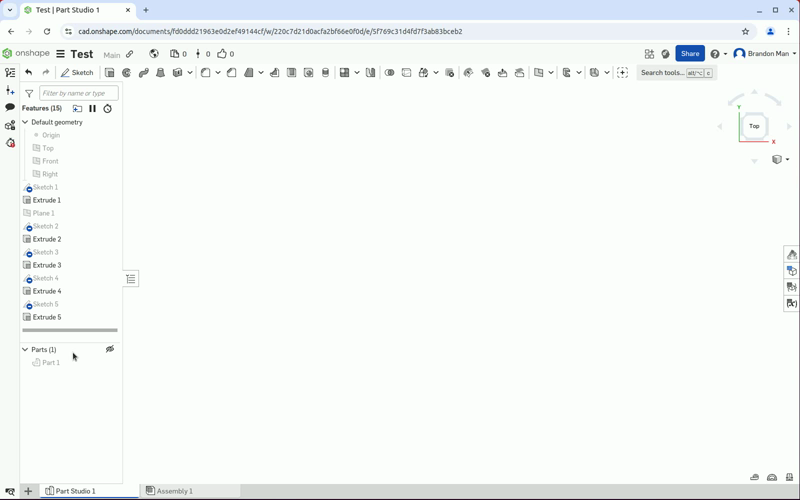
key_up(shift)
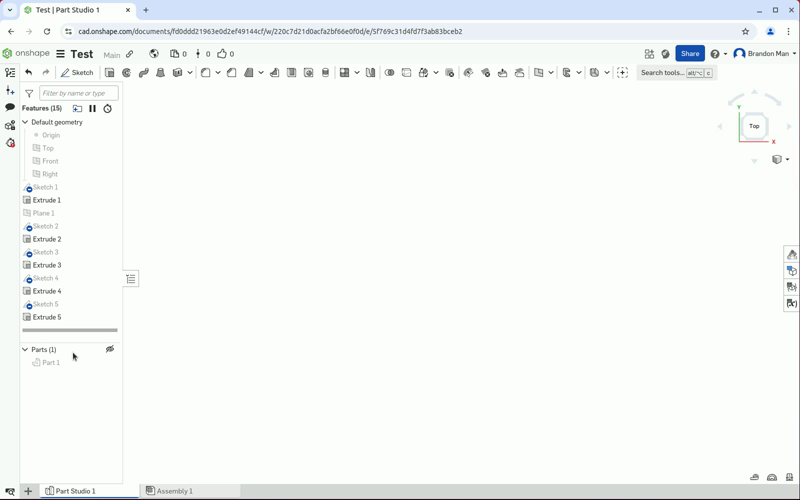
mouse_move(73, 352)
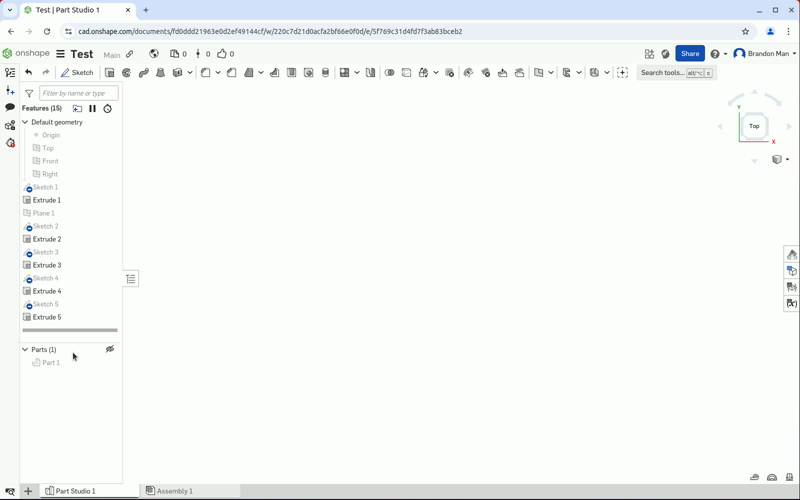
key(shift+y)
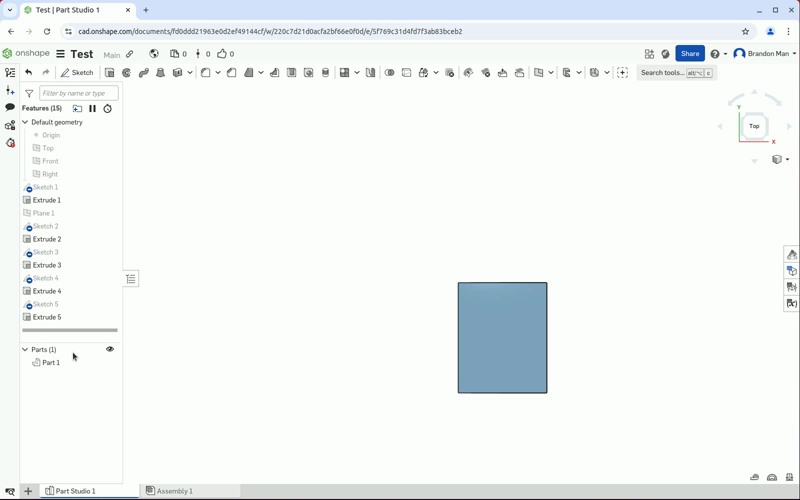
mouse_move(541, 75)
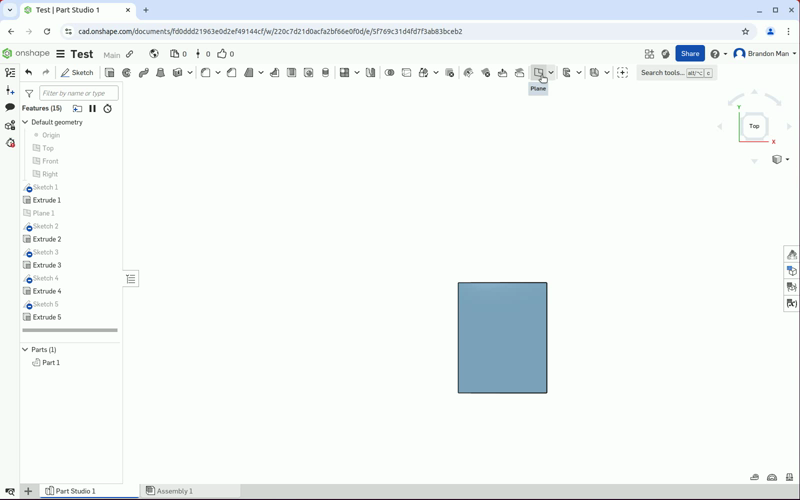
click(541, 75)
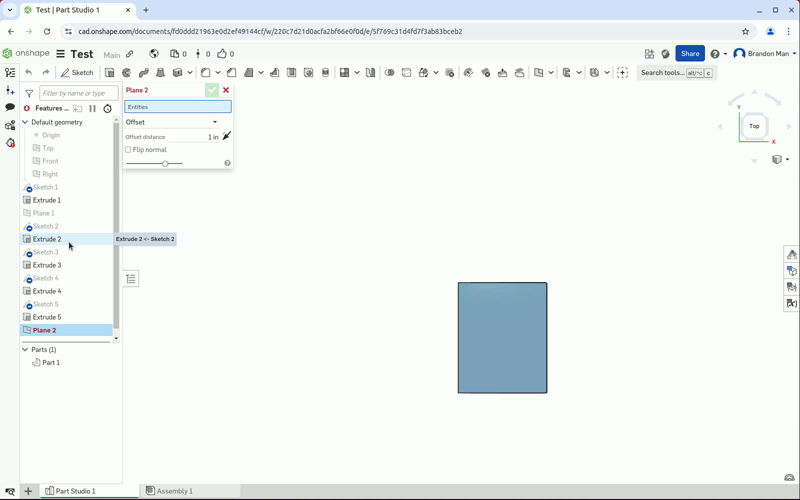
scroll(3)
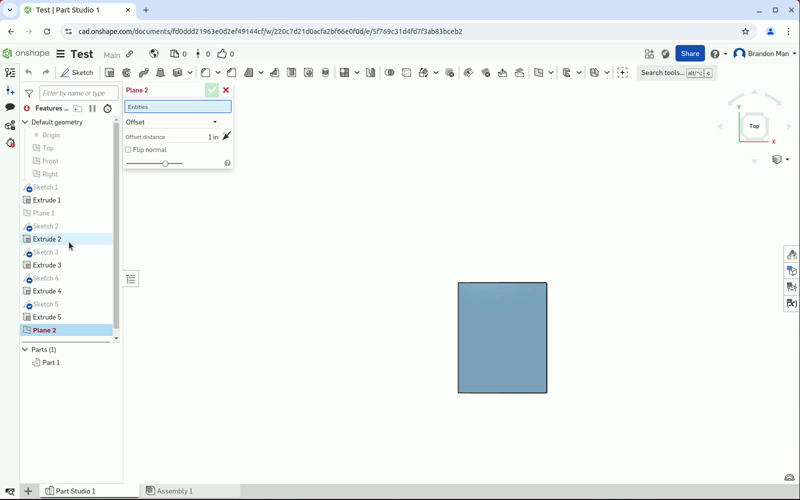
mouse_move(69, 150)
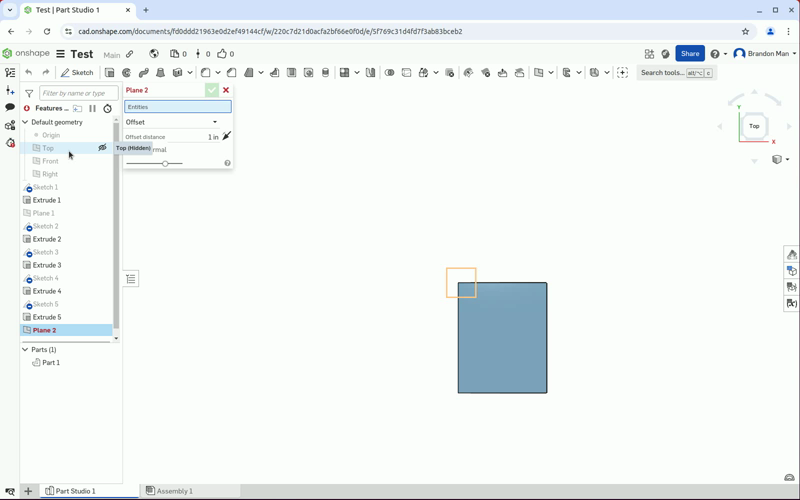
click(69, 150)
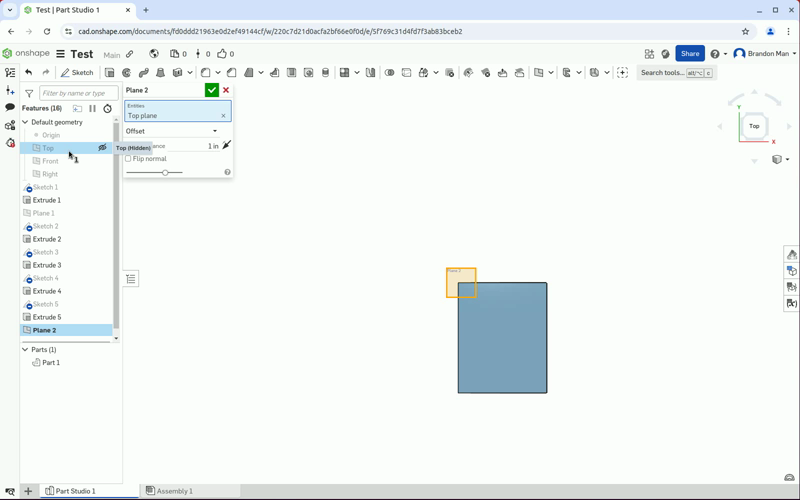
key(tab, 2)
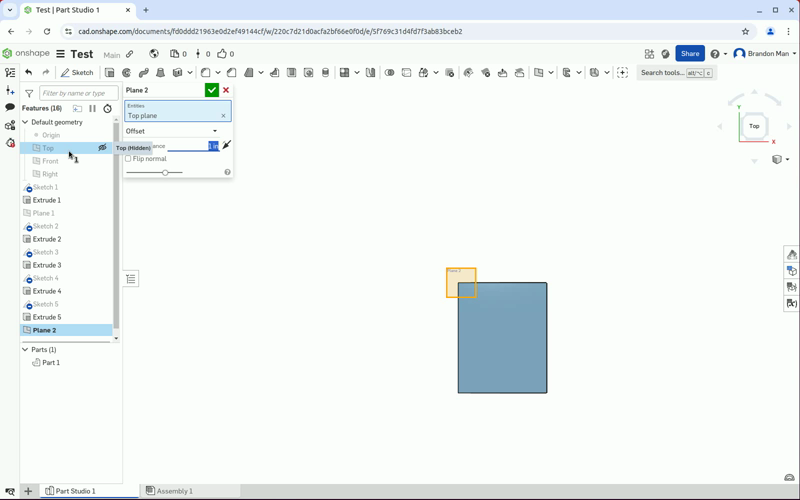
text(23.108)
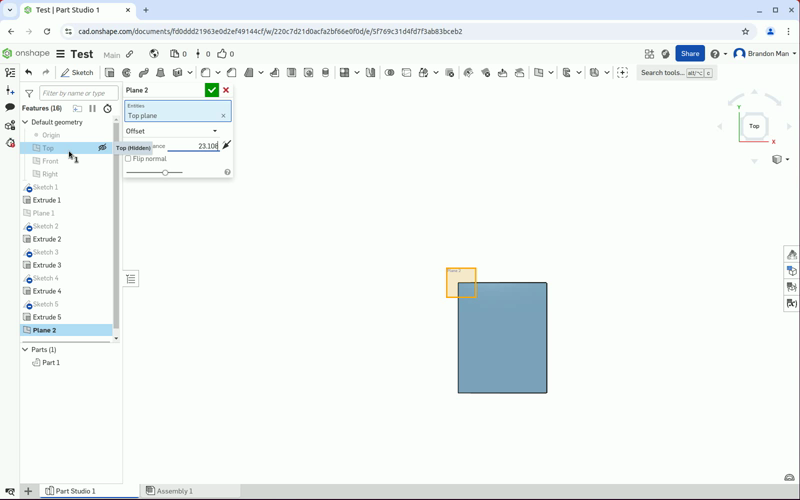
key(enter, 2)
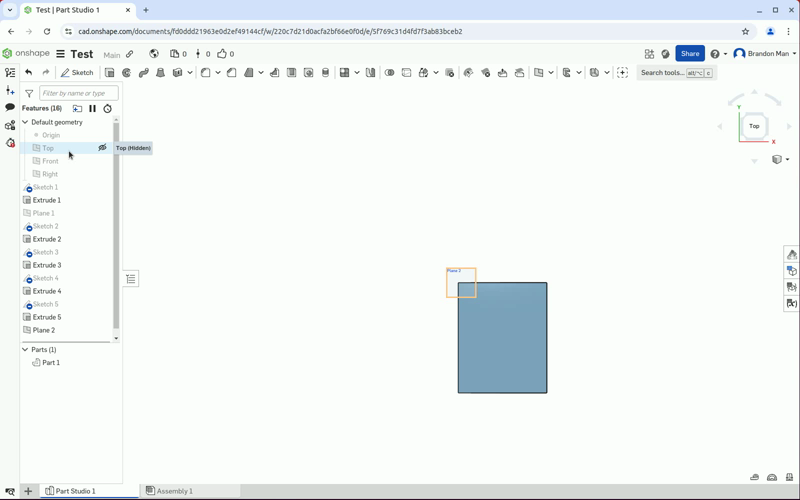
key(shift+s)
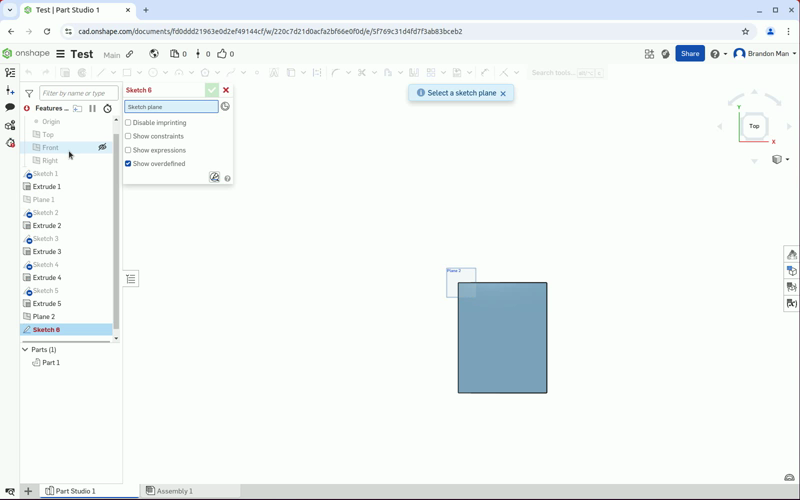
mouse_move(69, 319)
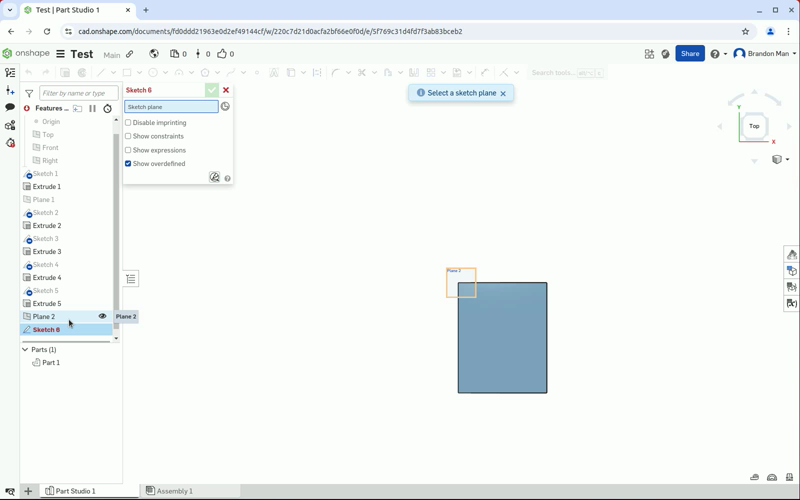
click(69, 319)
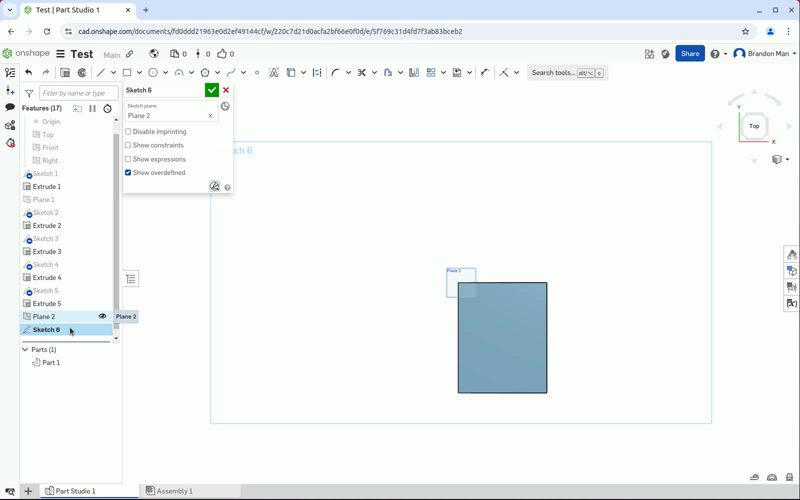
mouse_move(73, 352)
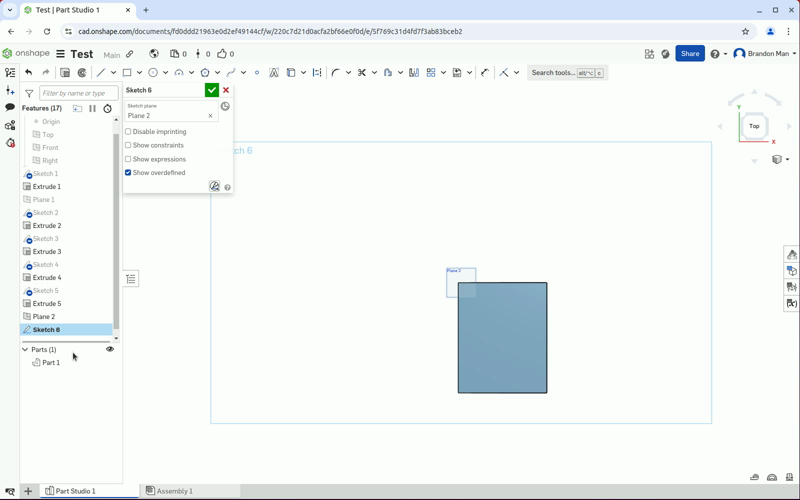
key(y)
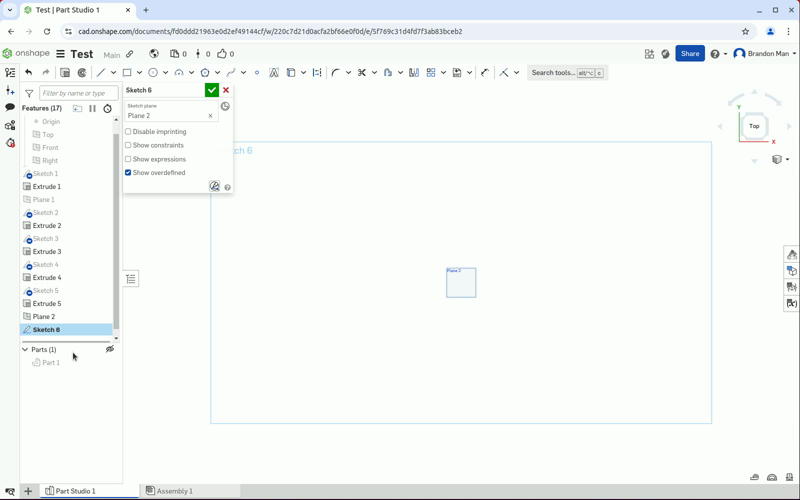
key(c)
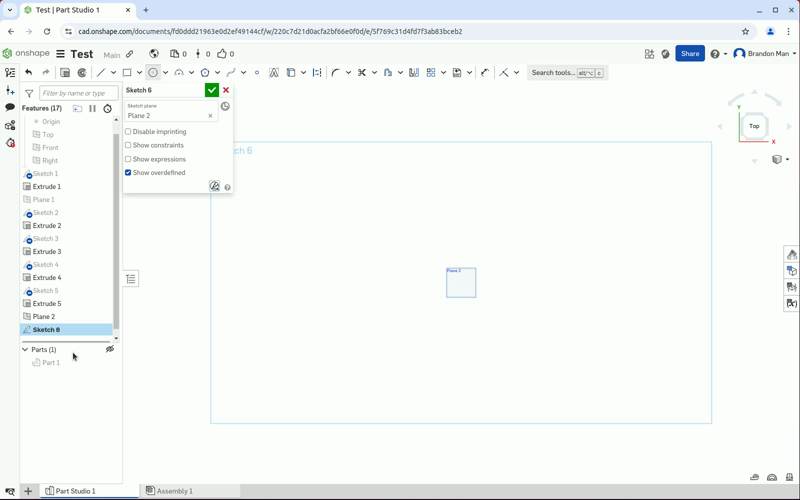
key_down(shift)
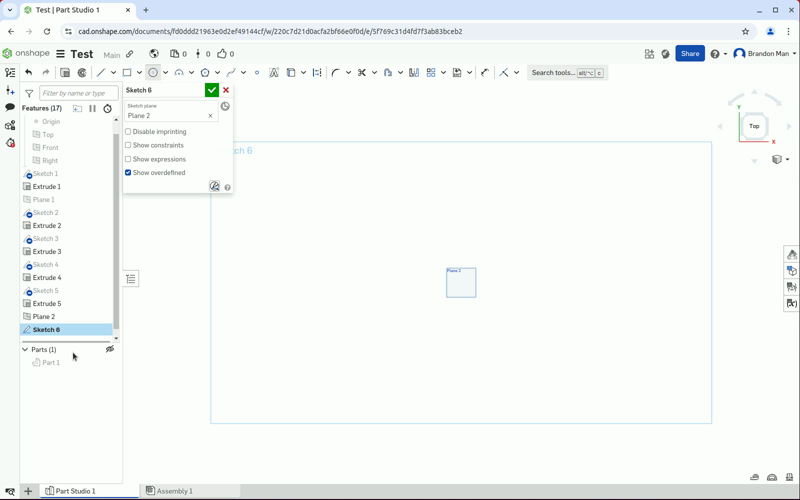
mouse_move(533, 337)
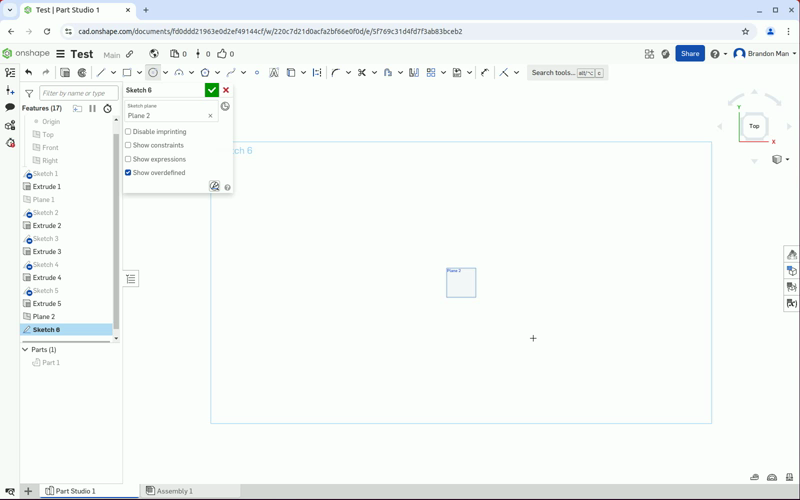
click(533, 337)
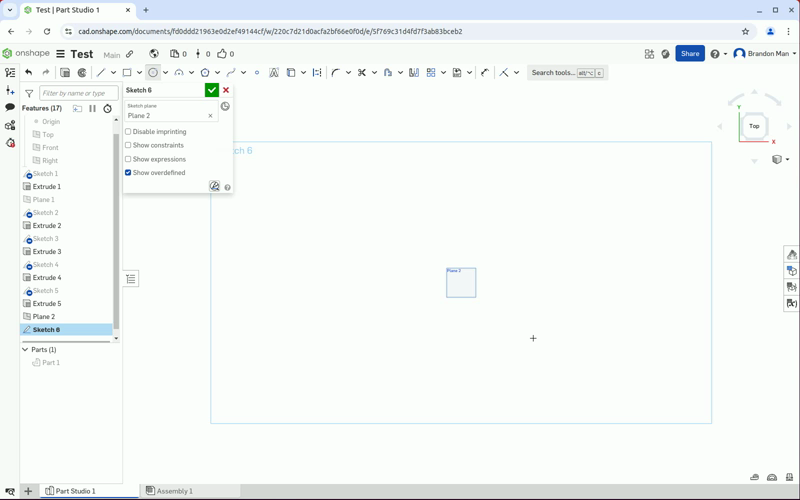
key_up(shift)
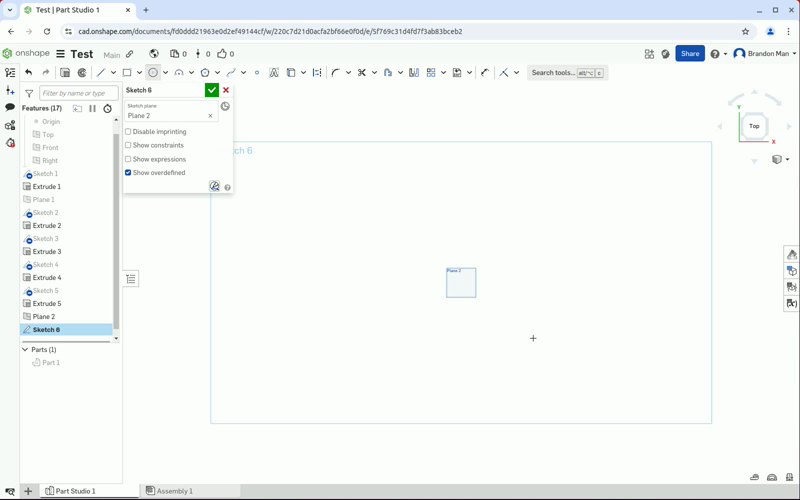
mouse_move(539, 337)
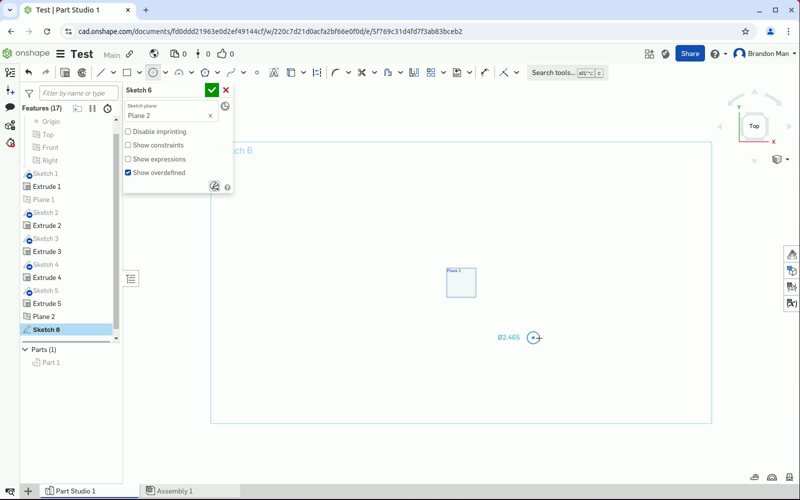
click(539, 337)
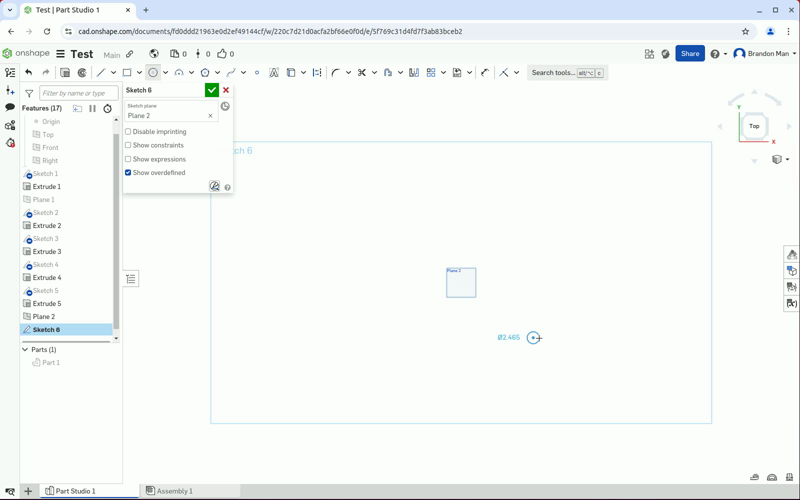
key(esc)
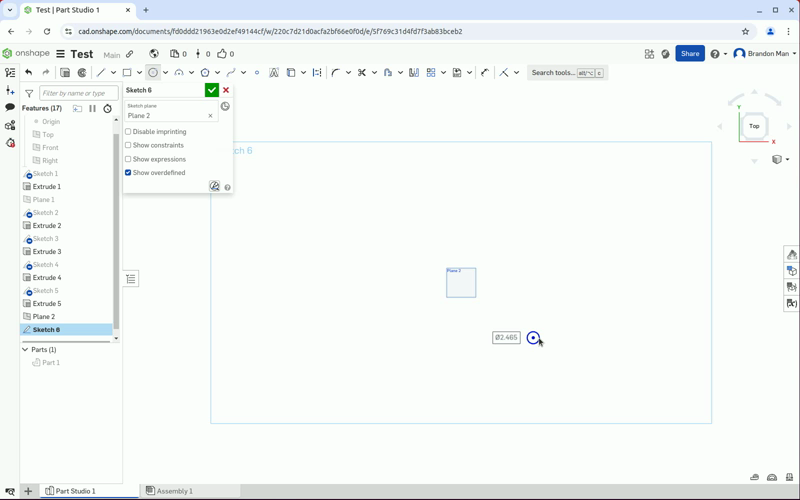
mouse_move(533, 333)
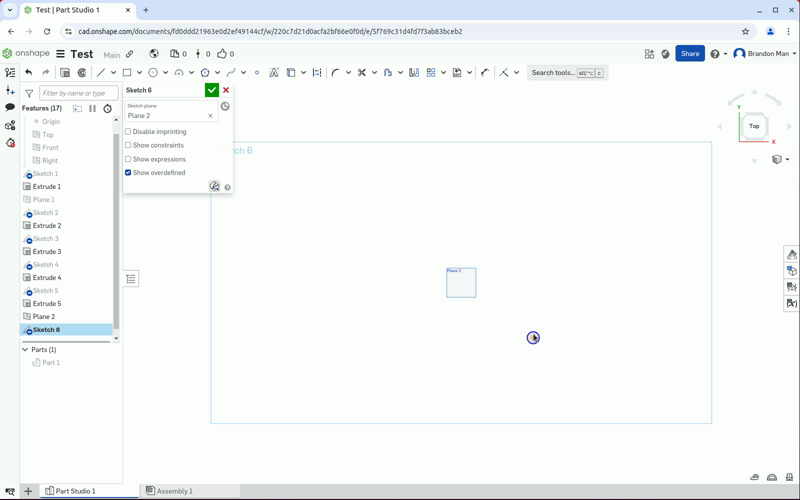
scroll(6)
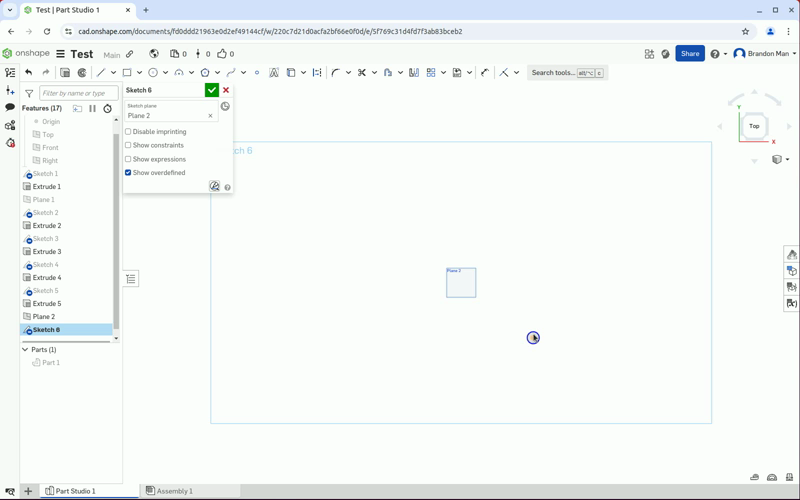
scroll(6)
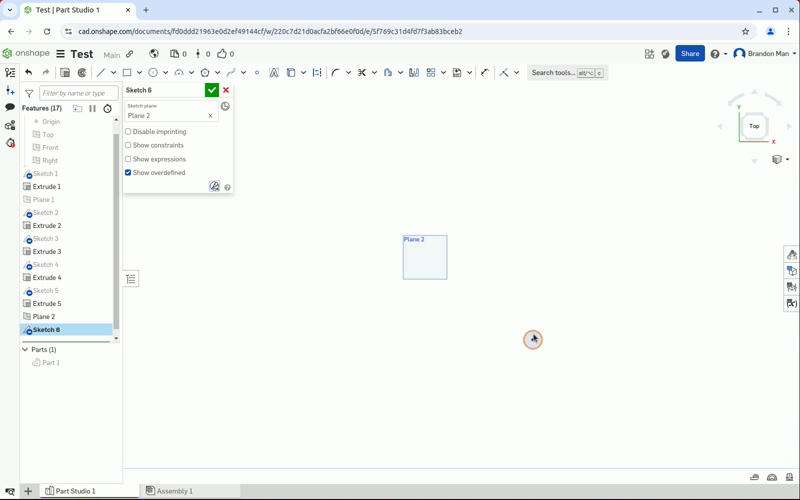
scroll(6)
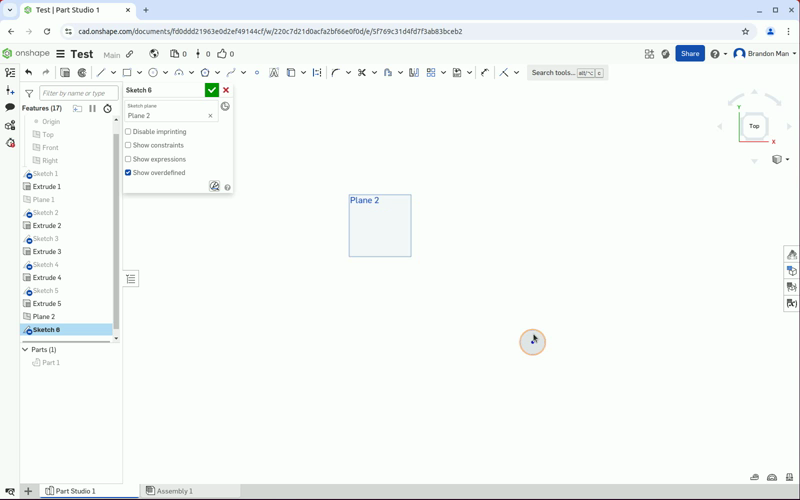
scroll(6)
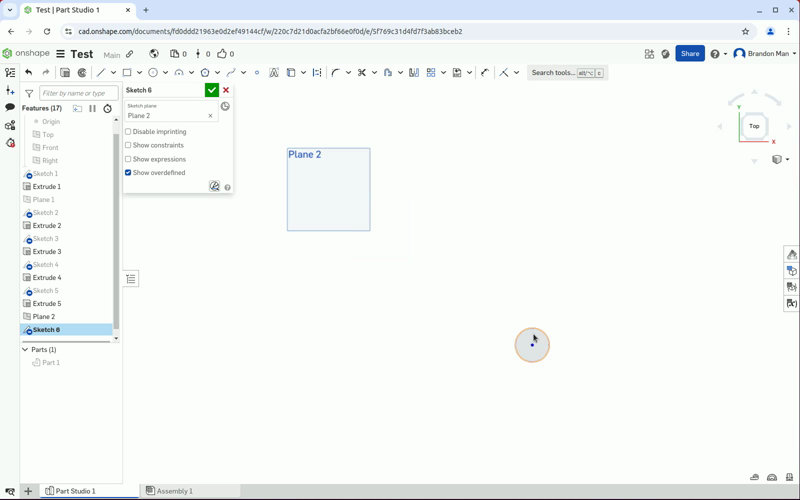
scroll(6)
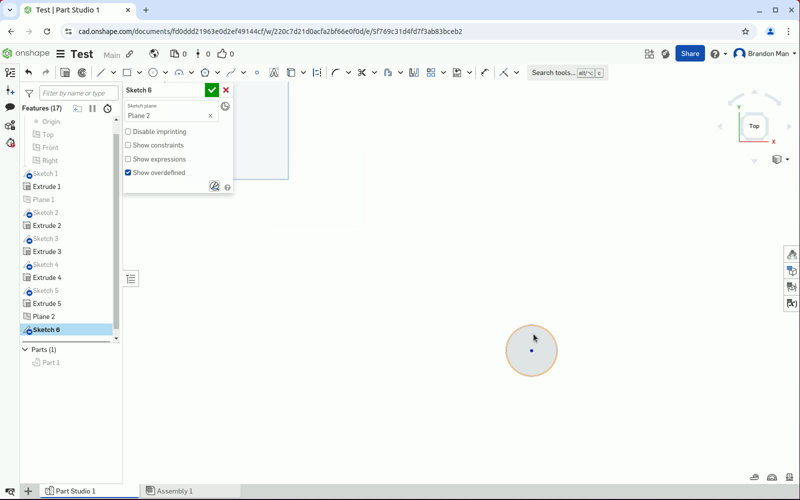
scroll(6)
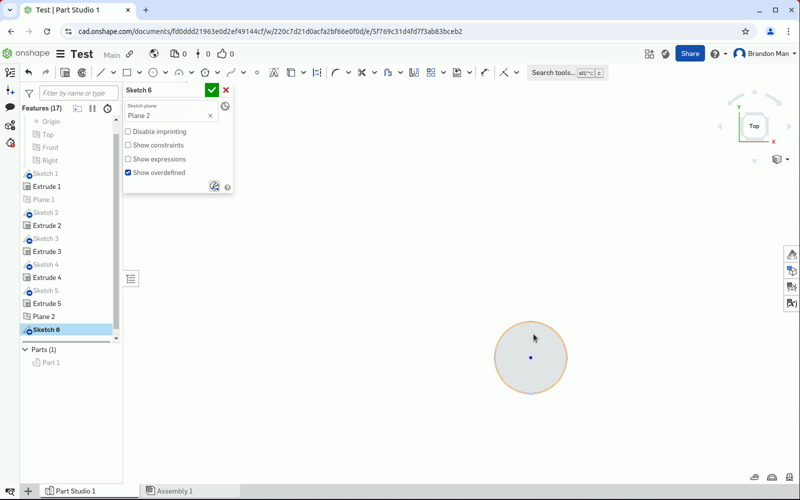
scroll(6)
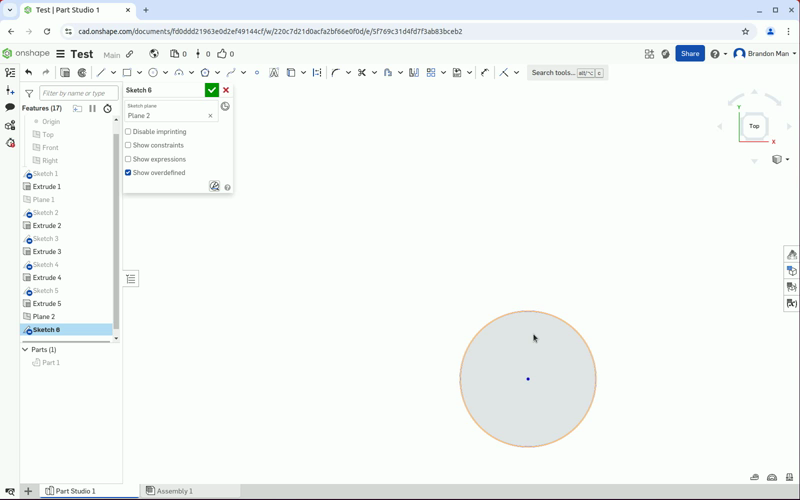
click(533, 333)
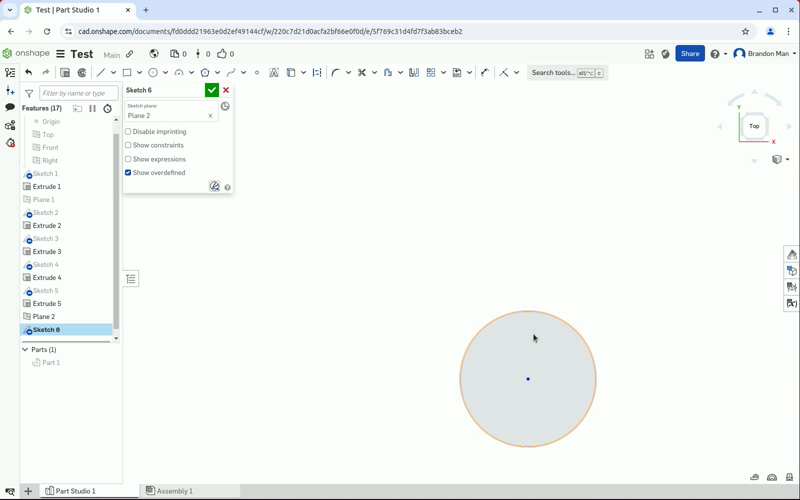
scroll(-6)
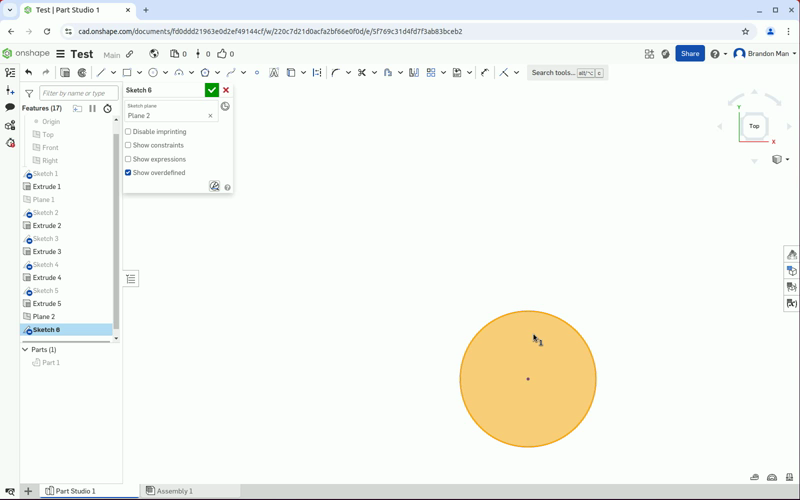
scroll(-6)
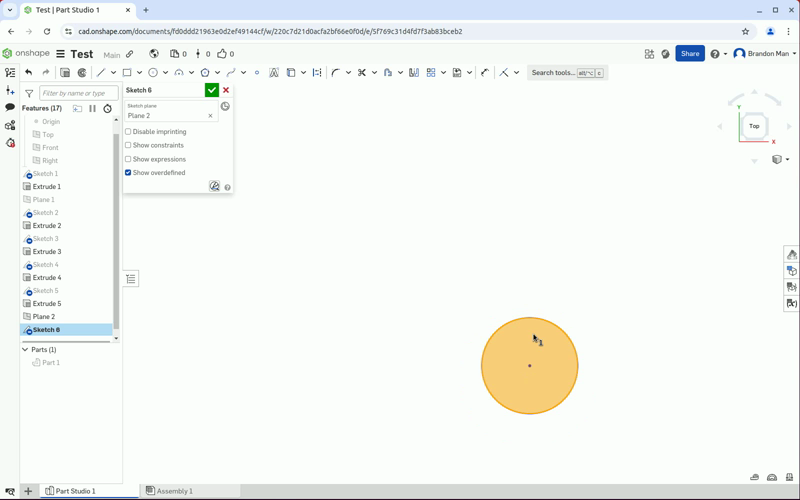
scroll(-6)
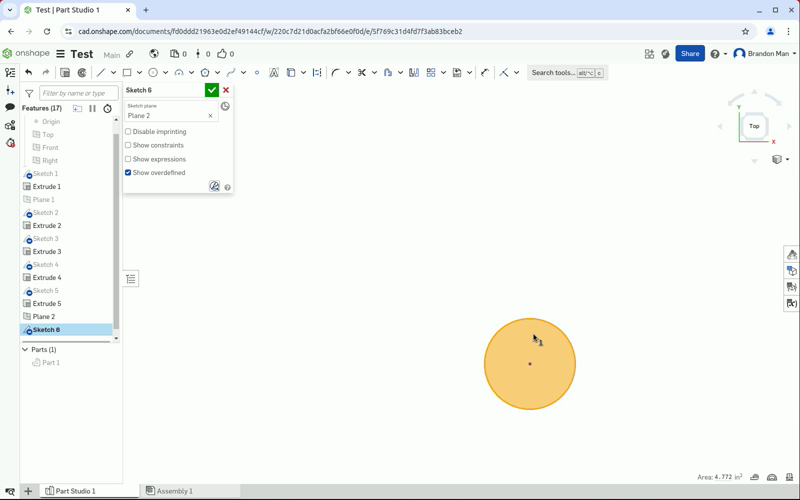
scroll(-6)
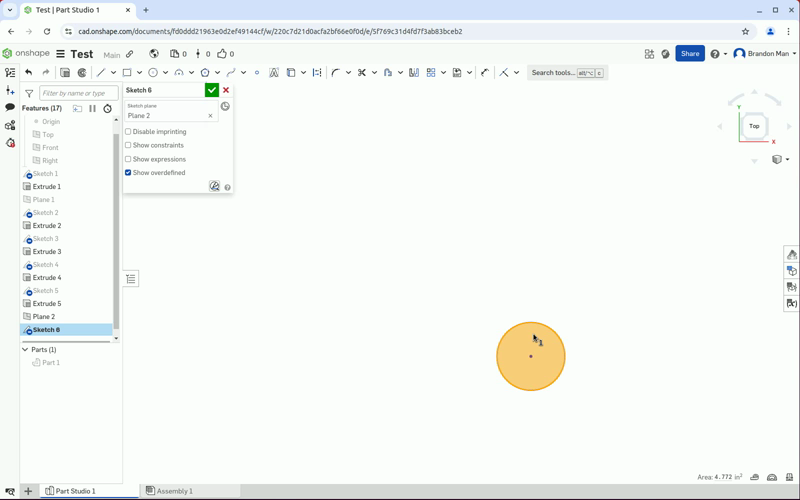
scroll(-6)
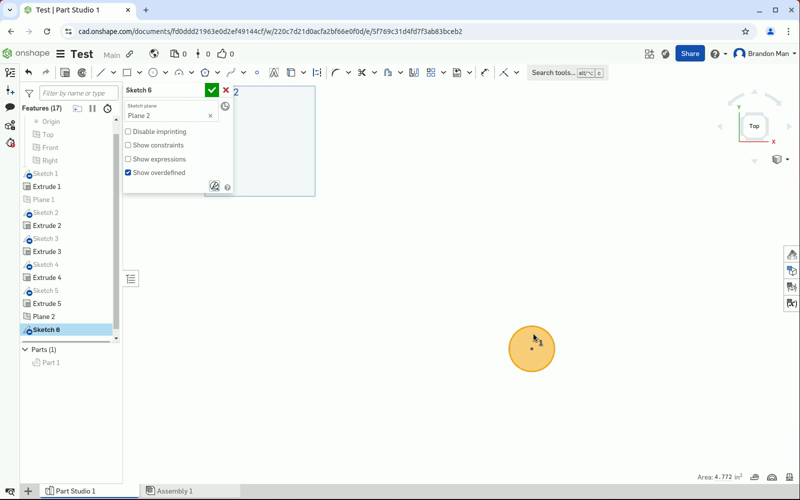
scroll(-6)
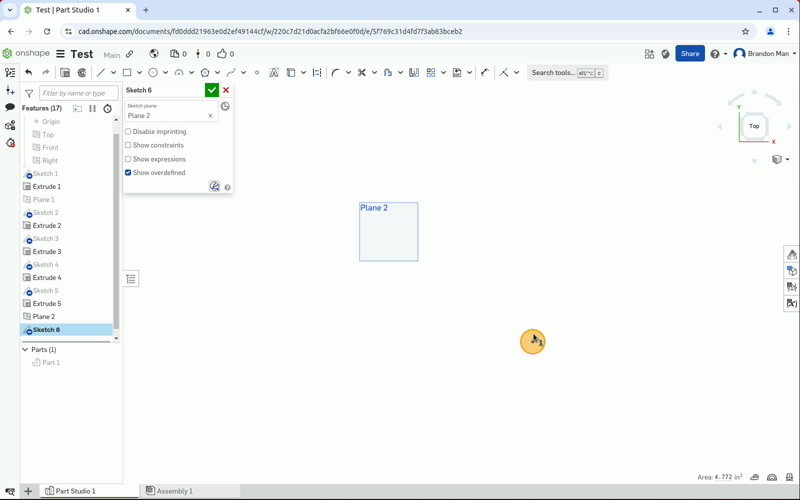
scroll(-6)
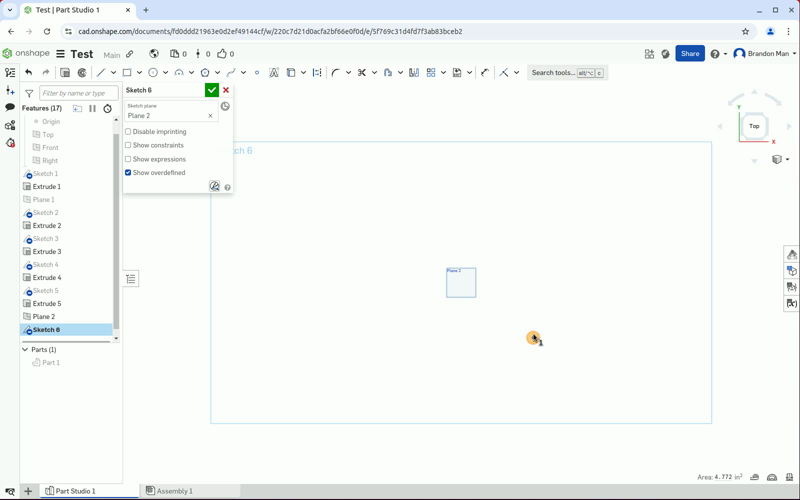
mouse_move(73, 352)
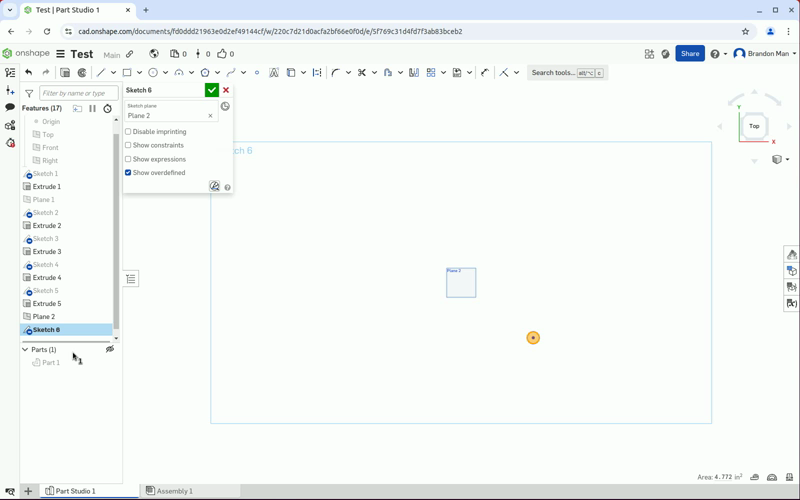
key(shift+y)
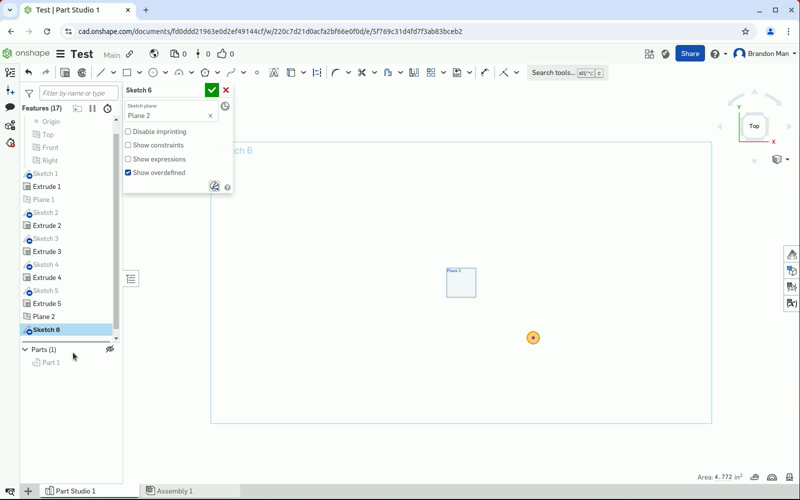
key(shift+e)
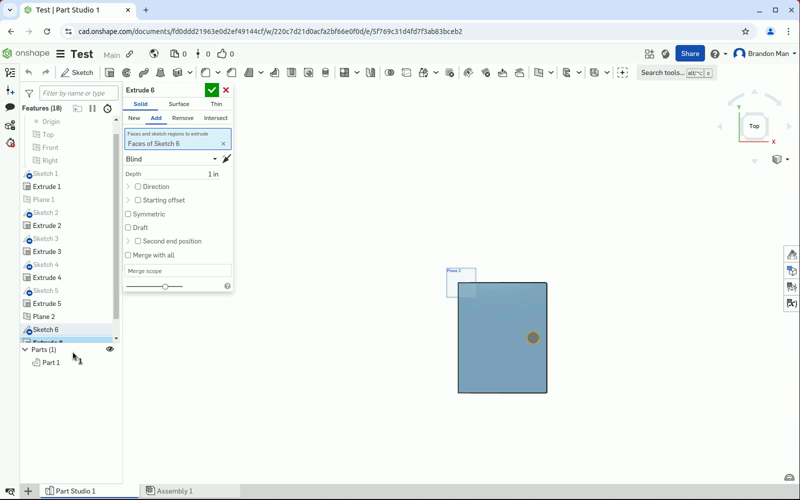
mouse_move(143, 106)
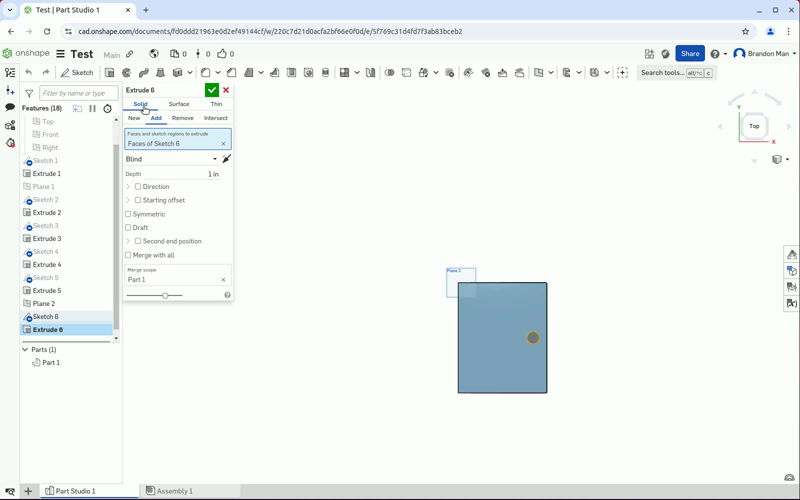
click(143, 106)
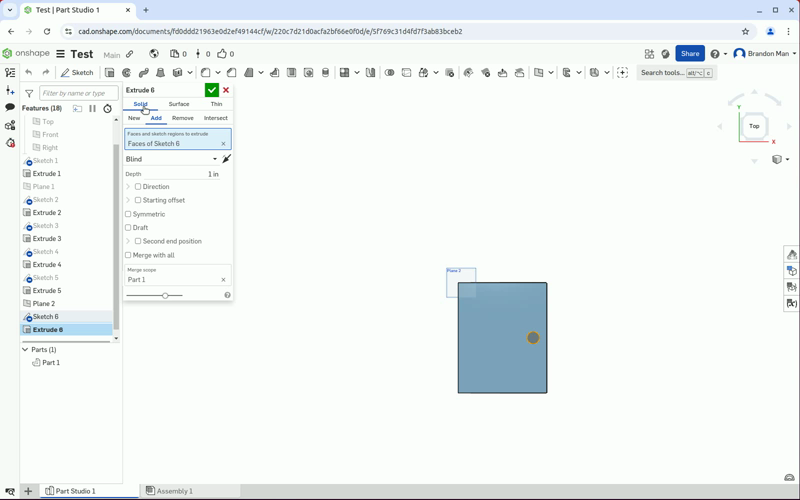
mouse_move(186, 120)
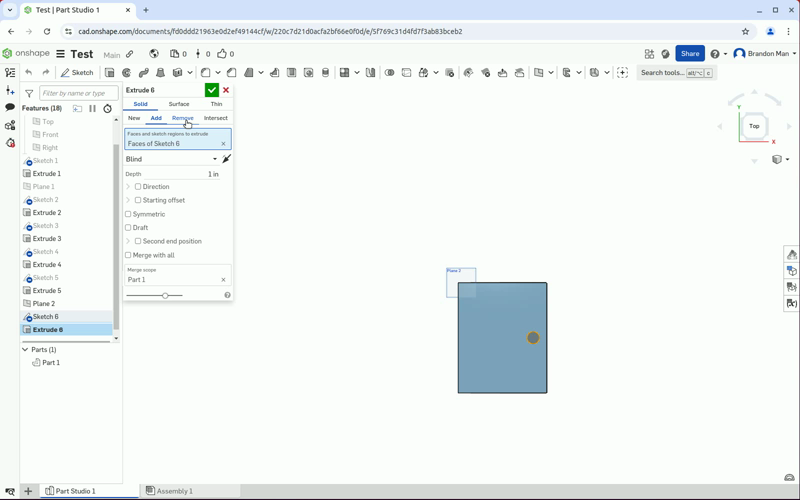
click(186, 120)
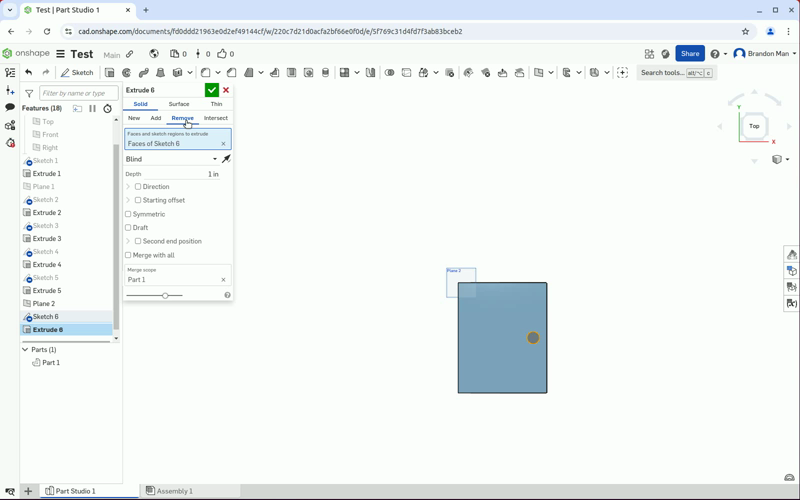
key(tab, 4)
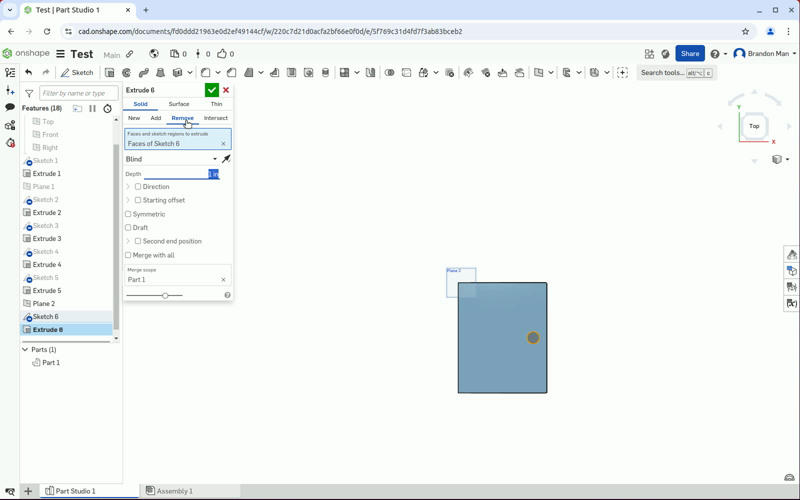
text(4.333)
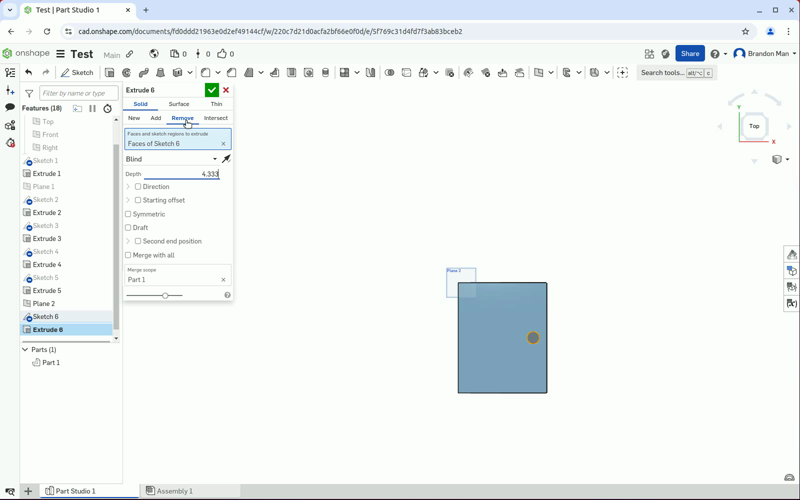
key(tab, 6)
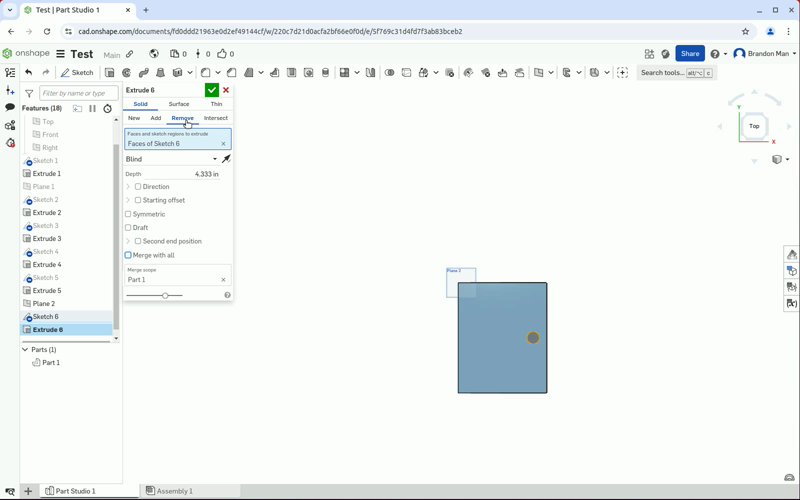
key(space)
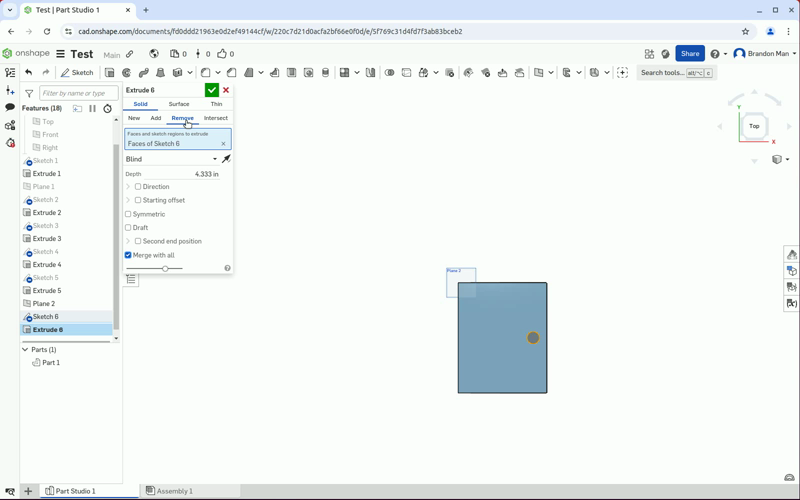
key(enter)
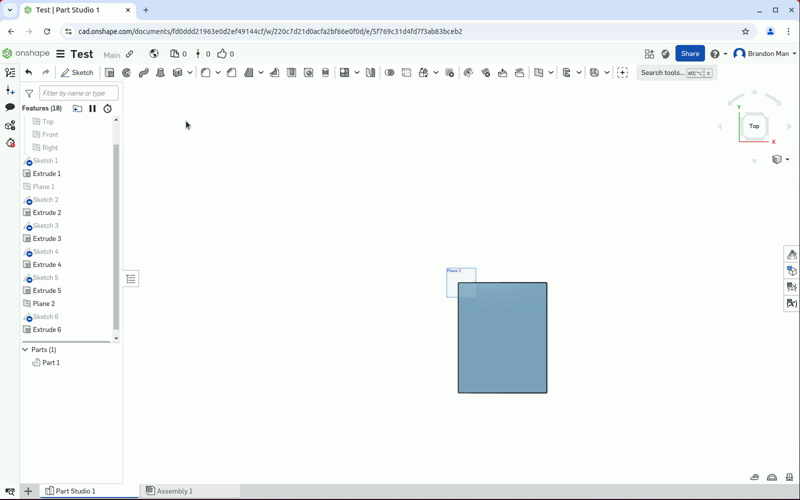
key(shift+h)
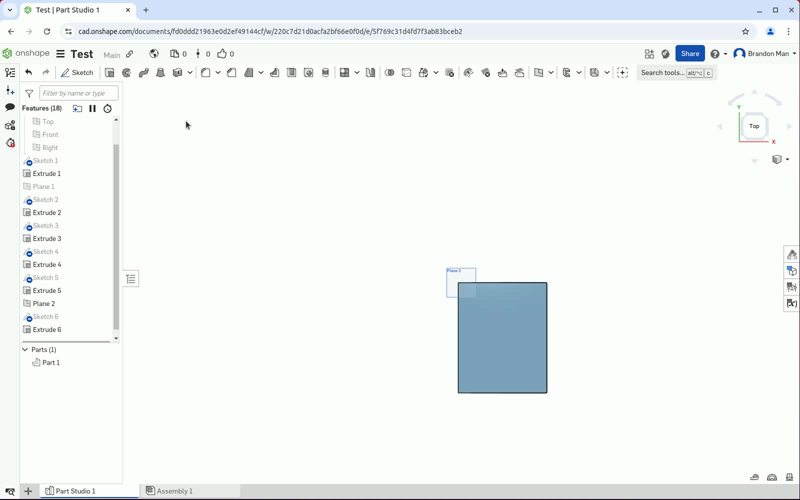
key(shift+h)
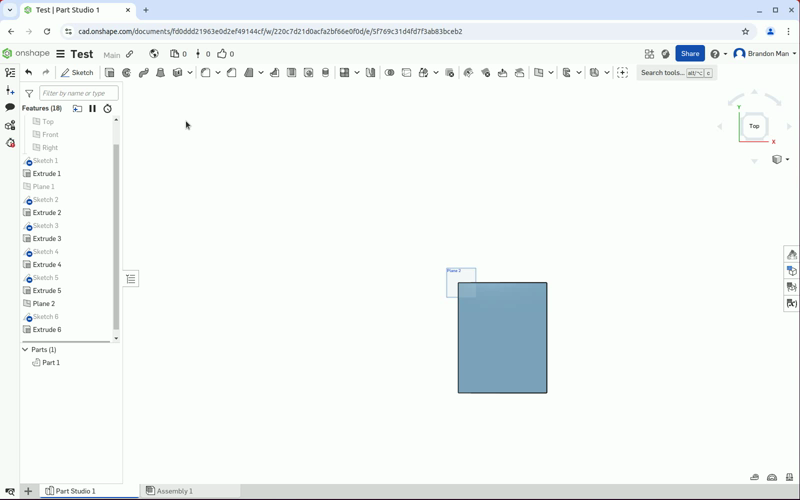
key(shift+7)
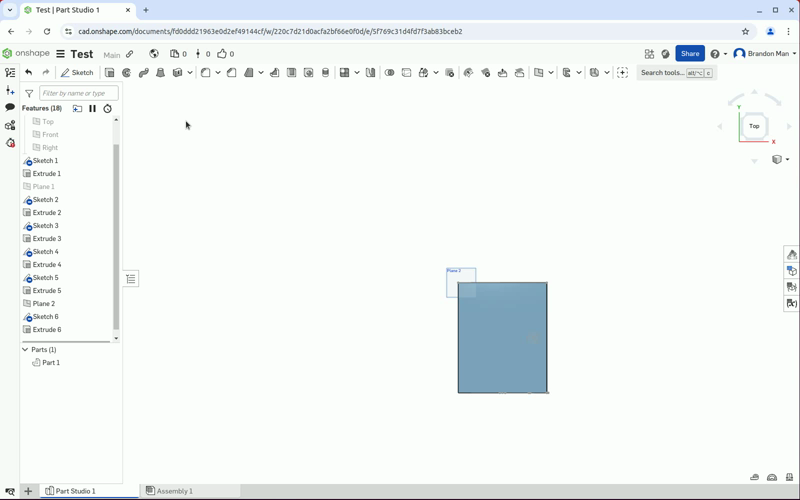
key(up, 3)
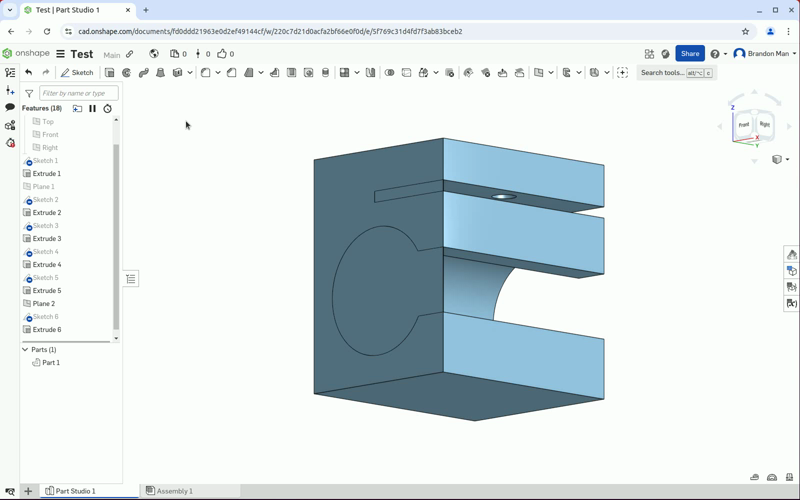
key(left, 3)
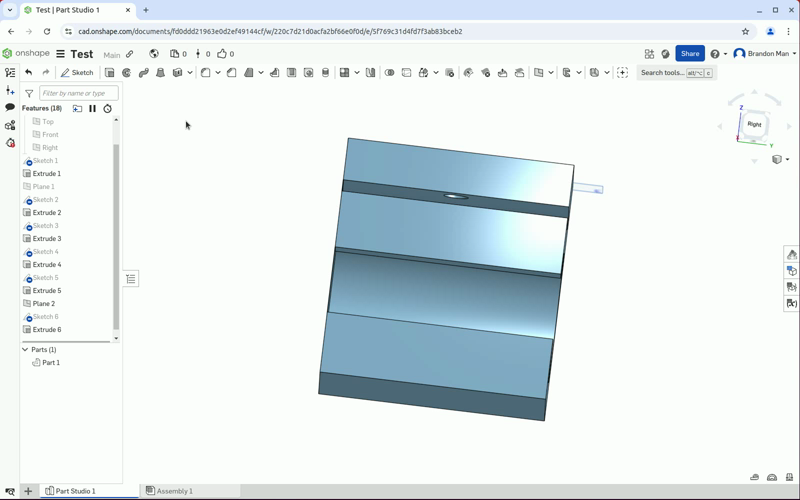
key(right, 3)
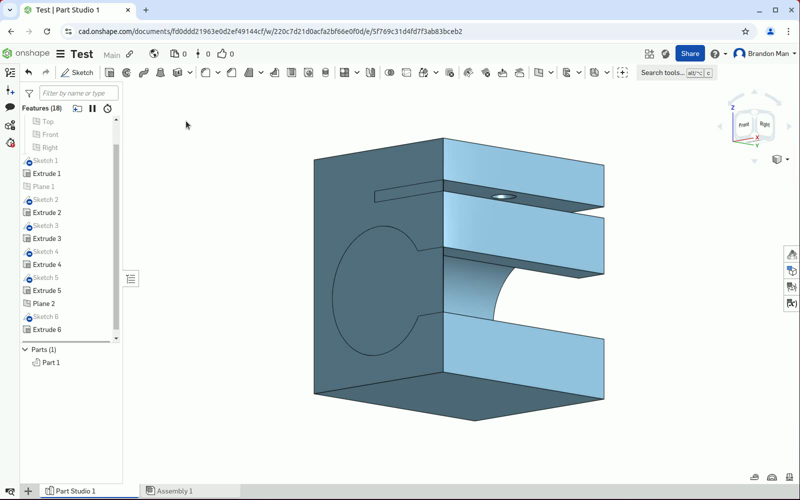
key(down, 3)
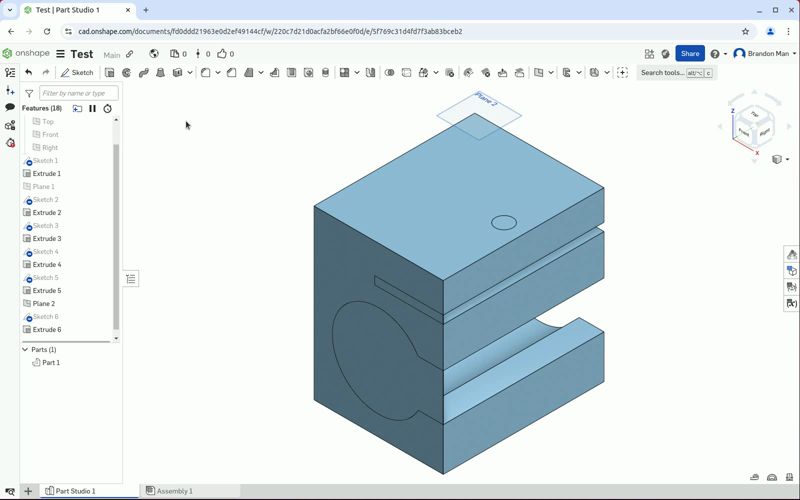
mouse_move(69, 163)
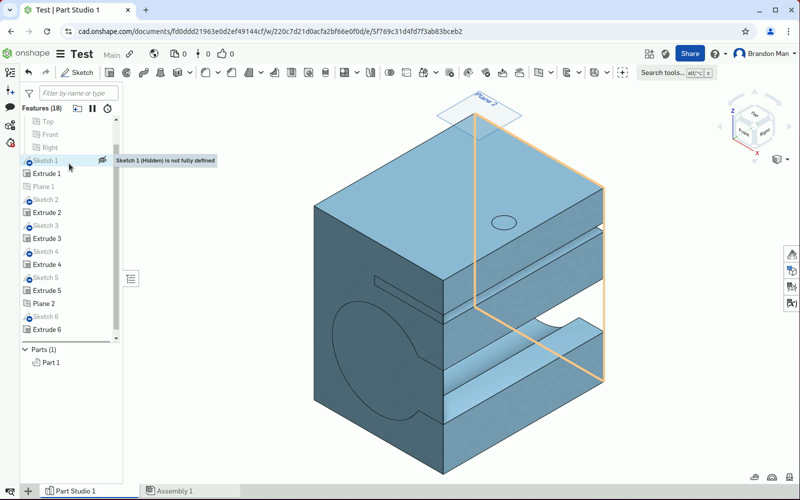
click(69, 163)